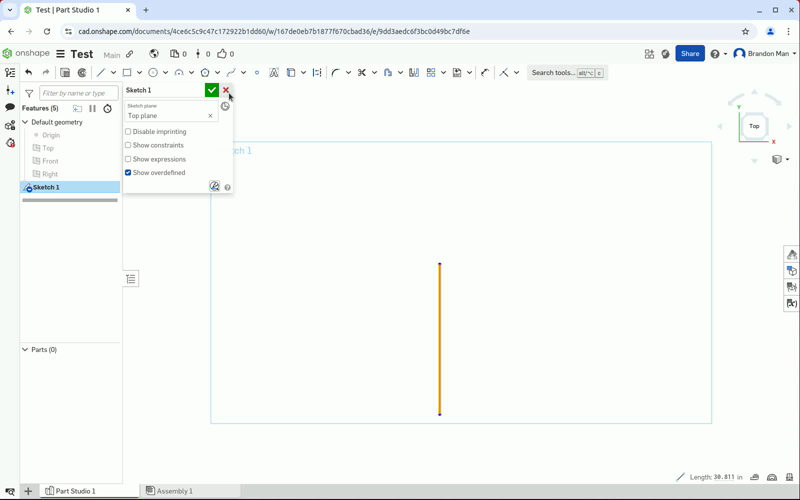
key(shift+h)
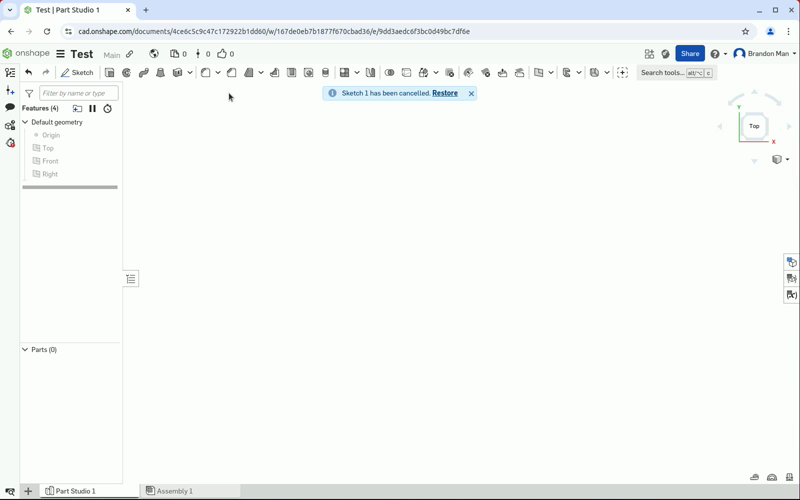
mouse_move(73, 352)
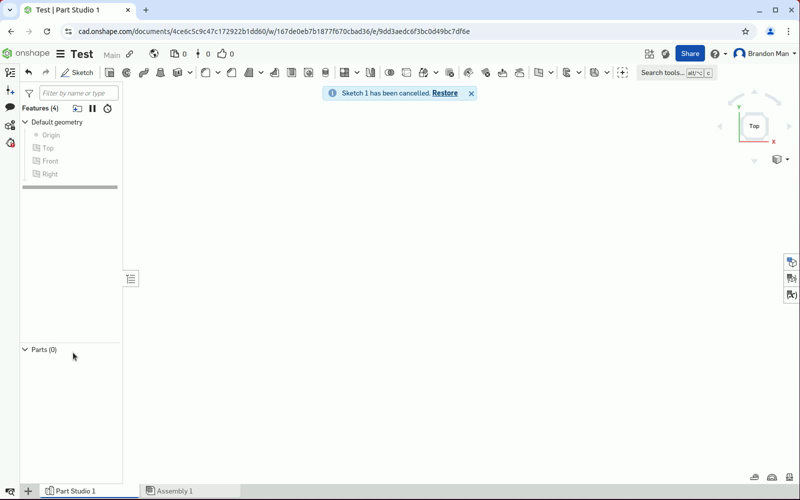
key(y)
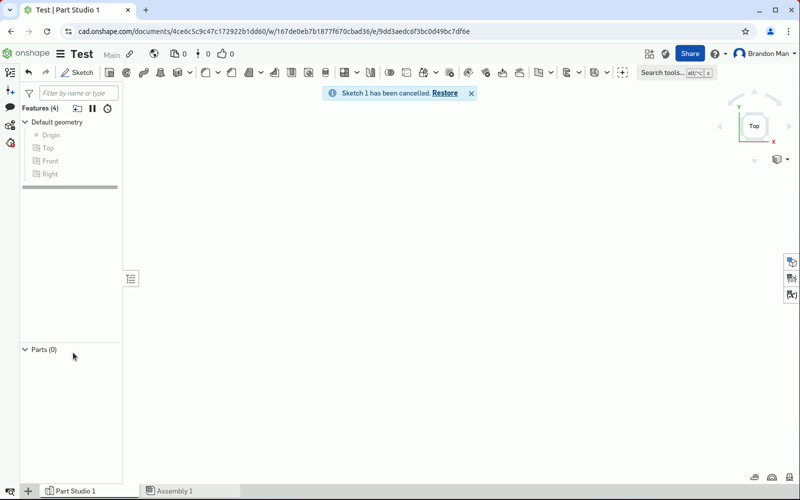
key(shift+p)
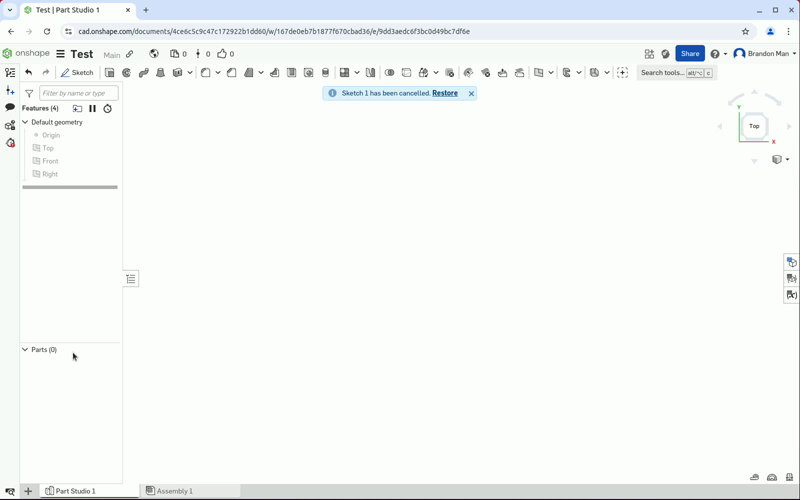
key(space)
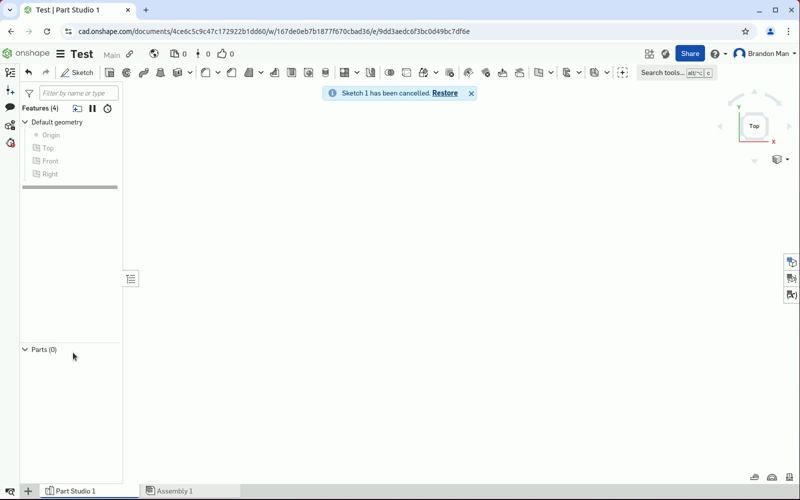
key_down(shift)
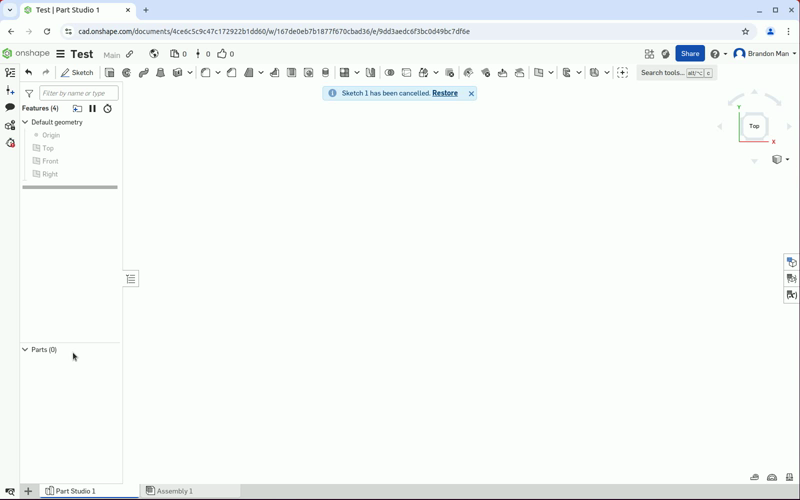
key(up)
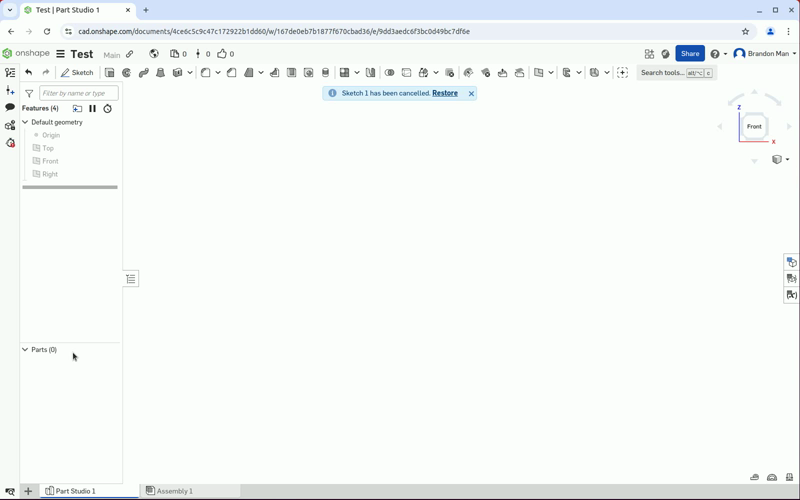
key_up(shift)
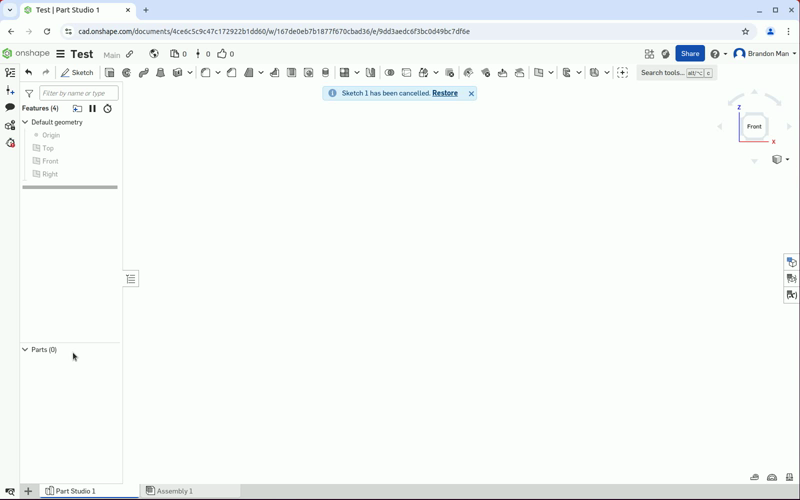
mouse_move(73, 352)
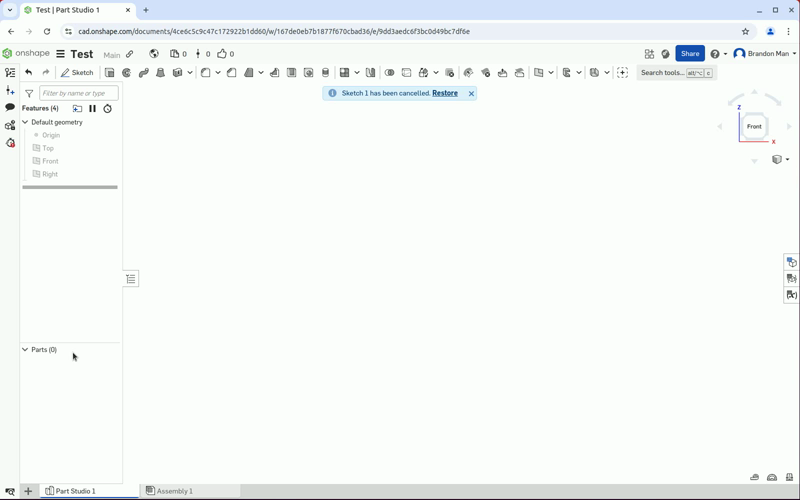
key(shift+y)
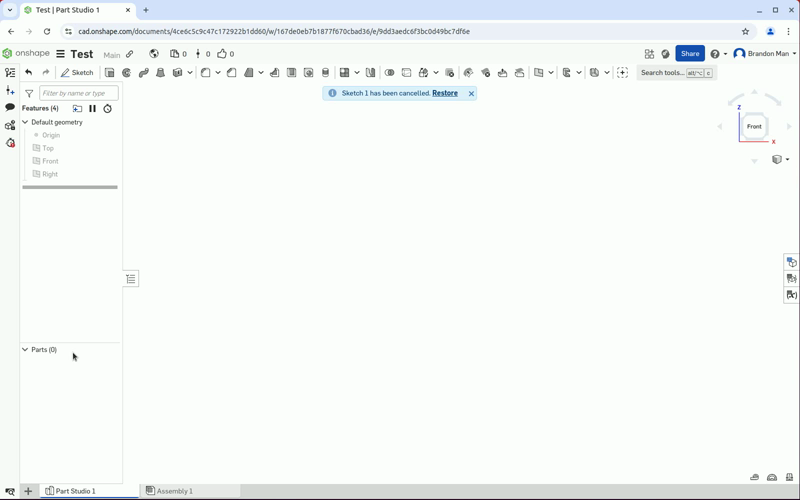
key(shift+s)
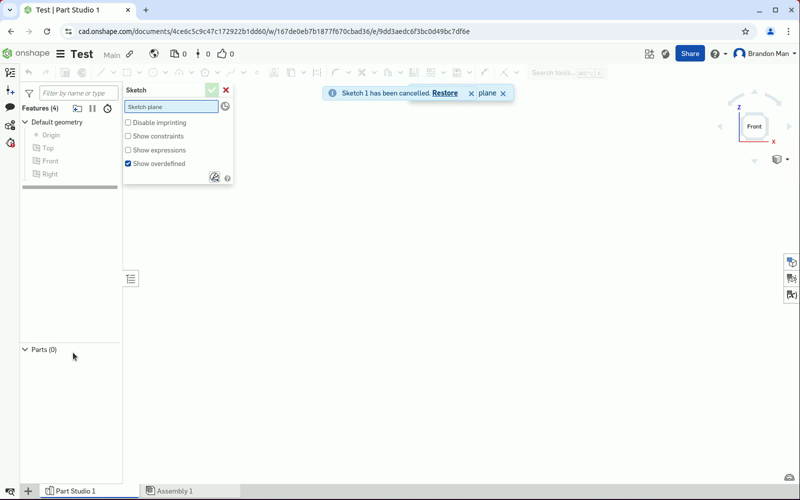
mouse_move(73, 163)
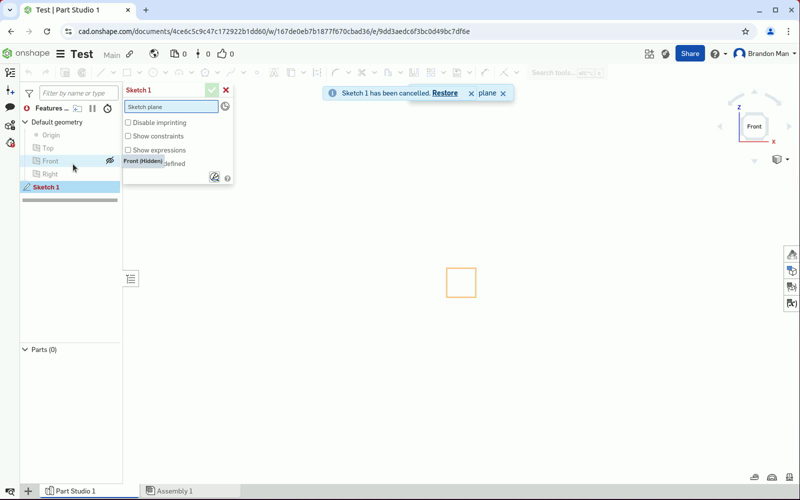
click(73, 163)
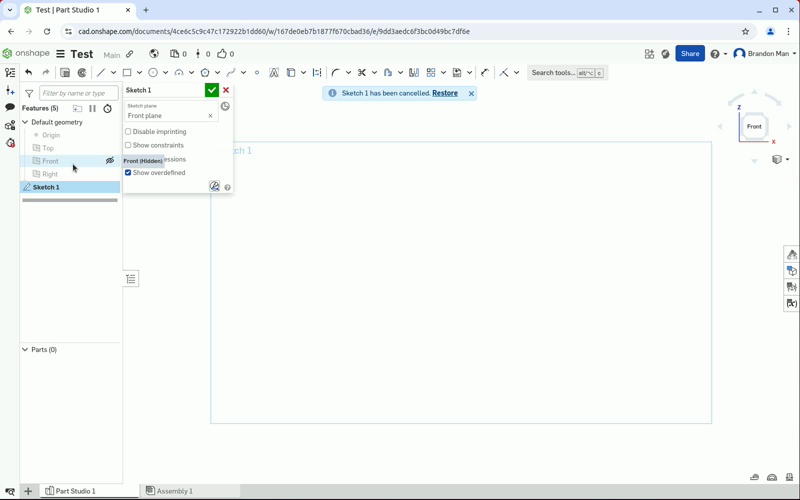
mouse_move(73, 352)
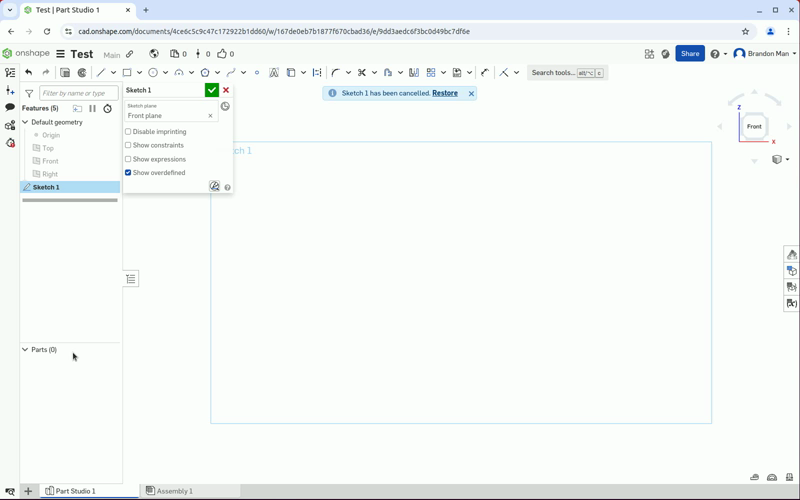
key(y)
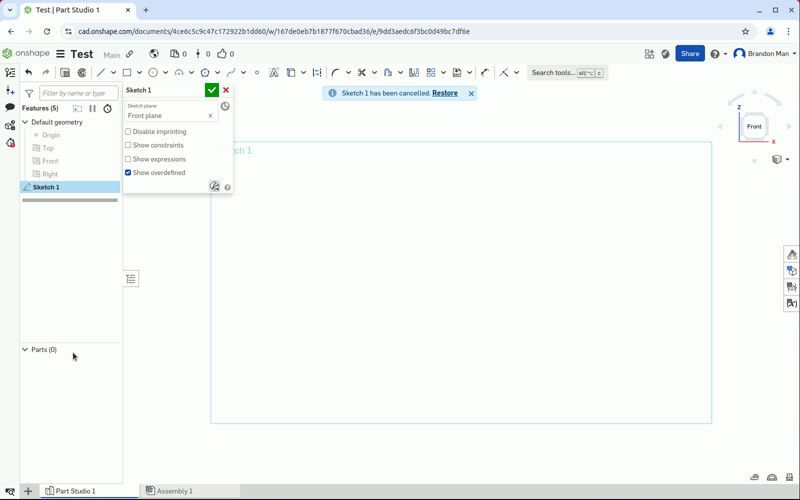
key(a)
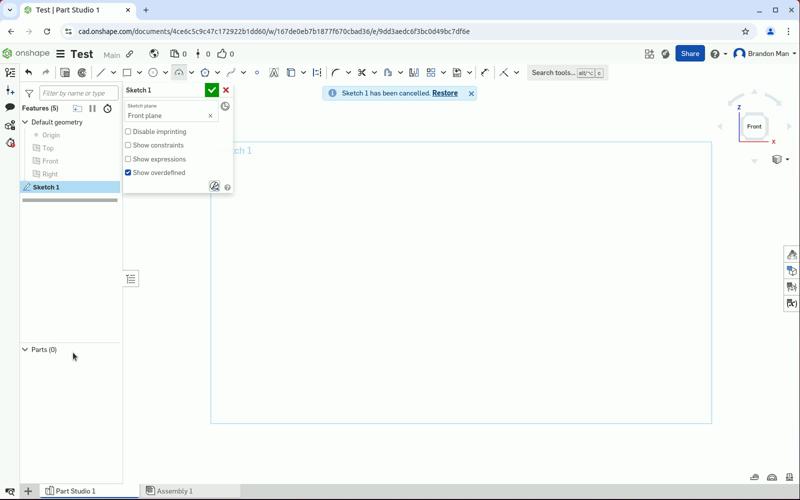
key_down(shift)
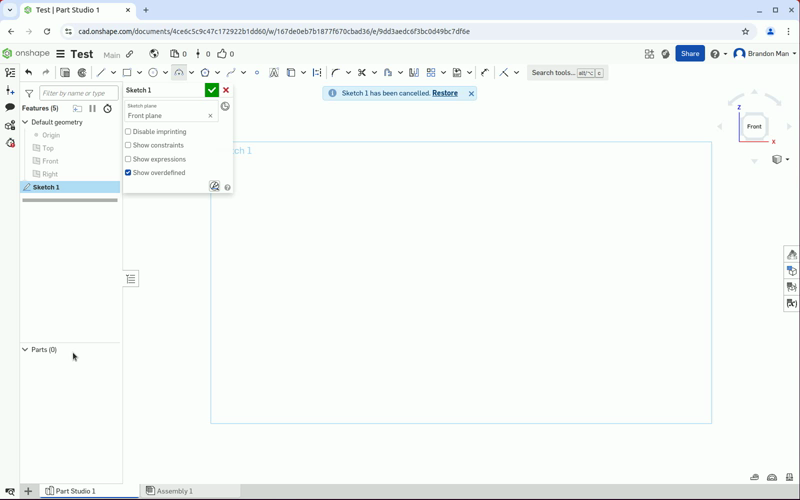
mouse_move(461, 280)
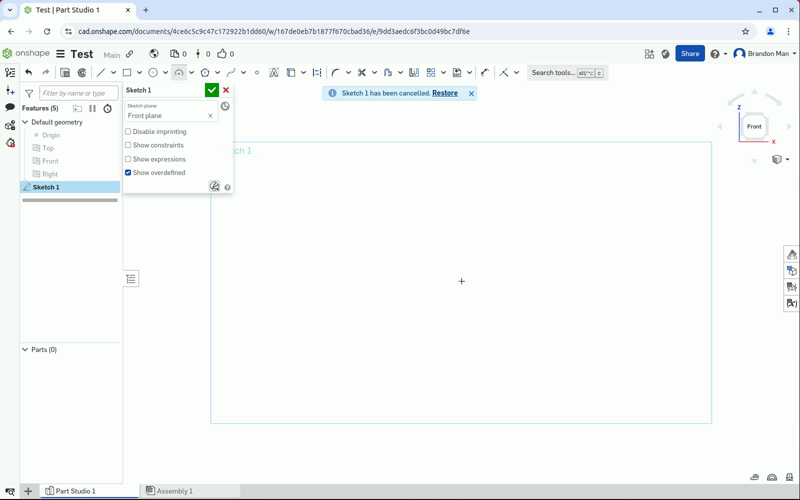
click(461, 280)
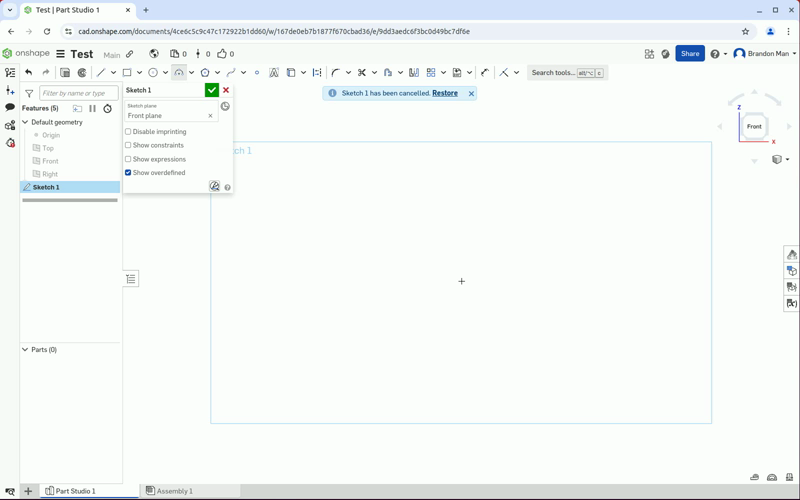
key_up(shift)
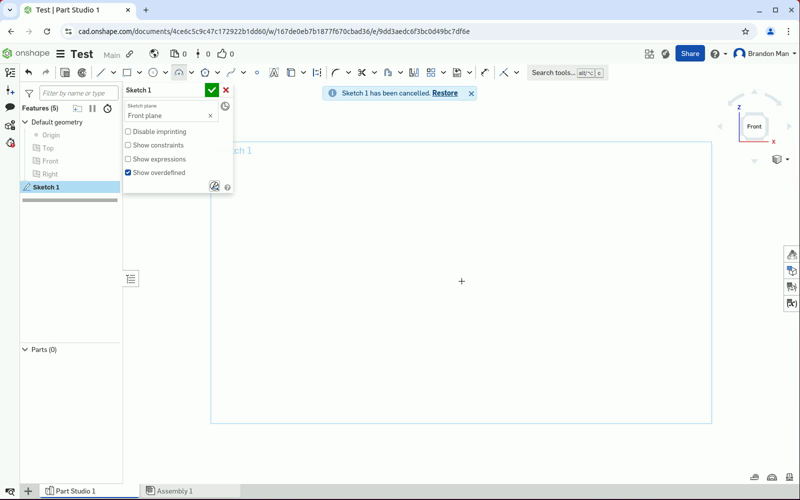
key_down(shift)
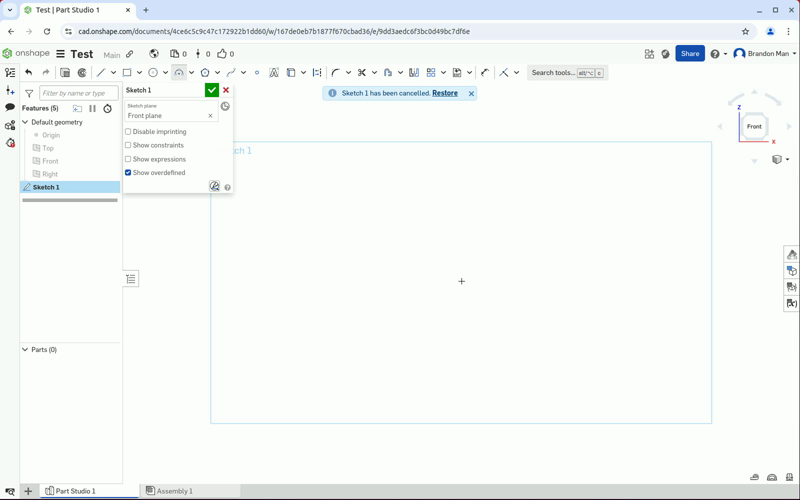
mouse_move(475, 247)
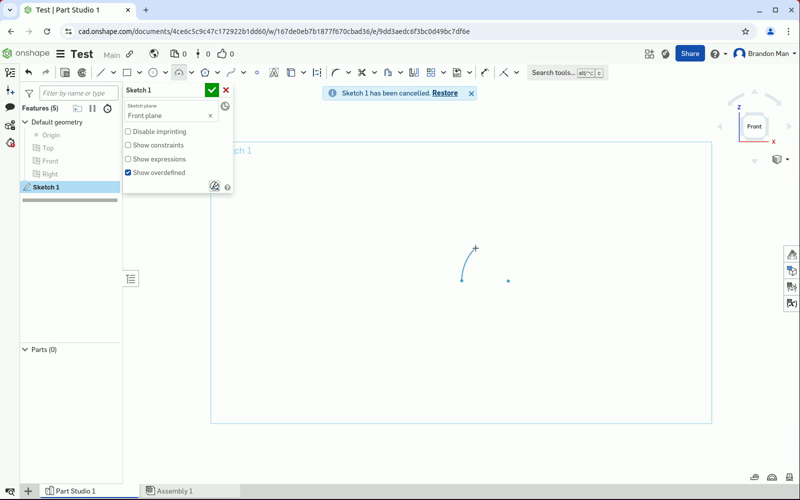
click(475, 247)
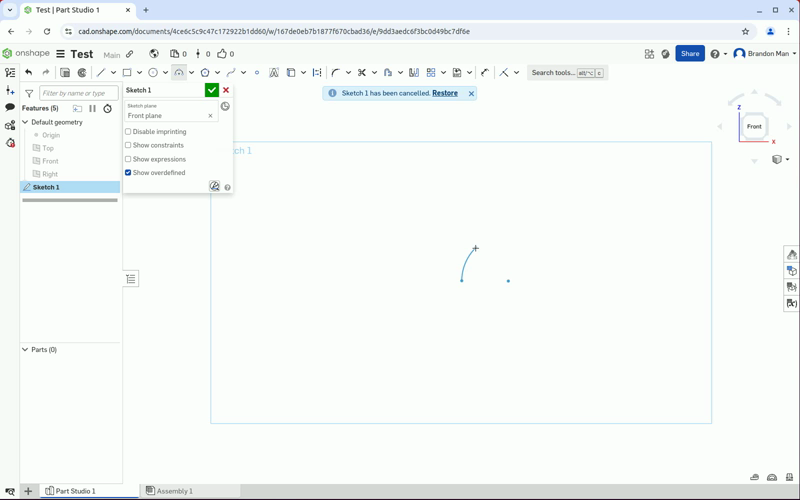
mouse_move(498, 276)
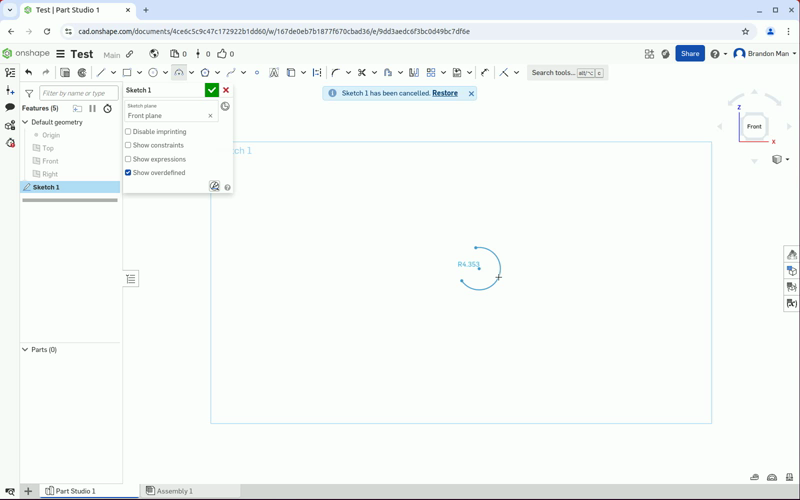
click(498, 276)
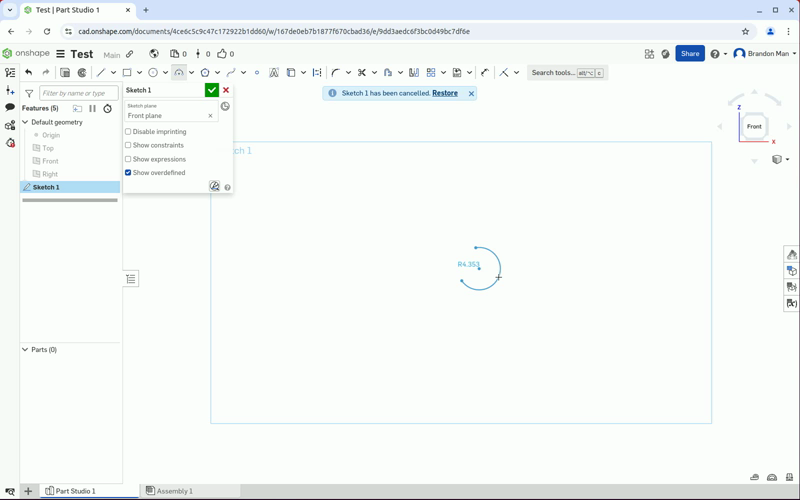
key_up(shift)
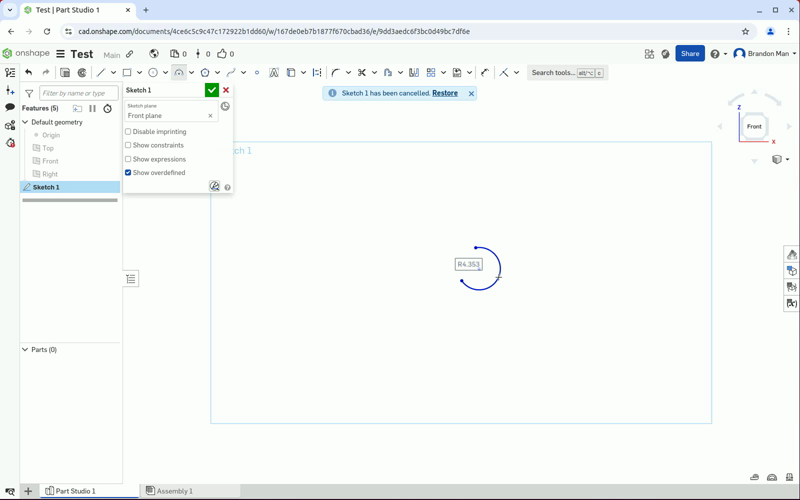
key(esc)
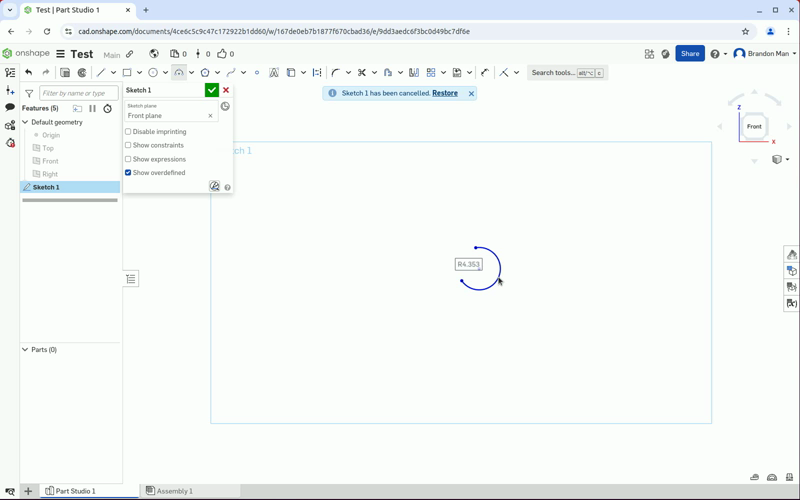
key(l)
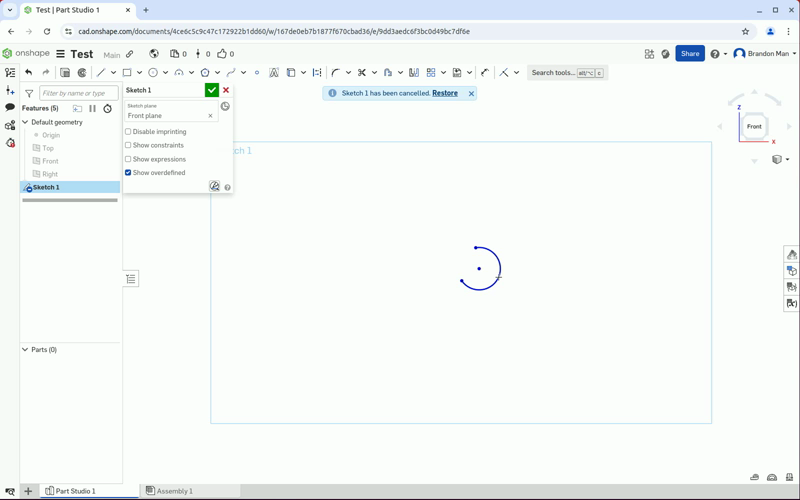
mouse_move(475, 247)
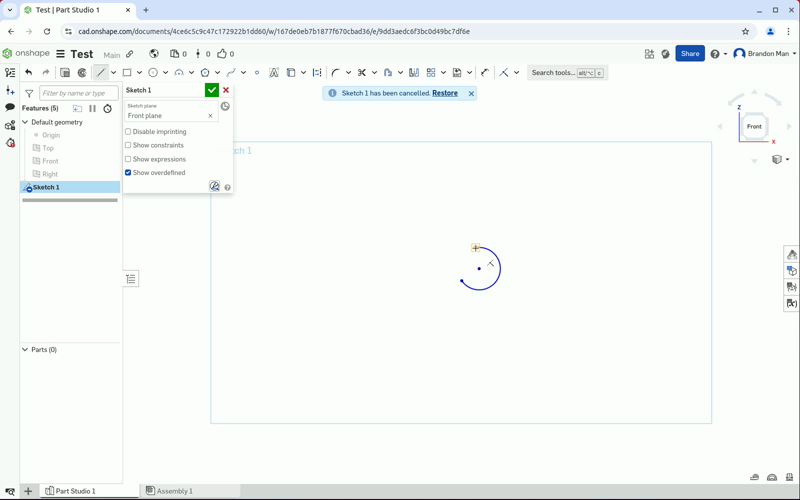
click(475, 247)
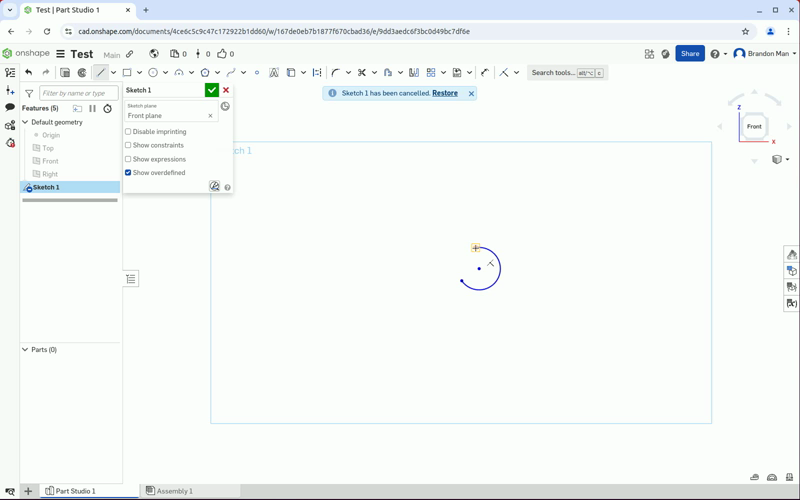
key_down(shift)
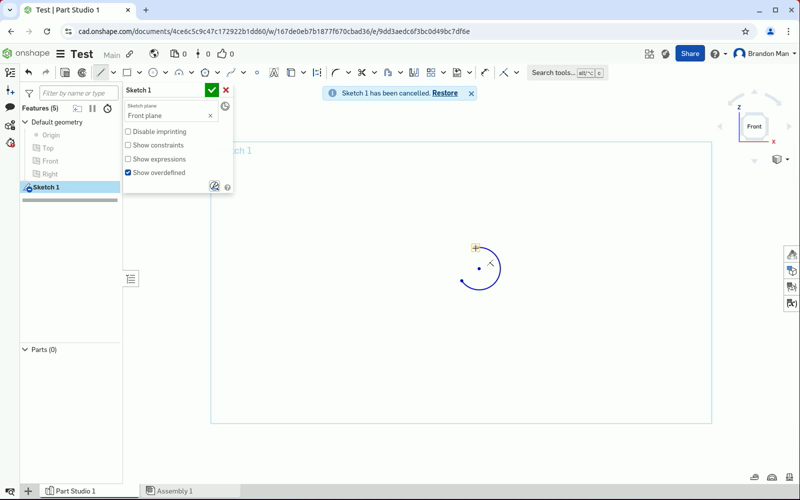
mouse_move(505, 247)
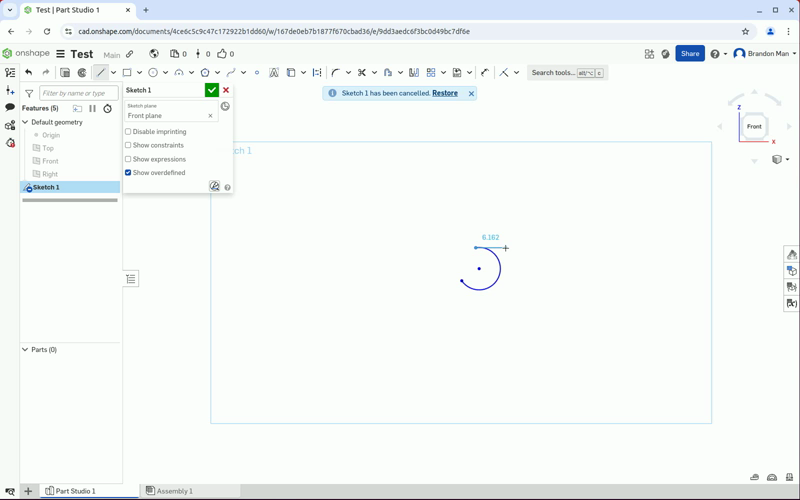
mouse_move(475, 255)
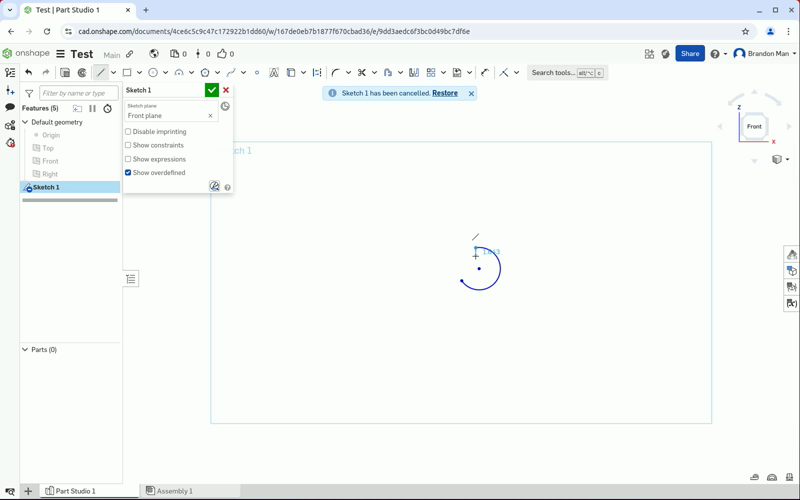
click(475, 255)
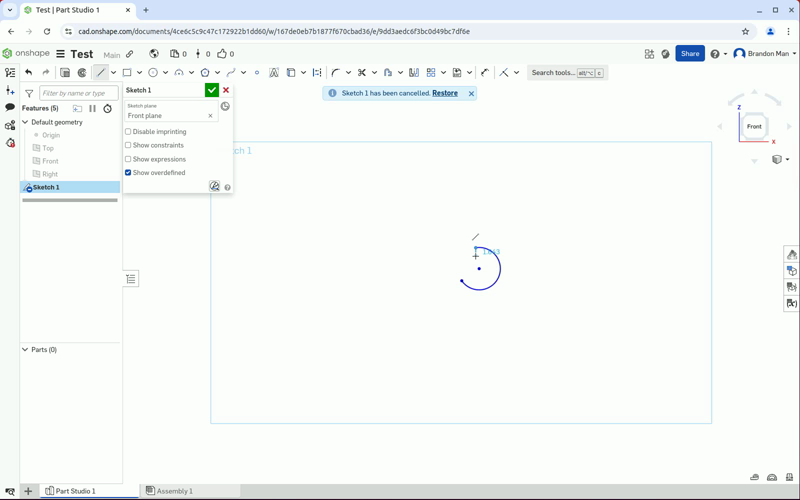
key_up(shift)
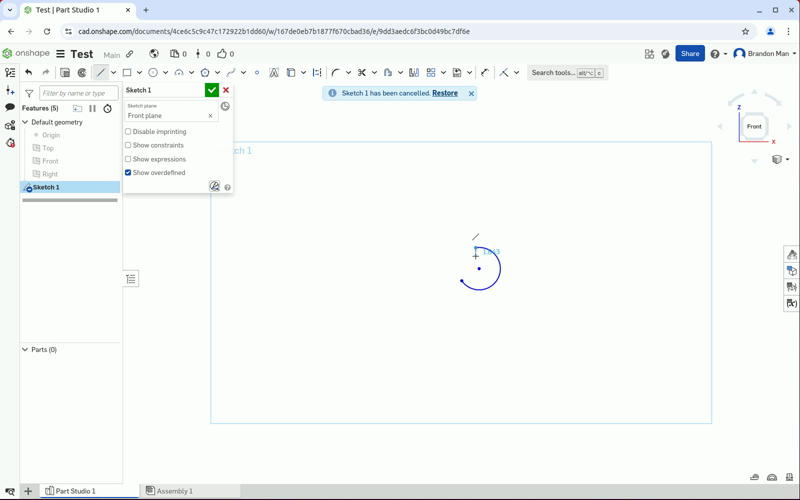
key(esc)
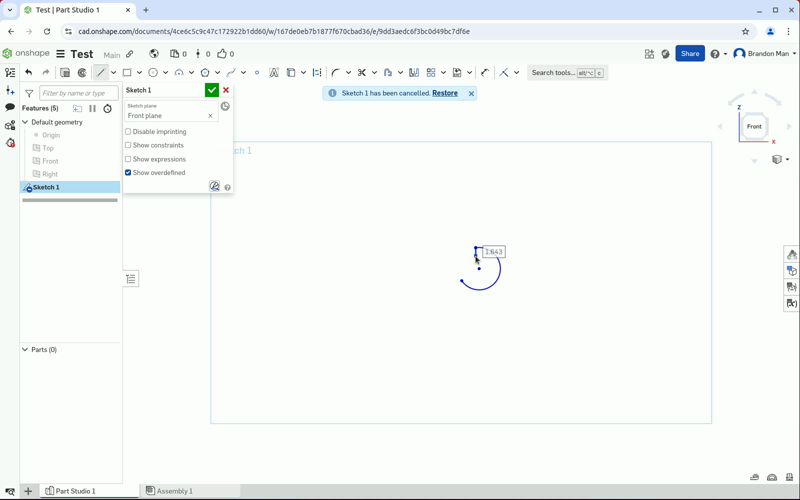
key(a)
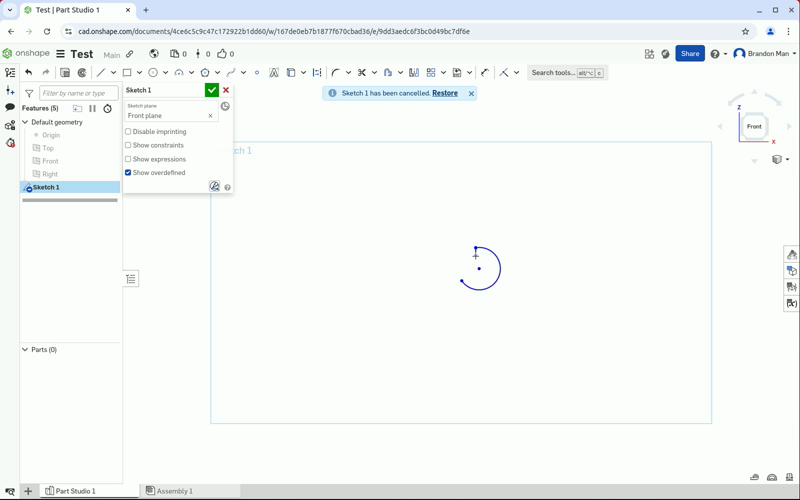
mouse_move(475, 255)
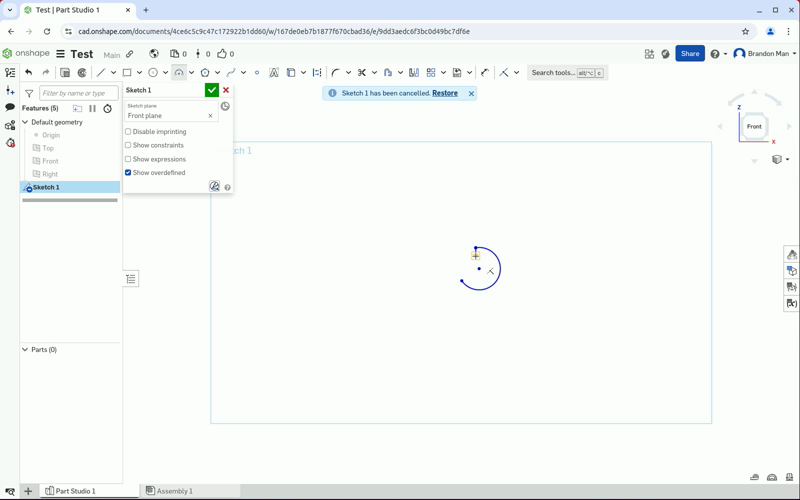
click(475, 255)
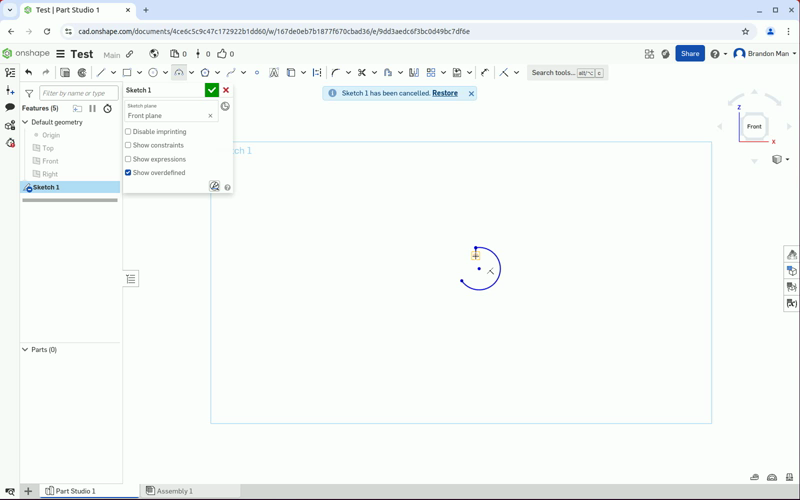
key_down(shift)
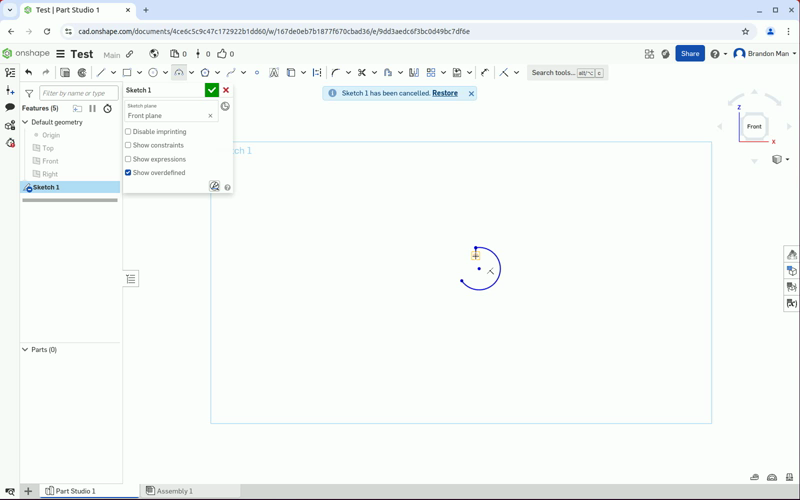
mouse_move(464, 270)
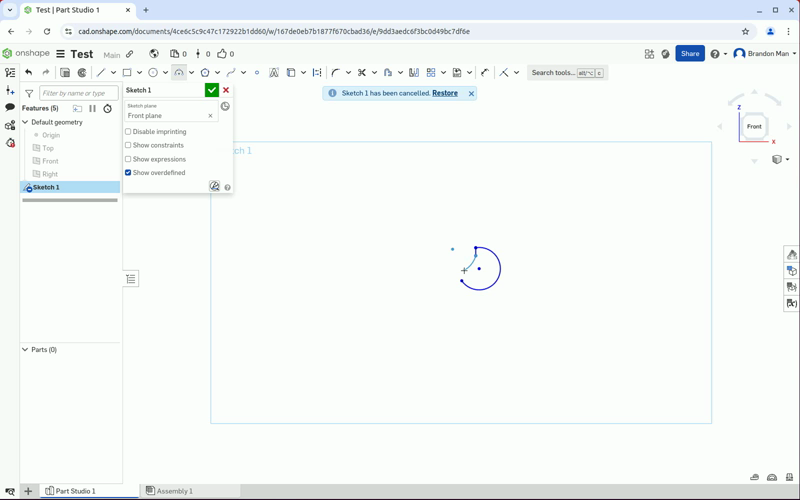
click(464, 270)
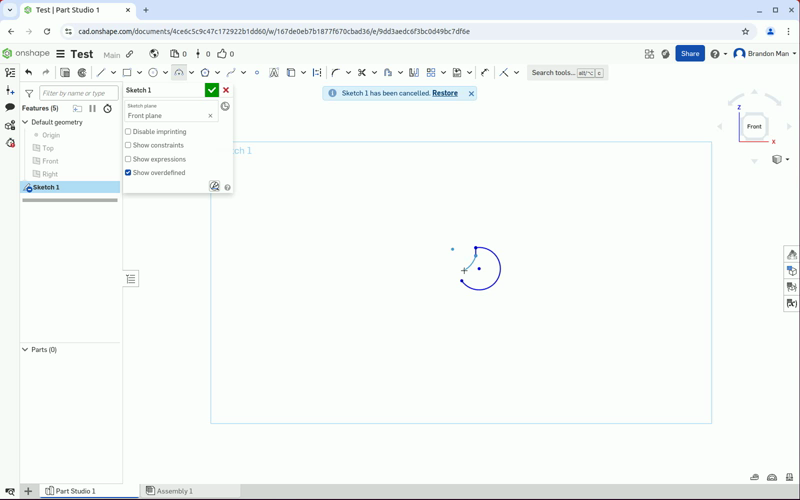
mouse_move(472, 264)
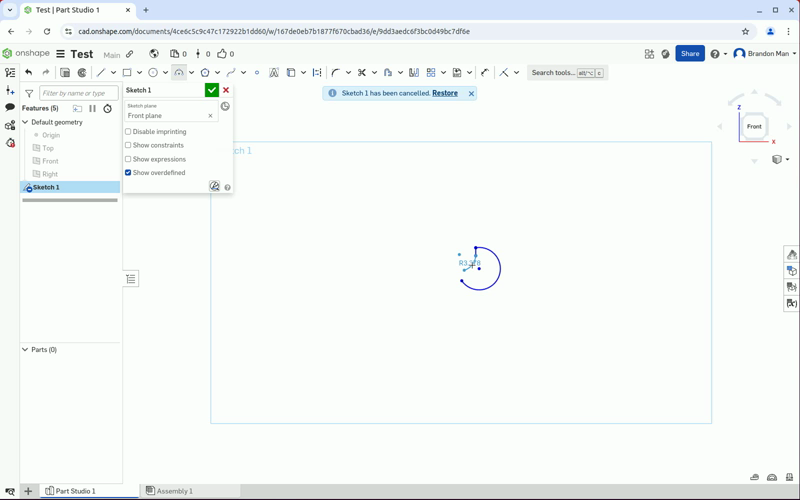
click(472, 264)
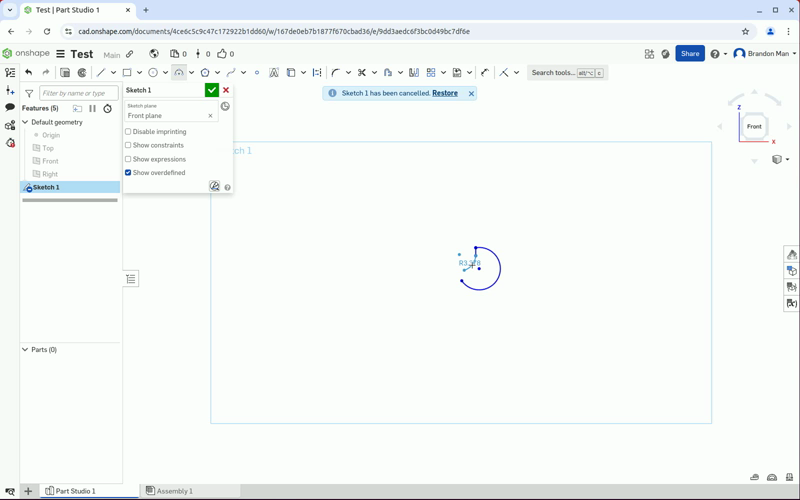
key_up(shift)
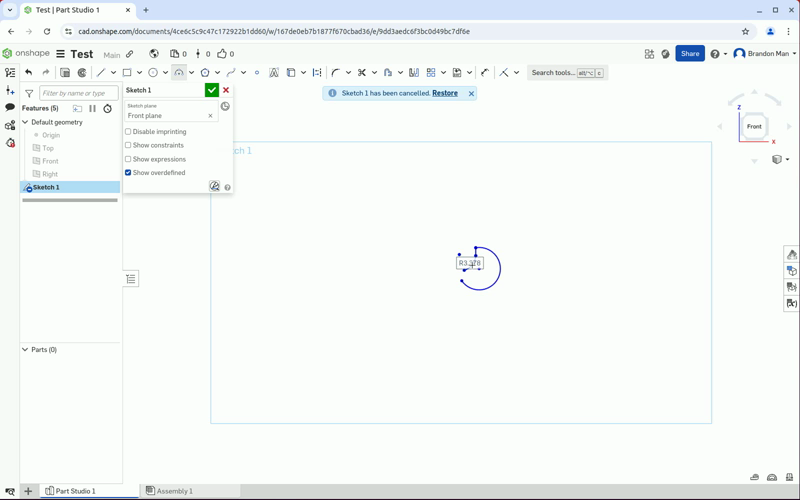
mouse_move(464, 270)
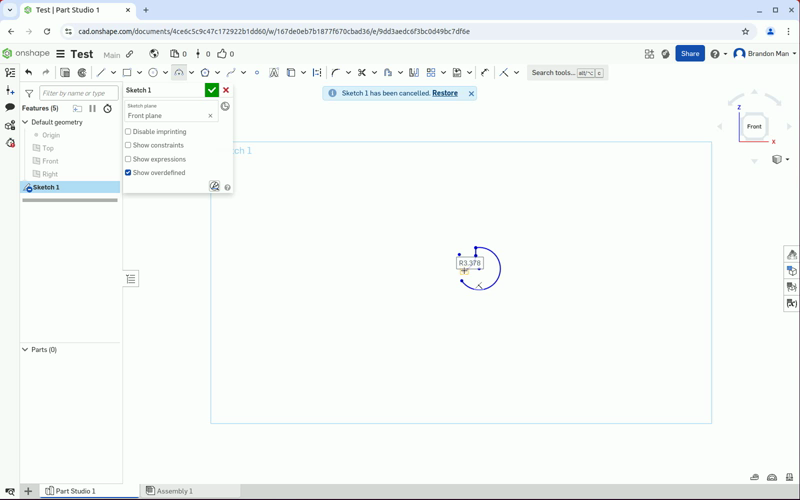
click(464, 270)
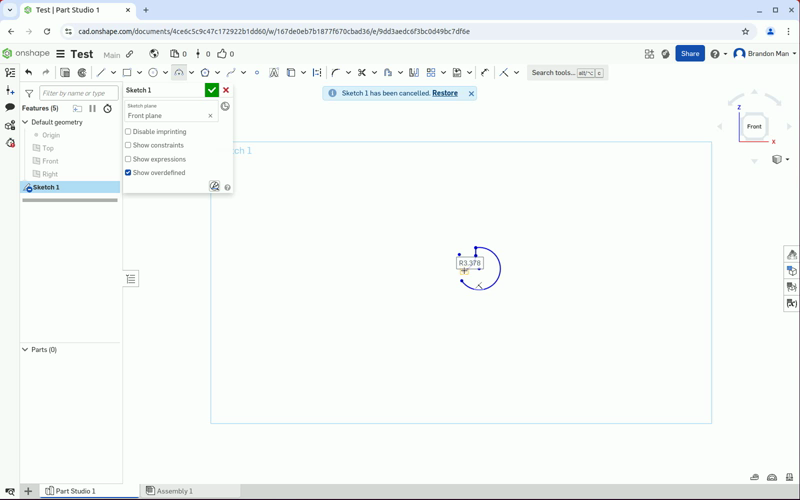
mouse_move(461, 280)
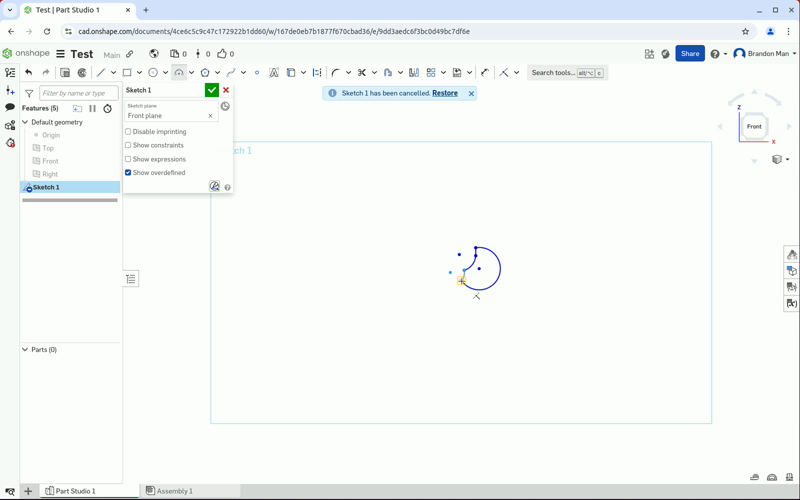
click(461, 280)
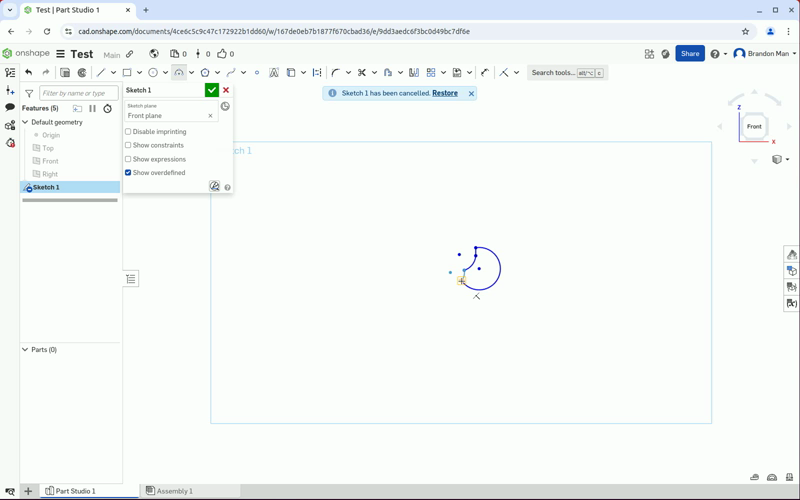
key_down(shift)
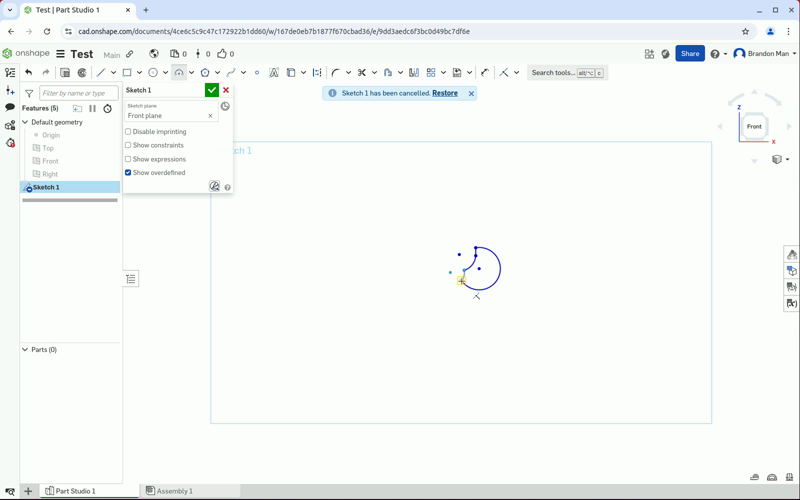
mouse_move(463, 275)
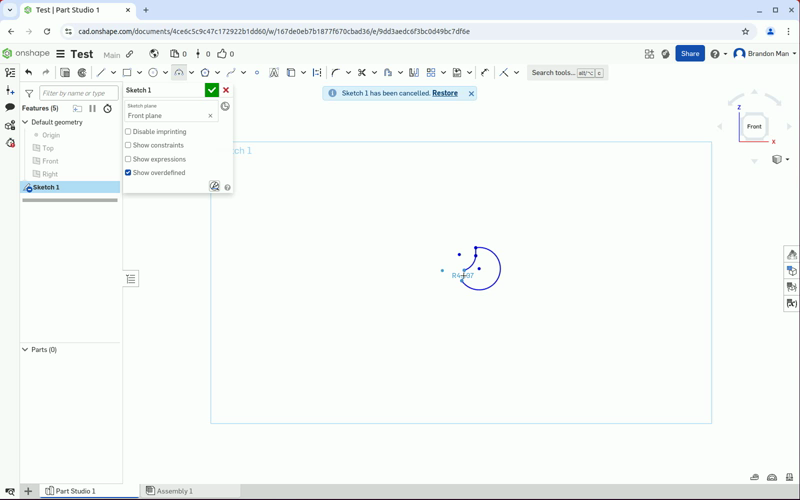
click(463, 275)
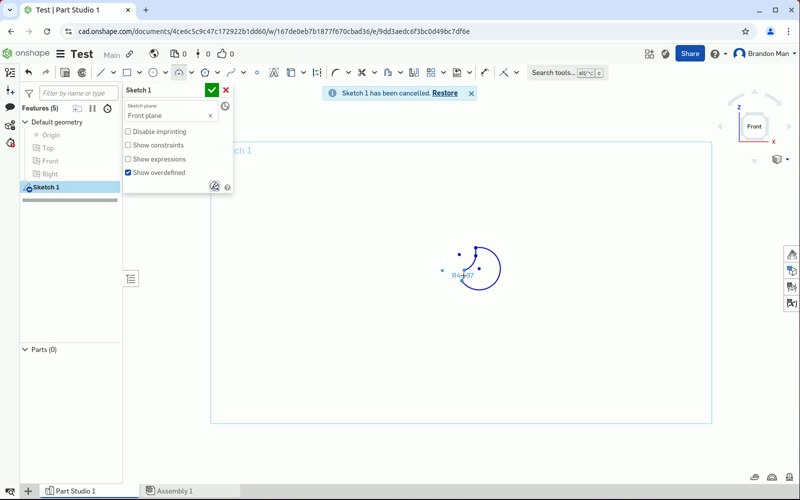
key_up(shift)
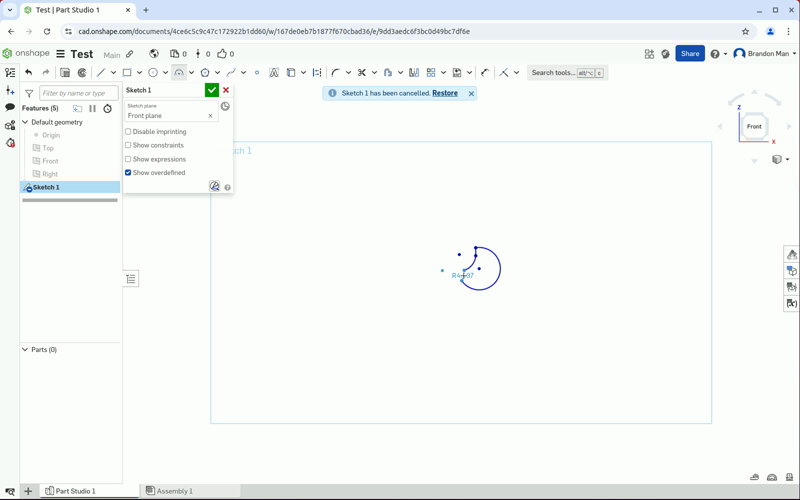
key(esc)
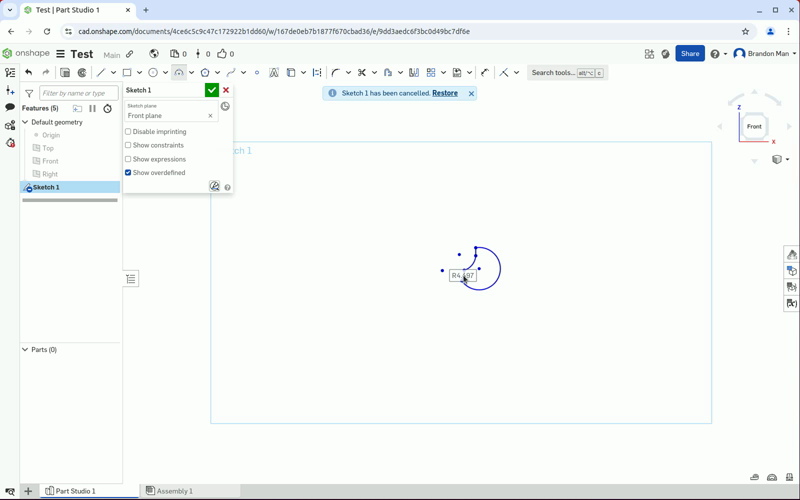
mouse_move(477, 271)
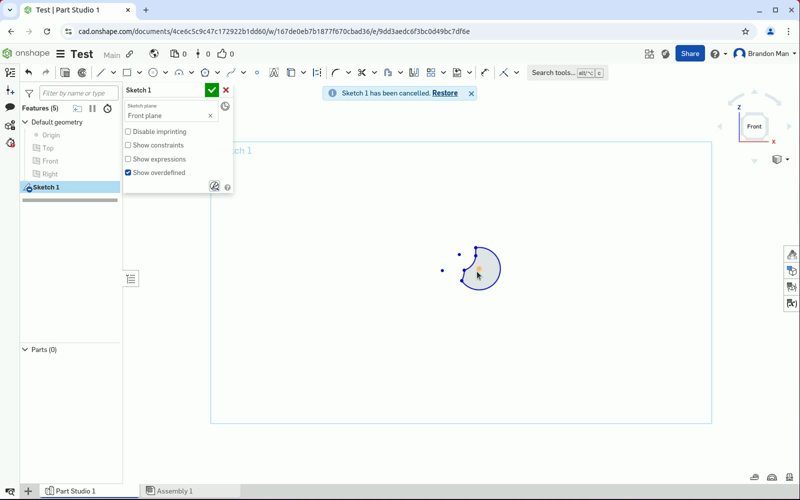
scroll(6)
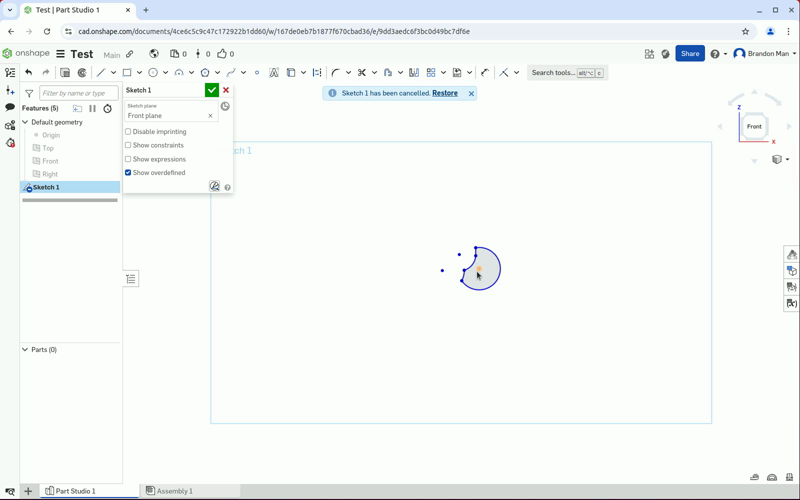
scroll(6)
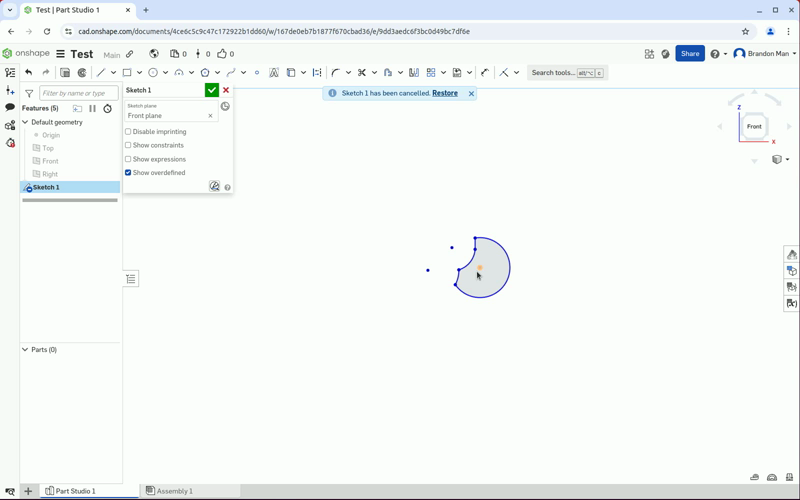
scroll(6)
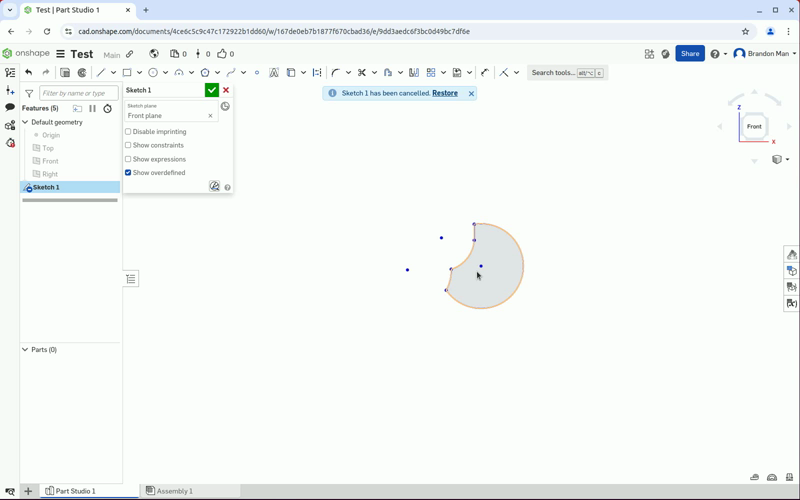
scroll(6)
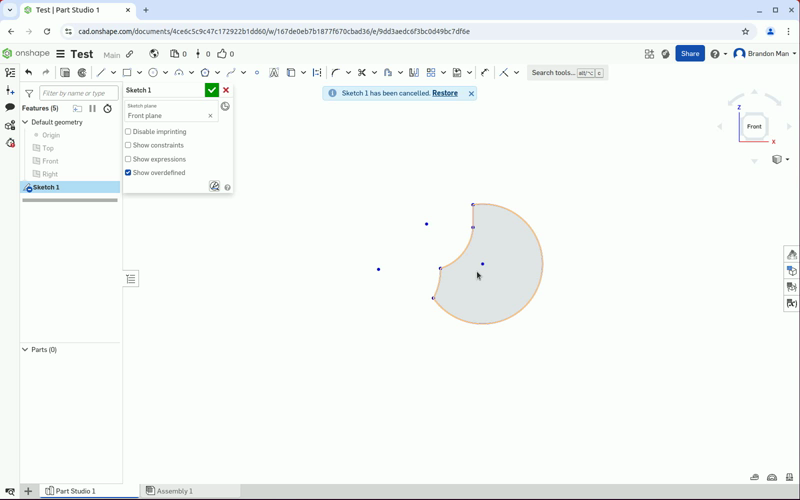
scroll(6)
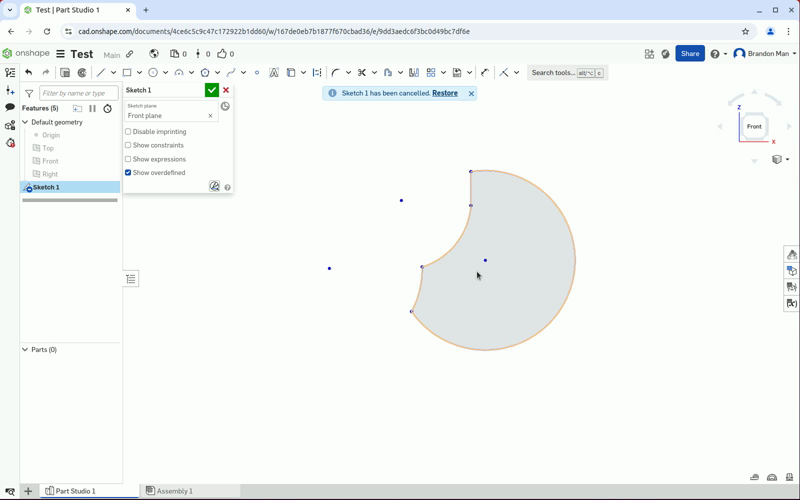
scroll(6)
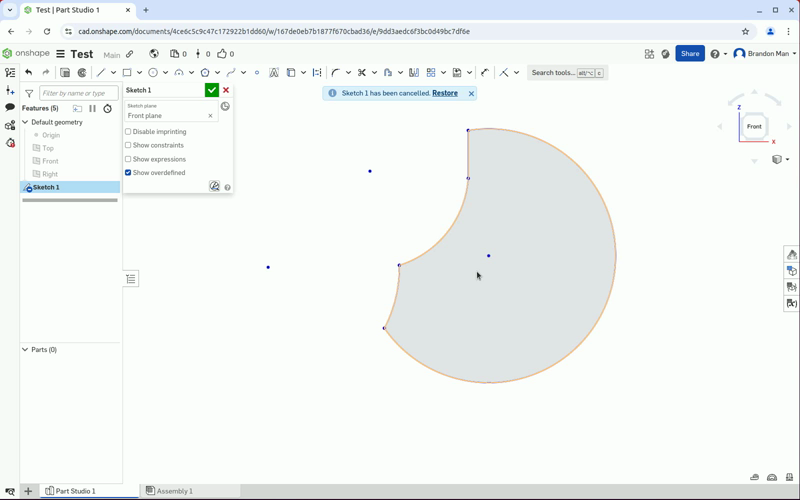
scroll(6)
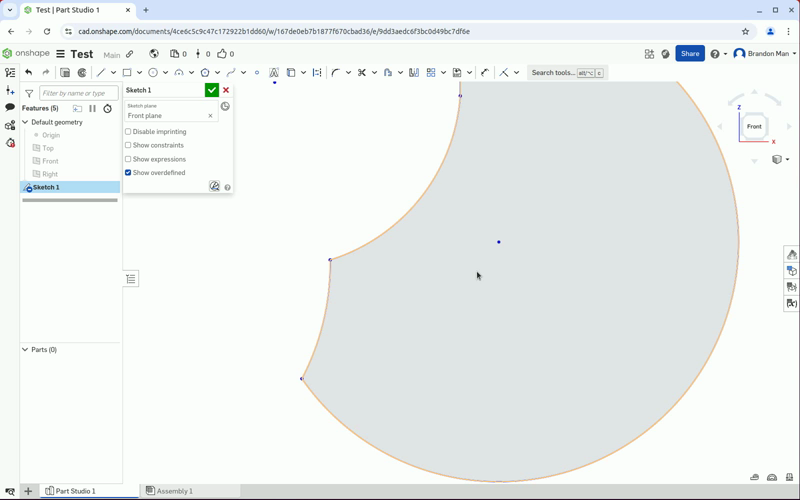
click(477, 271)
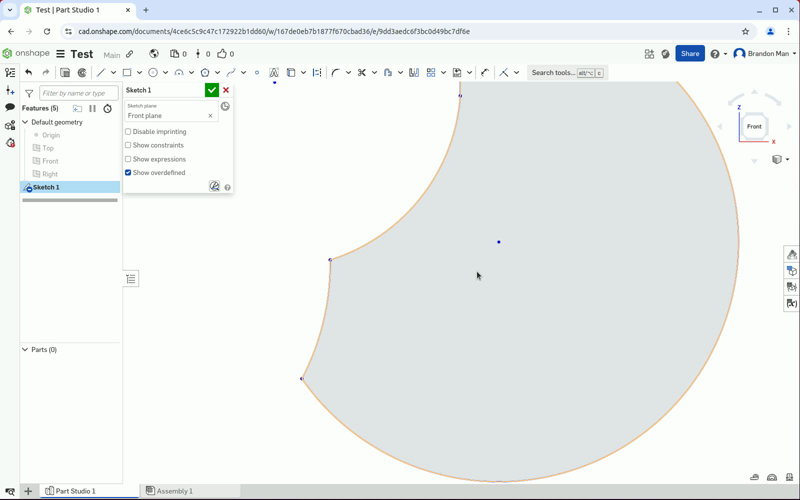
scroll(-6)
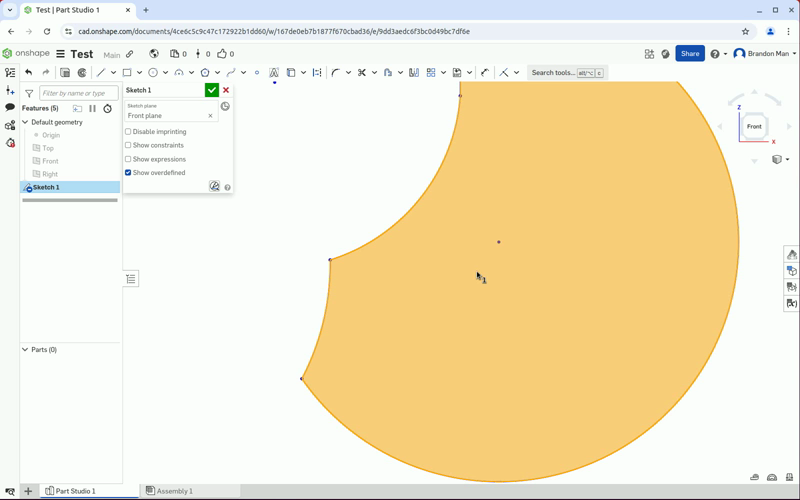
scroll(-6)
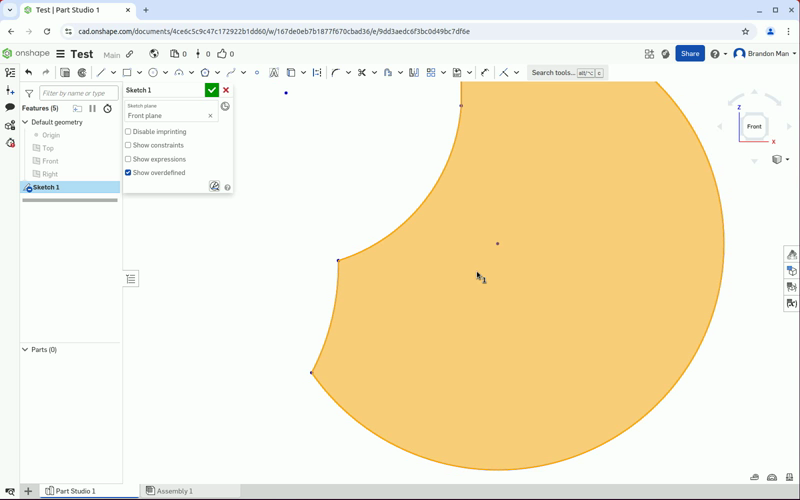
scroll(-6)
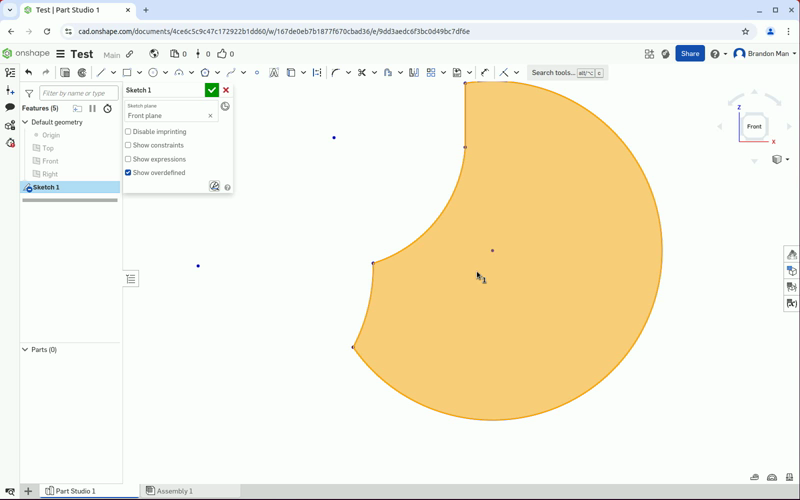
scroll(-6)
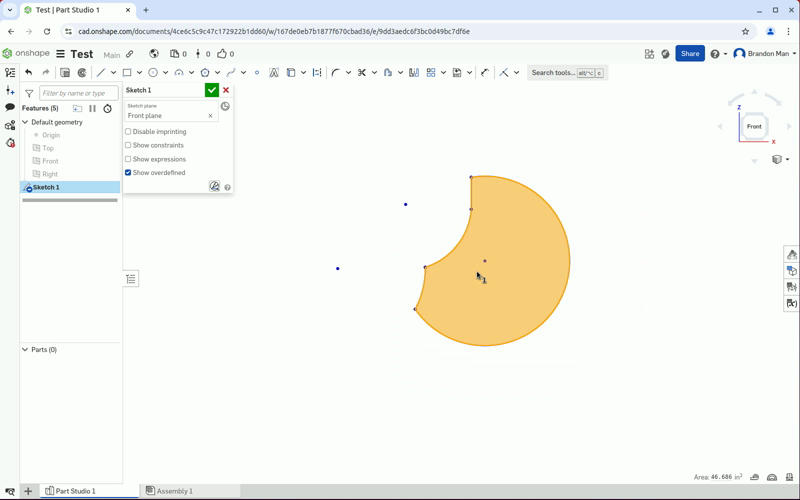
scroll(-6)
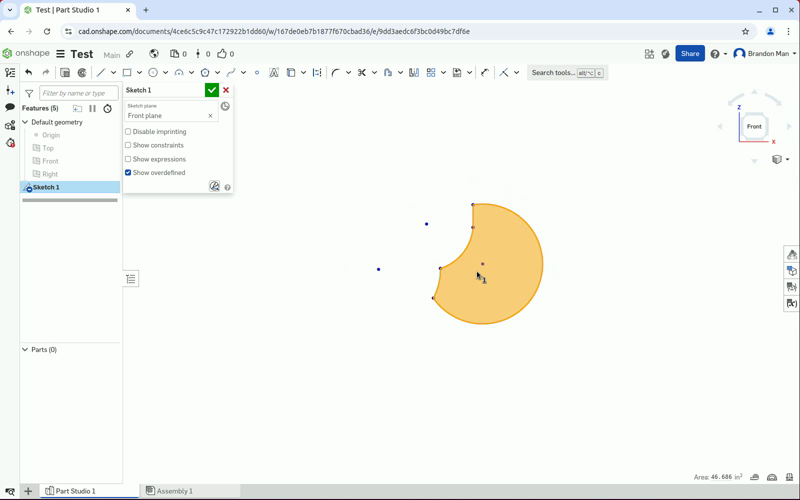
scroll(-6)
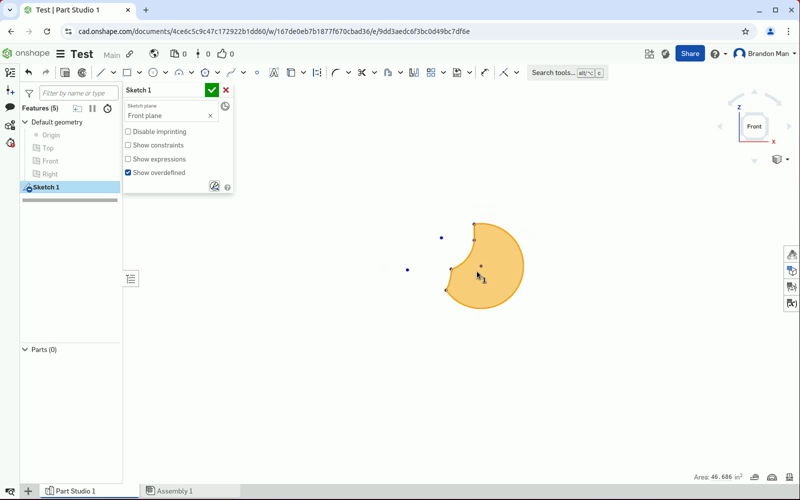
scroll(-6)
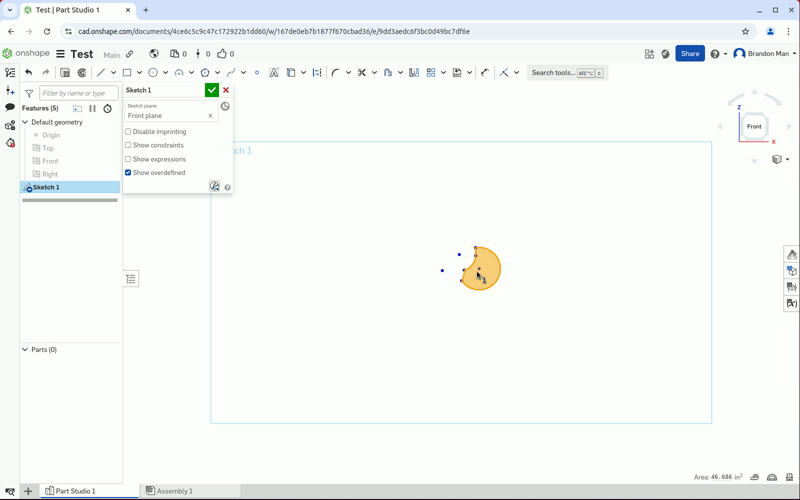
mouse_move(73, 352)
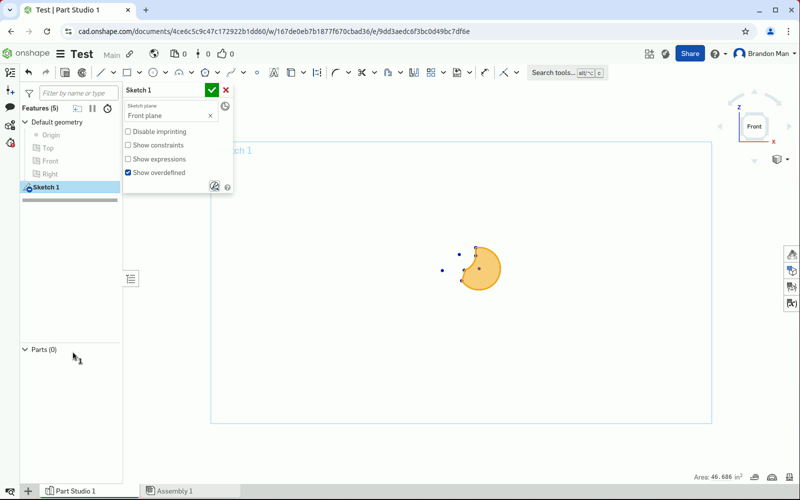
key(shift+y)
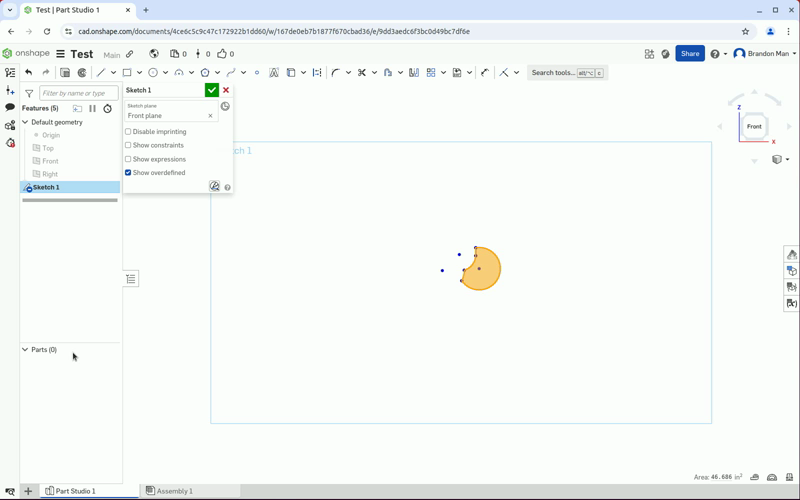
key(shift+e)
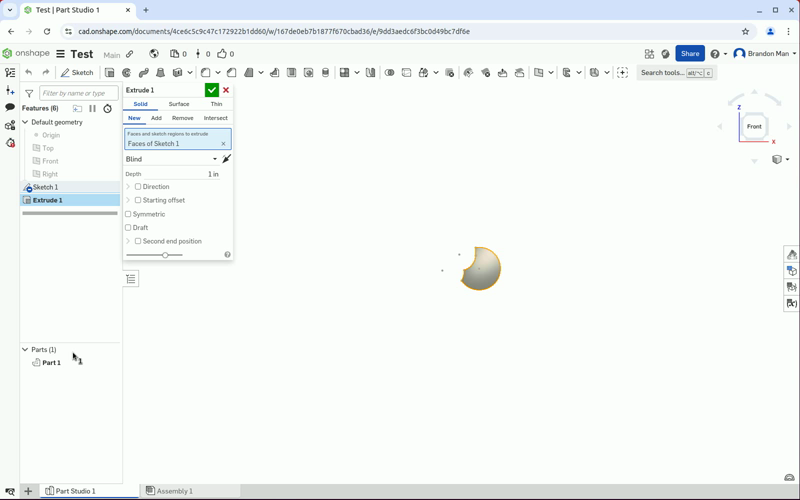
mouse_move(143, 106)
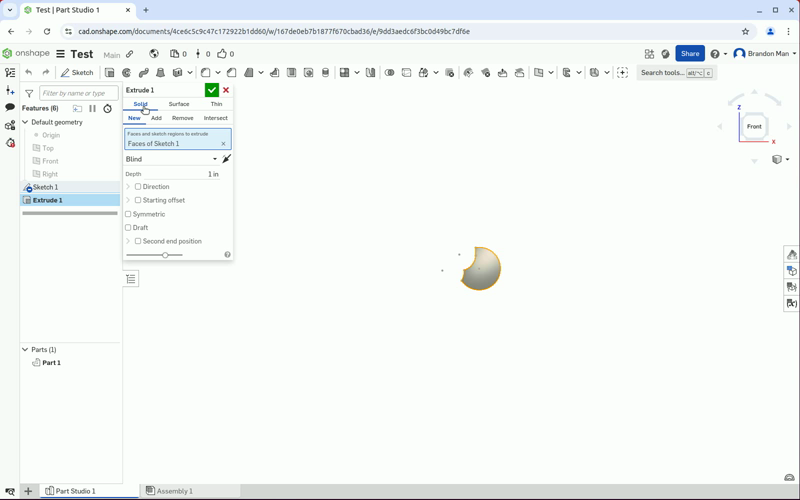
click(143, 106)
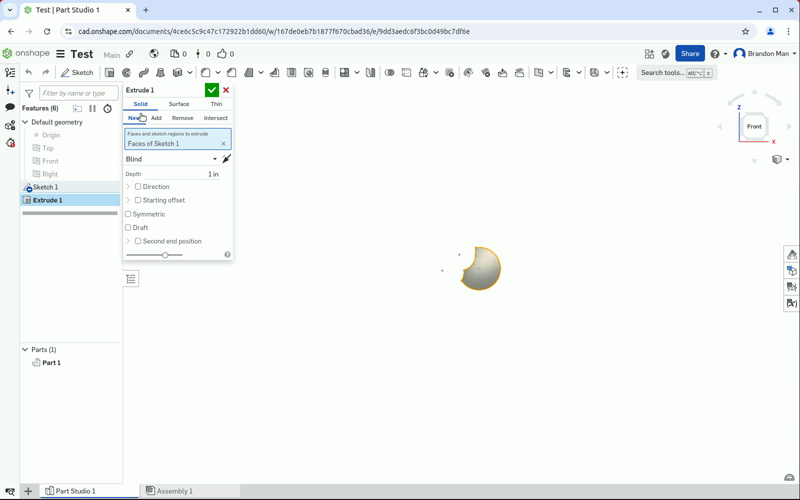
mouse_move(137, 120)
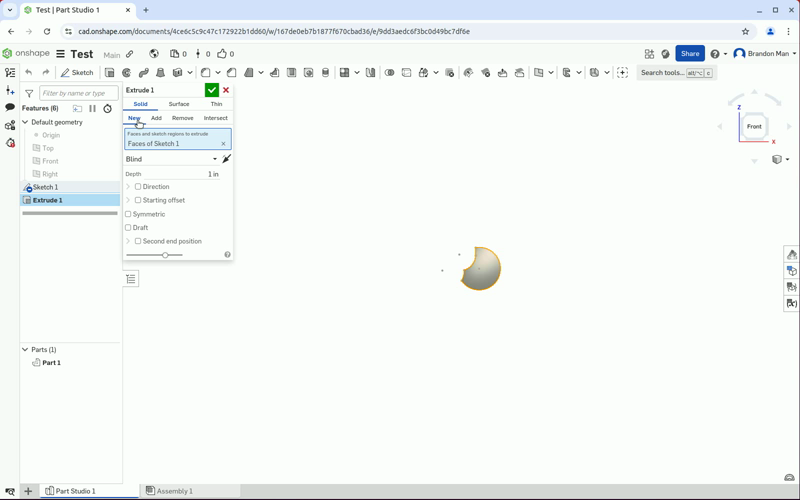
click(137, 120)
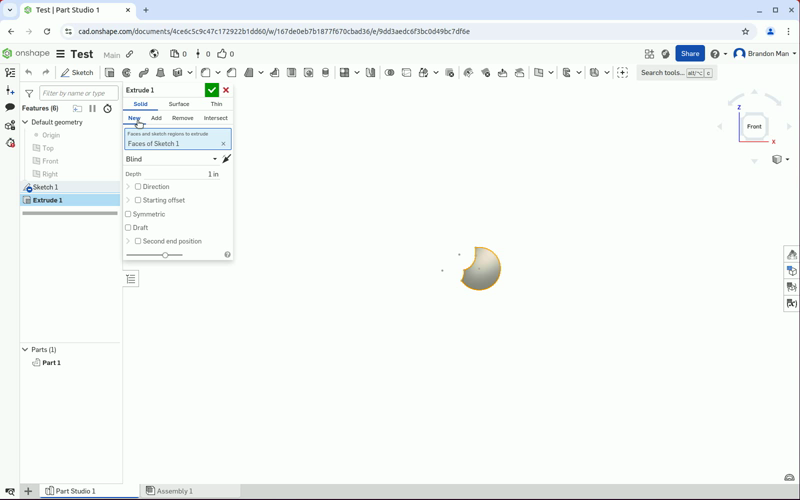
key(tab, 4)
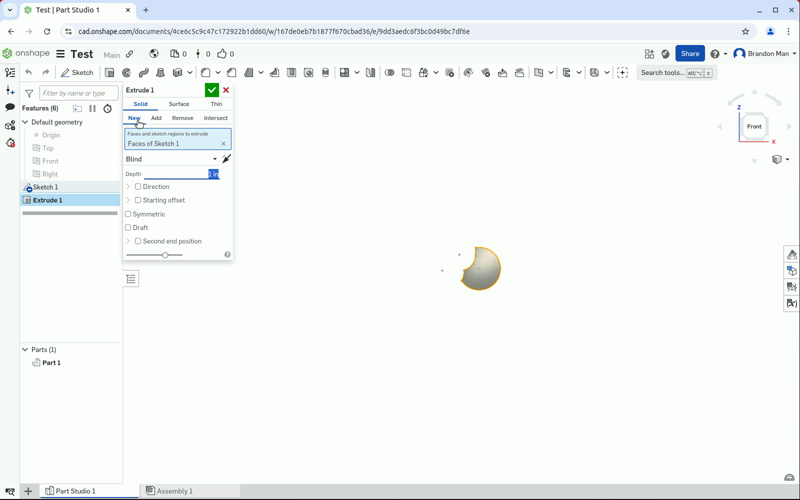
text(0.481)
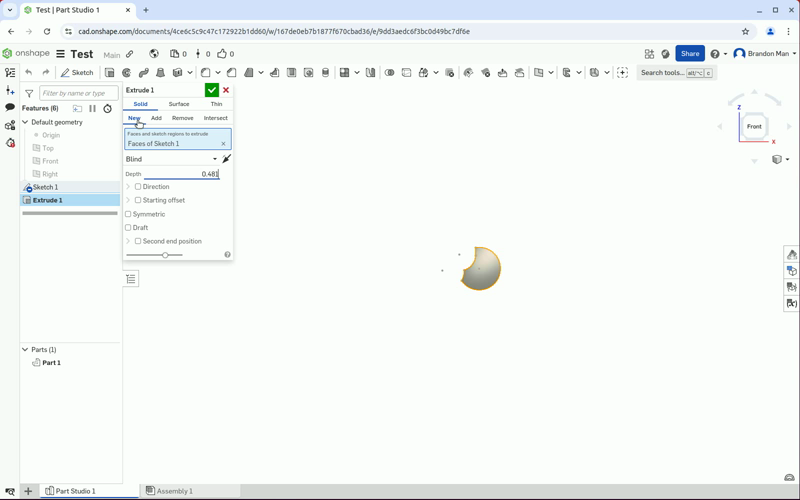
key(enter)
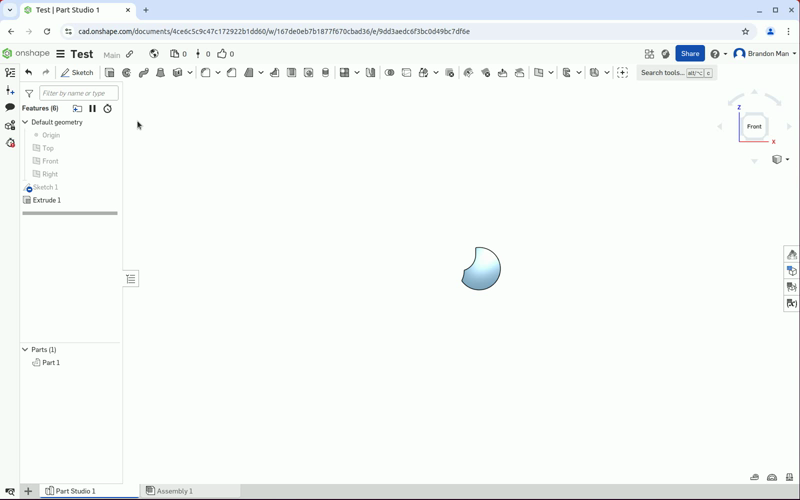
key(shift+h)
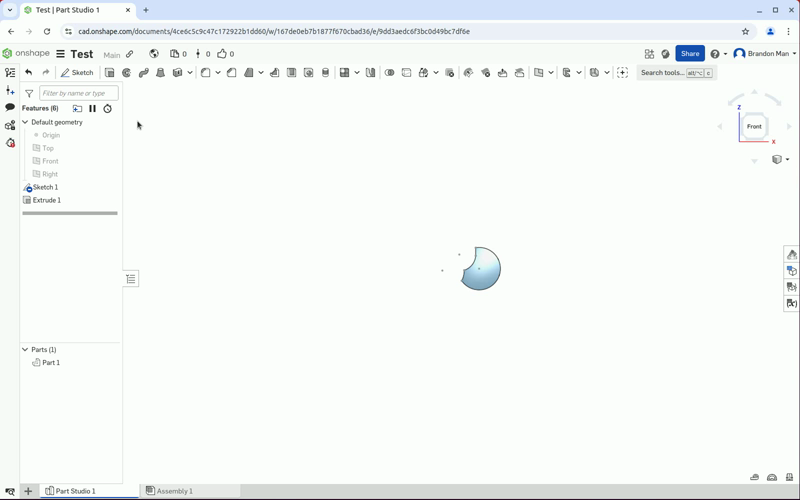
key(shift+h)
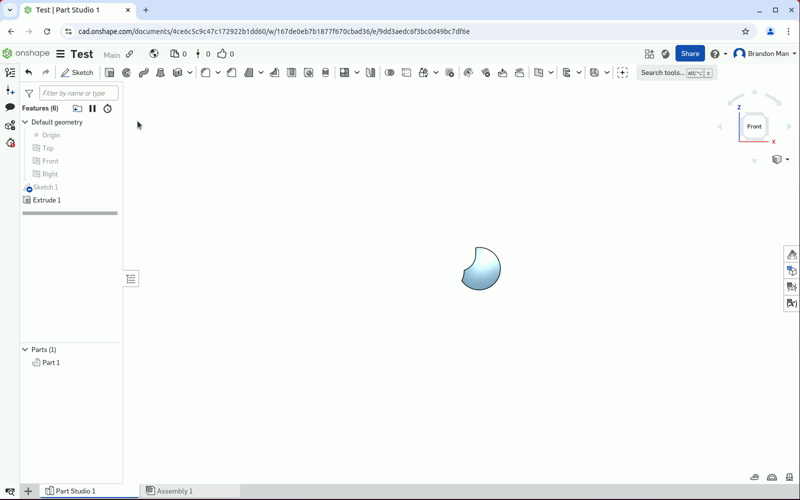
mouse_move(73, 189)
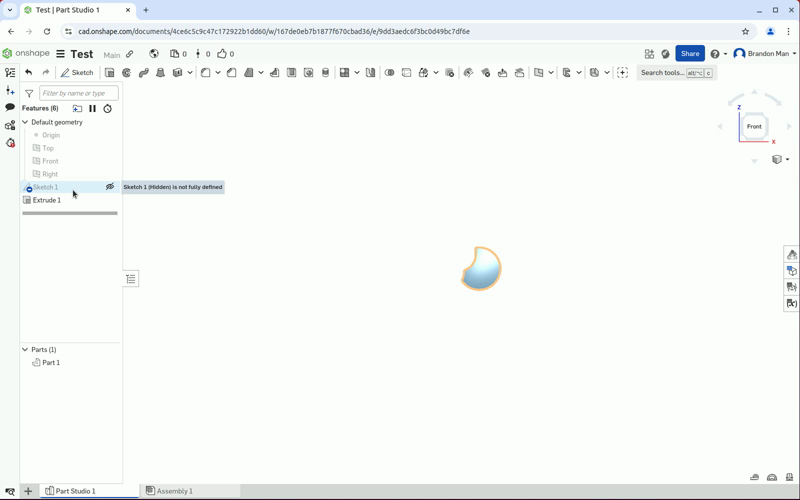
click(73, 189)
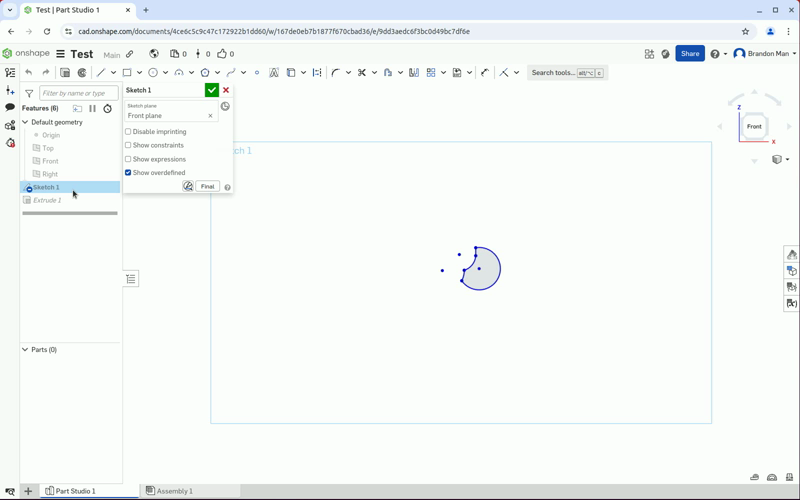
mouse_move(229, 92)
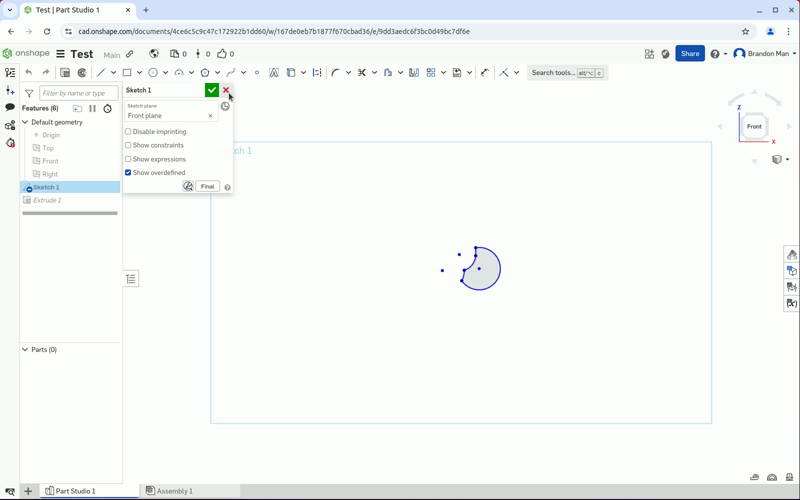
click(229, 92)
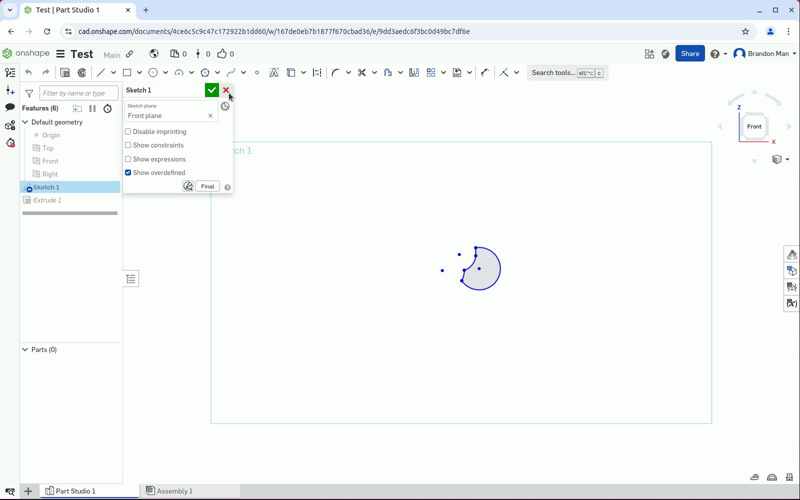
key(shift+s)
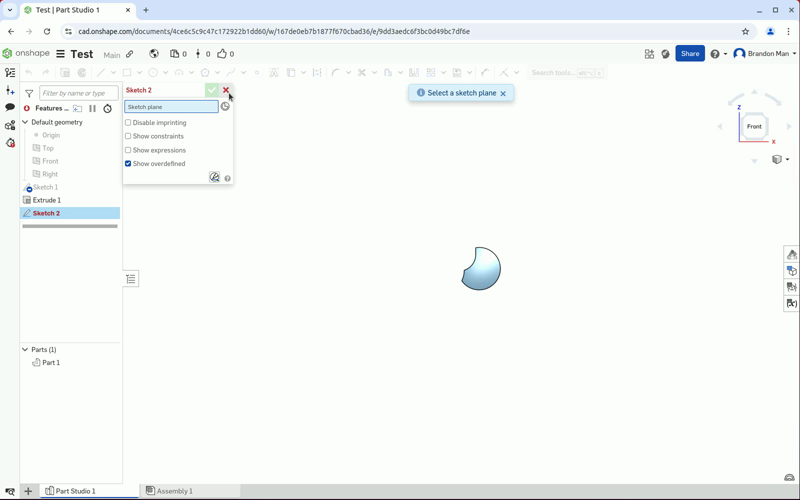
mouse_move(73, 163)
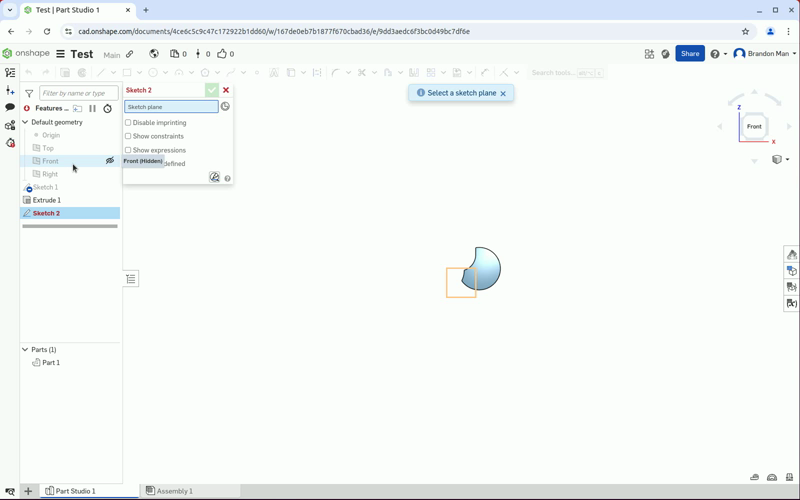
click(73, 163)
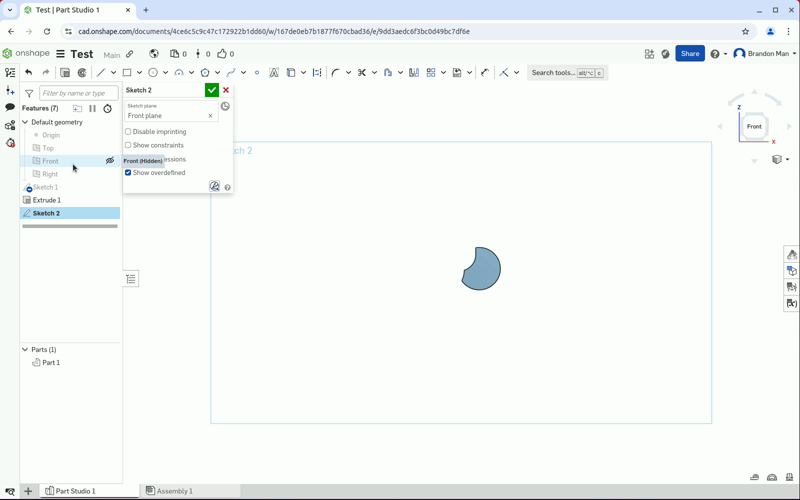
mouse_move(73, 352)
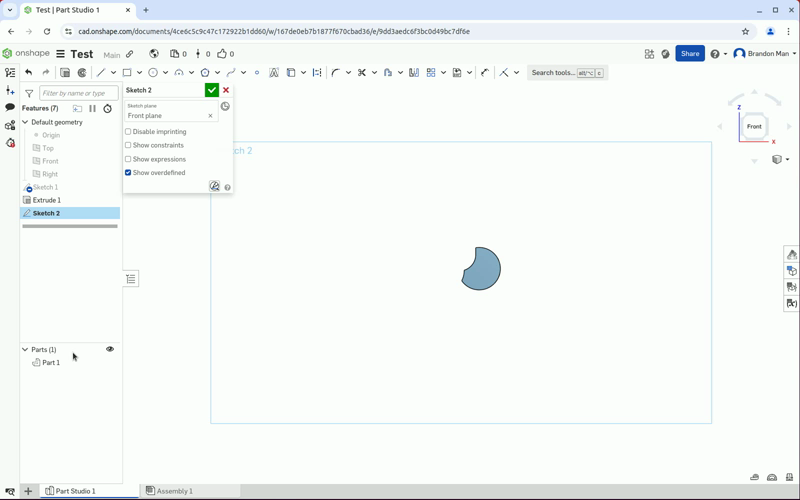
key(y)
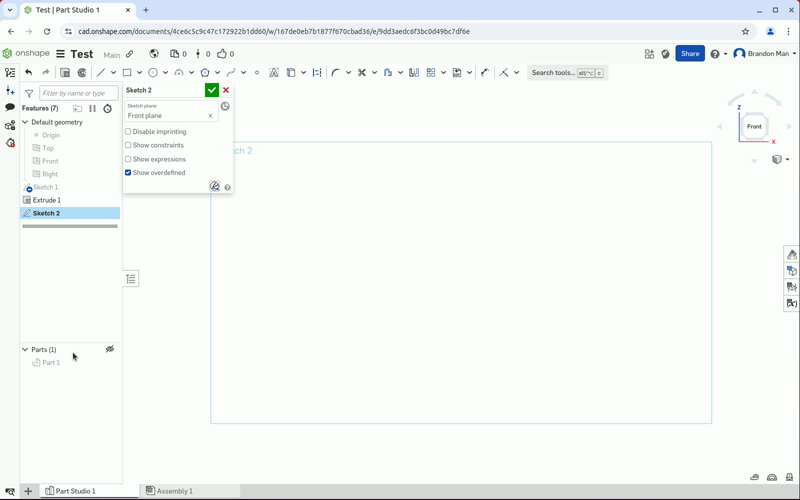
key(a)
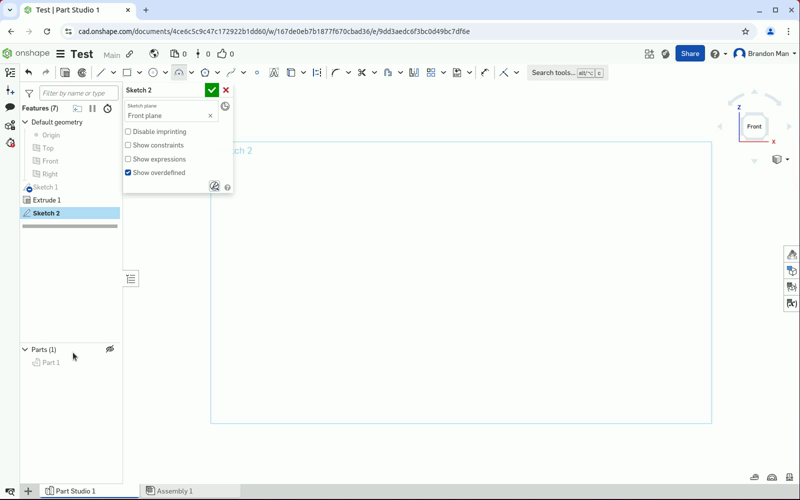
key_down(shift)
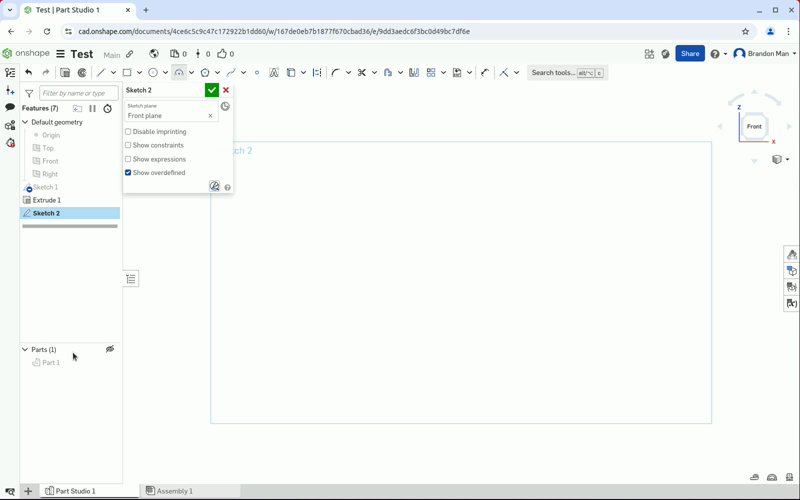
mouse_move(446, 249)
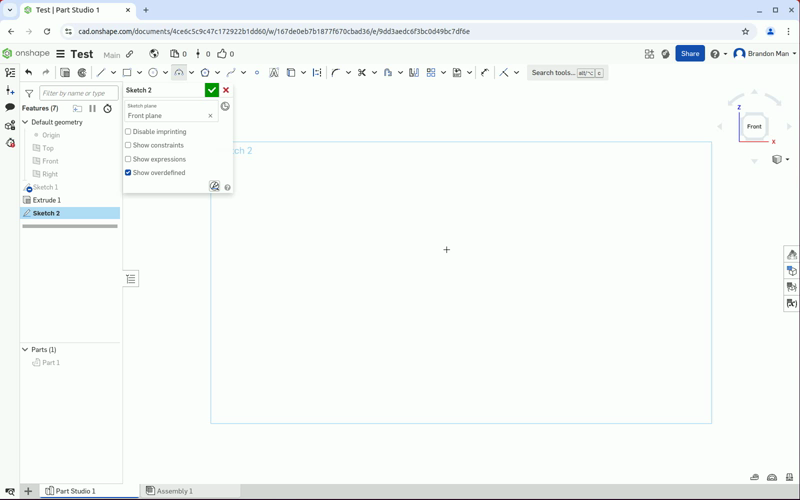
click(446, 249)
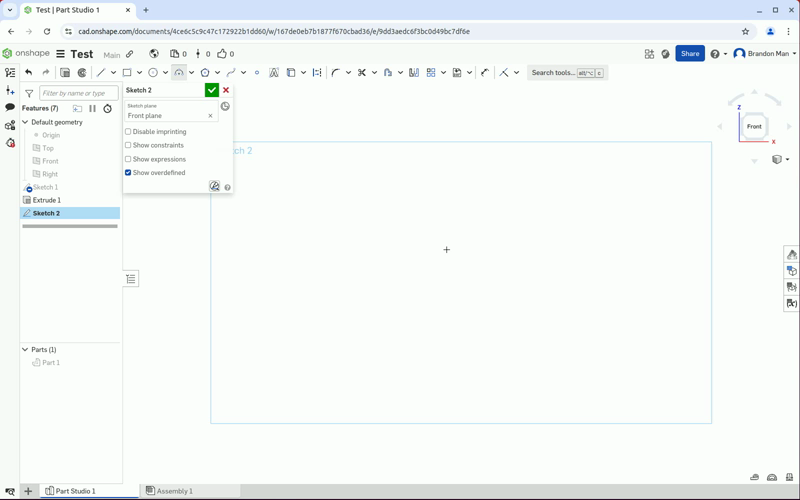
key_up(shift)
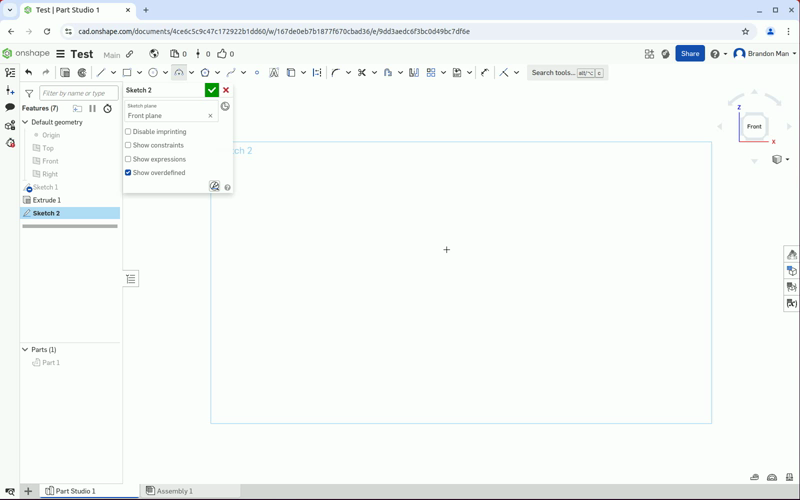
key_down(shift)
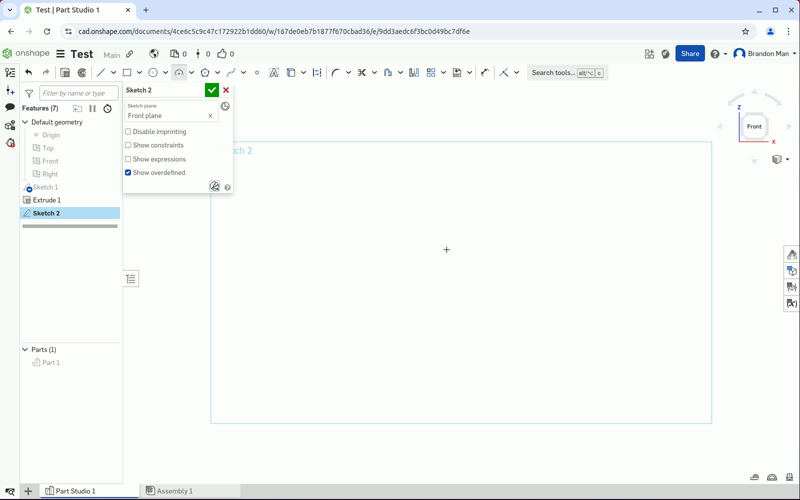
mouse_move(460, 258)
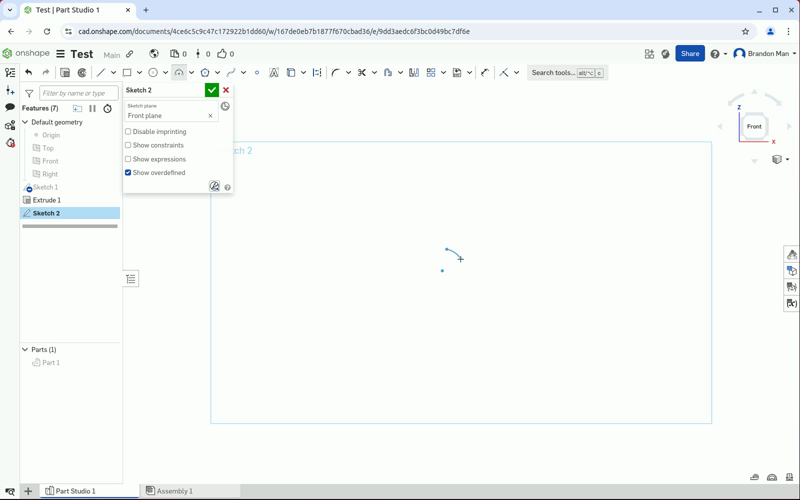
click(460, 258)
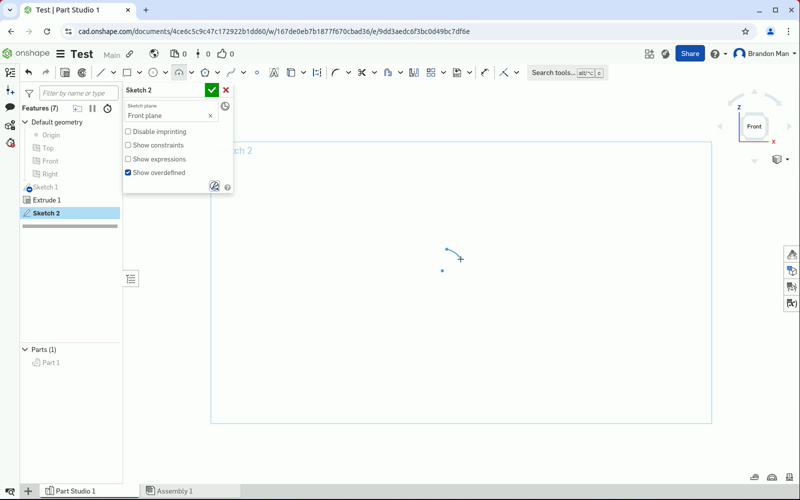
mouse_move(454, 252)
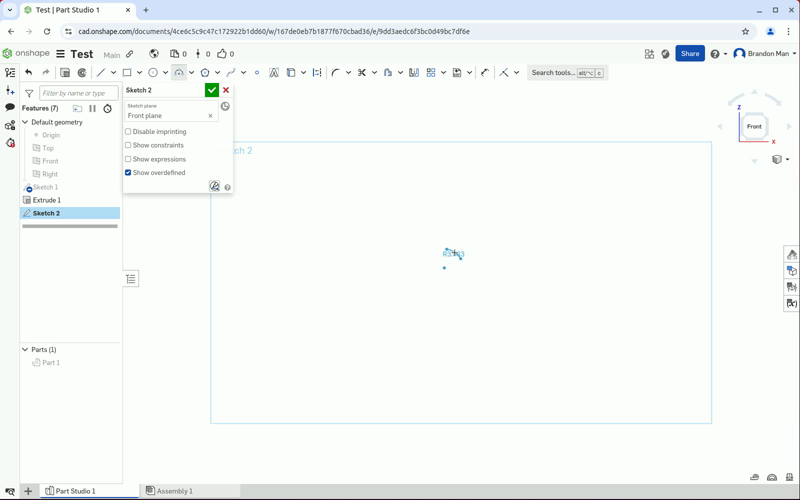
click(454, 252)
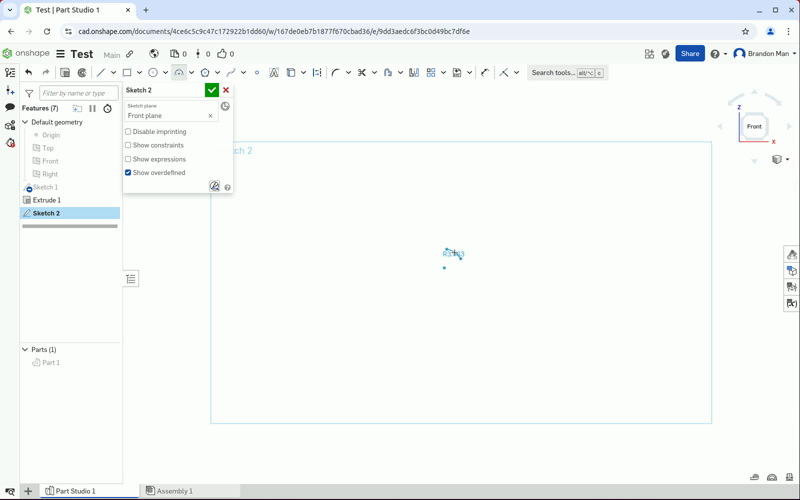
key_up(shift)
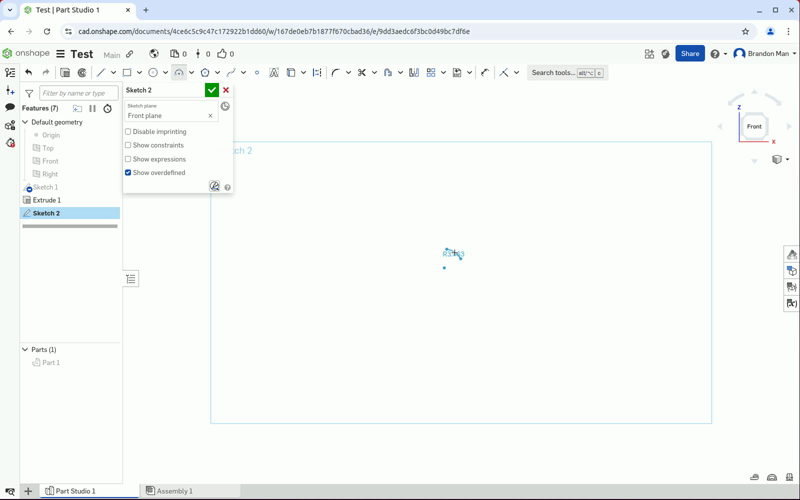
mouse_move(460, 258)
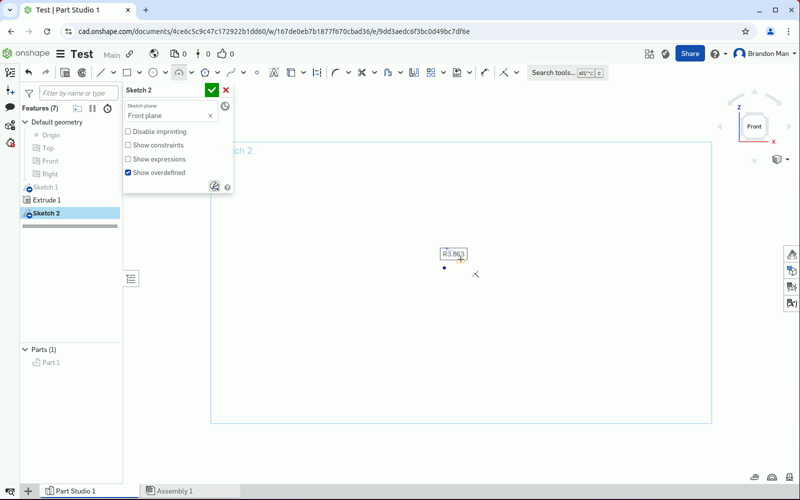
click(460, 258)
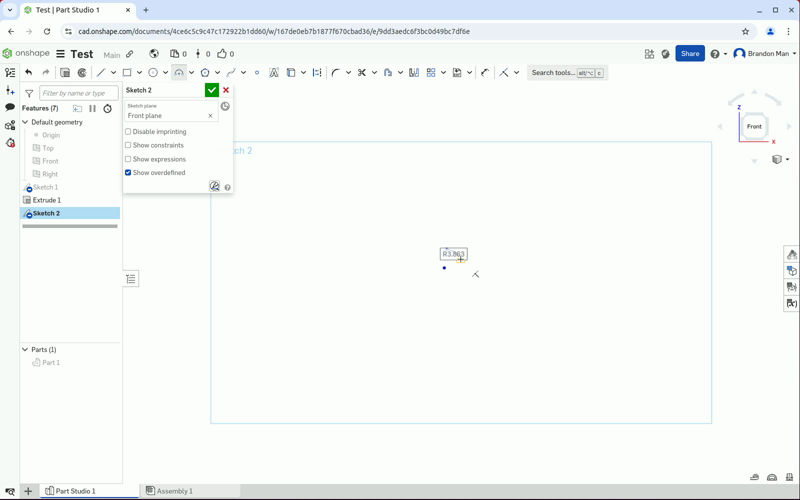
key_down(shift)
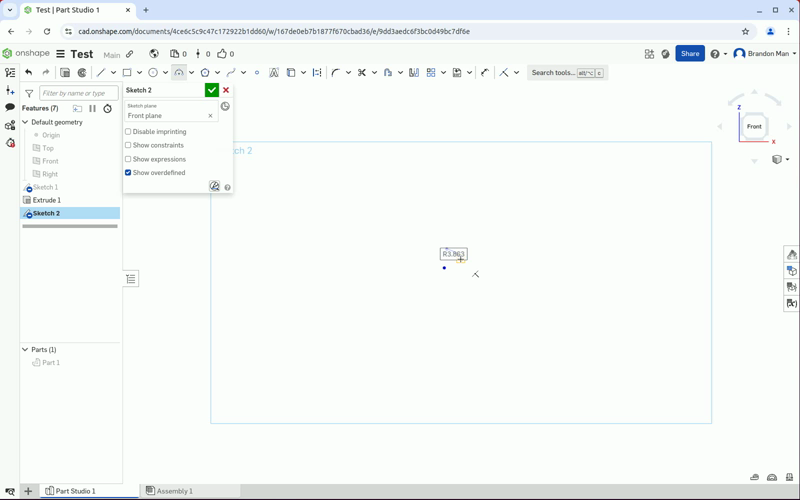
mouse_move(474, 249)
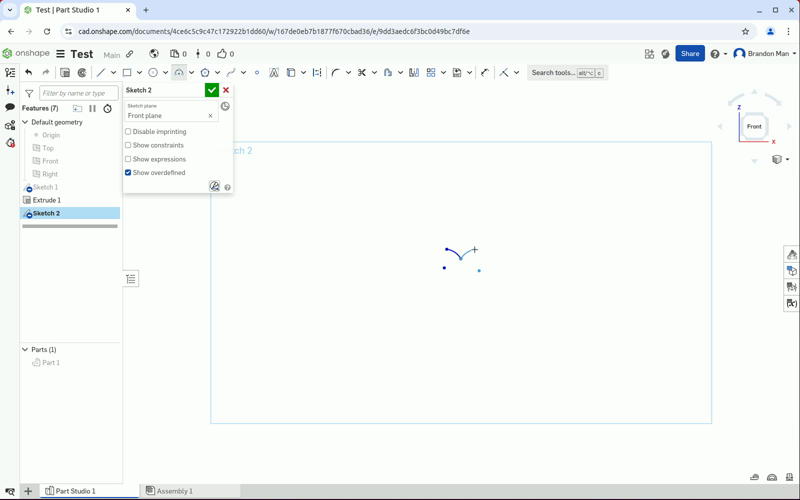
click(474, 249)
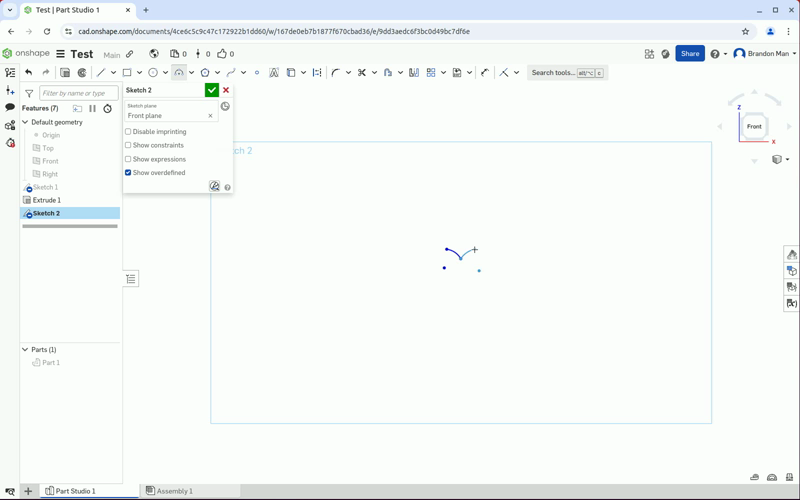
mouse_move(466, 252)
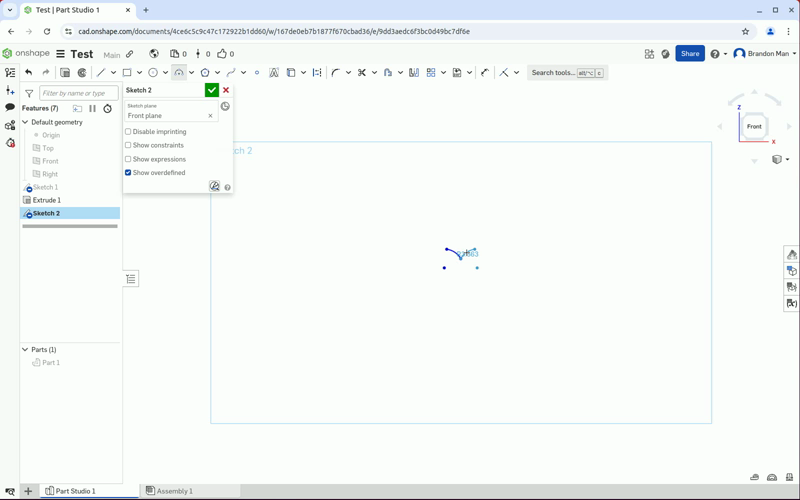
click(466, 252)
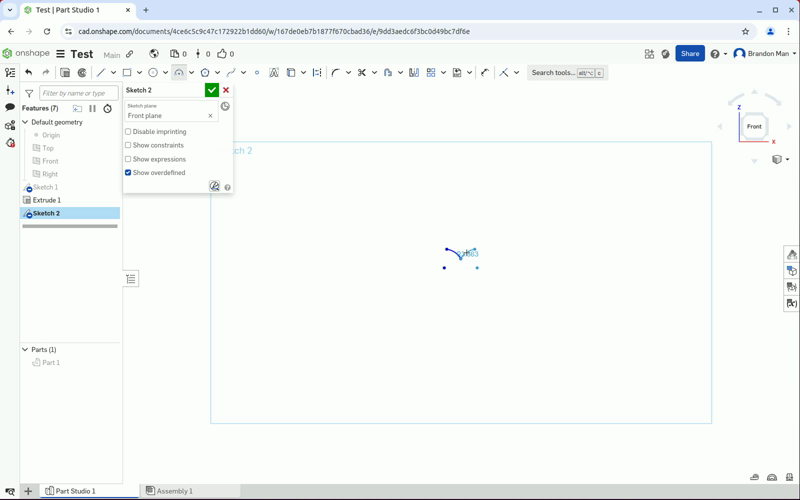
key_up(shift)
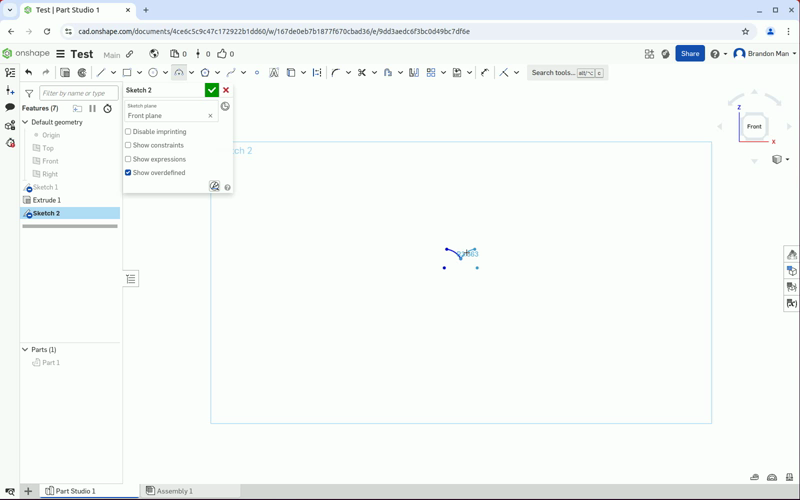
key(esc)
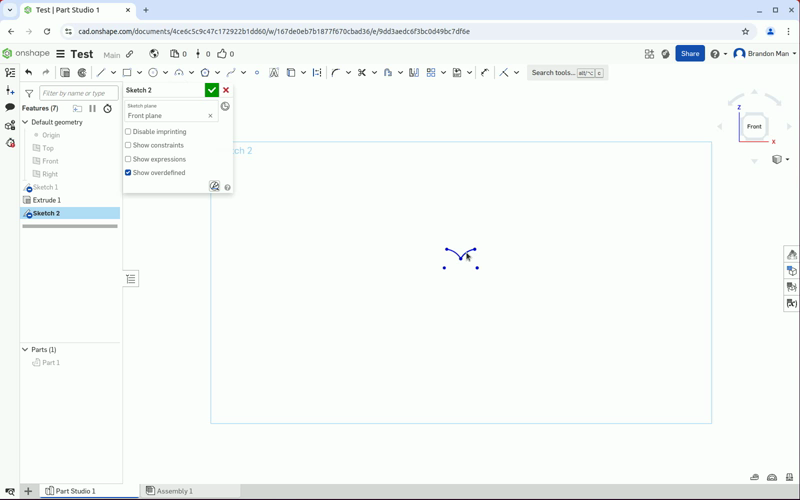
key(l)
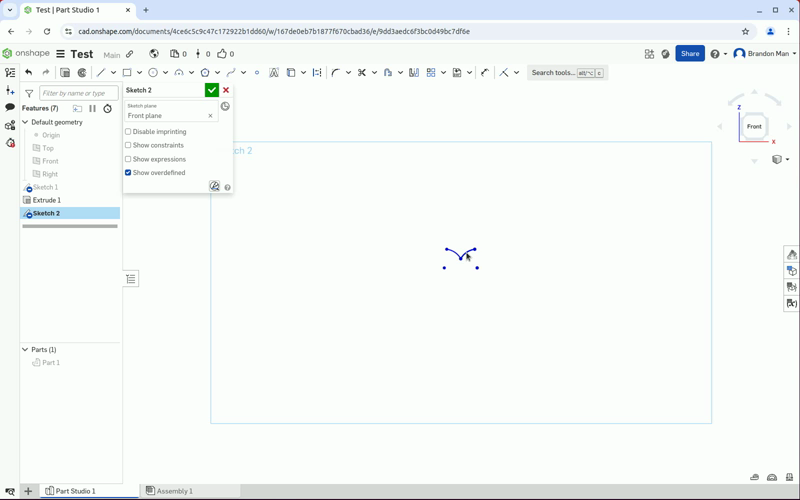
mouse_move(474, 249)
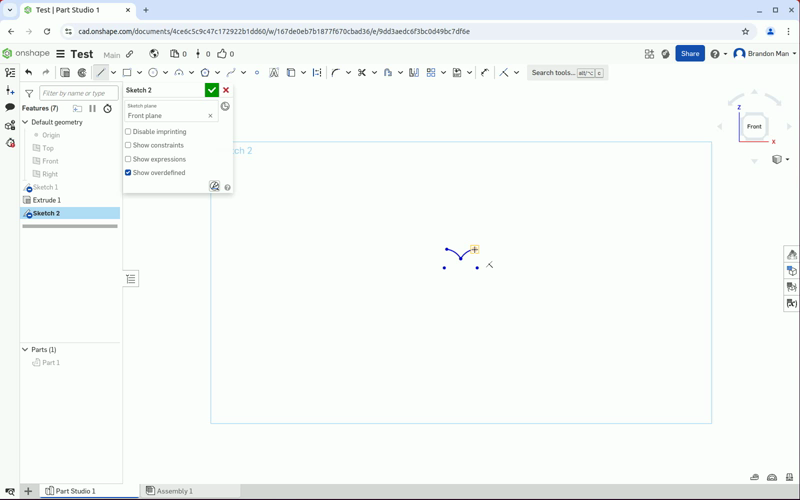
click(474, 249)
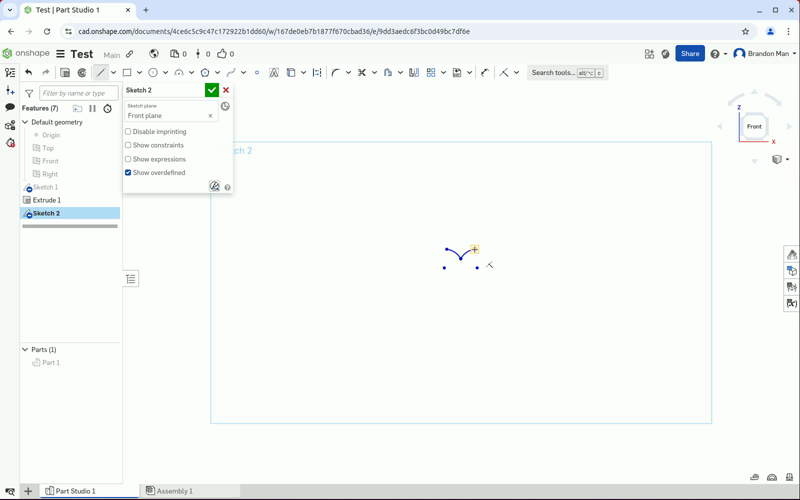
key_down(shift)
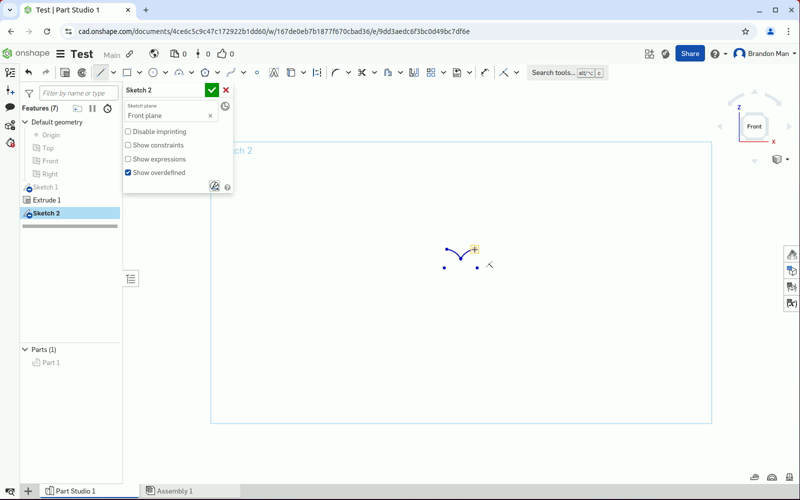
mouse_move(474, 184)
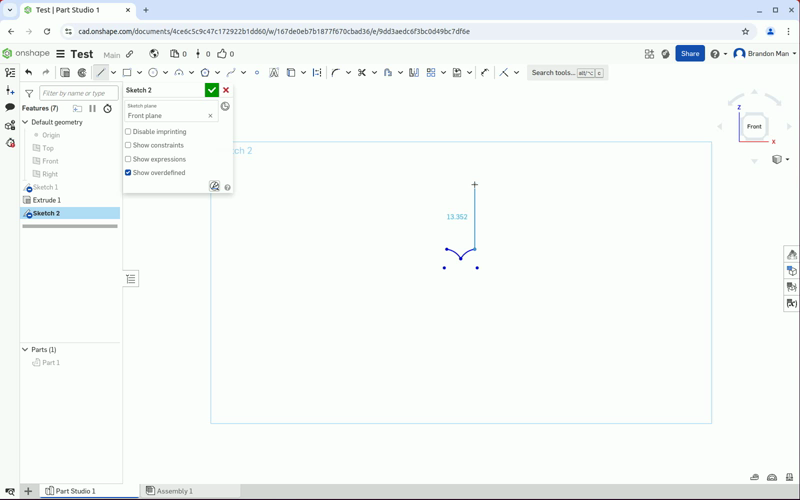
click(474, 184)
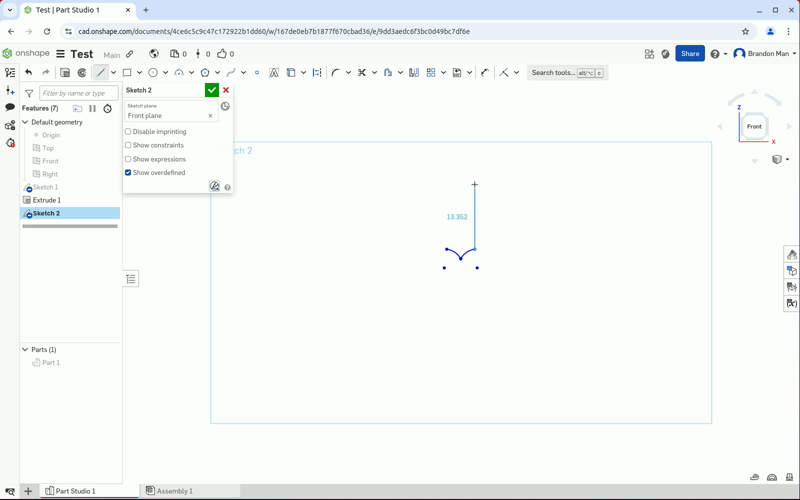
key_up(shift)
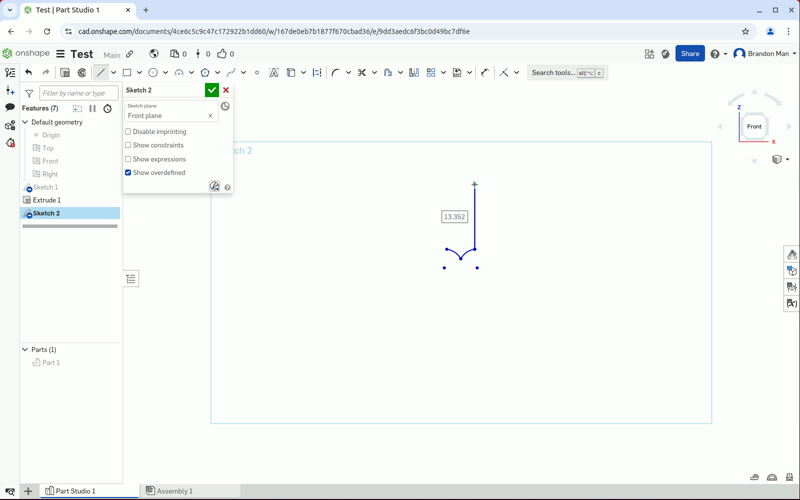
key(esc)
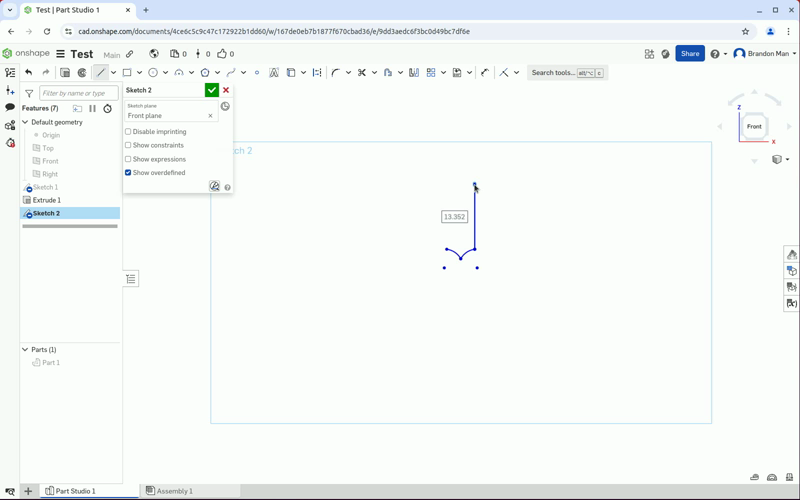
key(a)
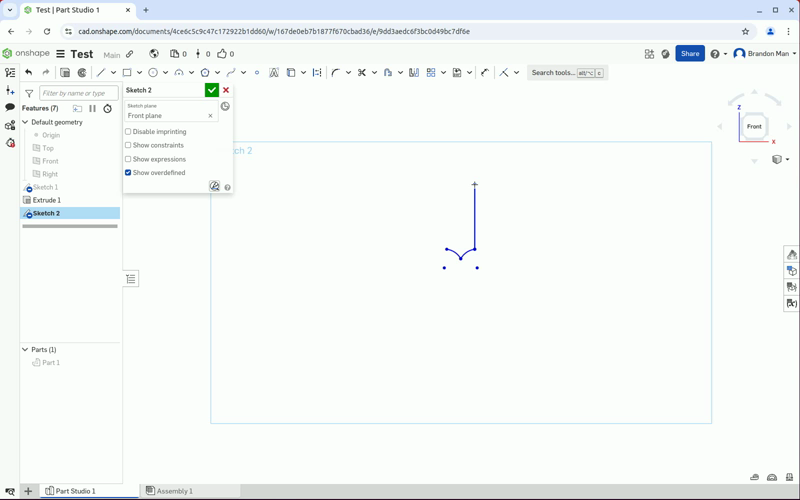
mouse_move(474, 184)
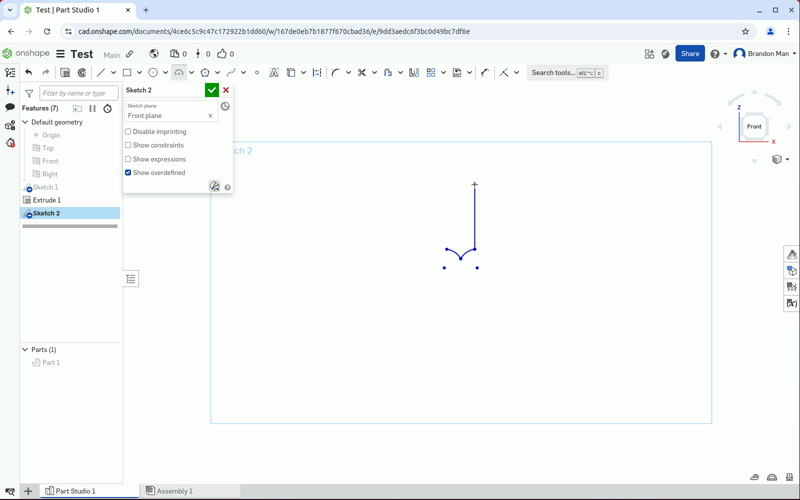
click(474, 184)
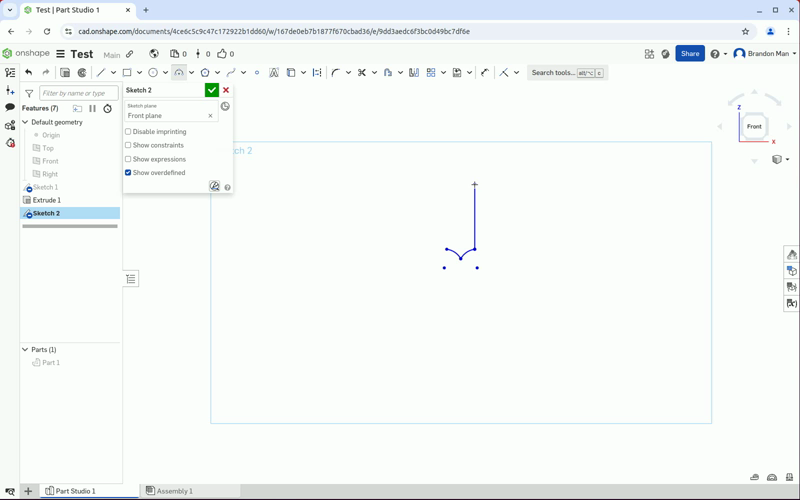
key_down(shift)
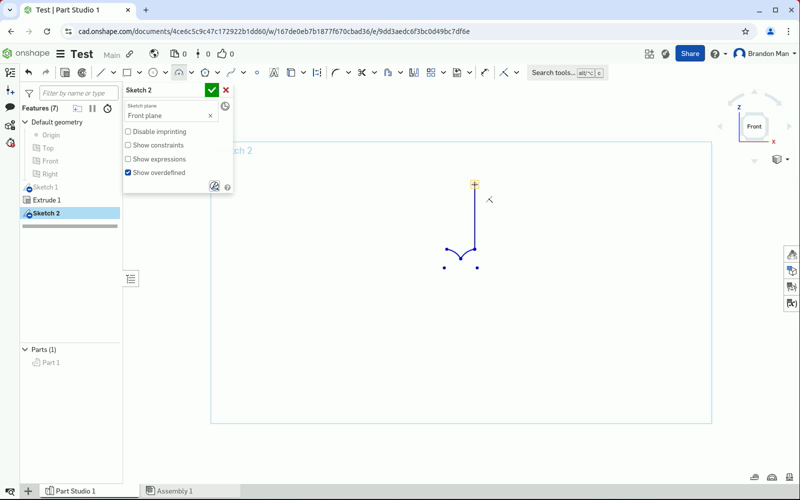
mouse_move(446, 184)
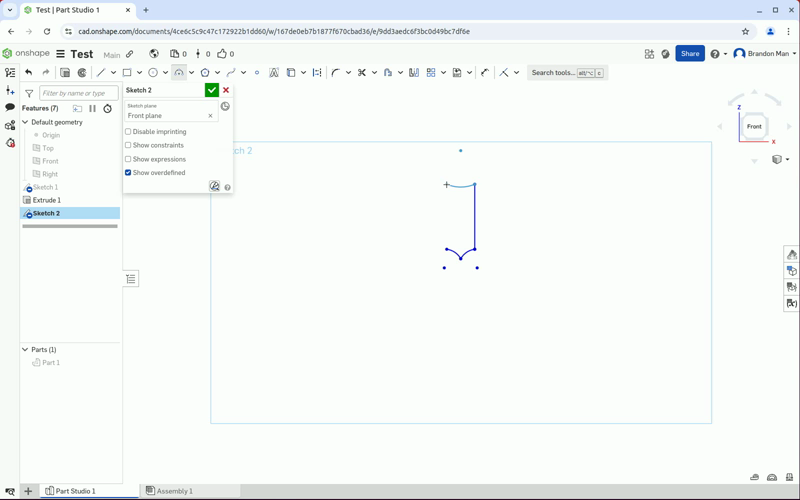
click(446, 184)
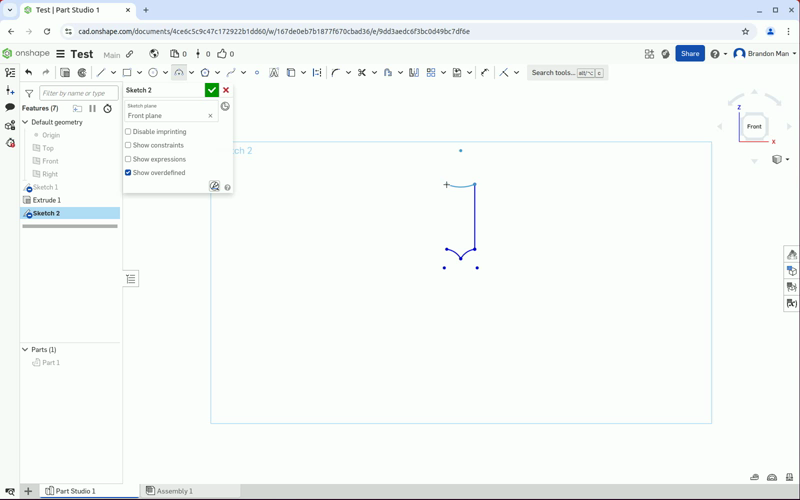
mouse_move(460, 170)
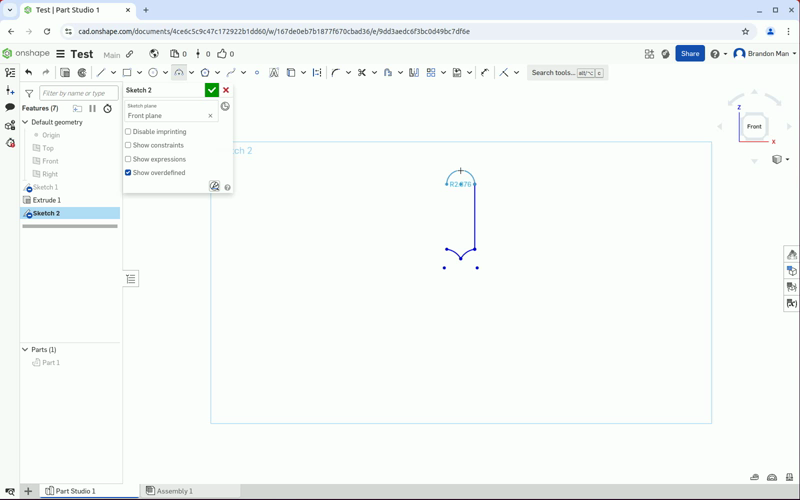
click(460, 170)
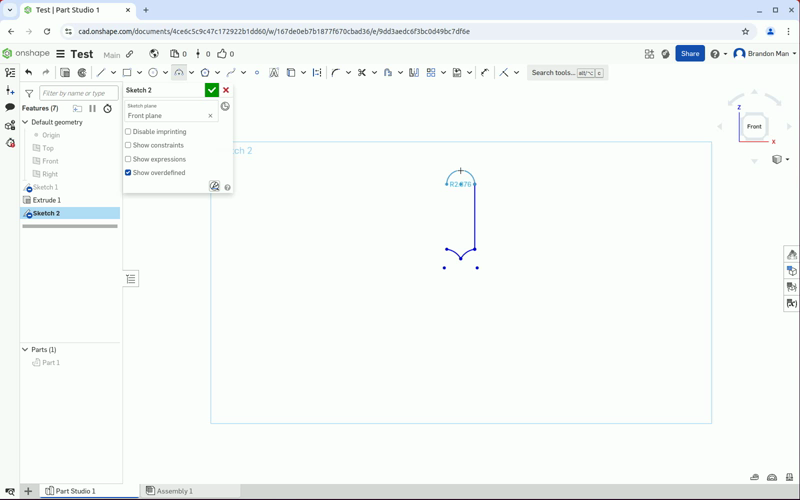
key_up(shift)
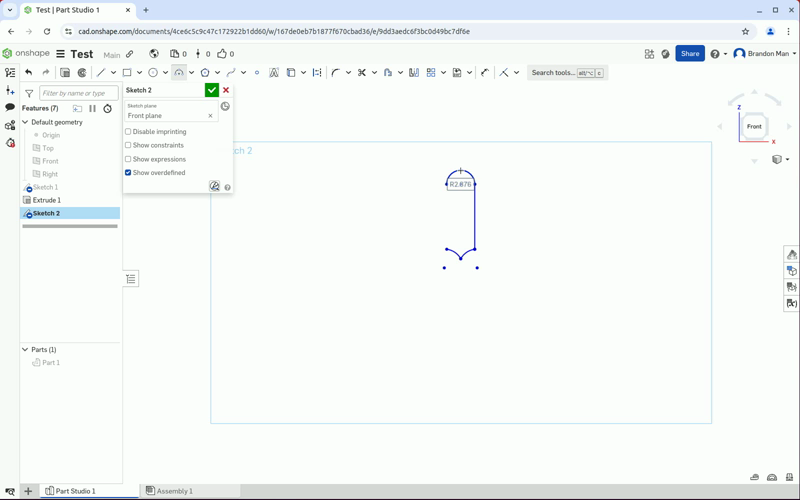
key(esc)
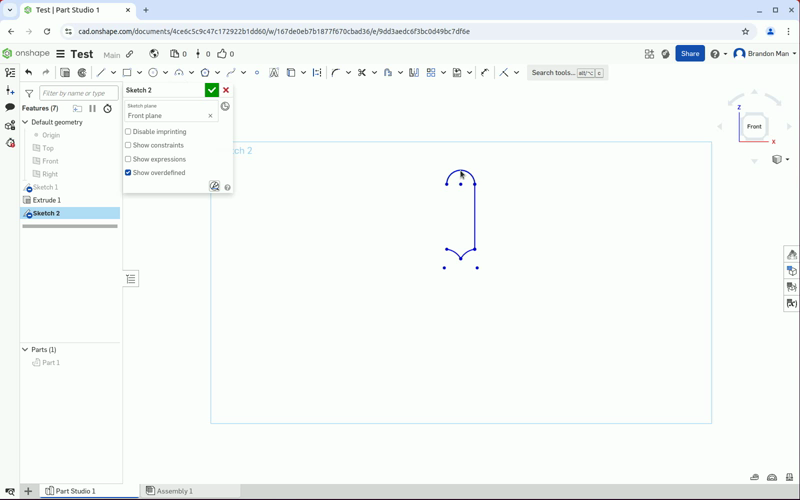
key(l)
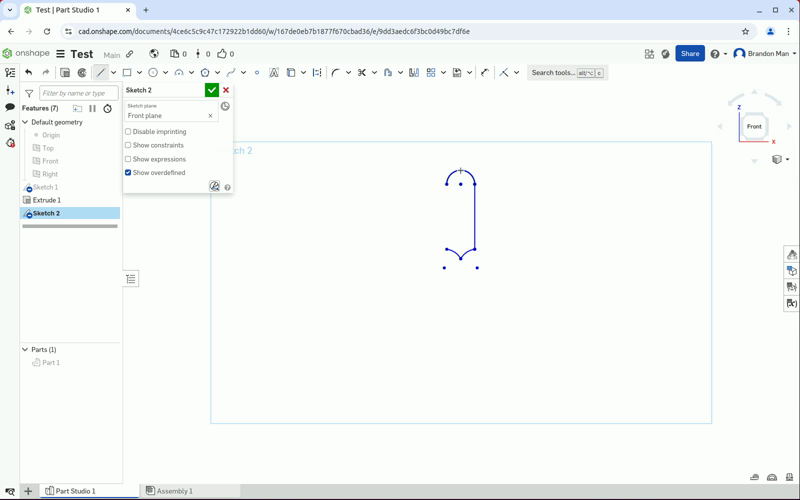
mouse_move(446, 184)
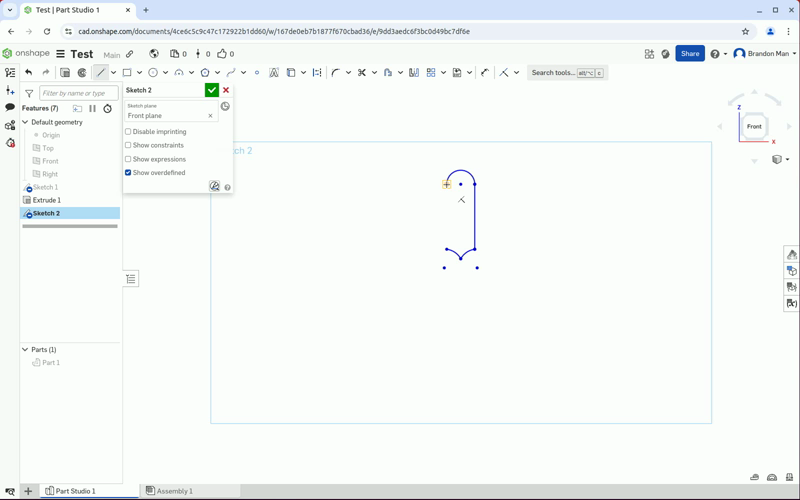
click(446, 184)
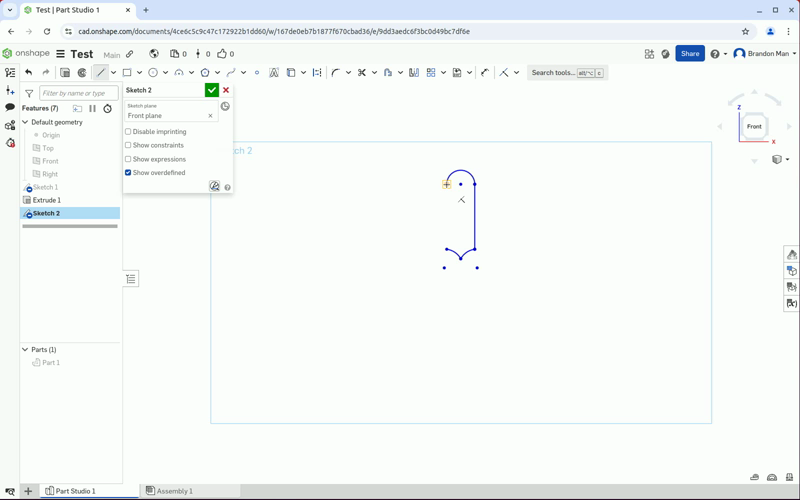
key_down(shift)
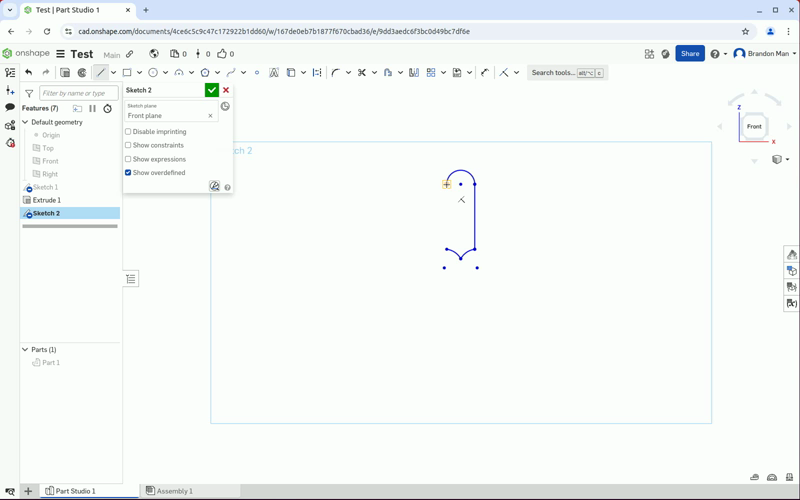
mouse_move(446, 249)
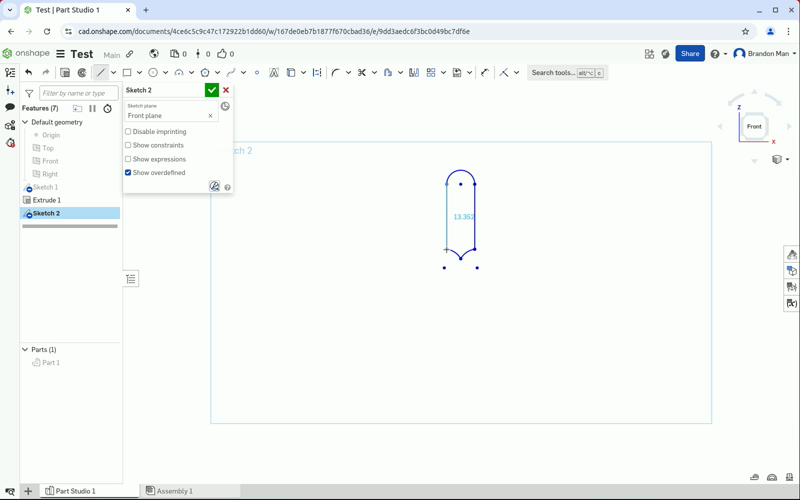
key_up(shift)
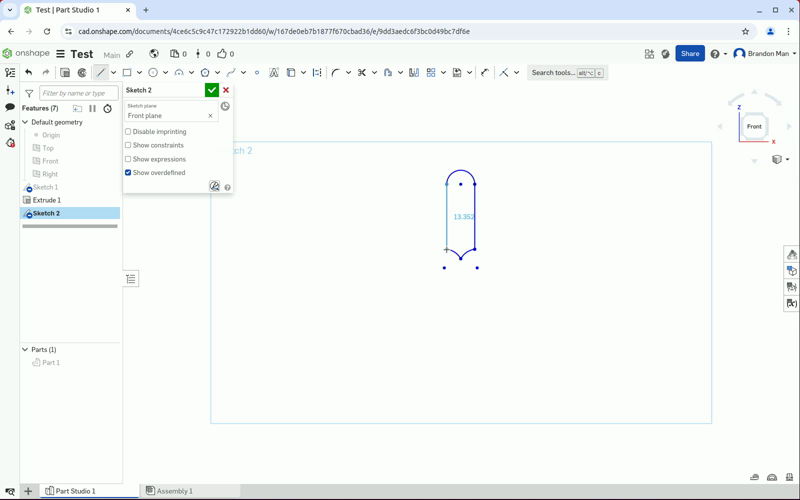
click(446, 249)
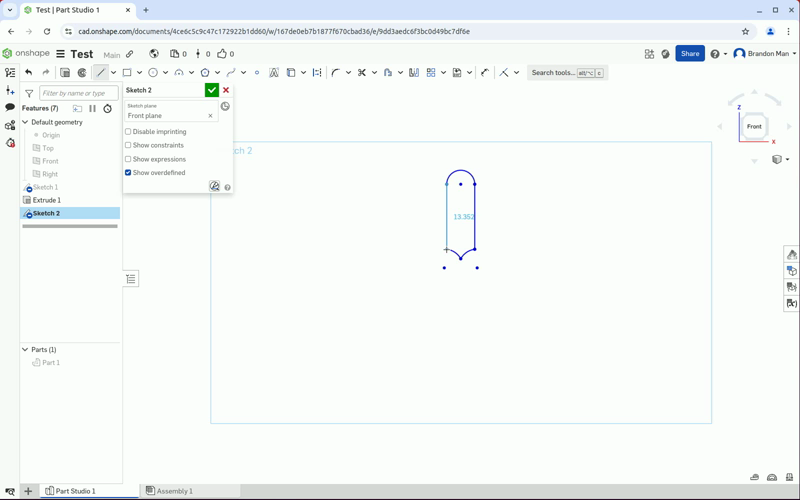
key(esc)
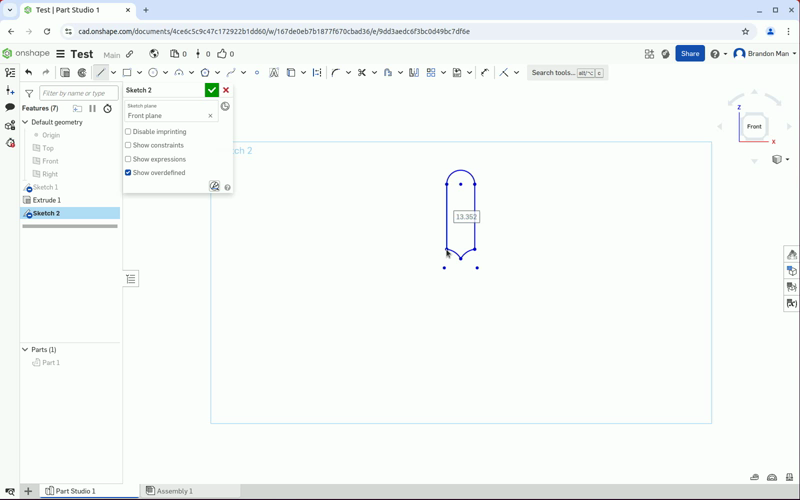
mouse_move(467, 184)
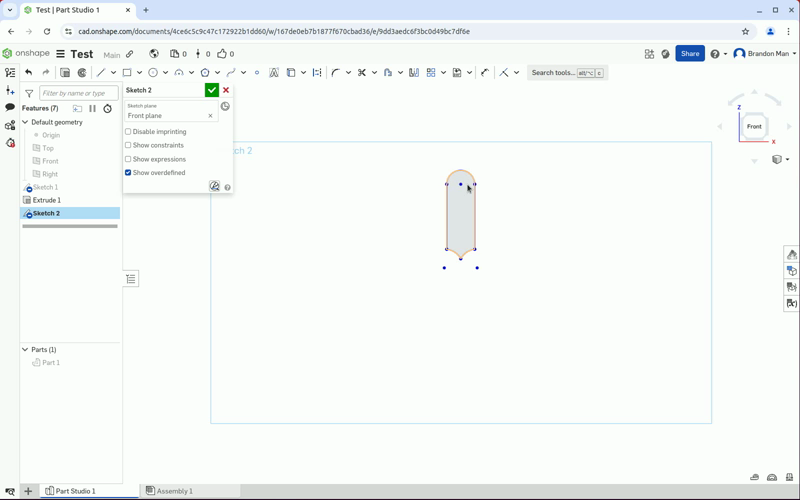
click(467, 184)
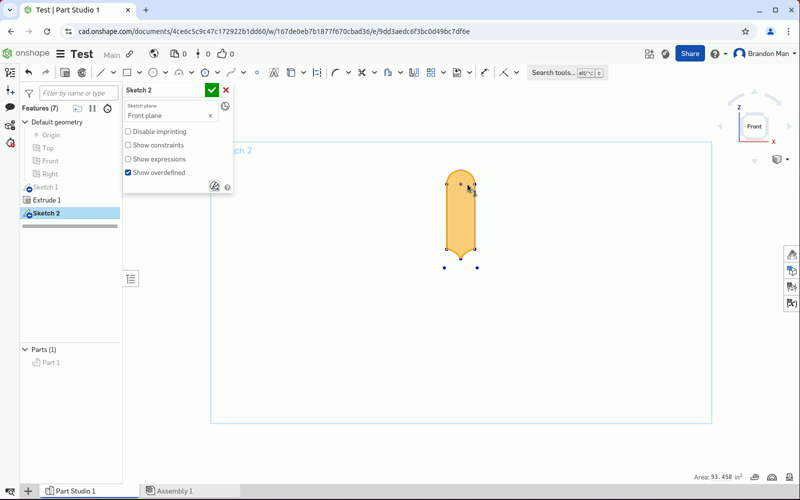
mouse_move(73, 352)
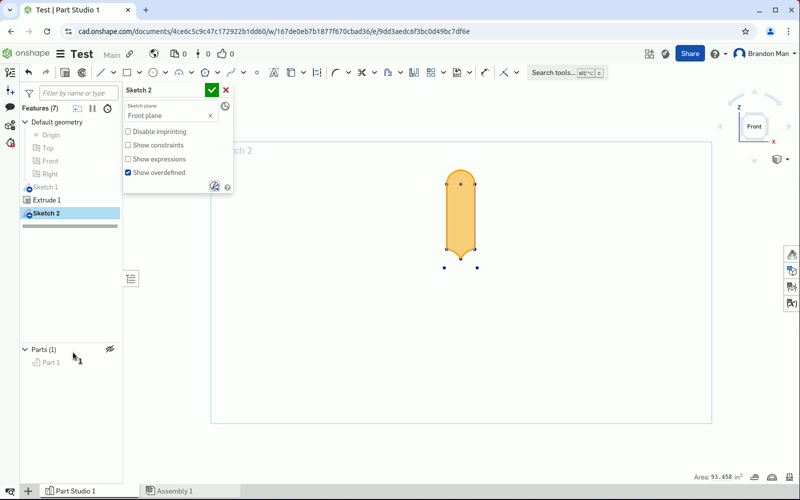
key(shift+y)
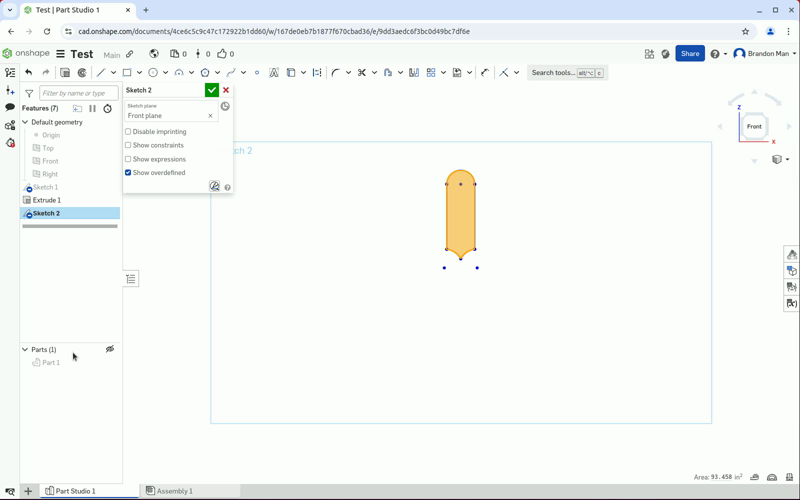
key(shift+e)
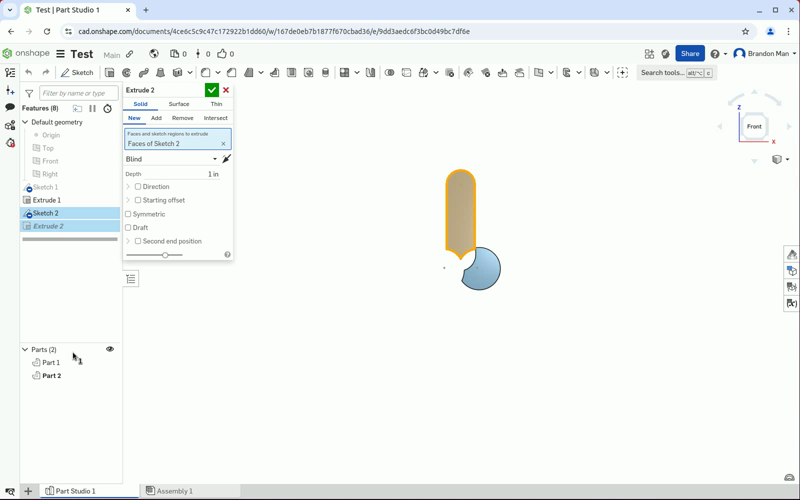
mouse_move(143, 106)
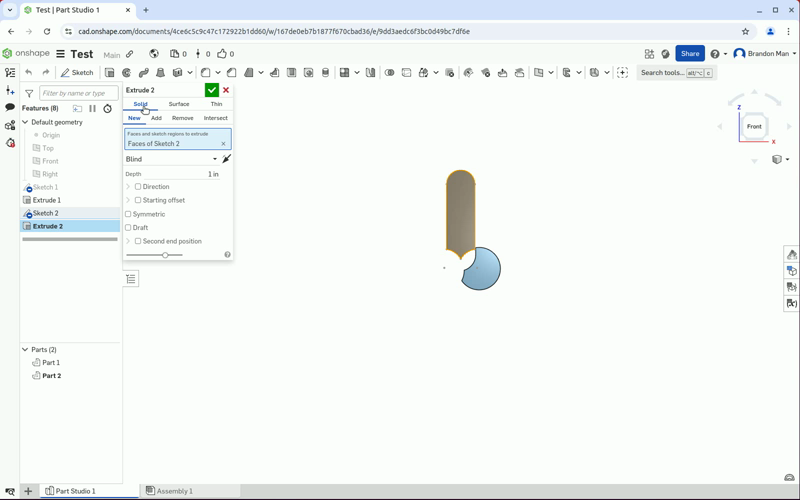
click(143, 106)
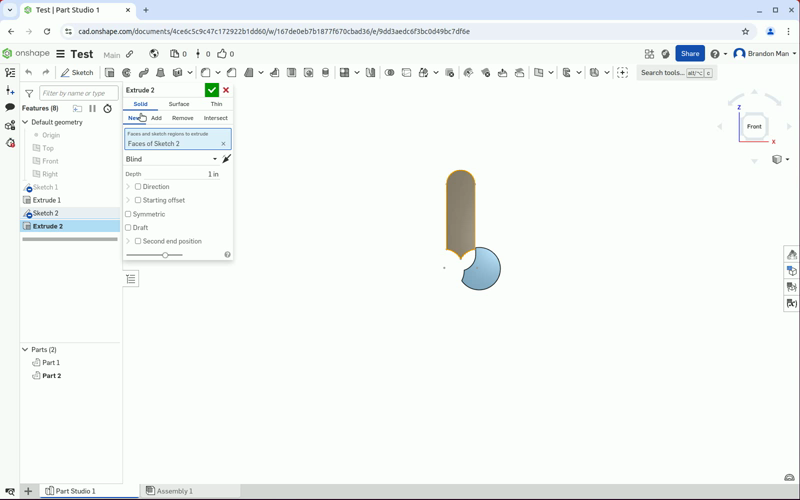
mouse_move(137, 120)
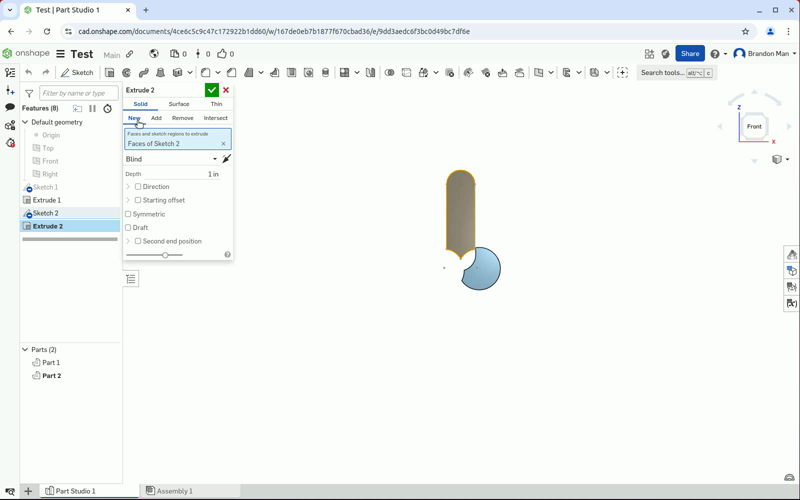
click(137, 120)
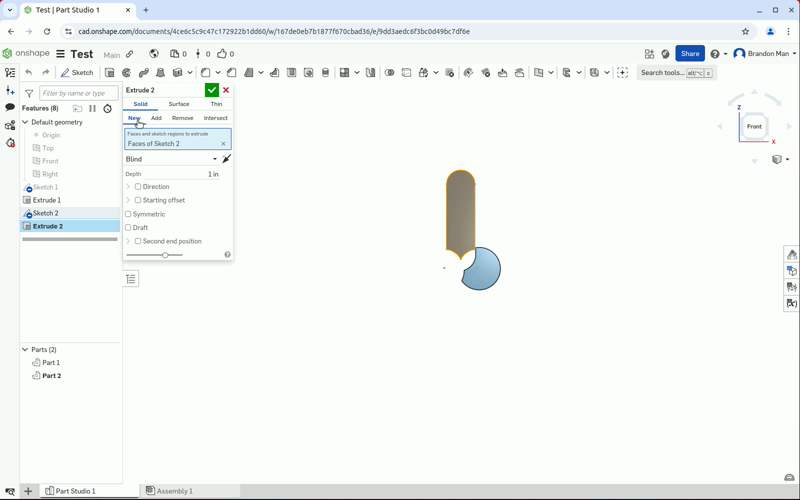
key(tab, 4)
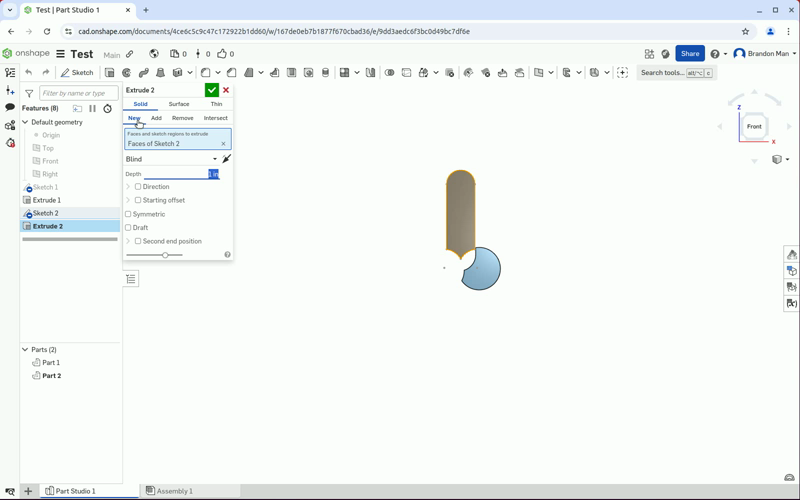
text(0.481)
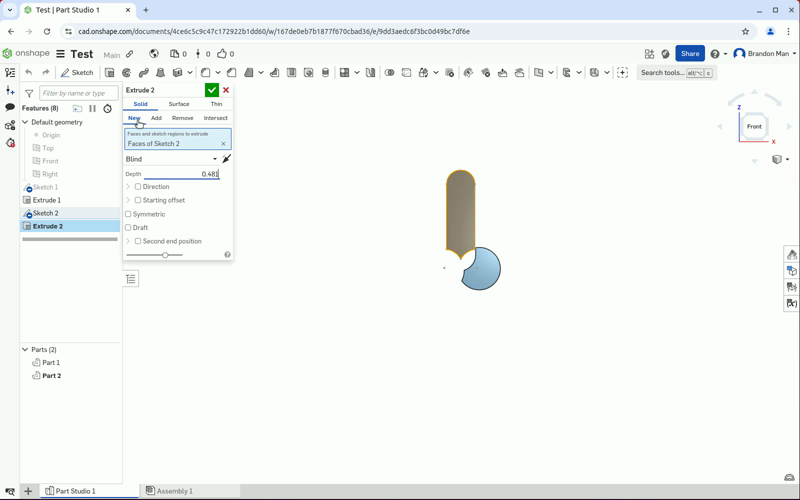
key(enter)
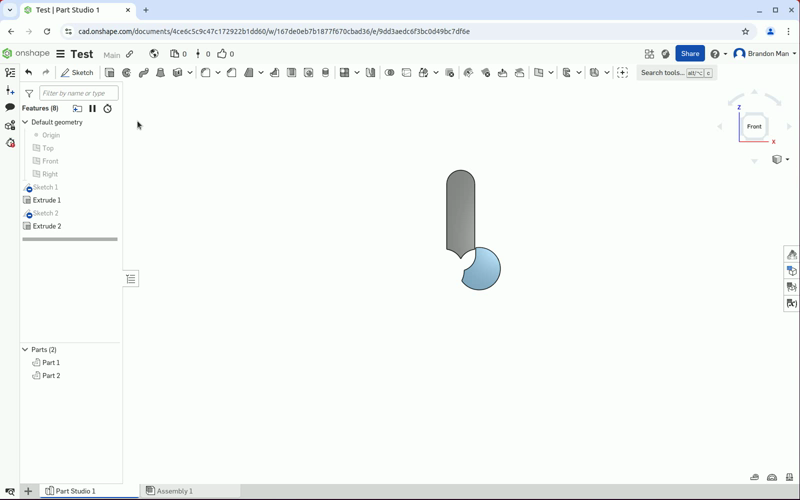
key(shift+h)
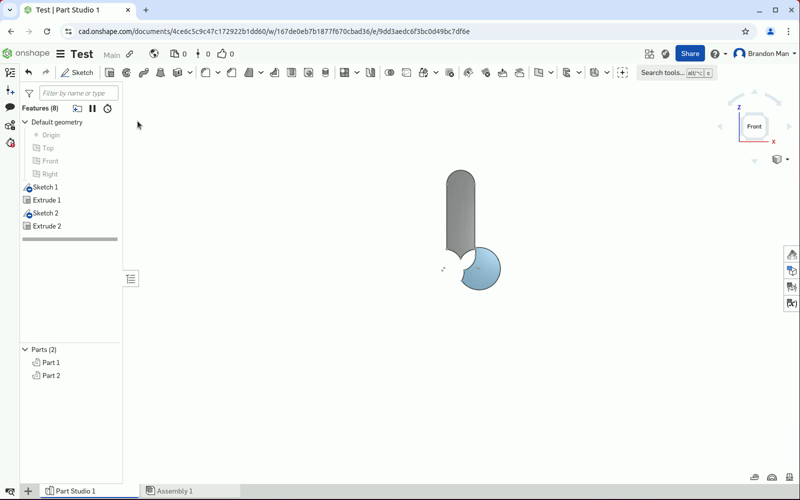
key(shift+h)
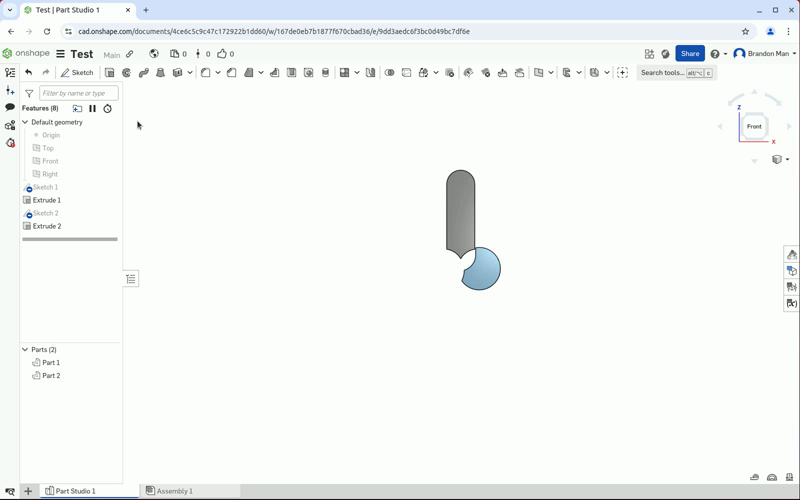
mouse_move(73, 189)
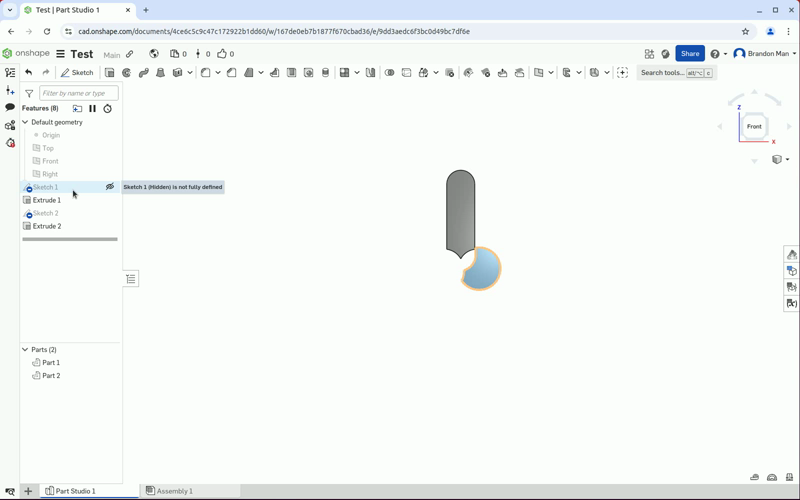
click(73, 189)
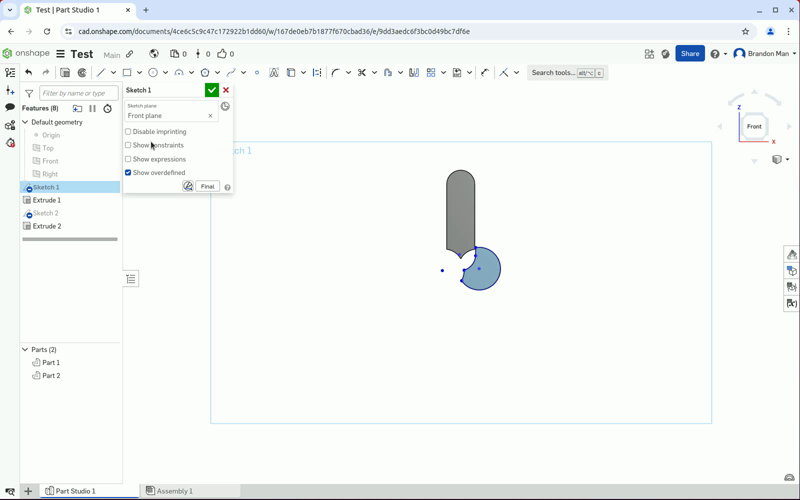
mouse_move(229, 92)
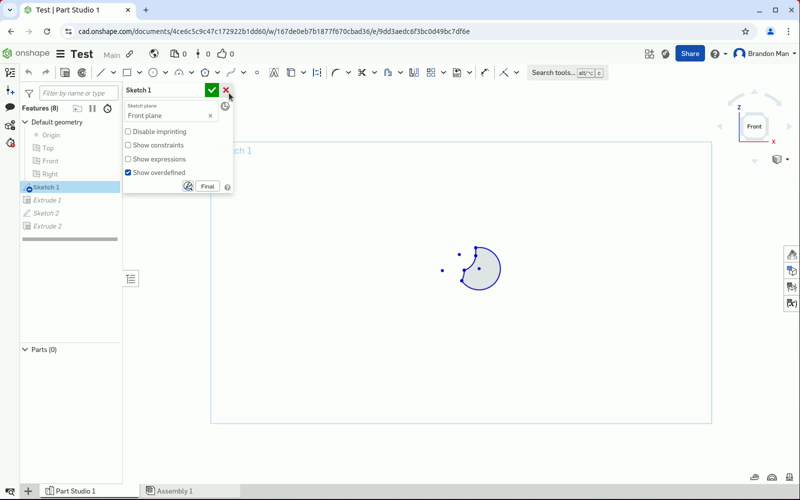
click(229, 92)
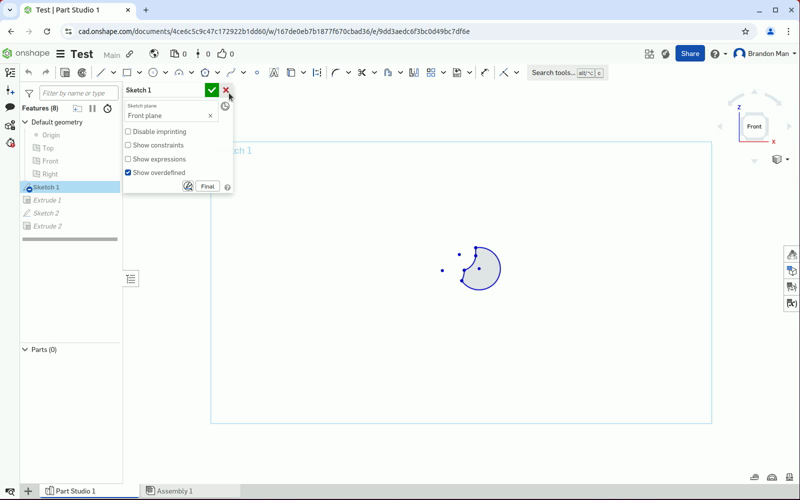
key(shift+s)
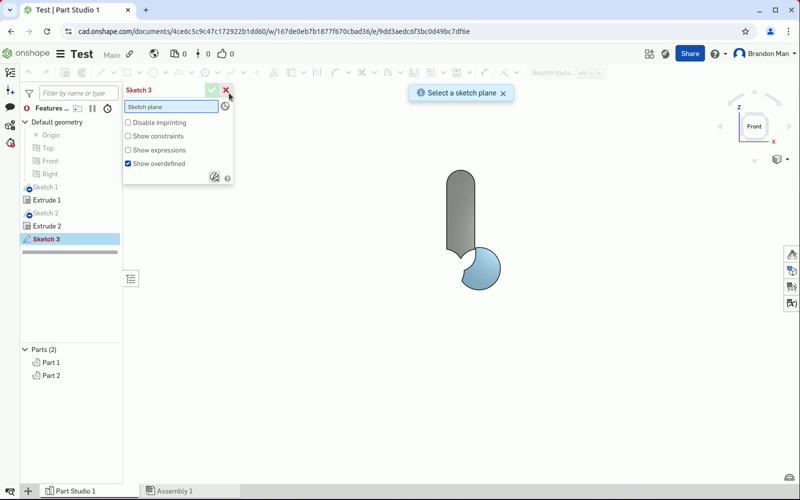
mouse_move(73, 163)
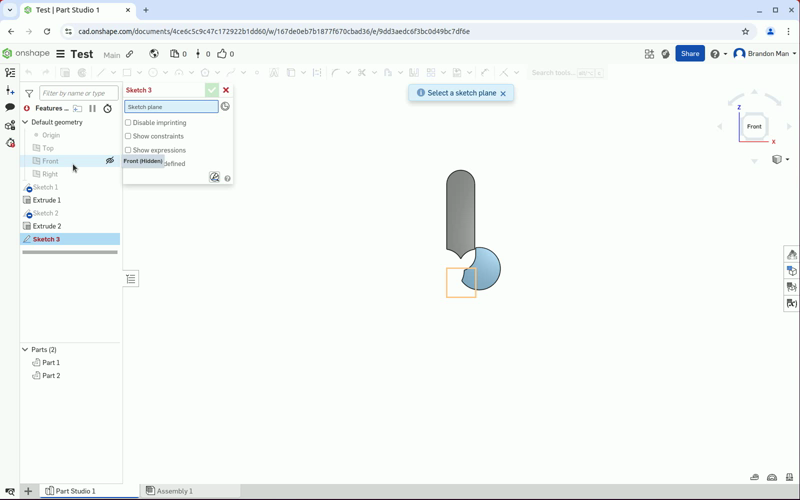
click(73, 163)
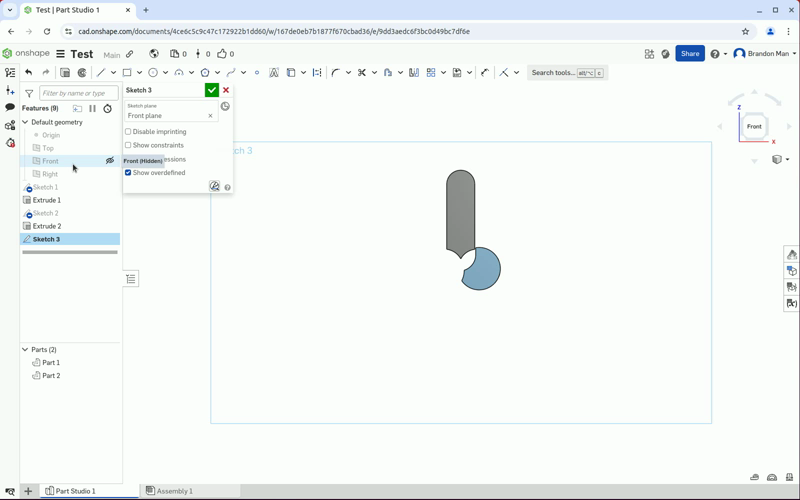
mouse_move(73, 352)
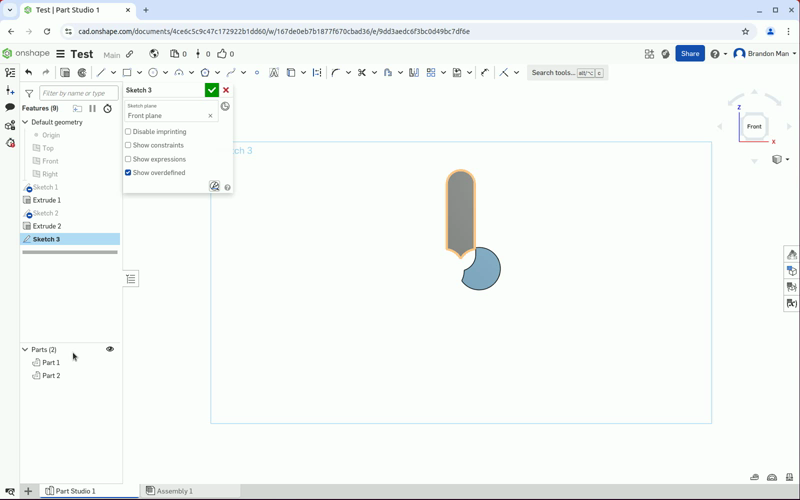
key(y)
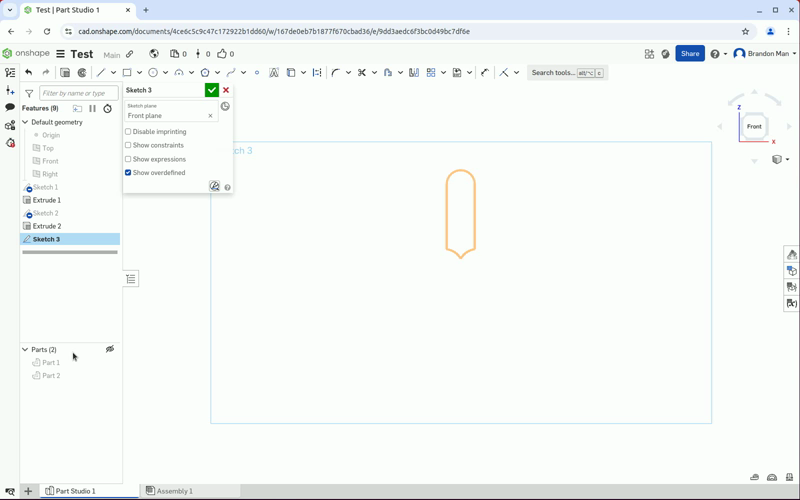
key(a)
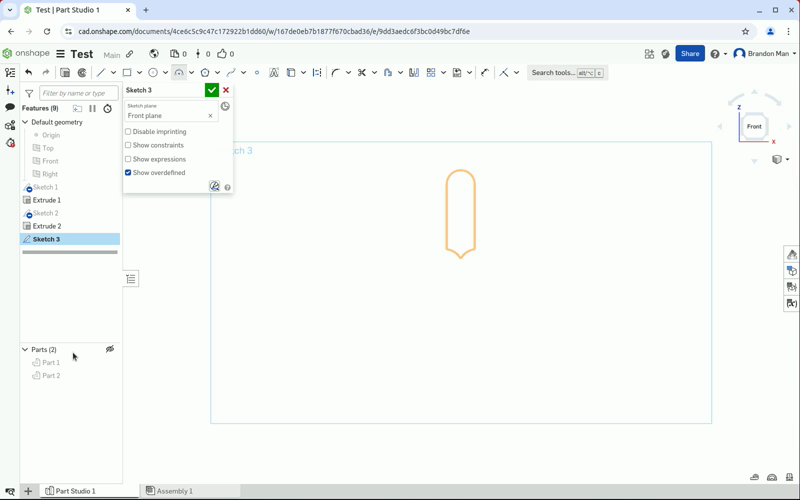
key_down(shift)
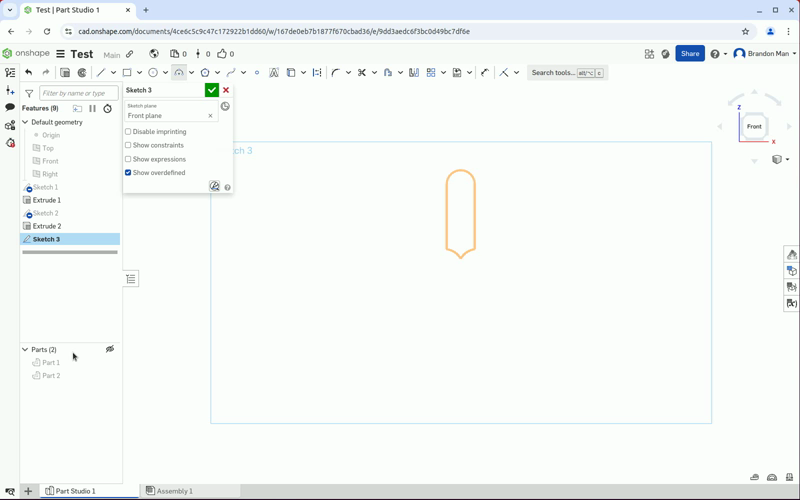
mouse_move(446, 255)
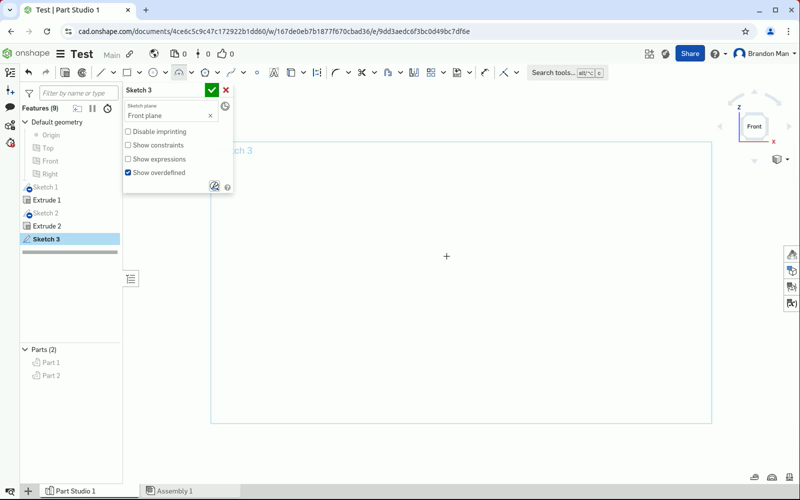
click(446, 255)
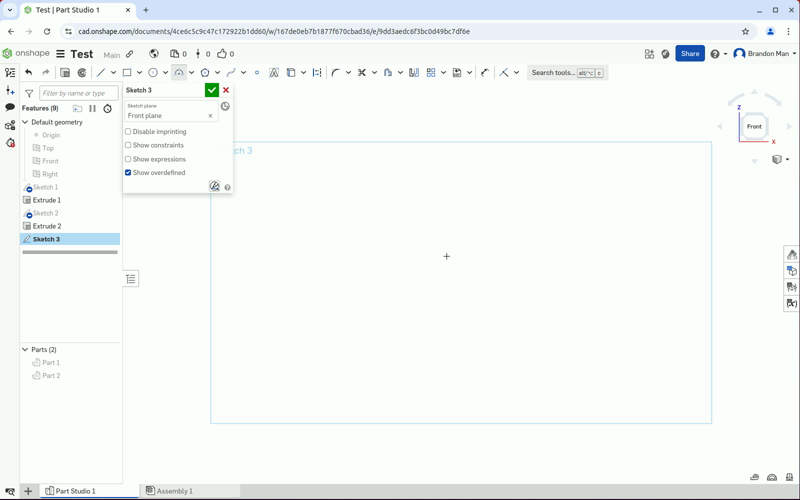
key_up(shift)
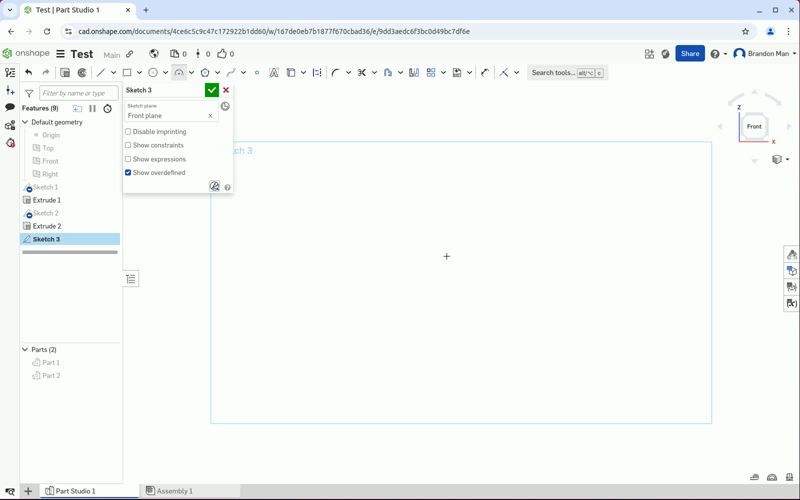
key_down(shift)
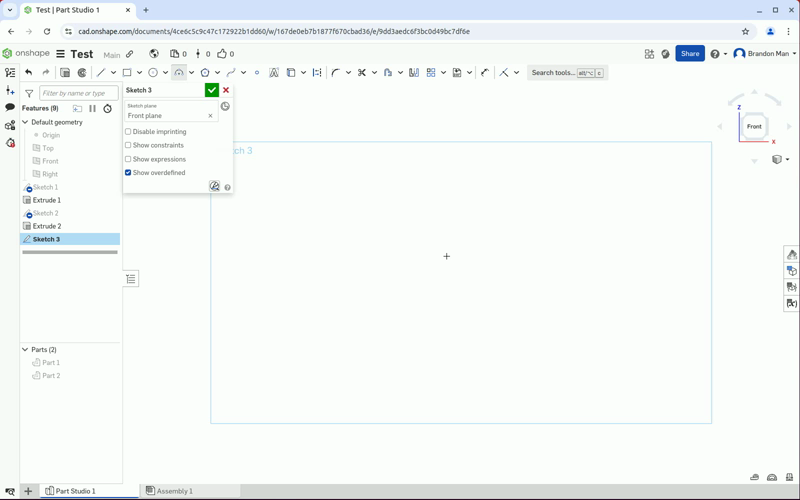
mouse_move(458, 270)
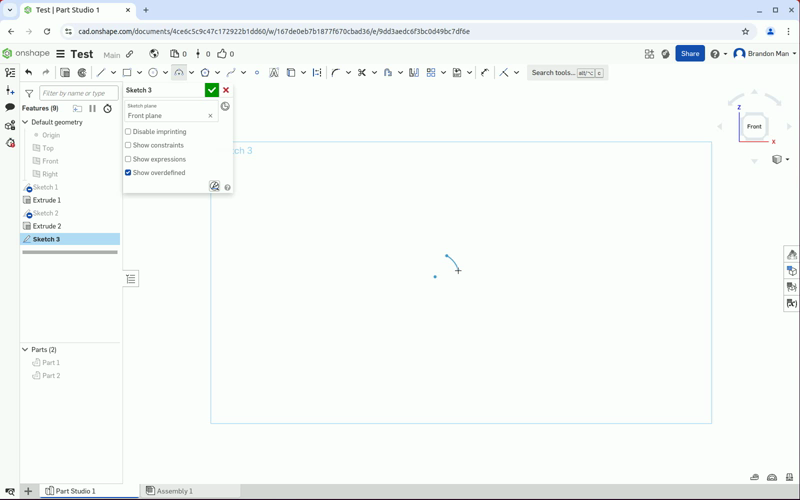
click(458, 270)
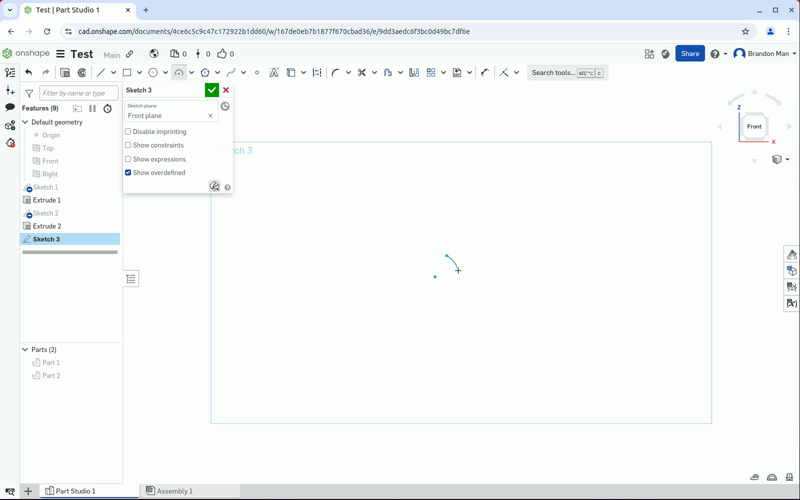
mouse_move(450, 264)
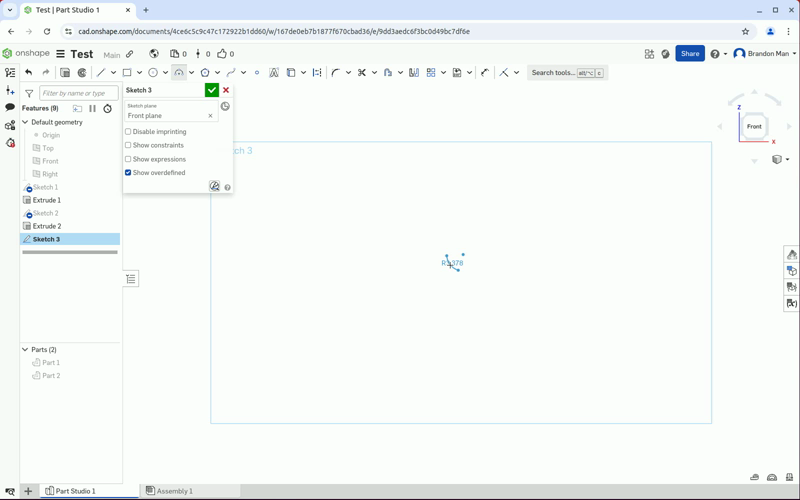
click(450, 264)
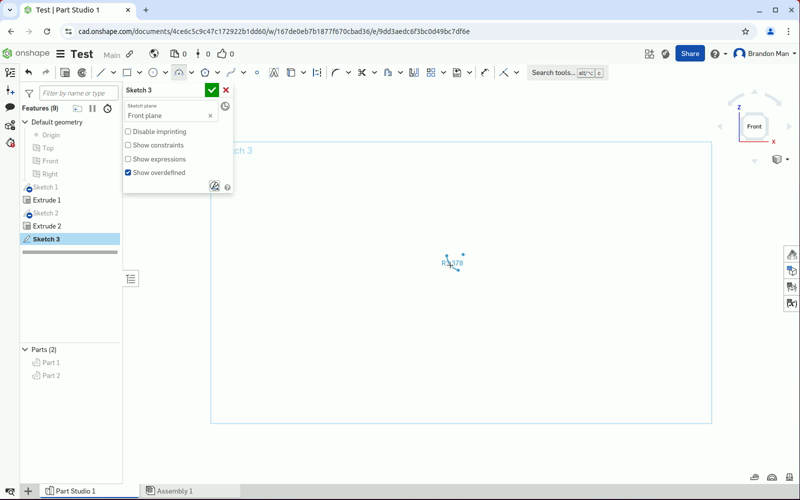
key_up(shift)
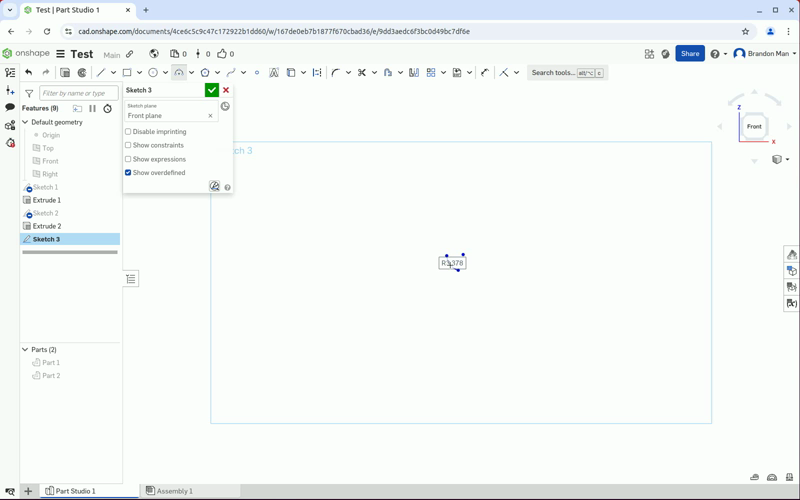
mouse_move(458, 270)
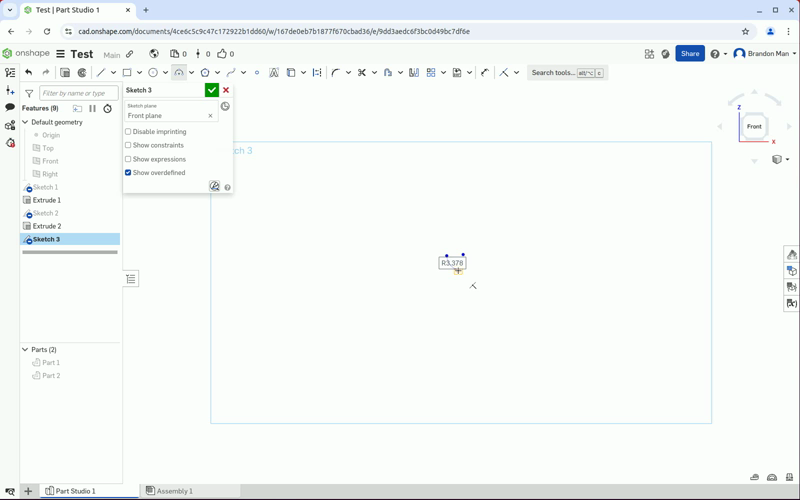
click(458, 270)
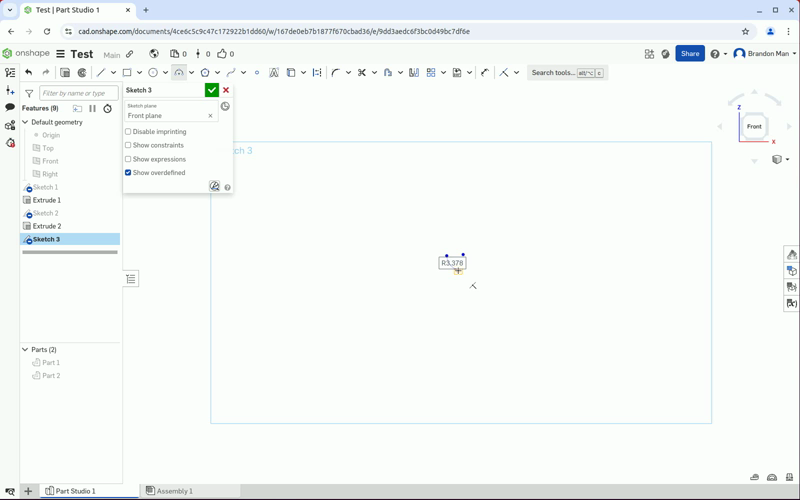
key_down(shift)
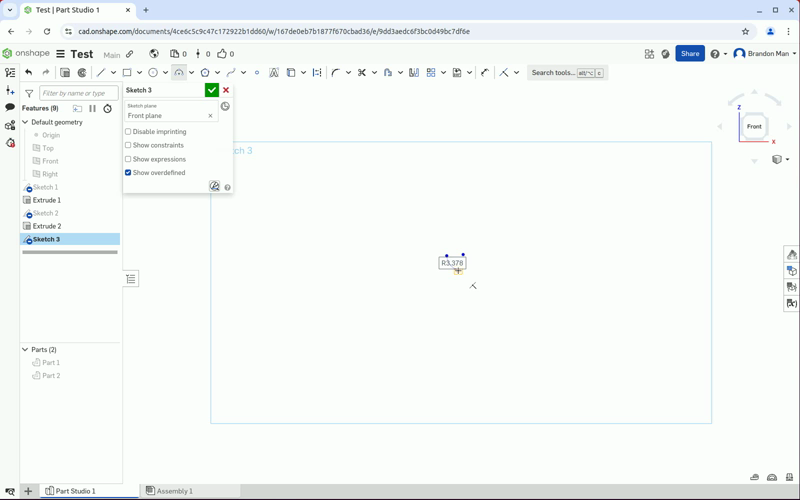
mouse_move(461, 280)
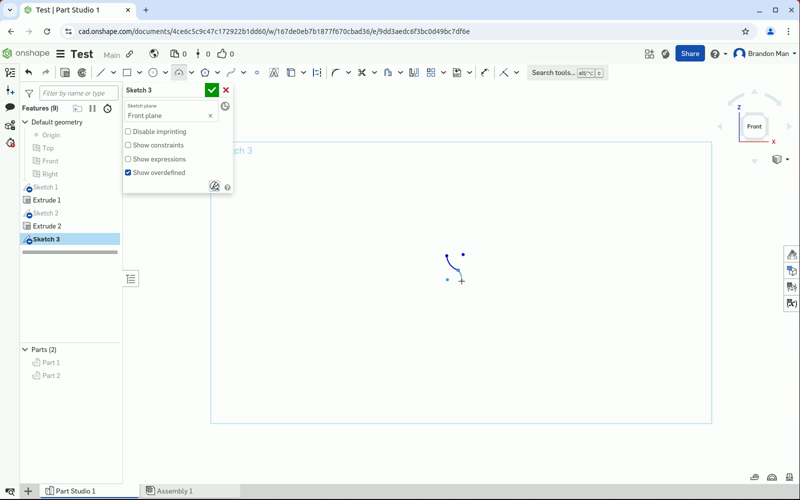
click(461, 280)
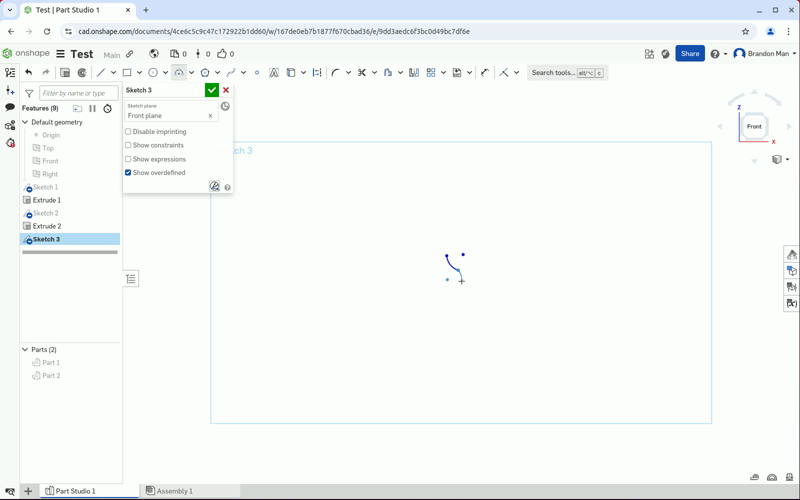
mouse_move(459, 275)
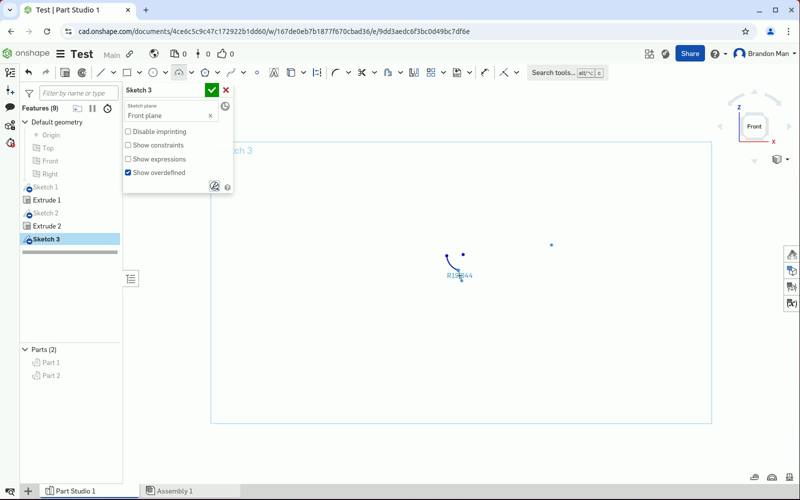
click(459, 275)
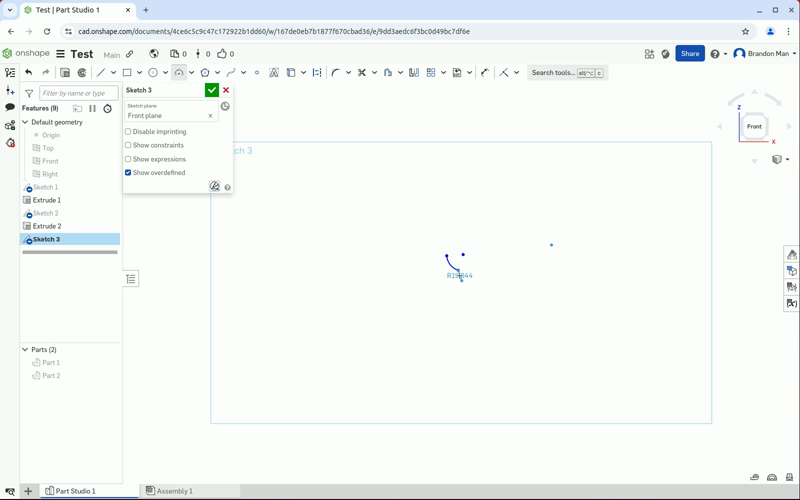
key_up(shift)
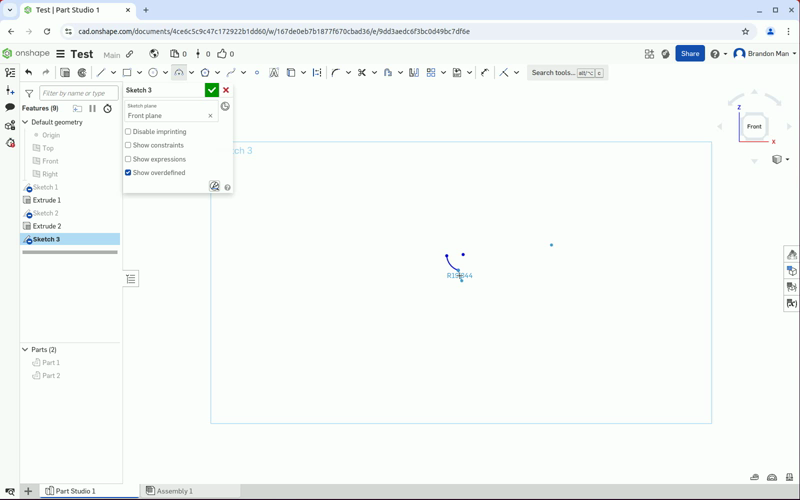
mouse_move(461, 280)
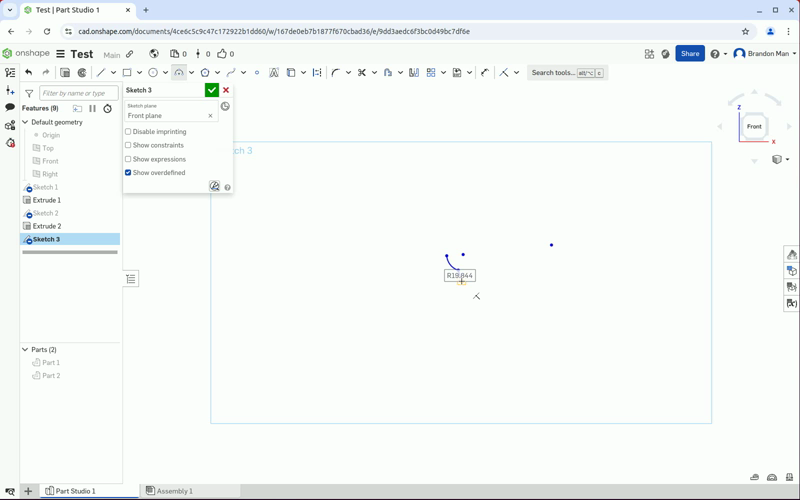
click(461, 280)
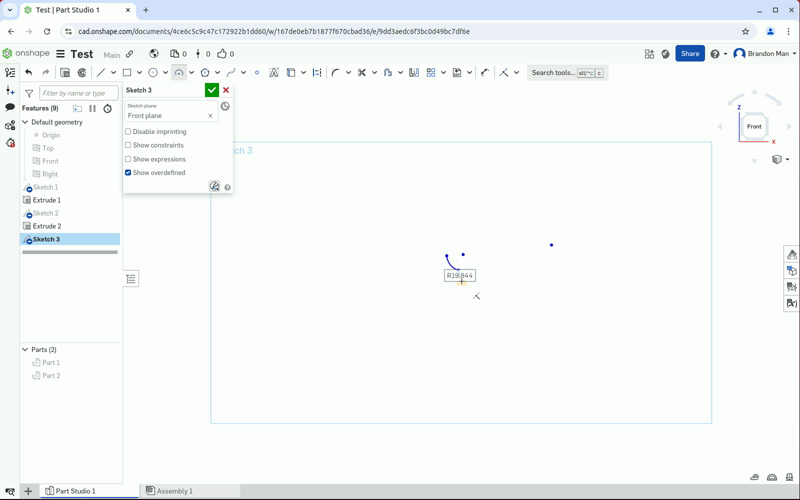
key_down(shift)
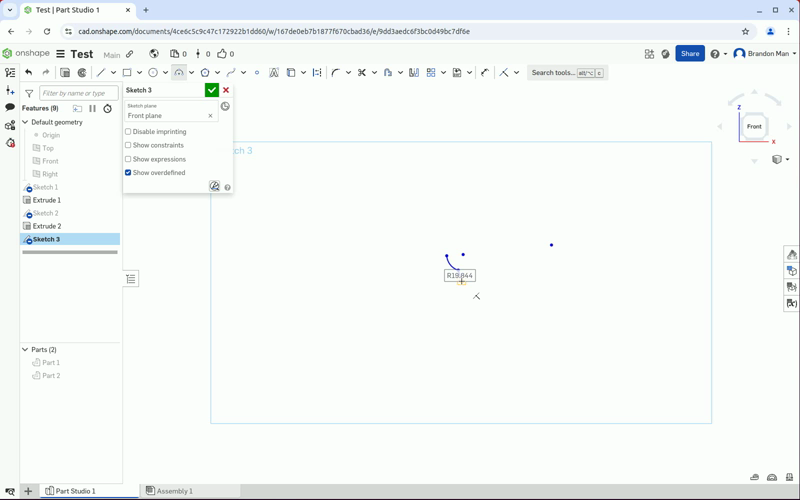
mouse_move(446, 247)
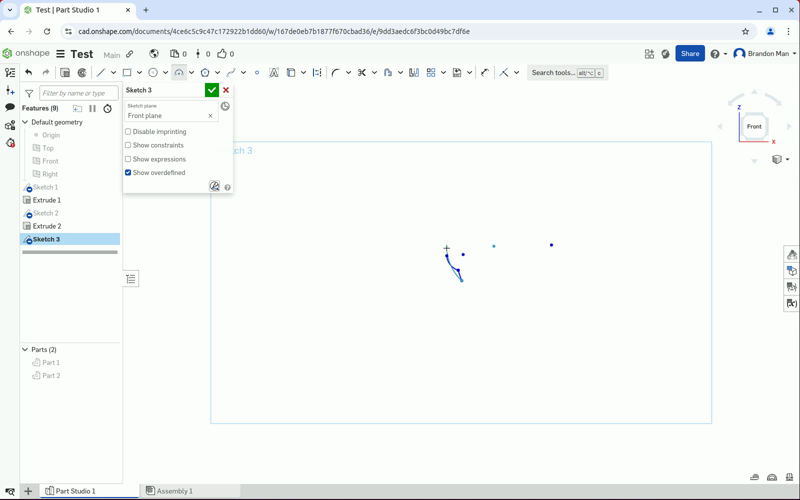
click(446, 247)
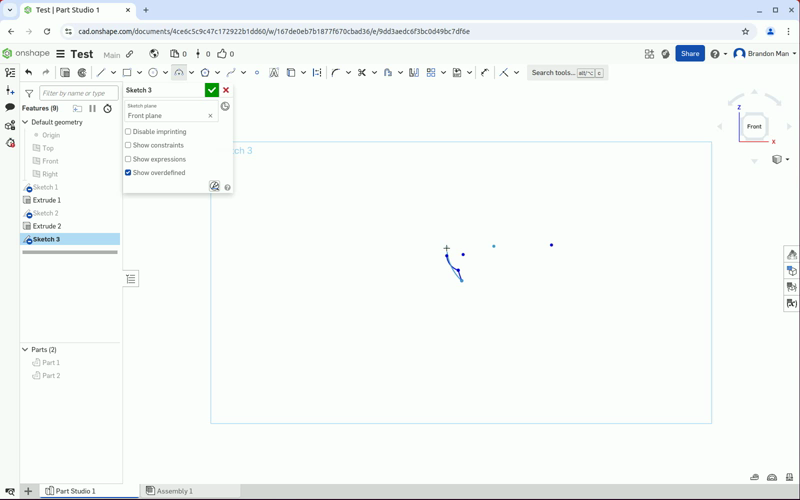
mouse_move(420, 279)
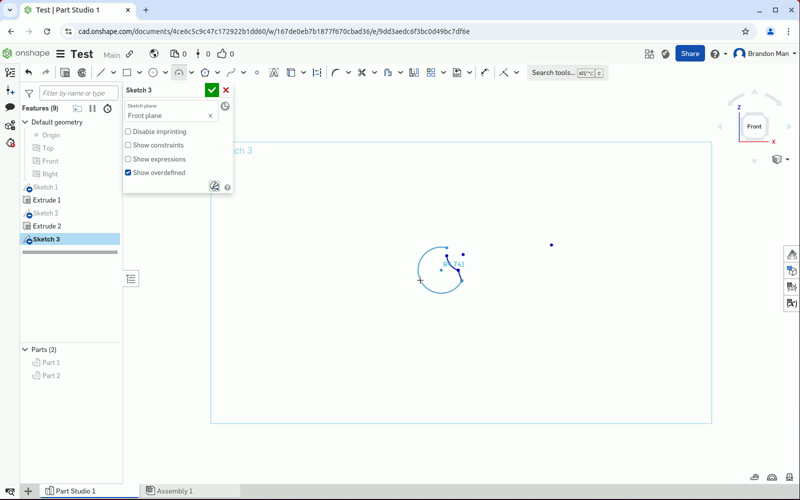
click(420, 279)
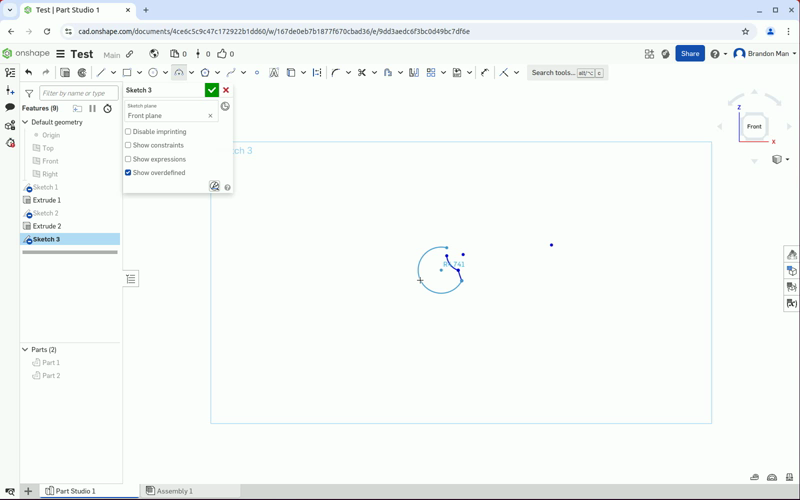
key_up(shift)
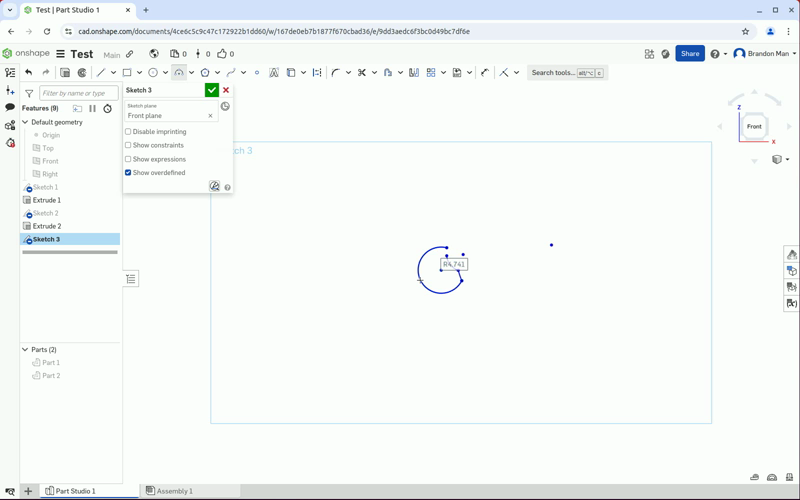
key(esc)
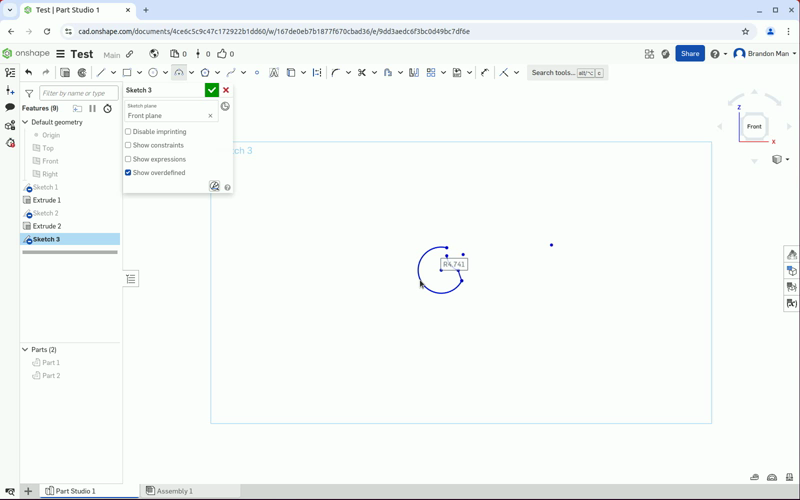
key(l)
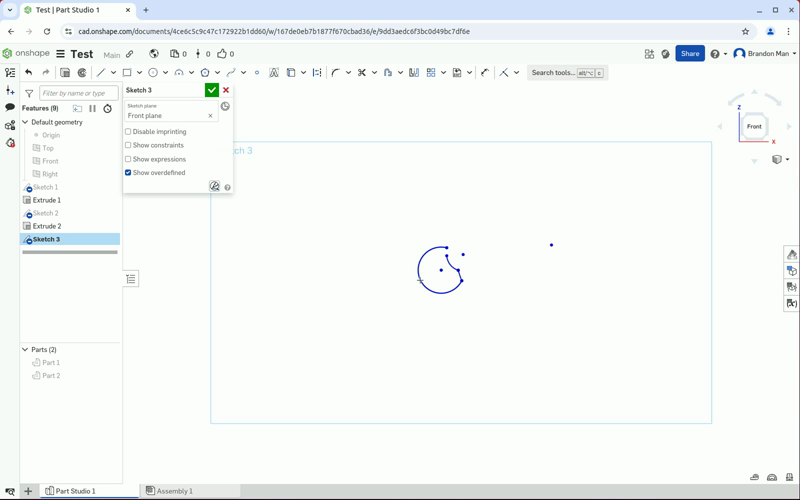
mouse_move(446, 247)
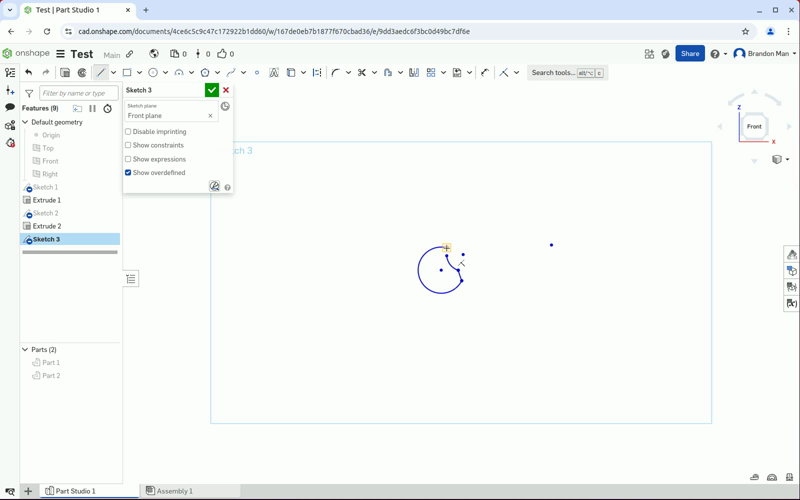
click(446, 247)
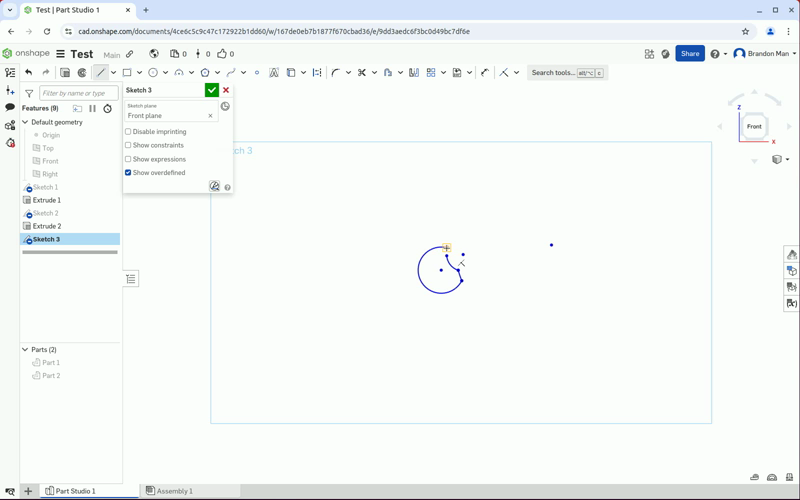
mouse_move(476, 247)
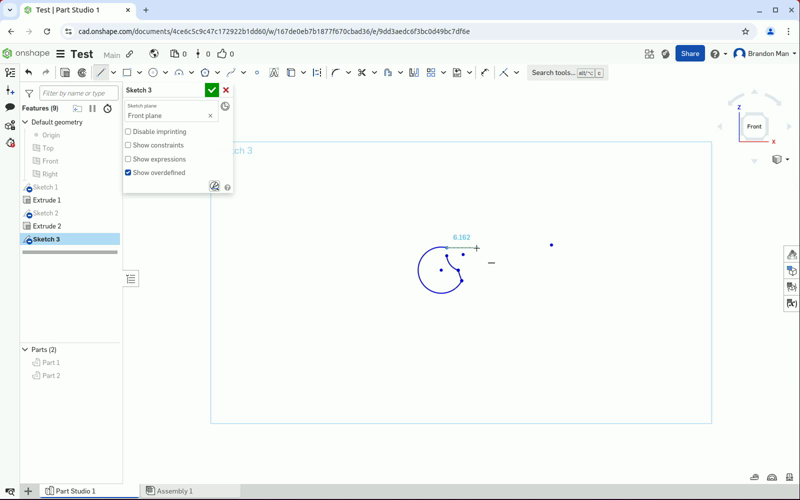
key_down(shift)
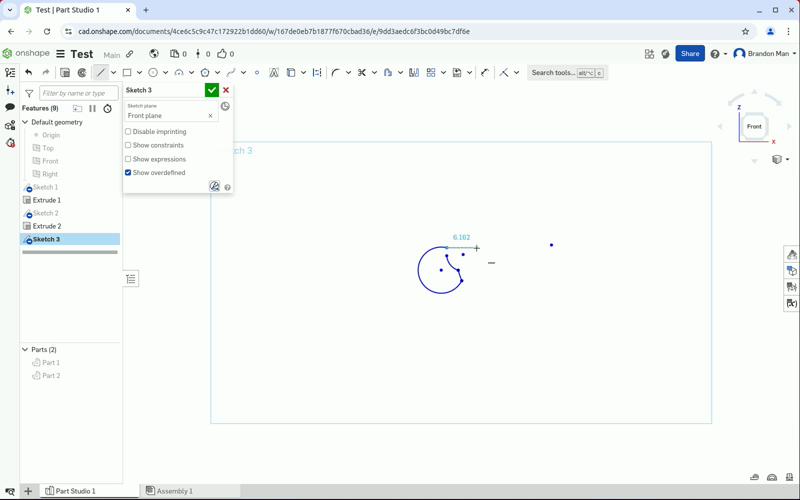
mouse_move(446, 255)
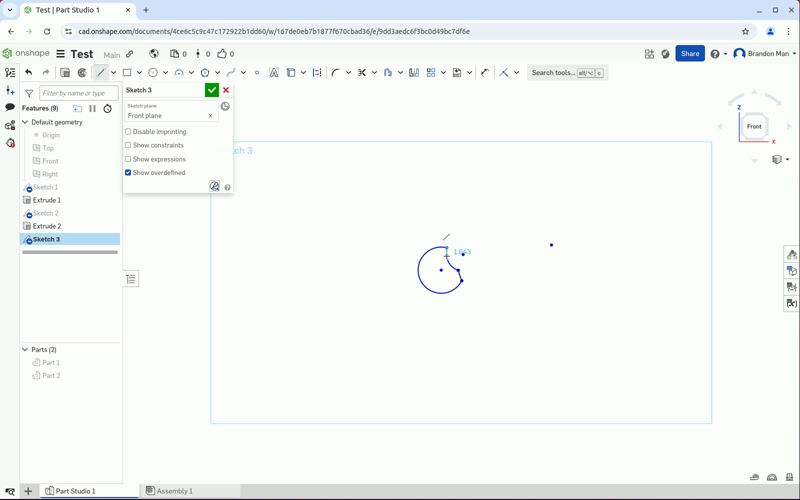
key_up(shift)
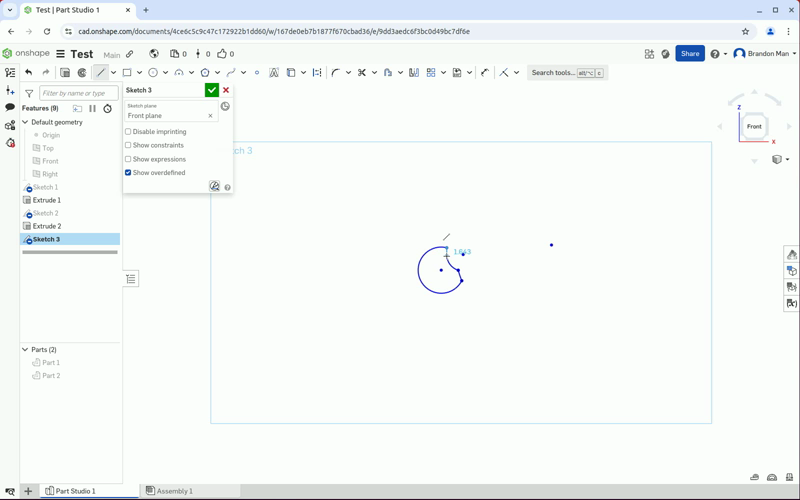
click(446, 255)
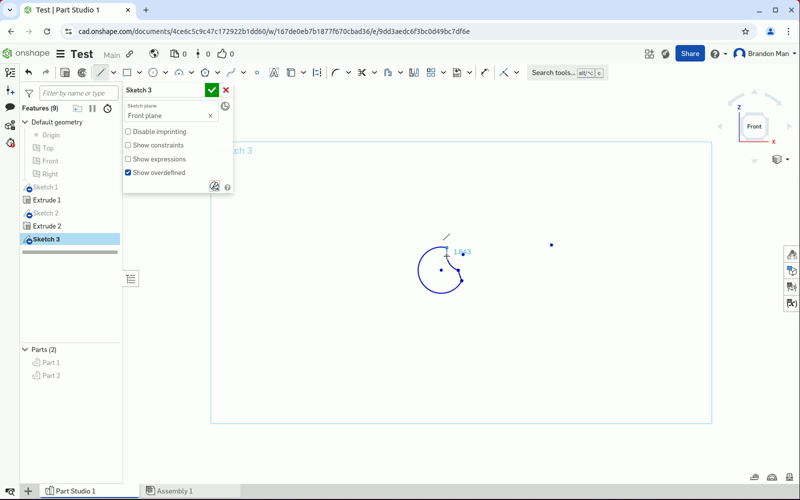
key(esc)
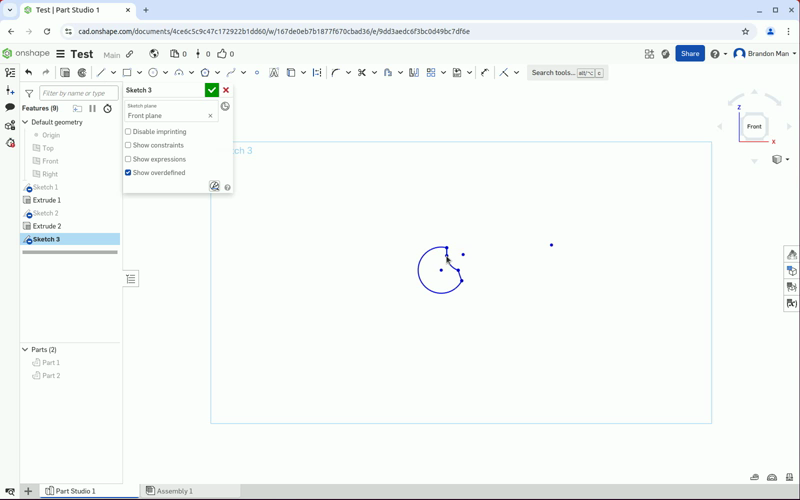
mouse_move(432, 271)
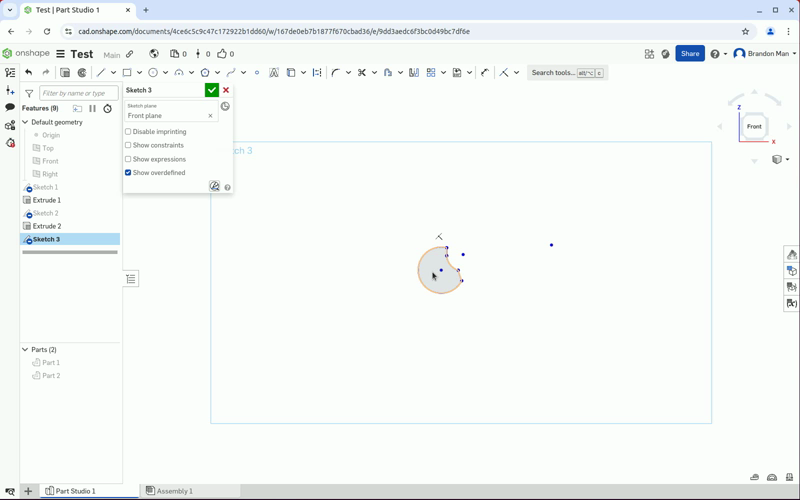
scroll(6)
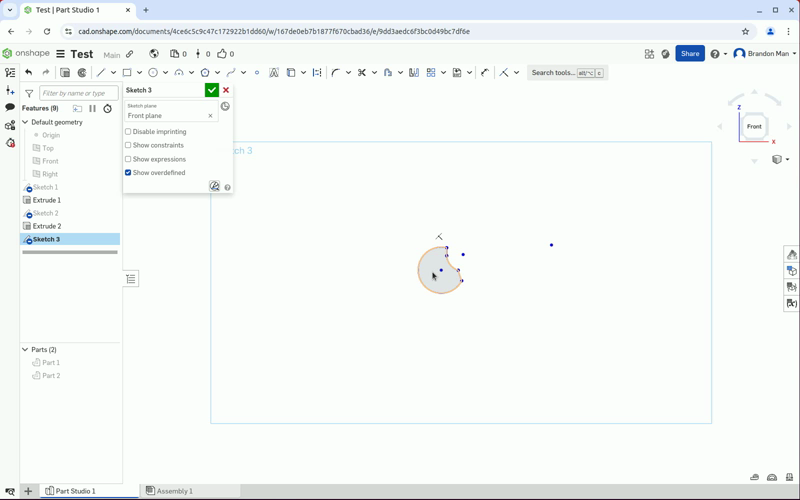
scroll(6)
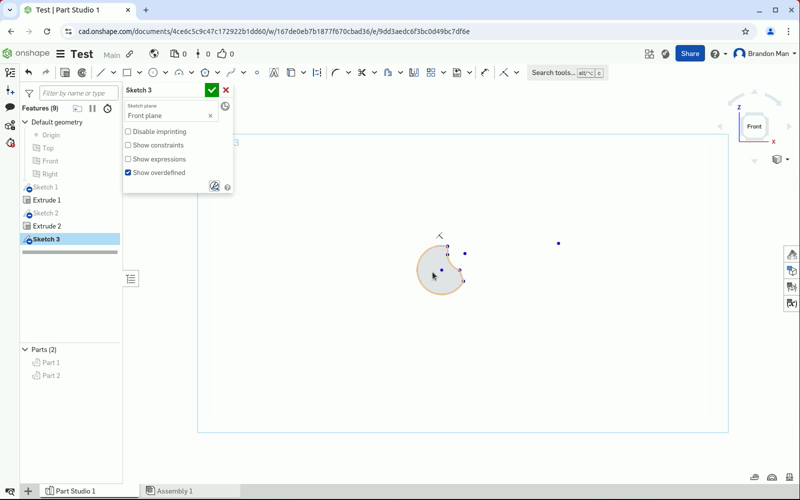
scroll(6)
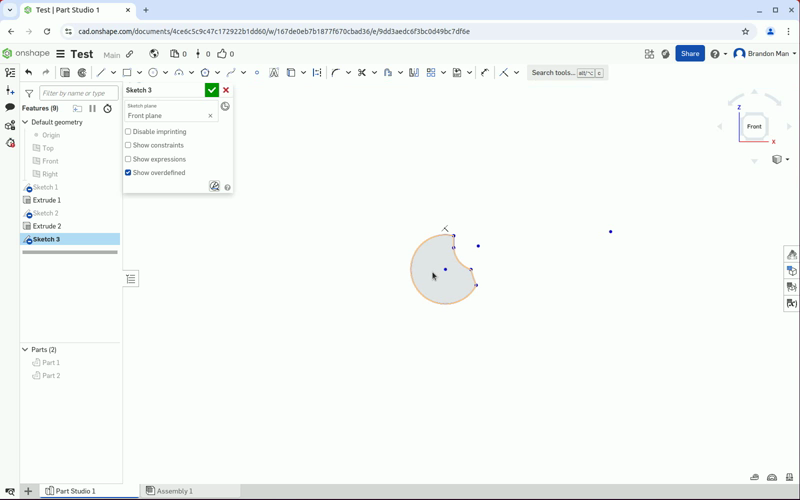
scroll(6)
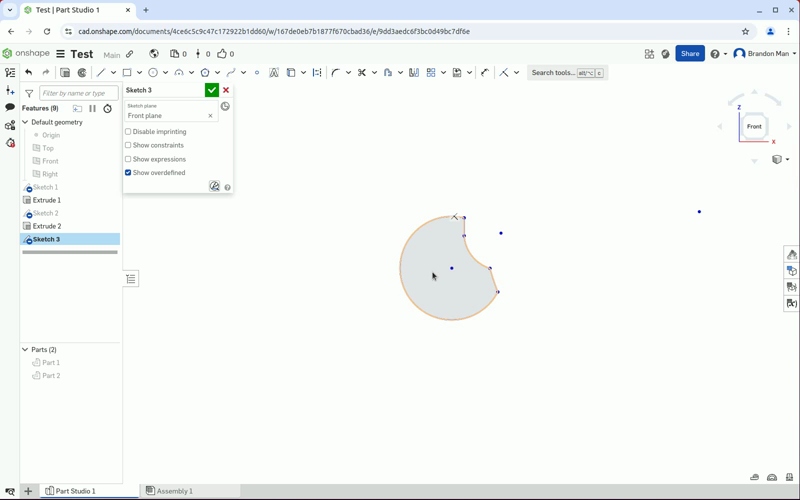
scroll(6)
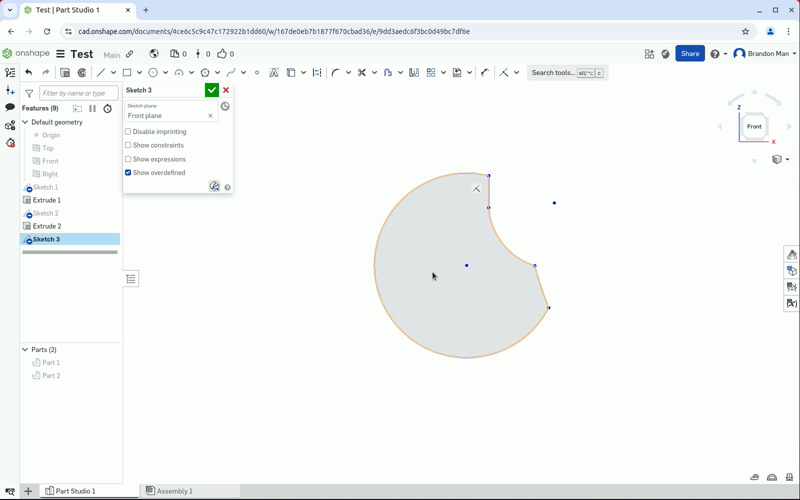
scroll(6)
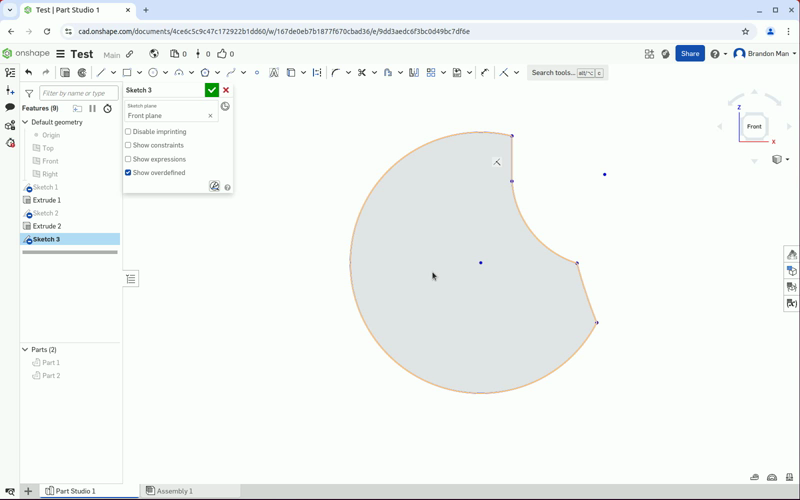
scroll(6)
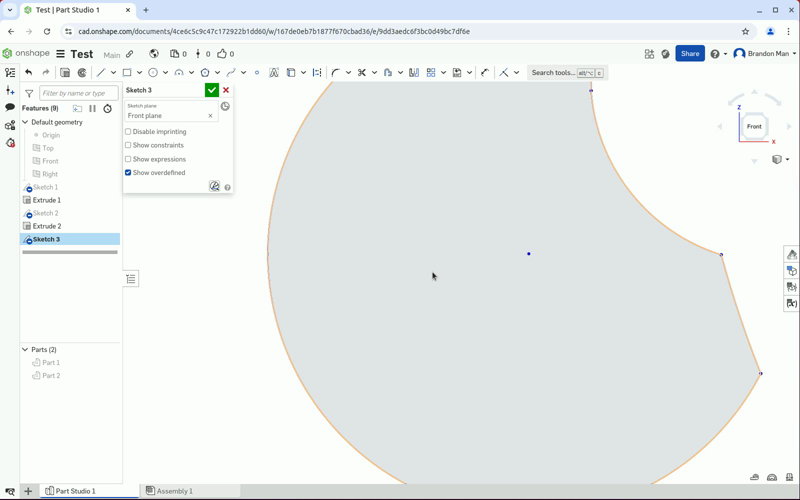
click(432, 271)
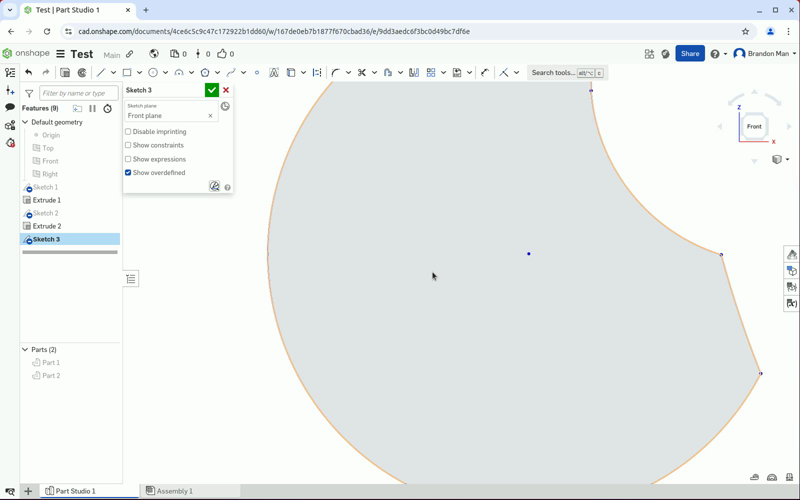
scroll(-6)
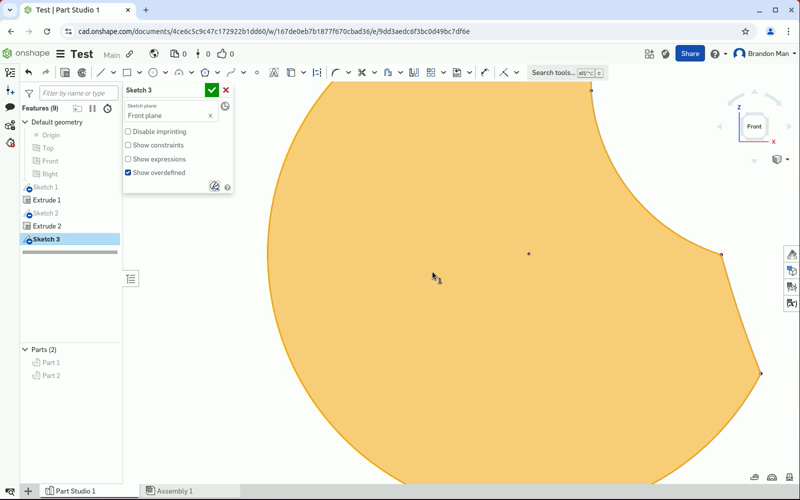
scroll(-6)
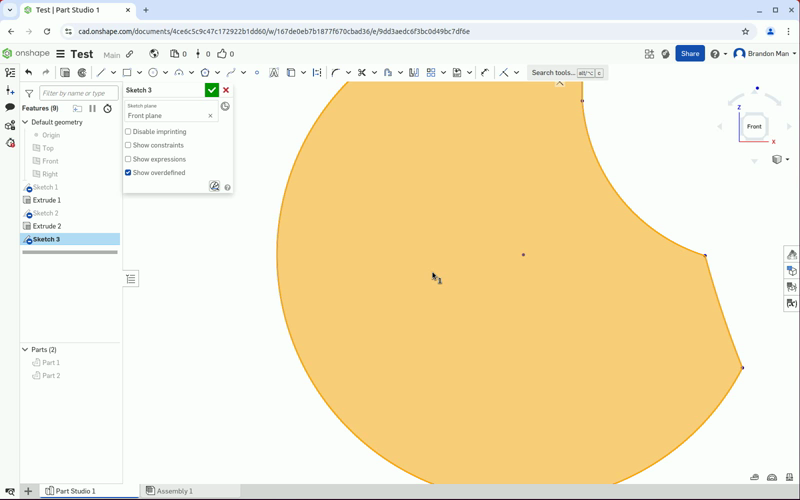
scroll(-6)
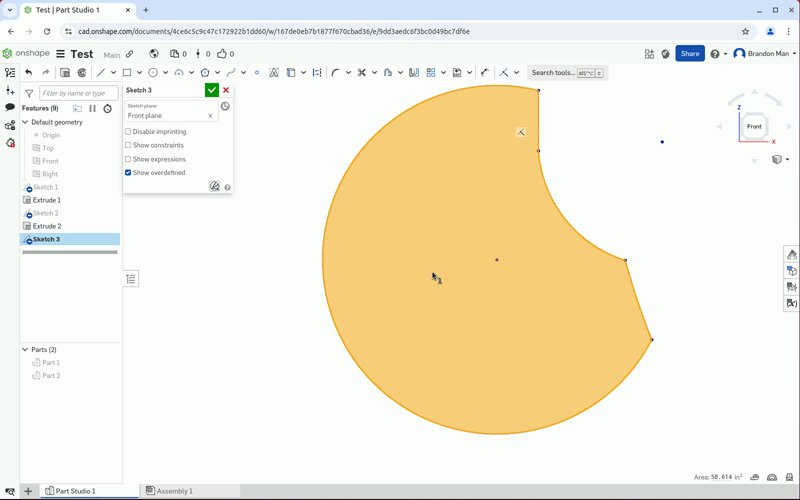
scroll(-6)
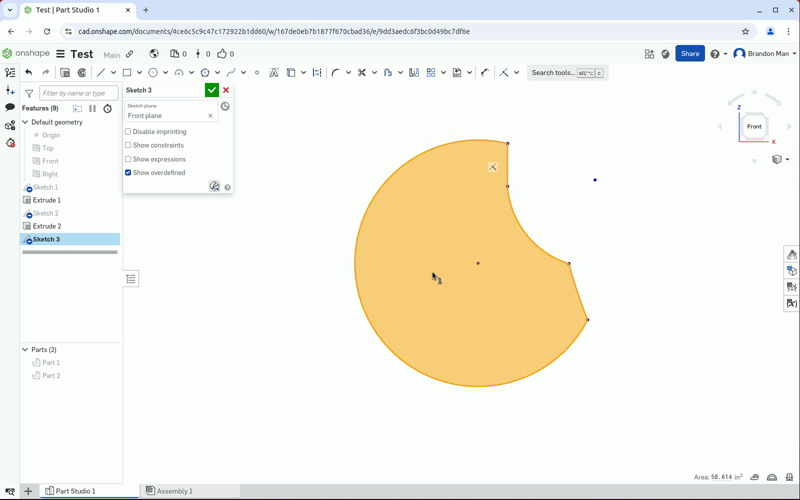
scroll(-6)
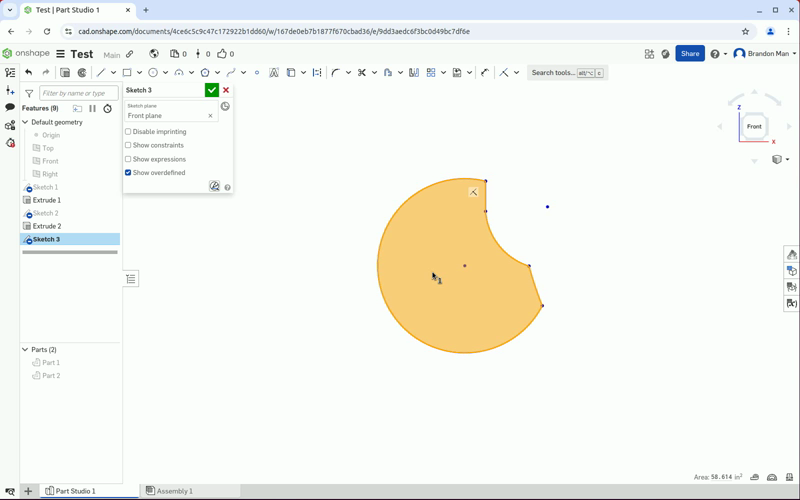
scroll(-6)
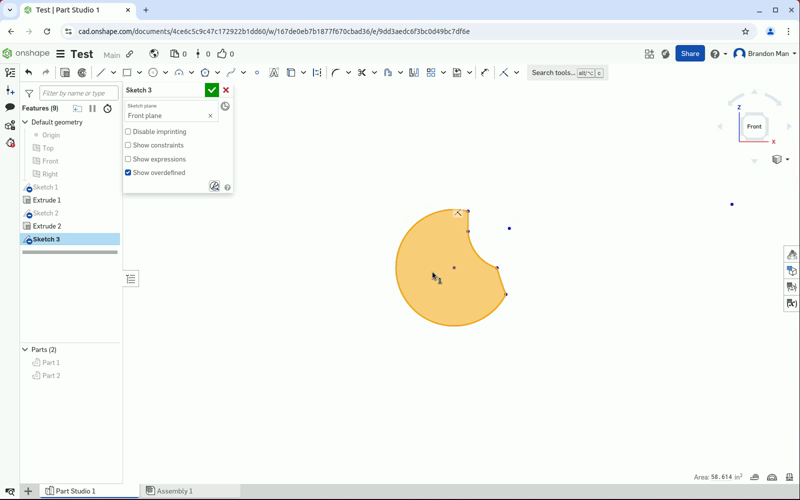
scroll(-6)
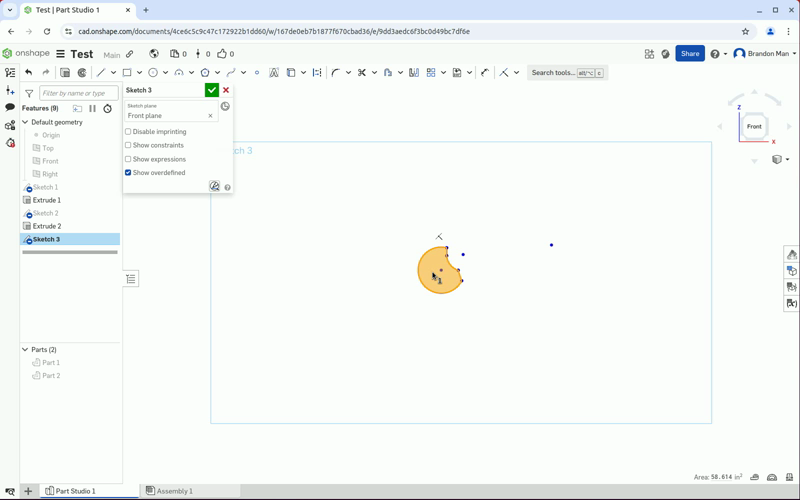
mouse_move(73, 352)
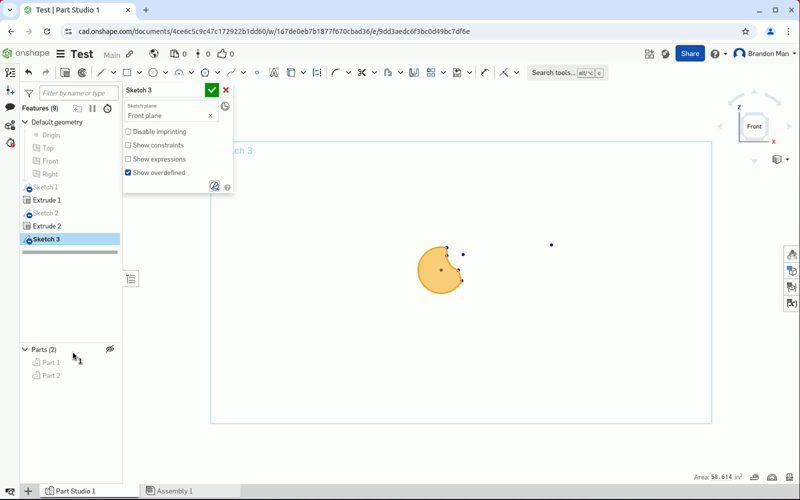
key(shift+y)
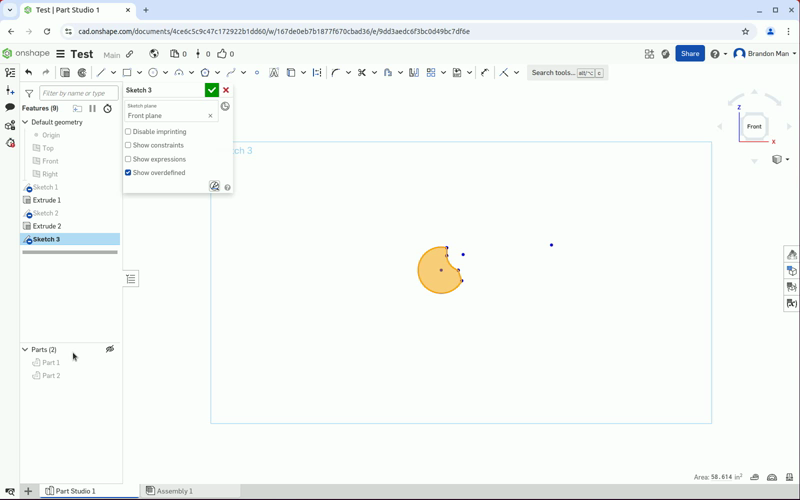
key(shift+e)
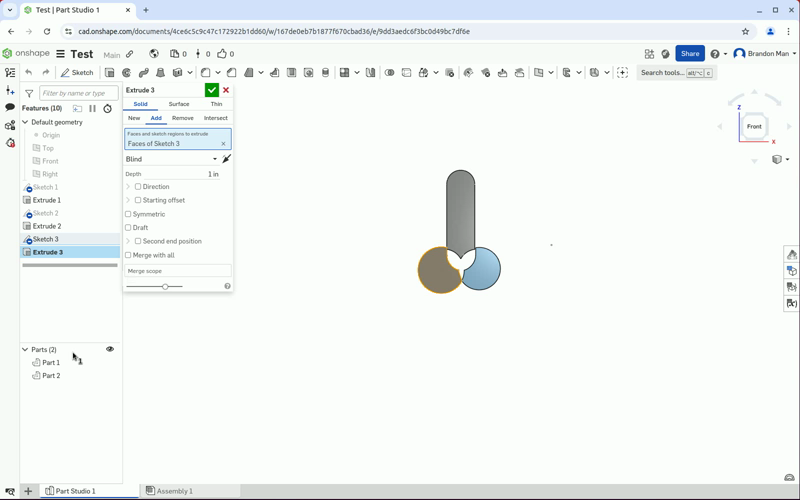
mouse_move(143, 106)
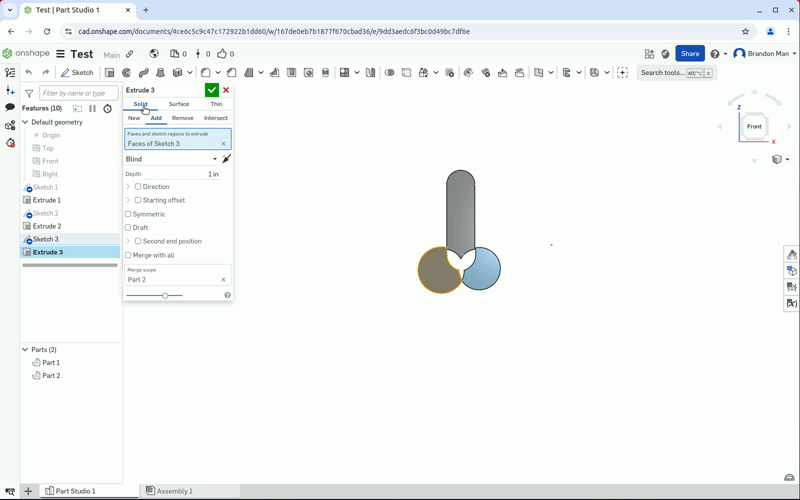
click(143, 106)
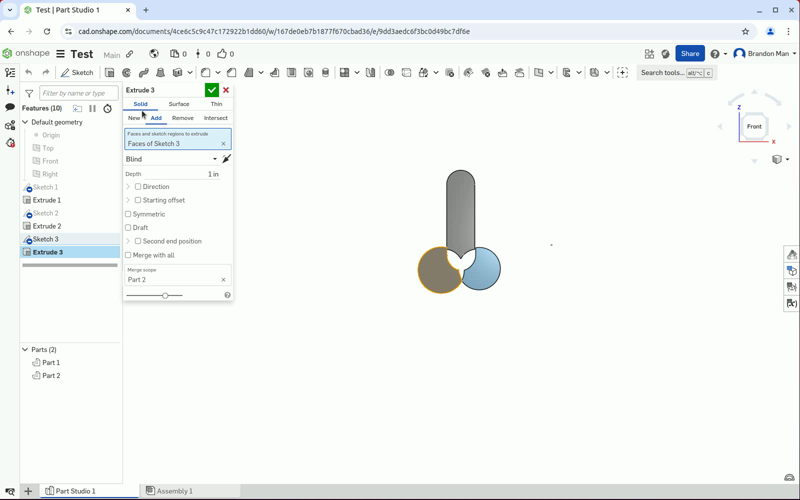
mouse_move(137, 120)
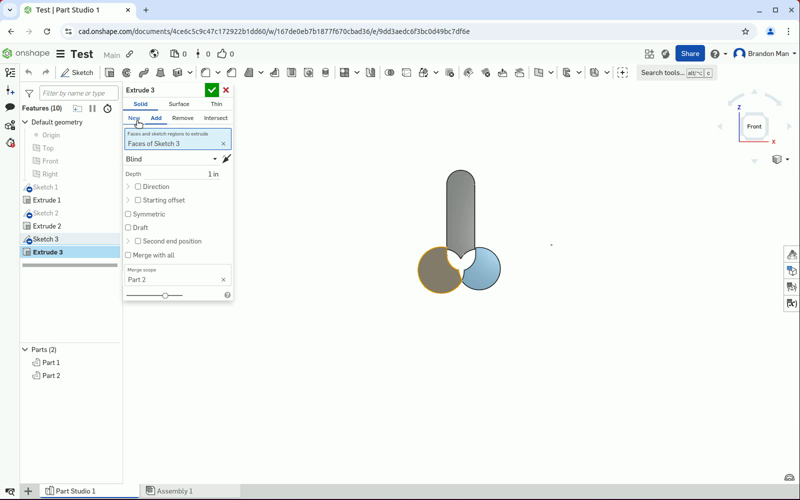
click(137, 120)
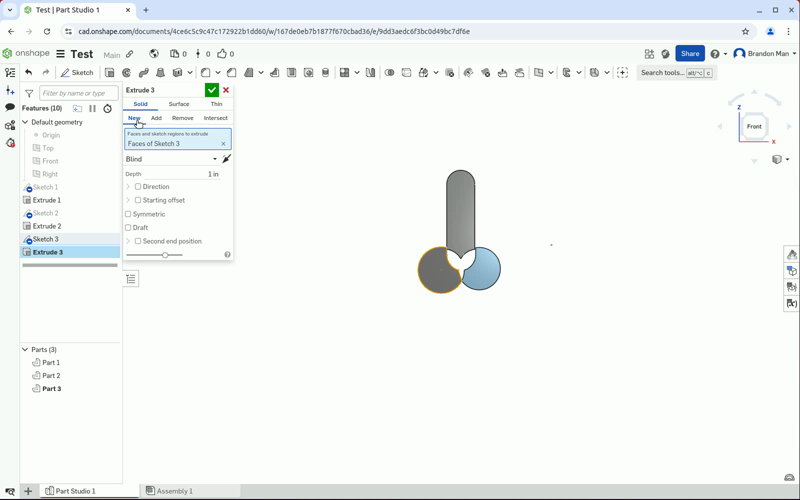
key(tab, 4)
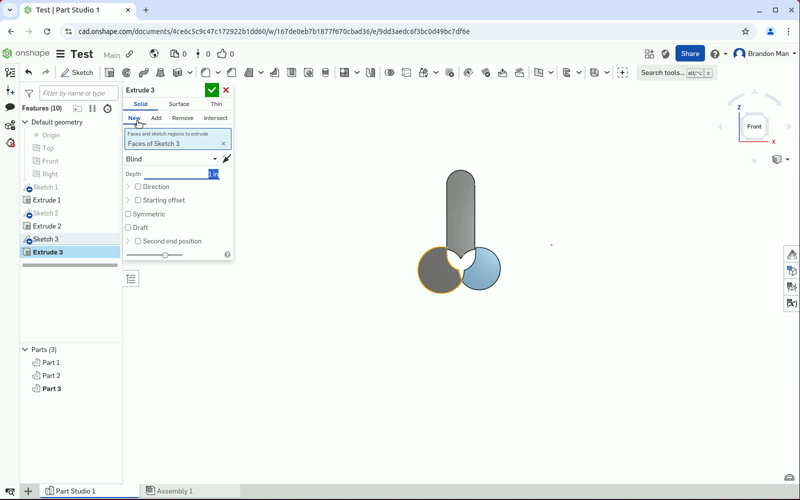
text(0.481)
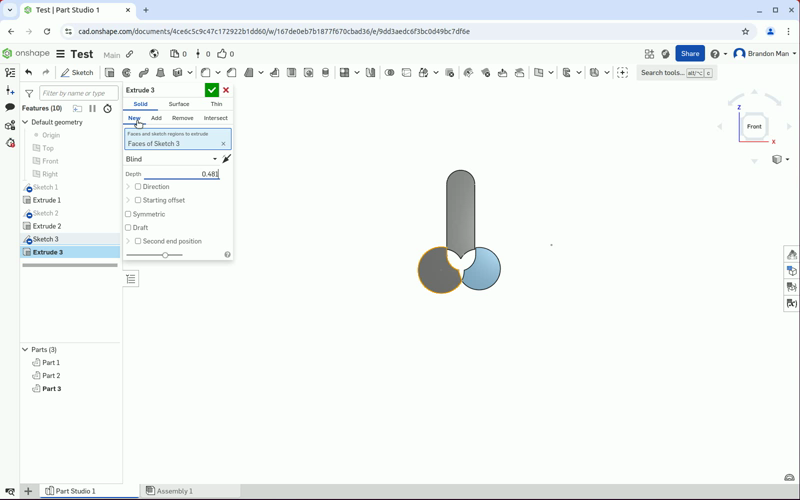
key(enter)
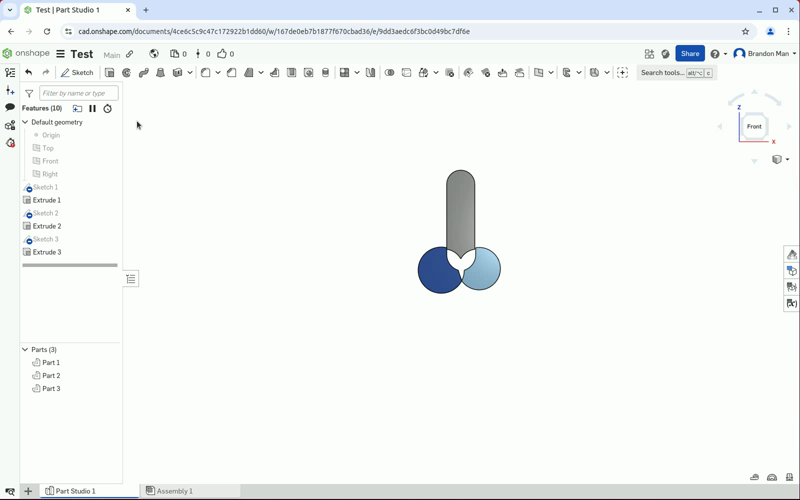
key(shift+h)
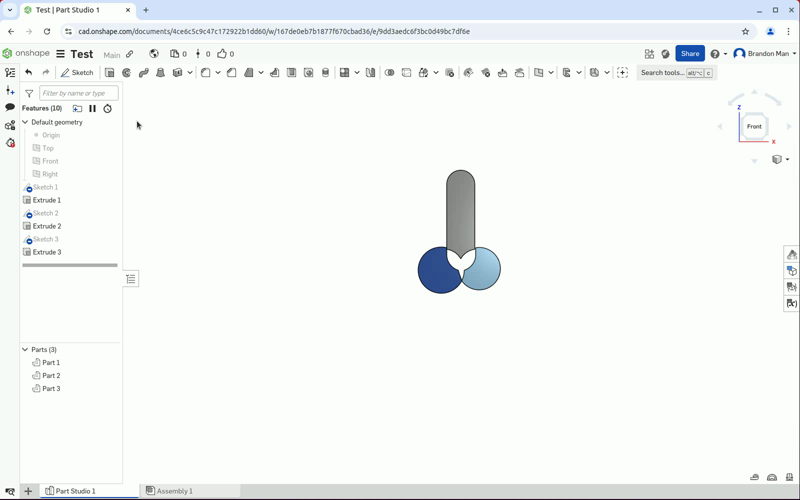
key(shift+h)
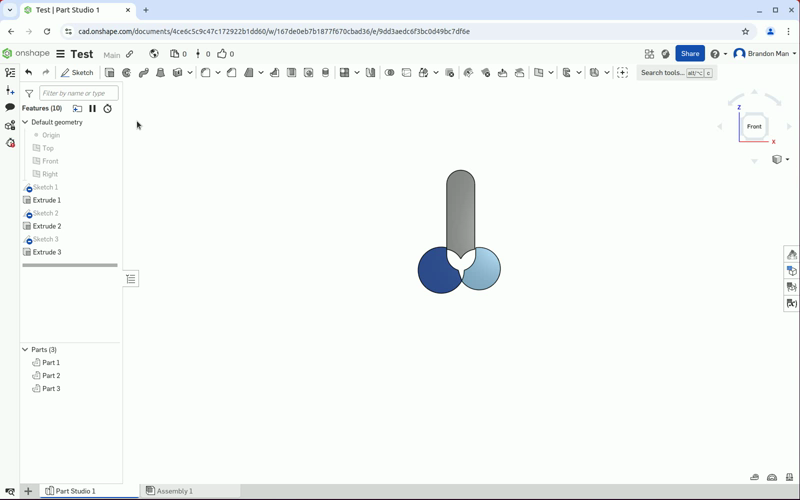
mouse_move(73, 189)
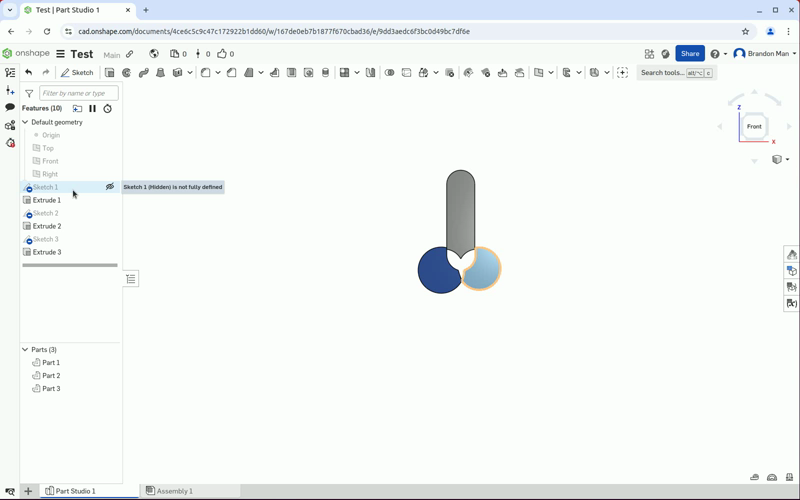
click(73, 189)
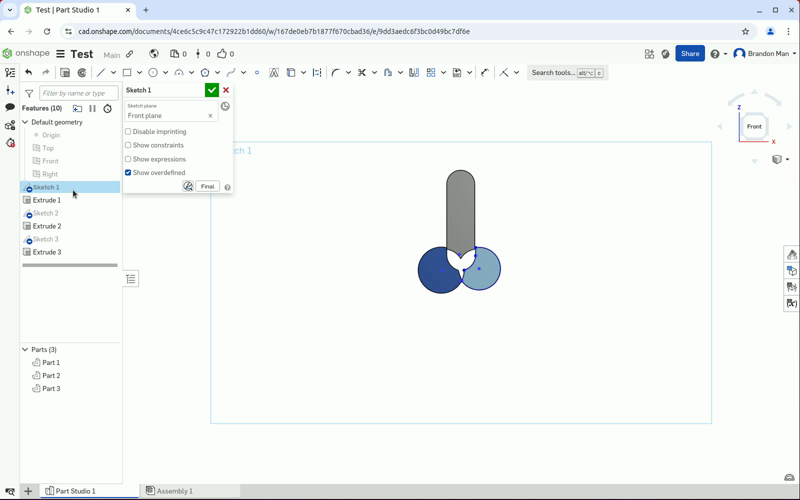
mouse_move(229, 92)
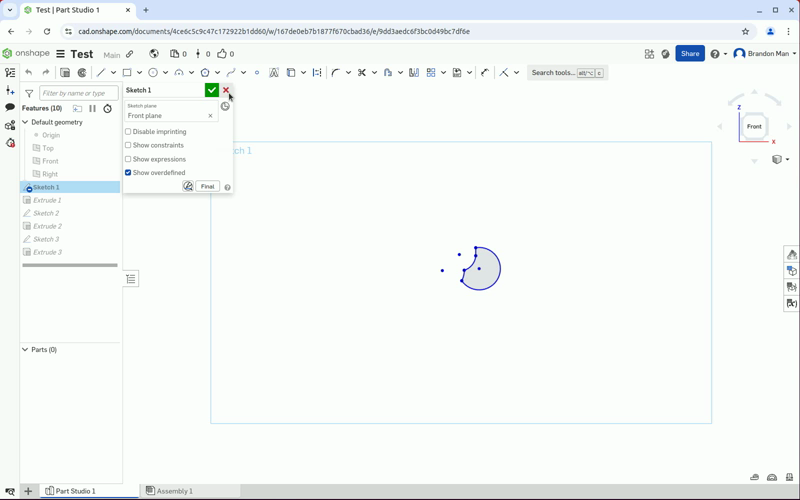
click(229, 92)
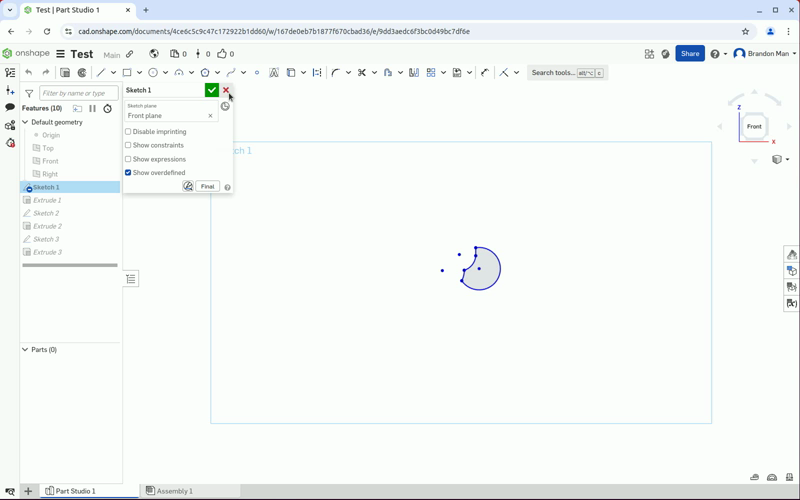
key(shift+s)
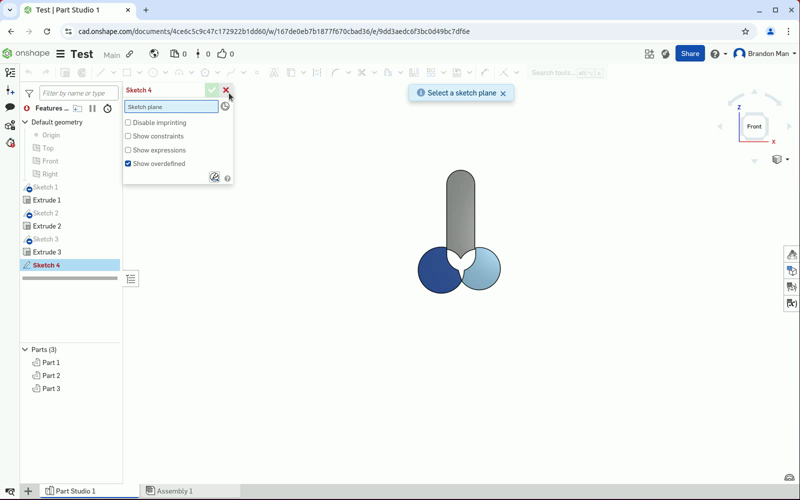
mouse_move(73, 163)
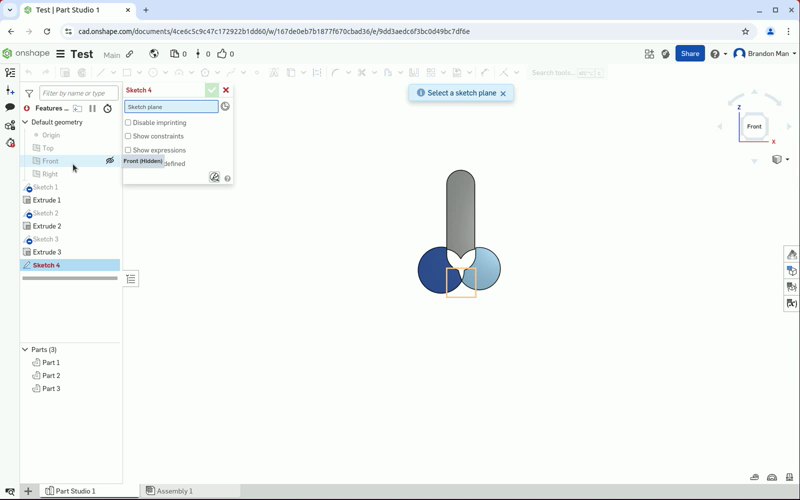
click(73, 163)
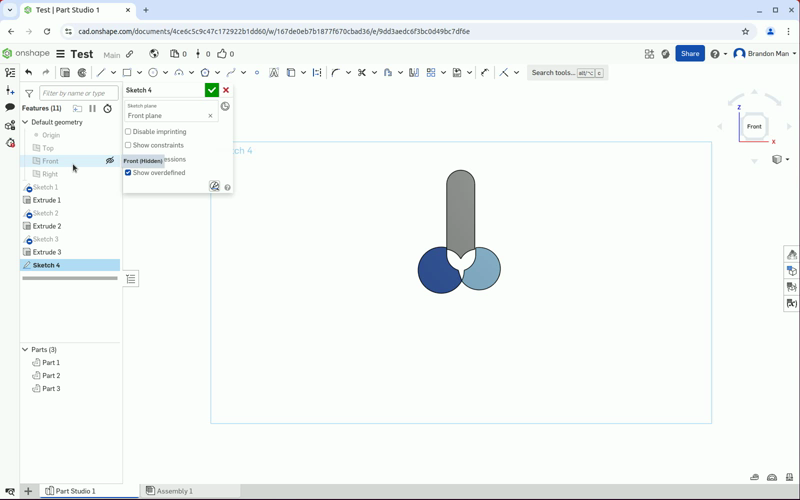
mouse_move(73, 352)
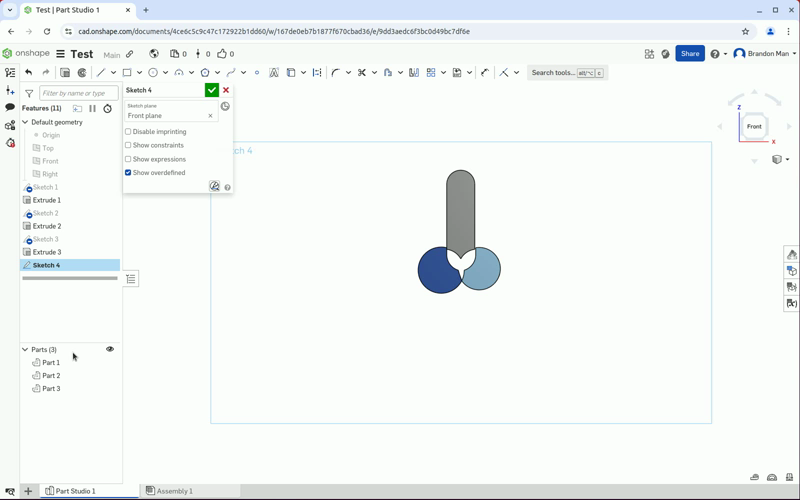
key(y)
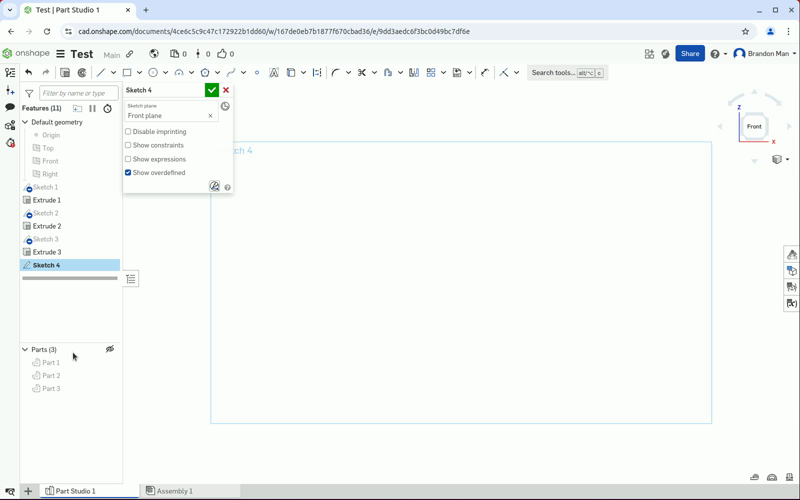
key(a)
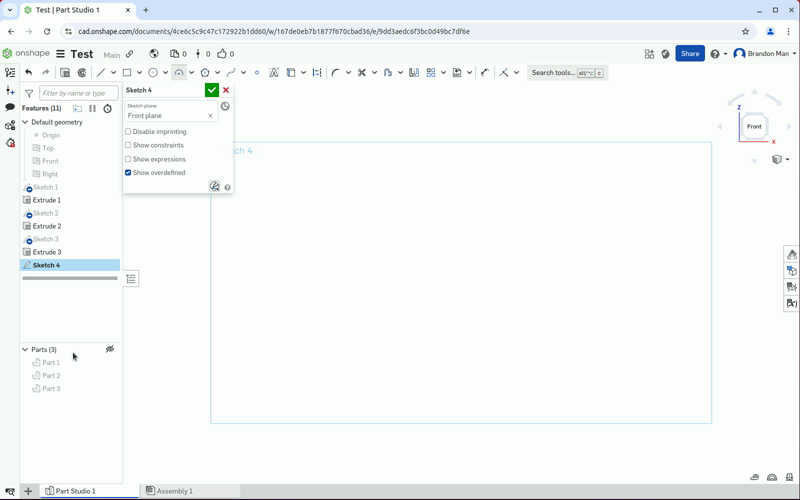
key_down(shift)
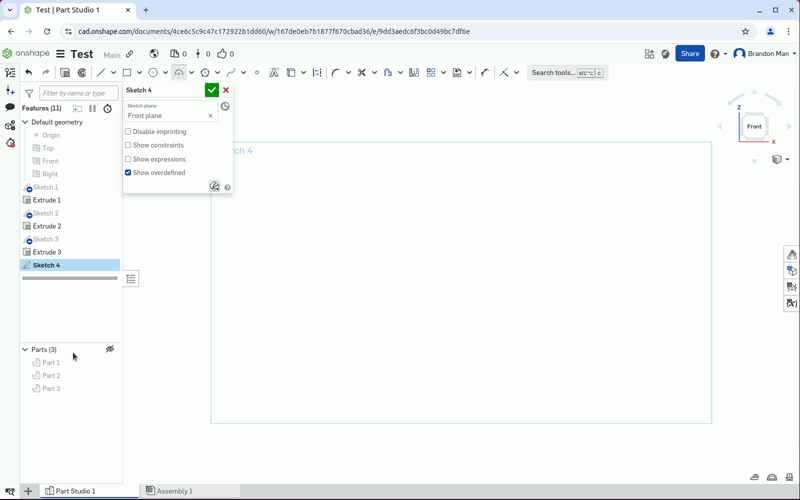
mouse_move(458, 270)
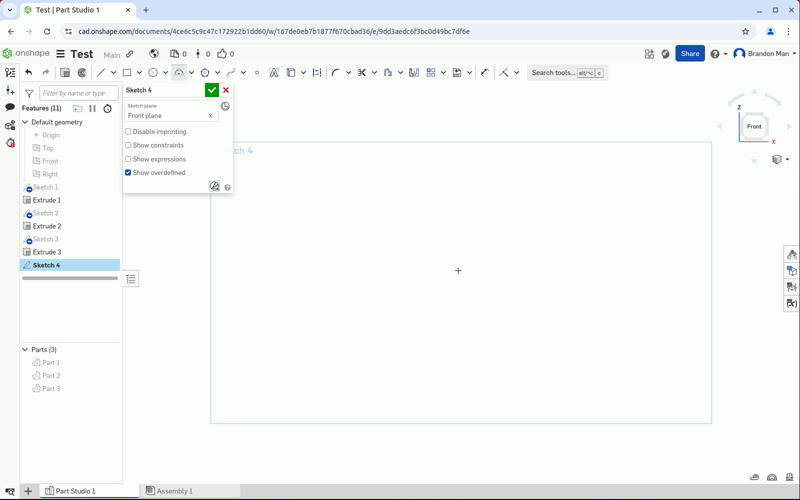
click(458, 270)
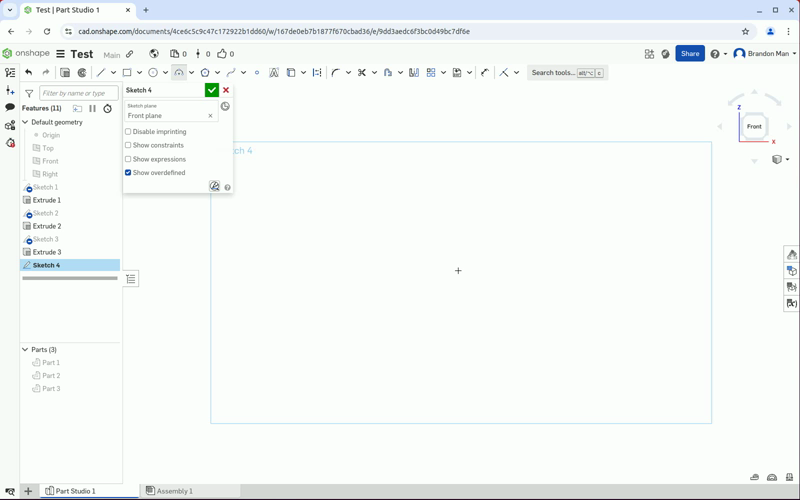
key_up(shift)
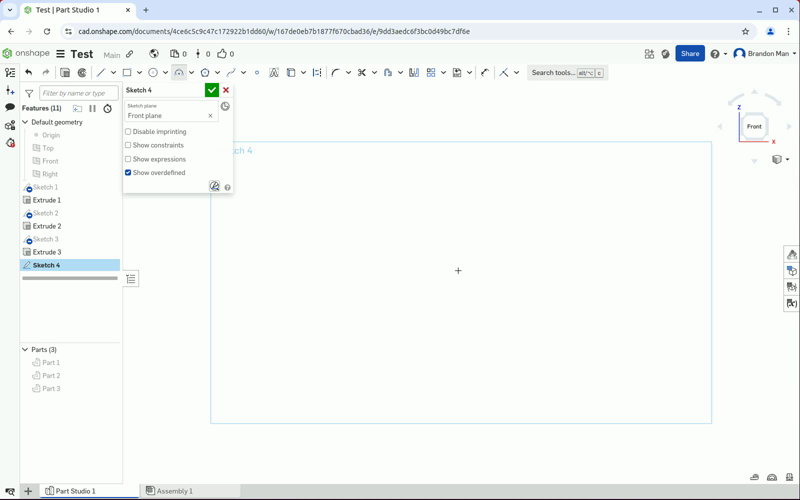
key_down(shift)
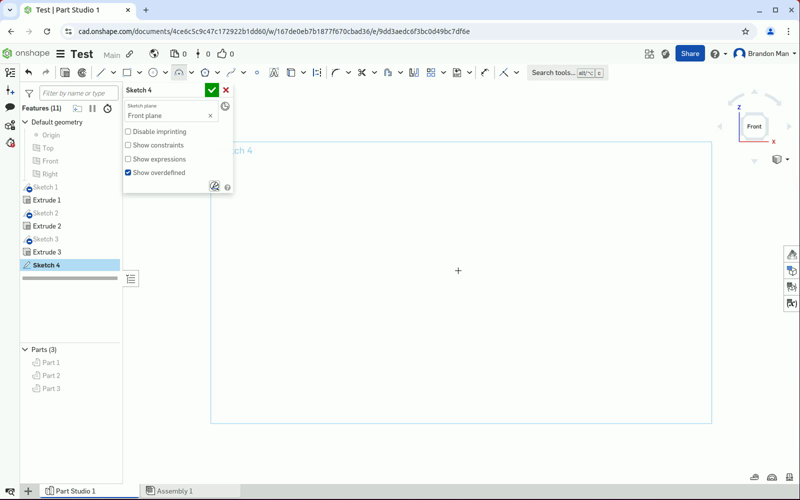
mouse_move(461, 280)
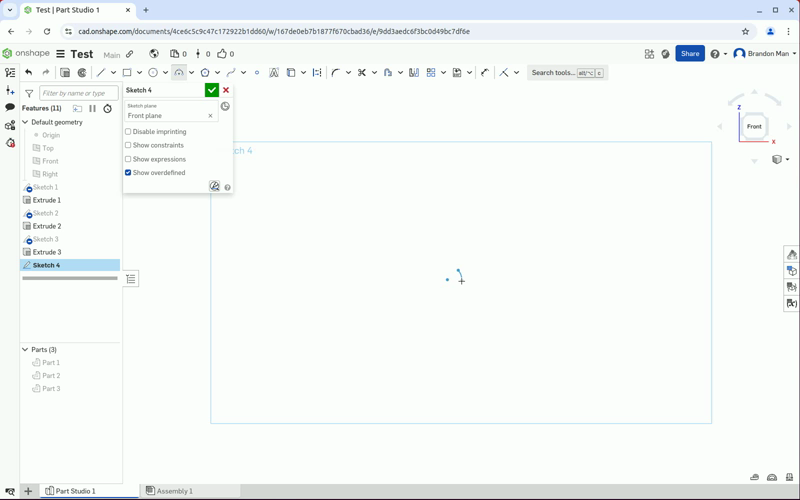
click(461, 280)
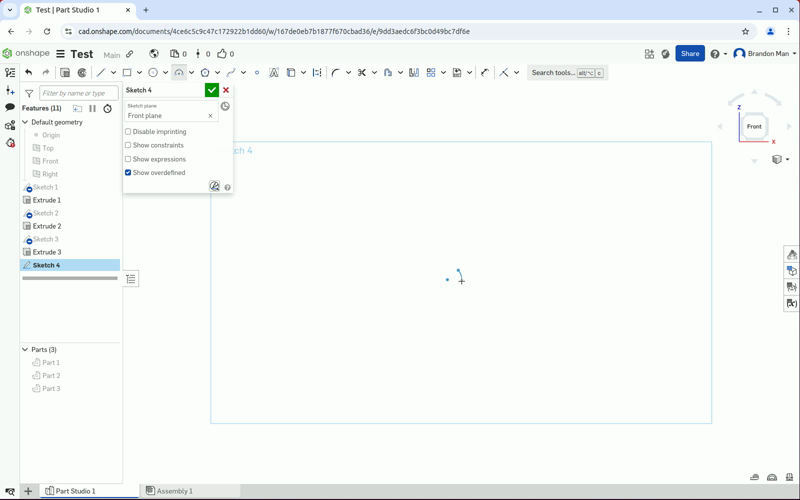
mouse_move(459, 275)
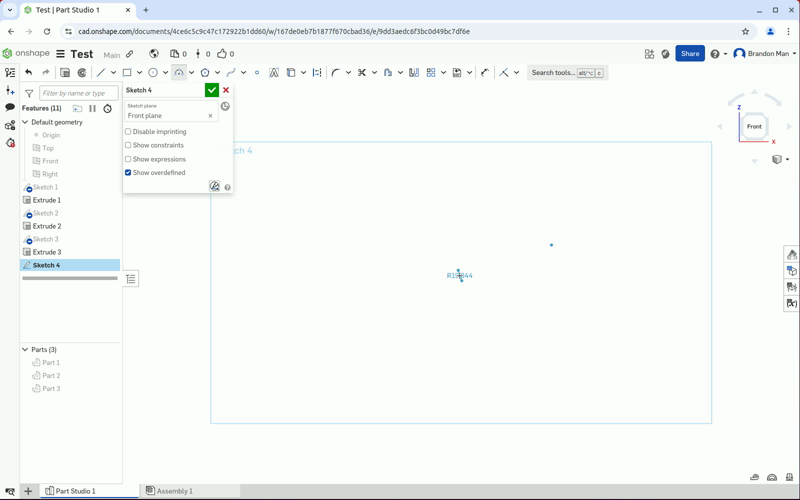
click(459, 275)
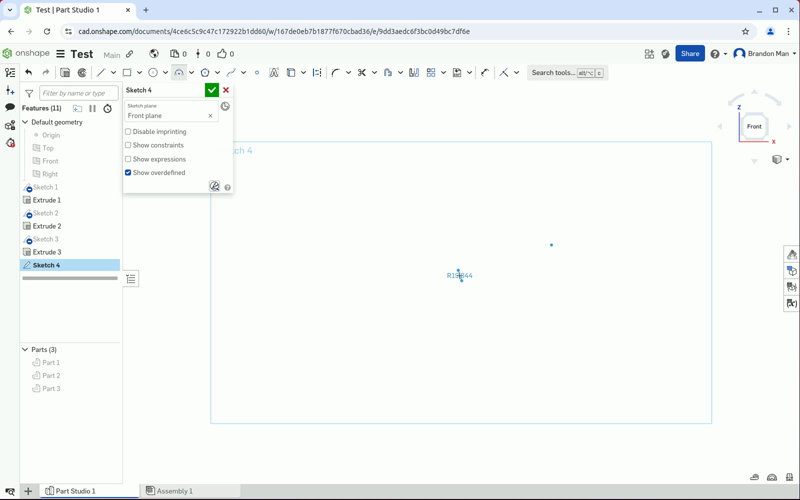
key_up(shift)
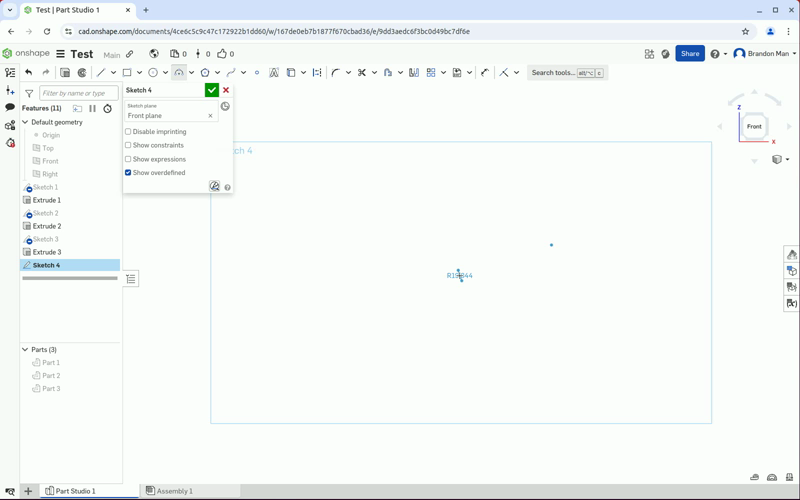
mouse_move(461, 280)
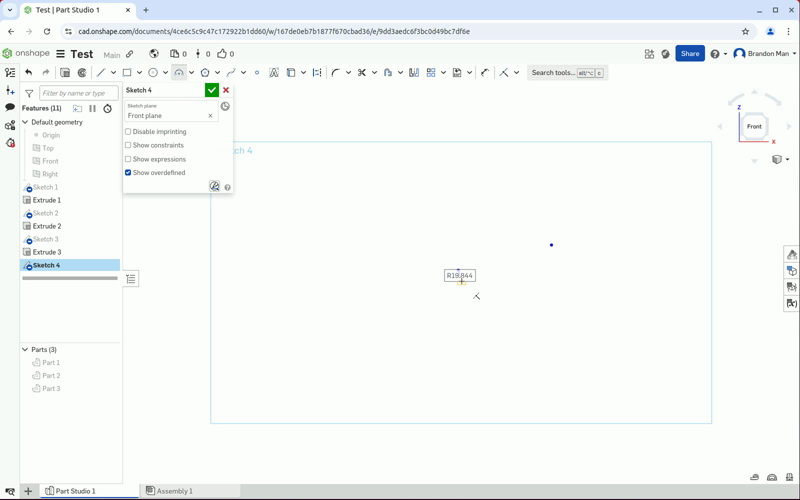
click(461, 280)
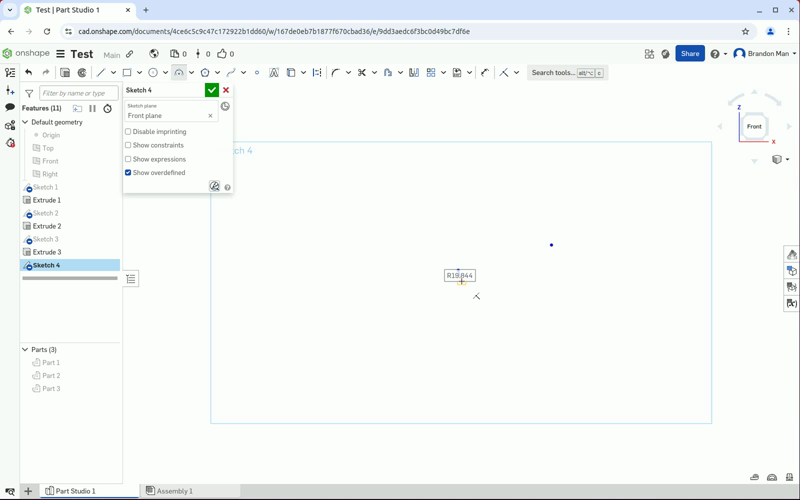
key_down(shift)
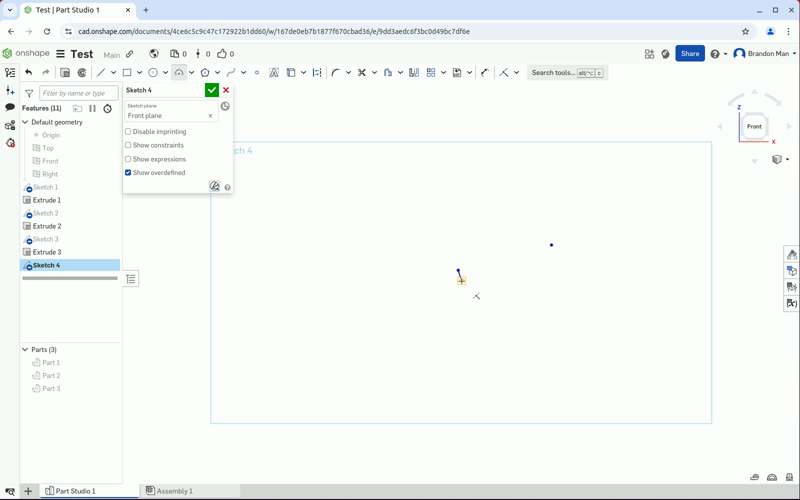
mouse_move(464, 270)
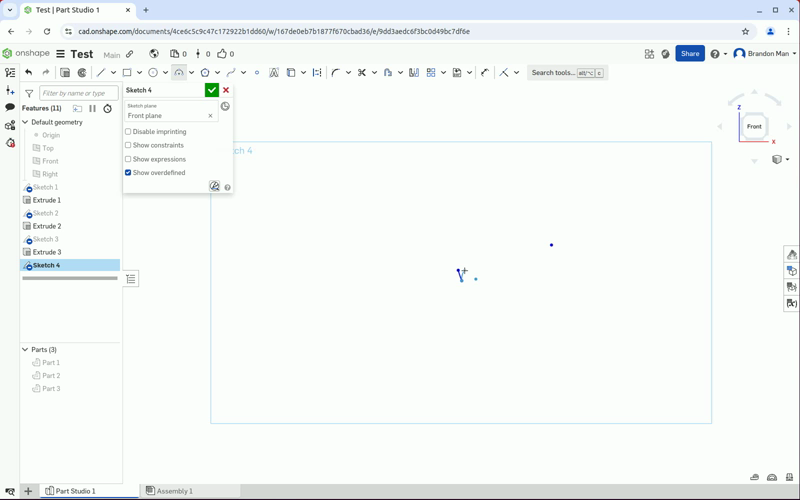
click(464, 270)
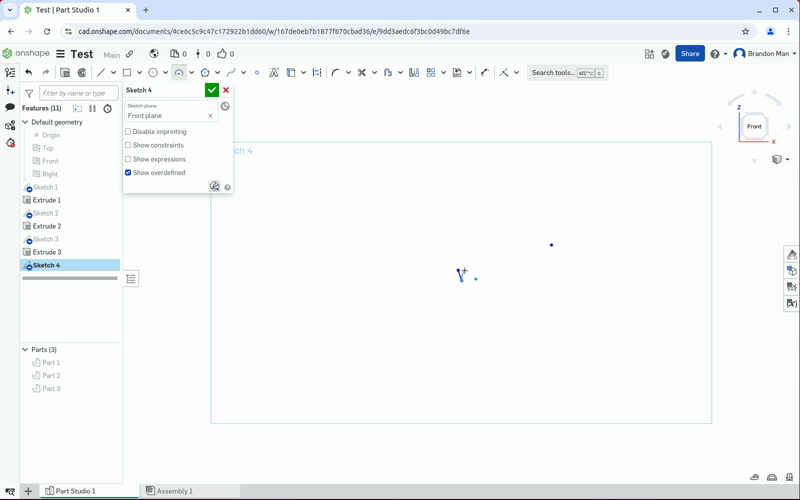
mouse_move(464, 275)
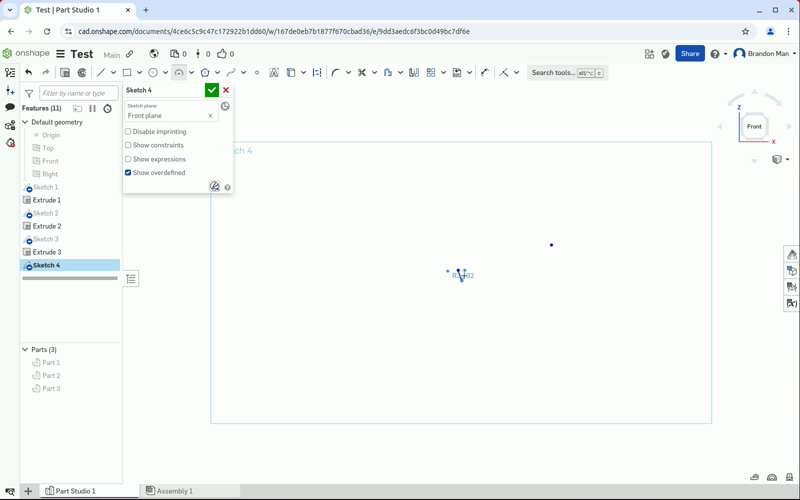
click(464, 275)
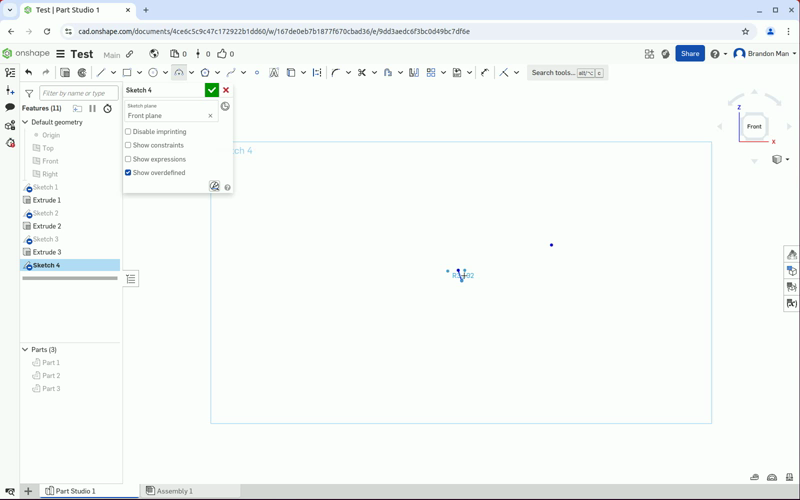
key_up(shift)
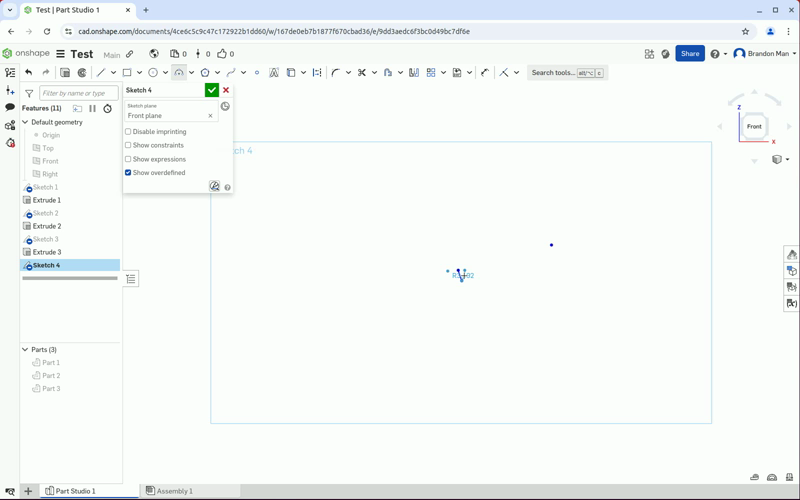
mouse_move(464, 270)
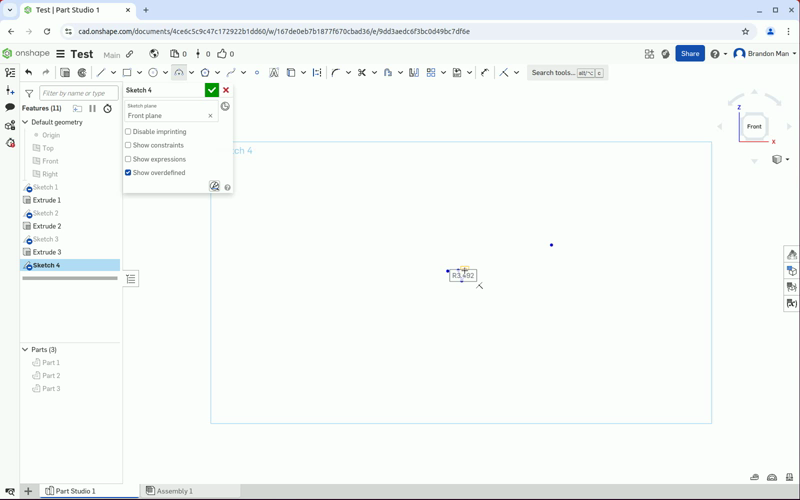
click(464, 270)
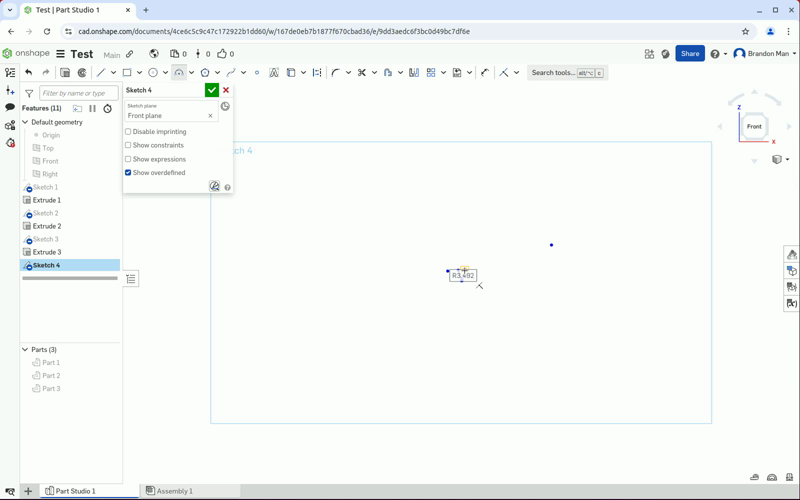
mouse_move(458, 270)
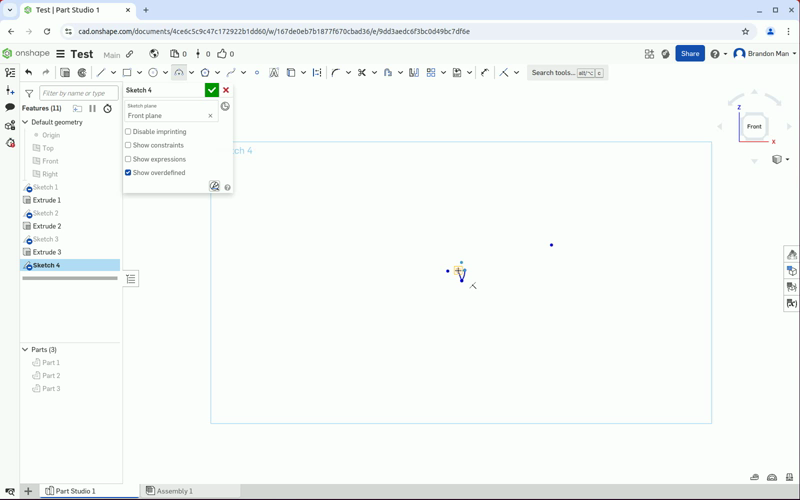
scroll(6)
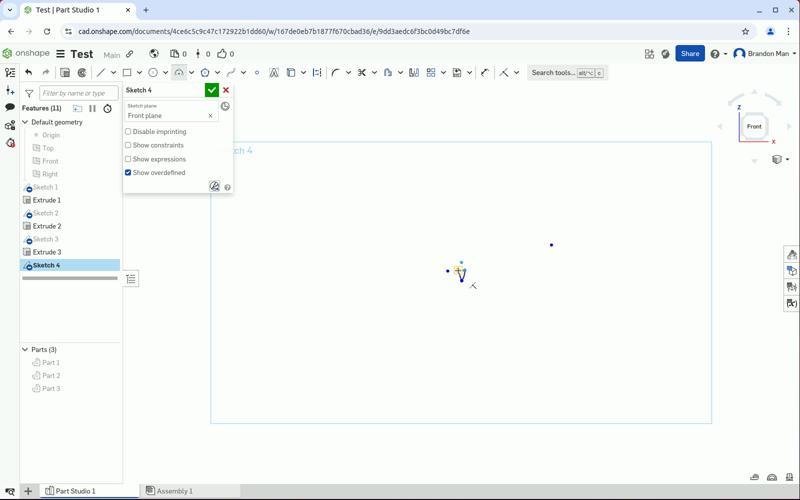
scroll(6)
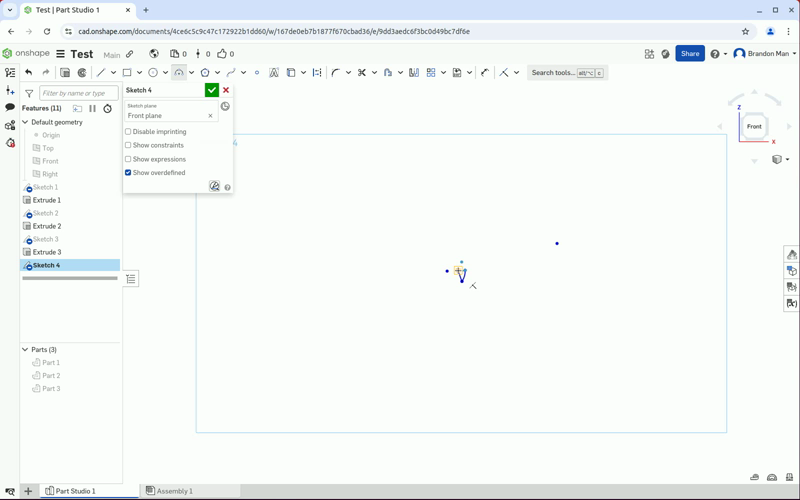
scroll(6)
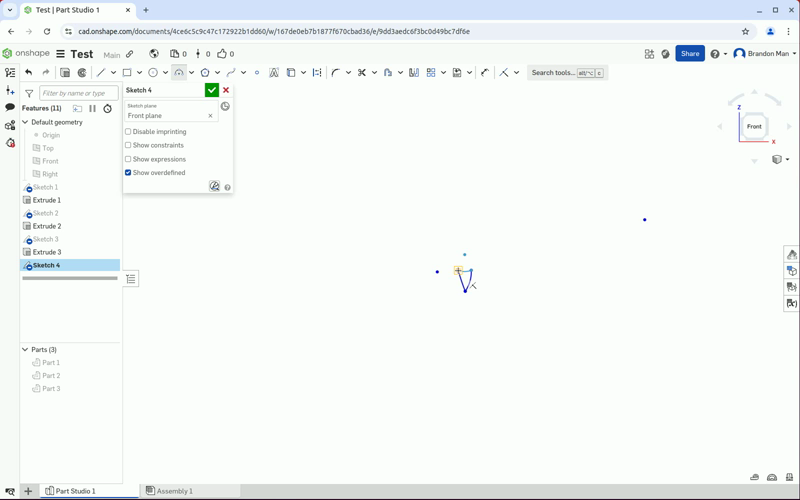
scroll(6)
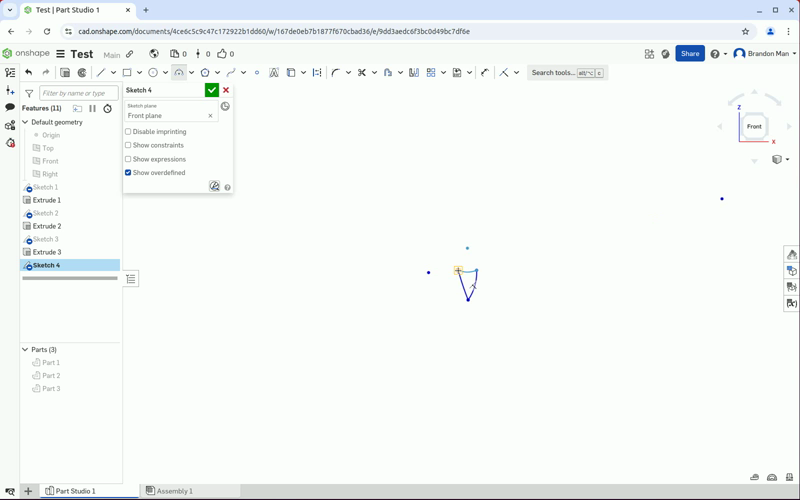
scroll(6)
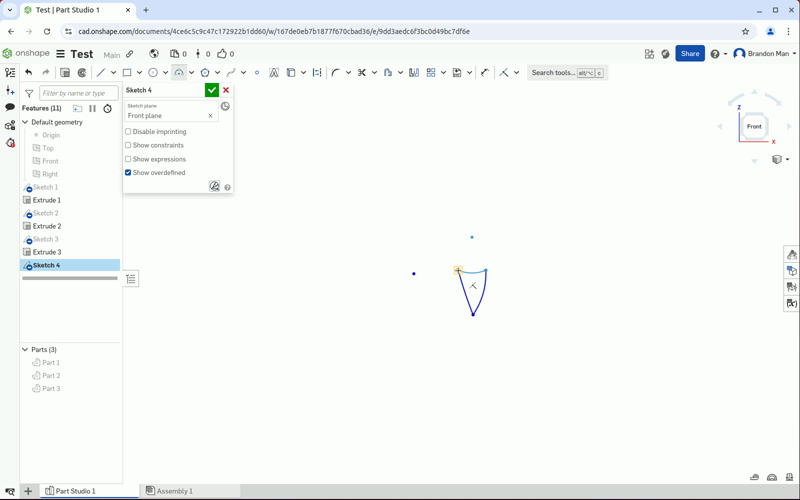
scroll(6)
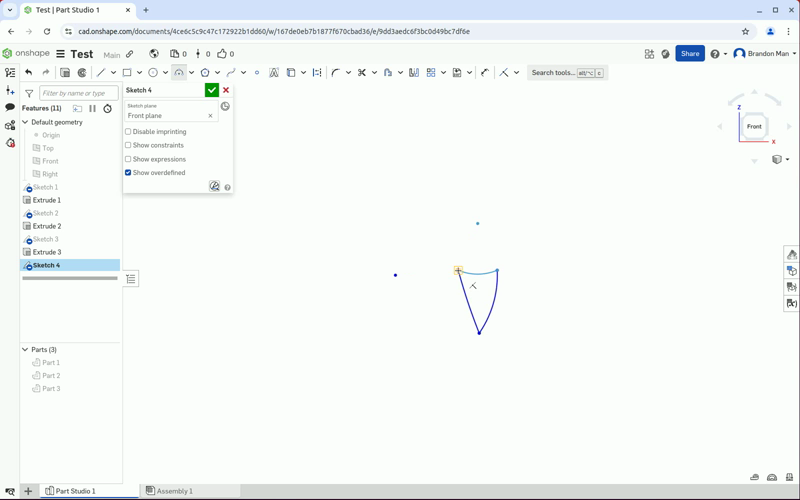
scroll(6)
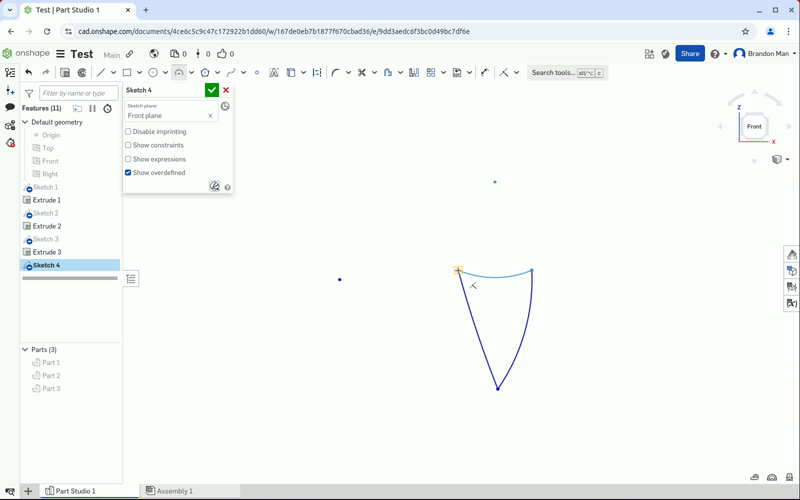
click(458, 270)
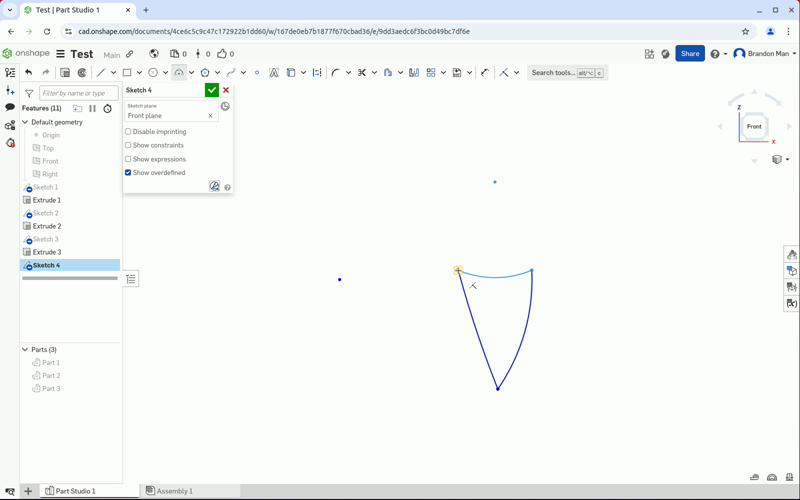
scroll(-6)
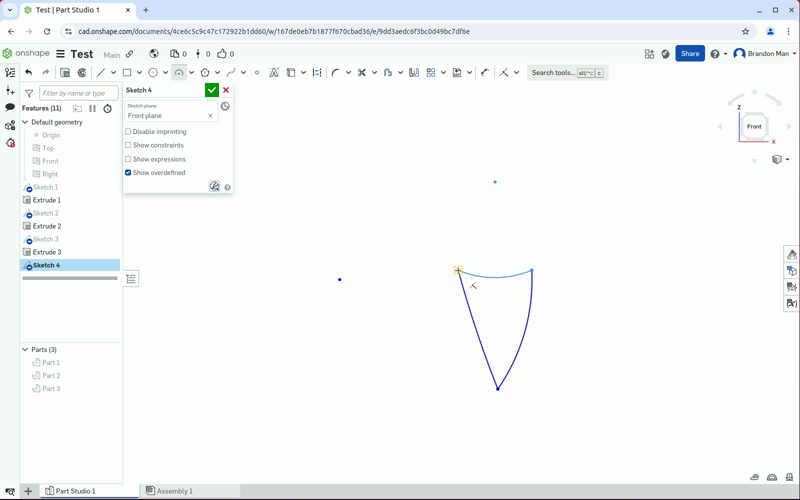
scroll(-6)
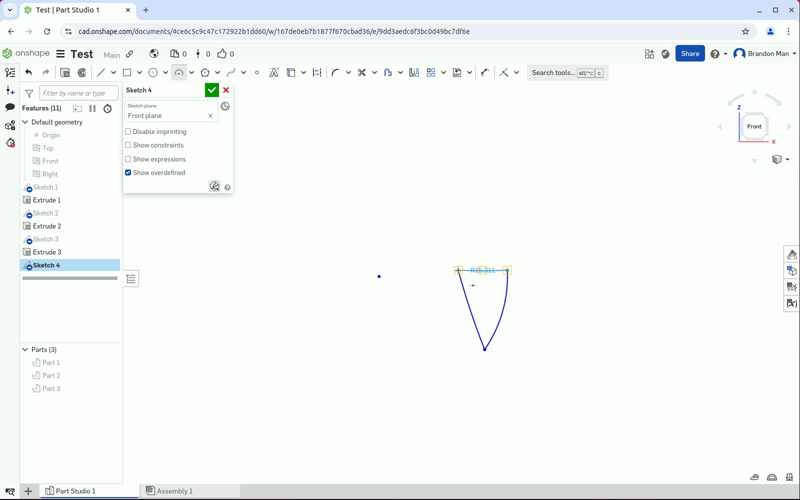
scroll(-6)
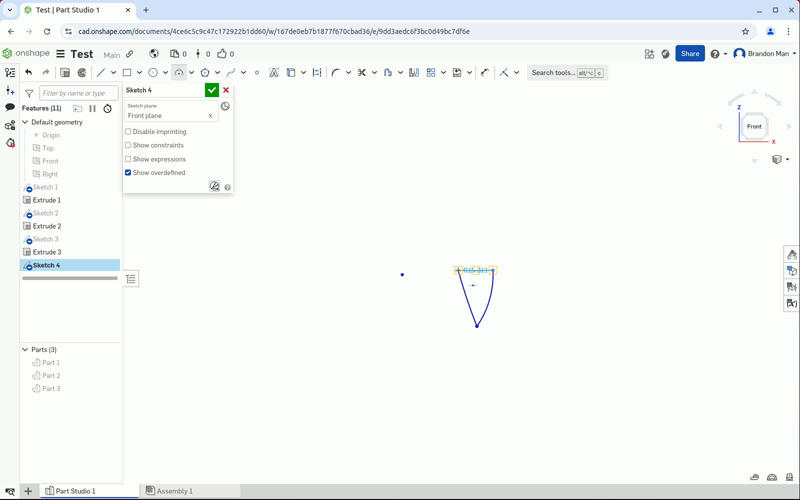
scroll(-6)
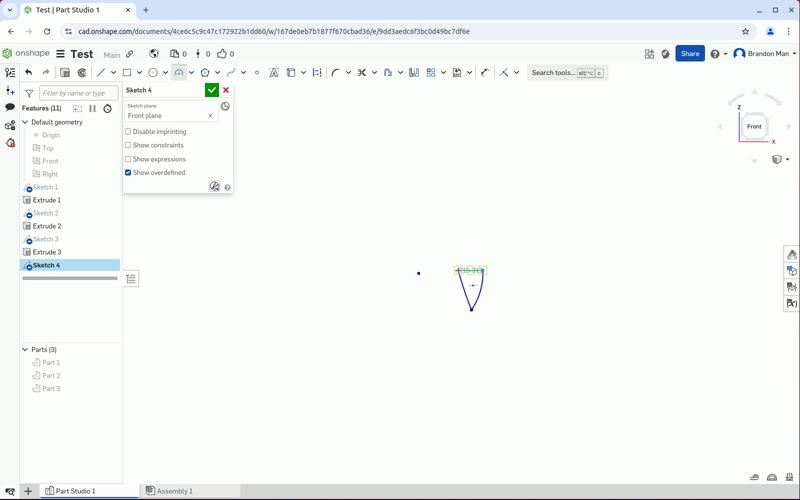
scroll(-6)
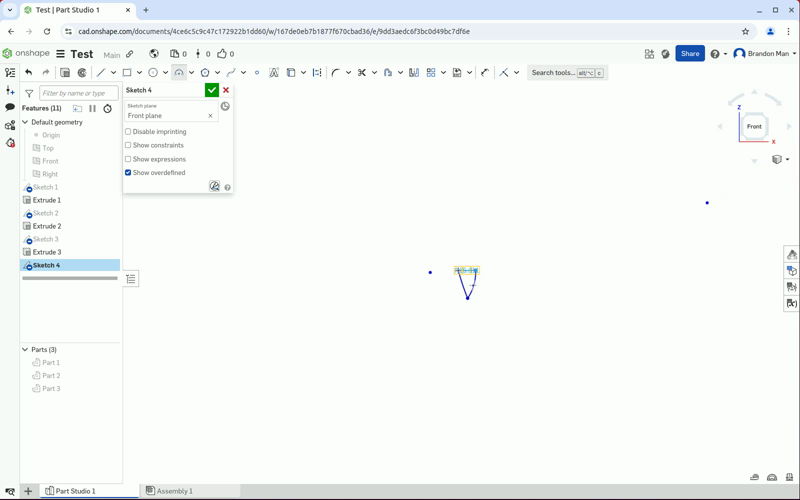
scroll(-6)
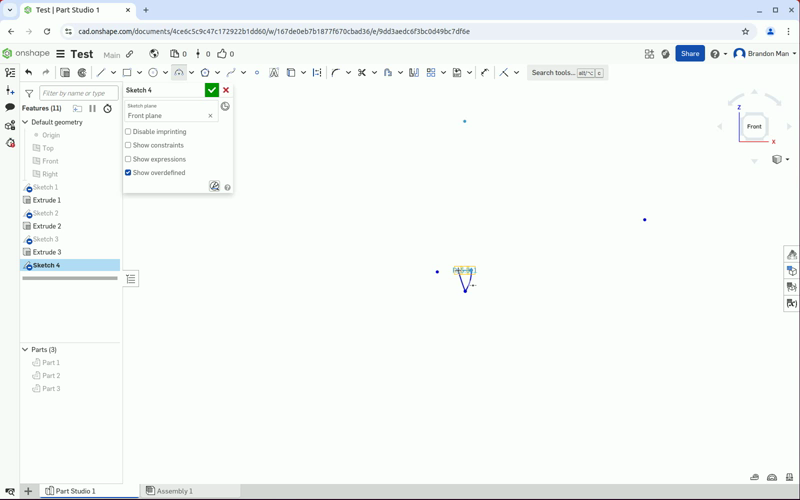
scroll(-6)
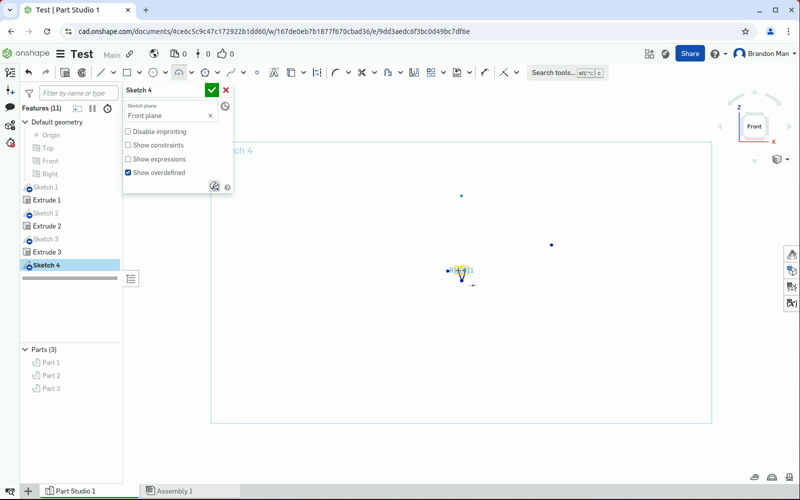
key_down(shift)
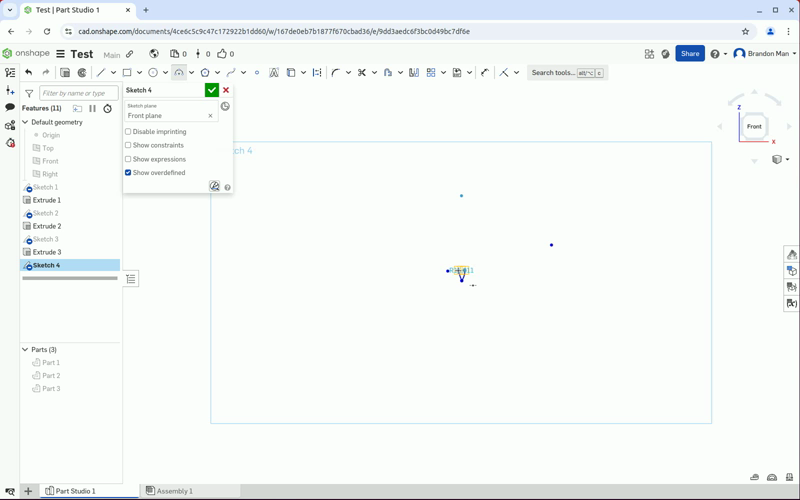
mouse_move(461, 270)
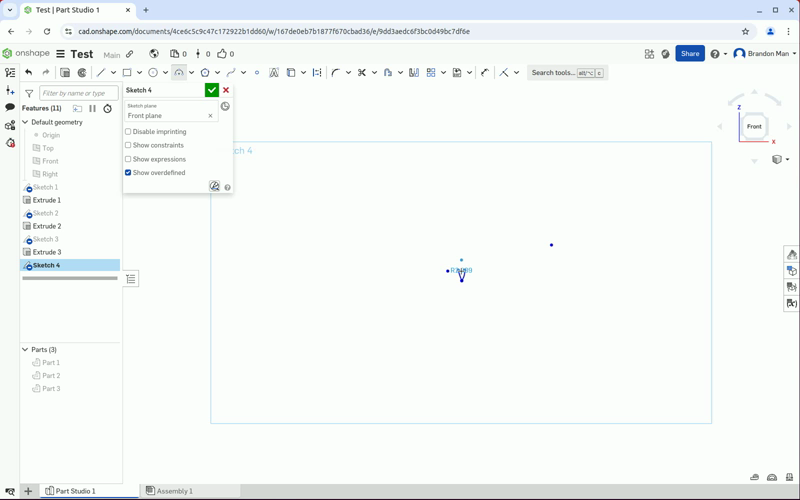
scroll(6)
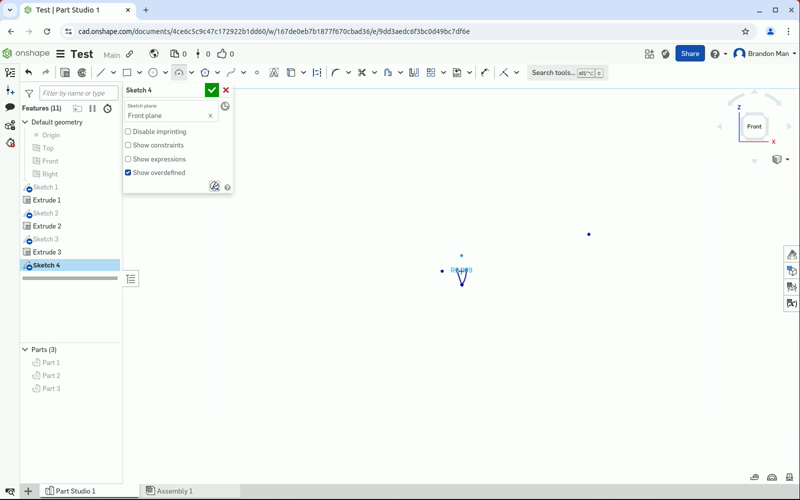
scroll(6)
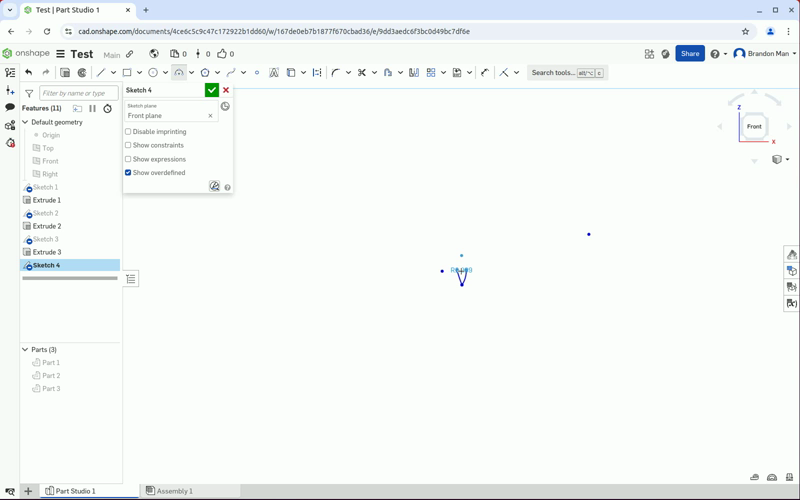
scroll(6)
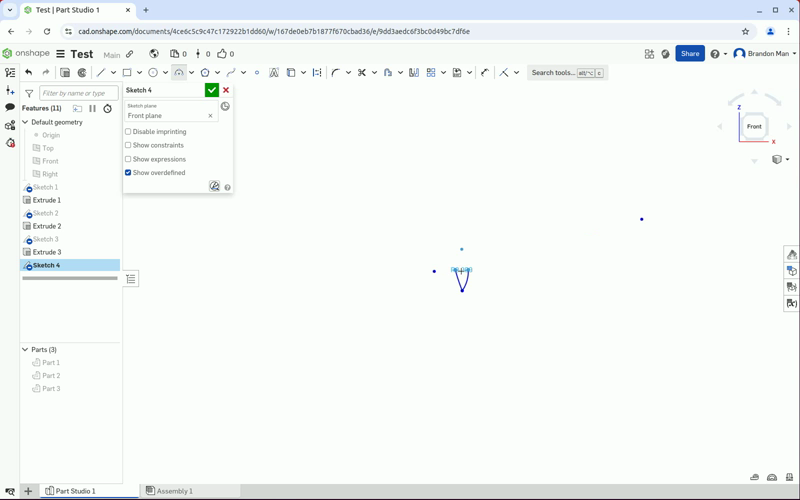
scroll(6)
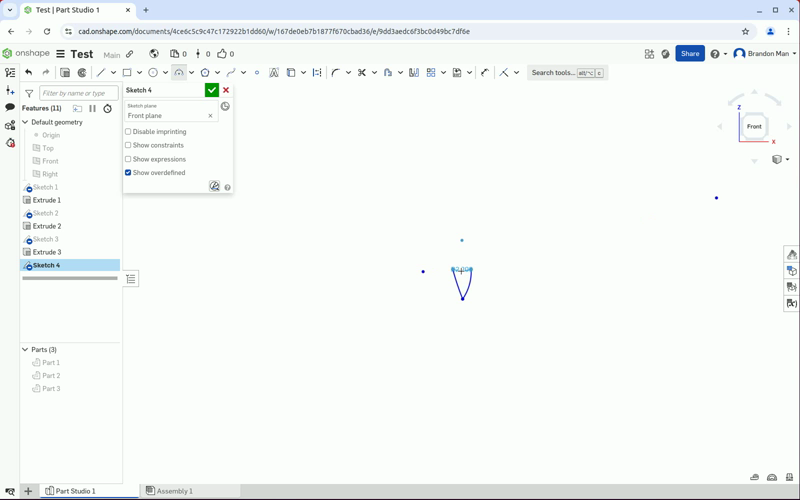
scroll(6)
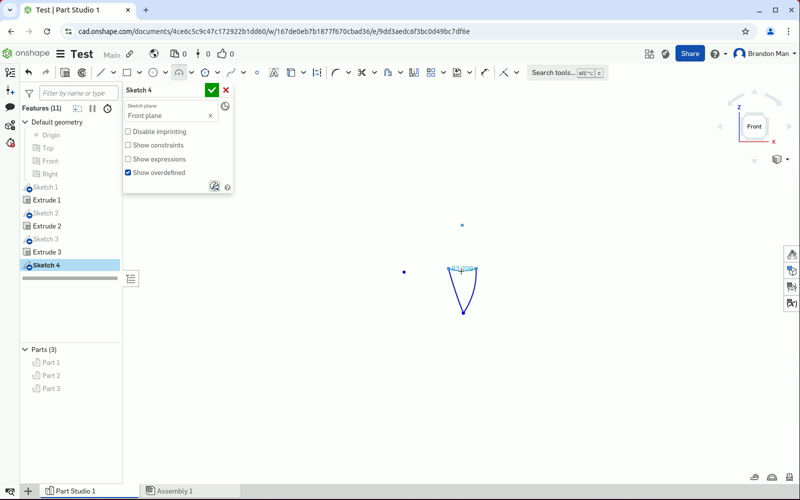
scroll(6)
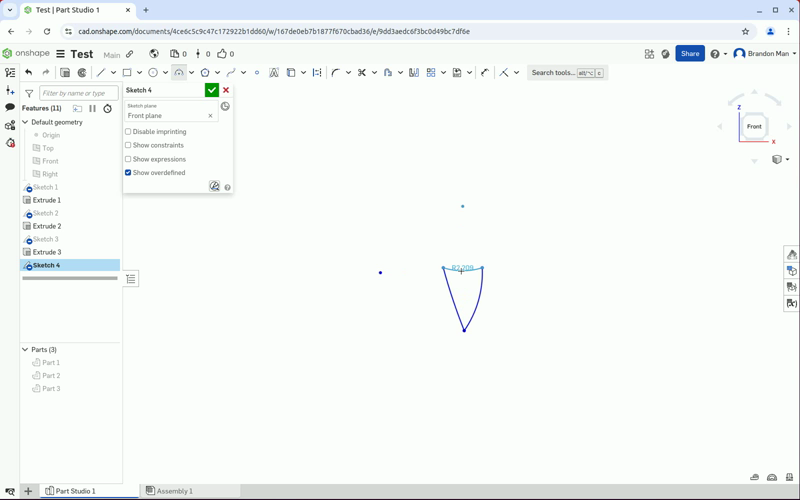
scroll(6)
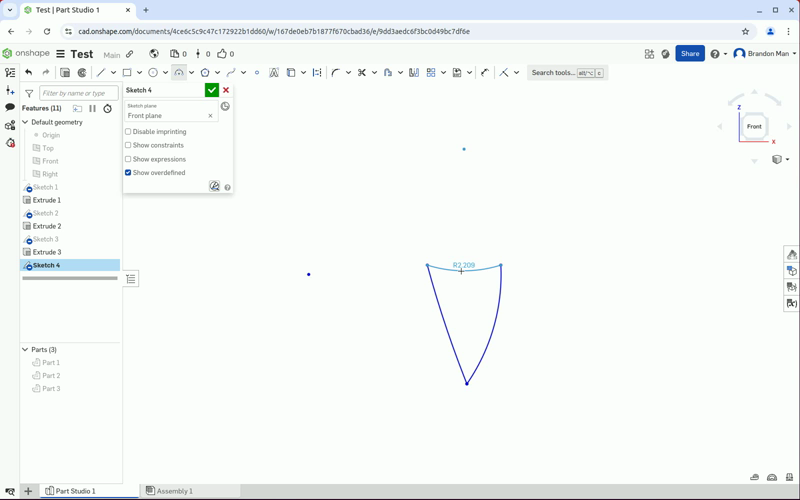
click(461, 270)
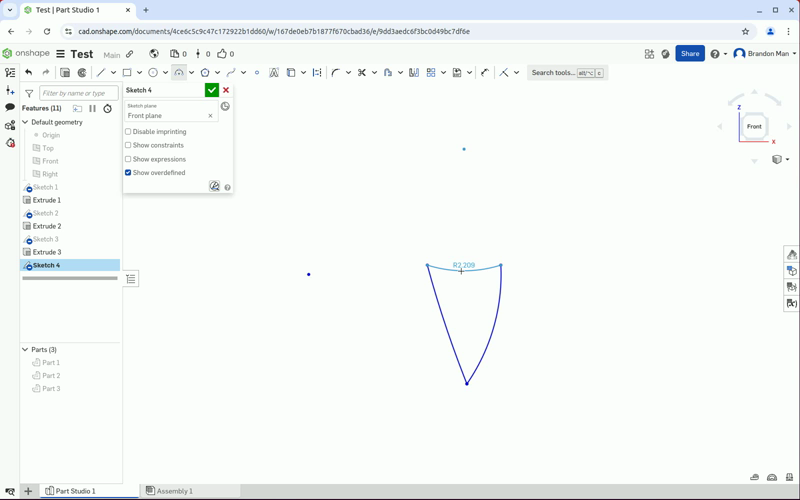
scroll(-6)
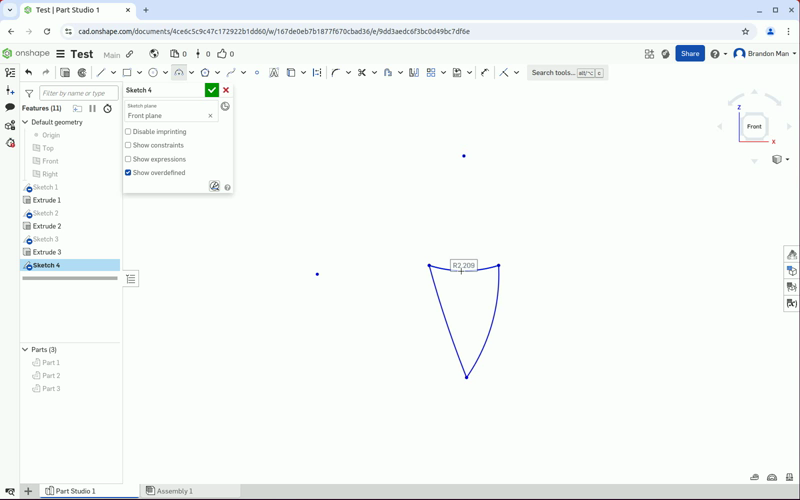
scroll(-6)
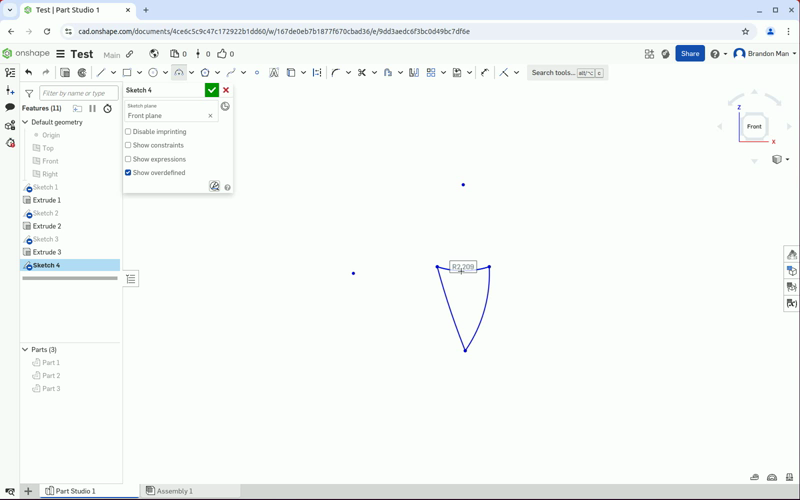
scroll(-6)
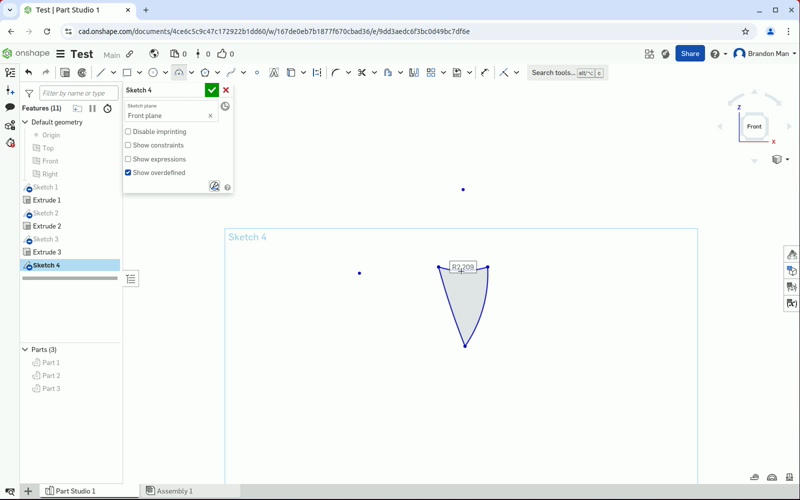
scroll(-6)
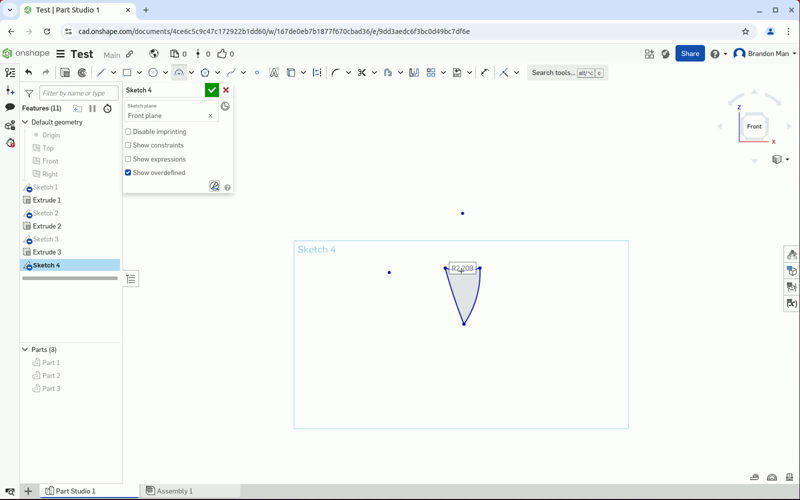
scroll(-6)
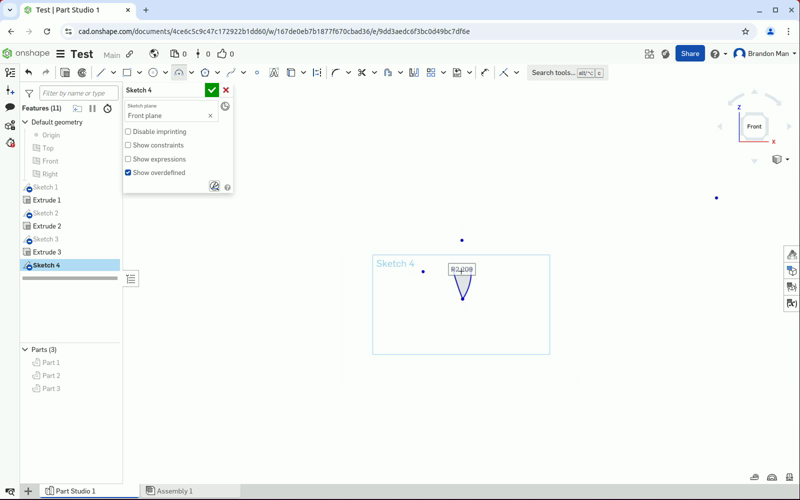
scroll(-6)
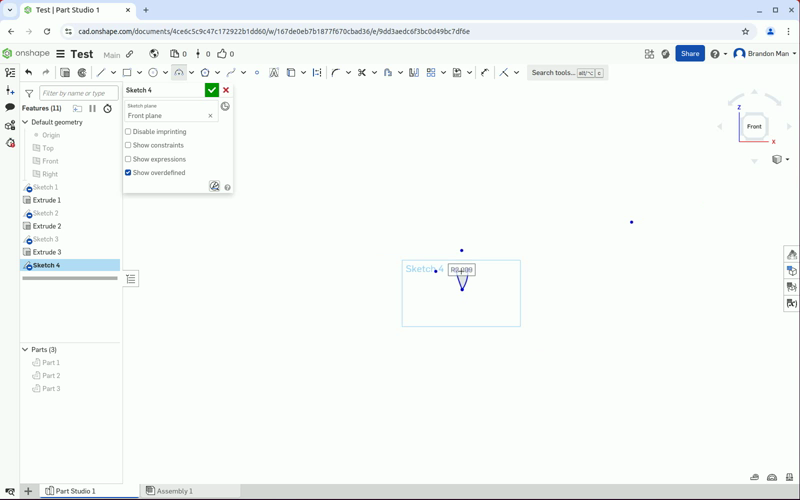
scroll(-6)
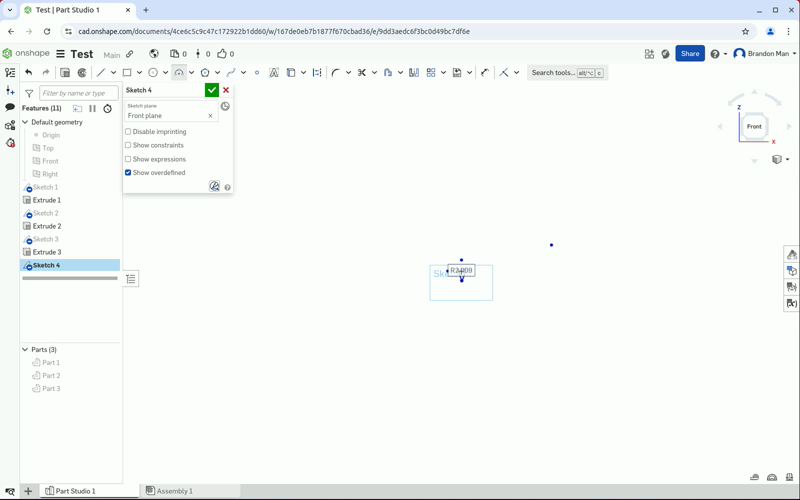
key_up(shift)
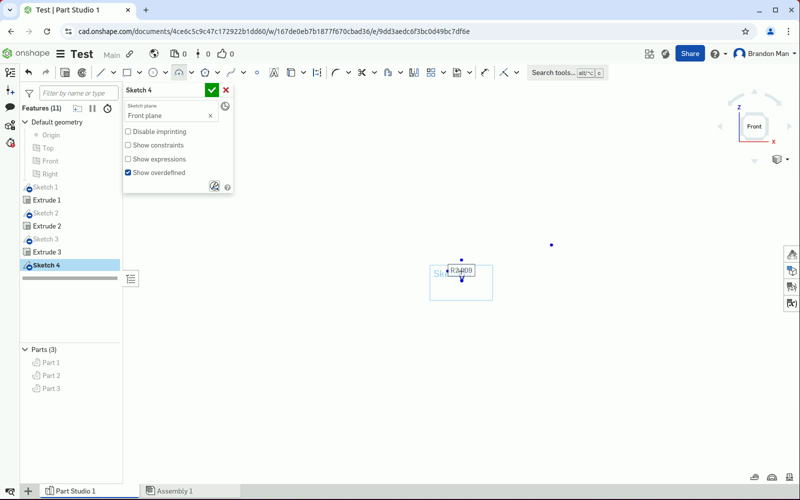
key(esc)
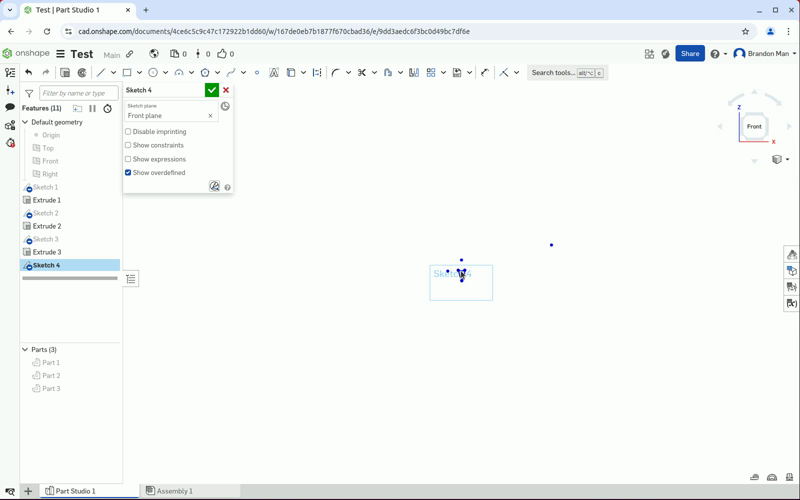
mouse_move(463, 274)
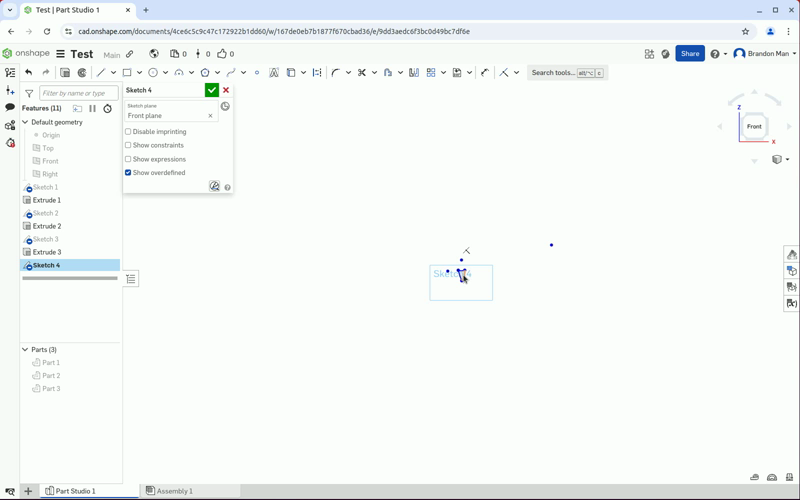
scroll(6)
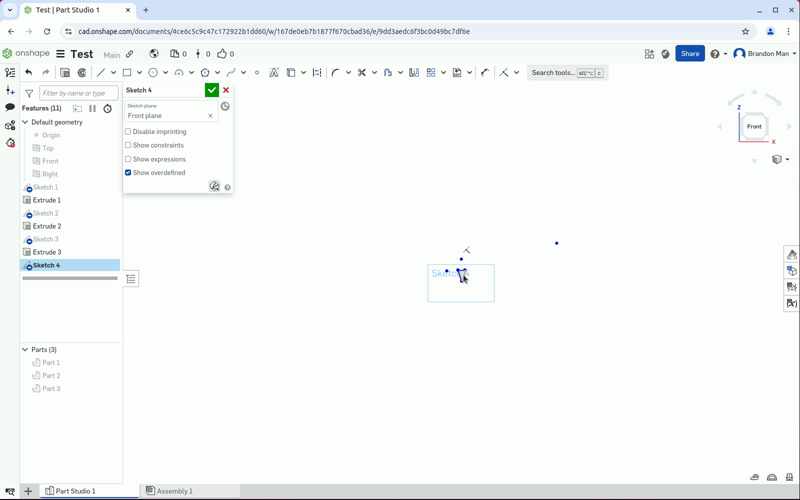
scroll(6)
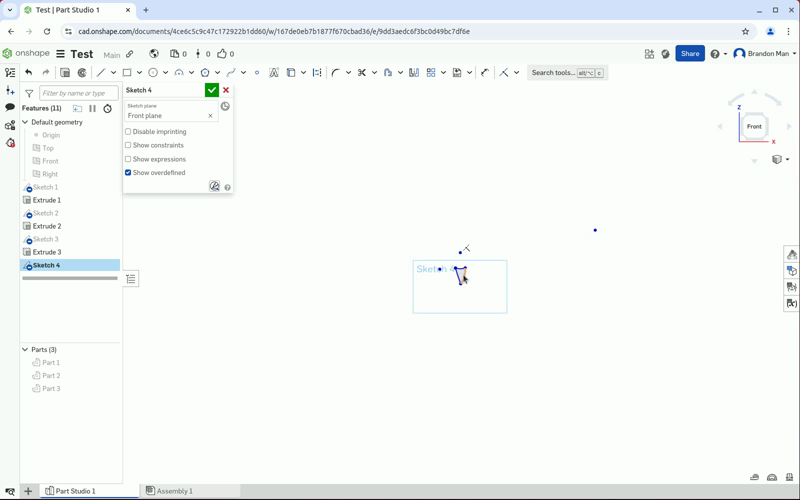
scroll(6)
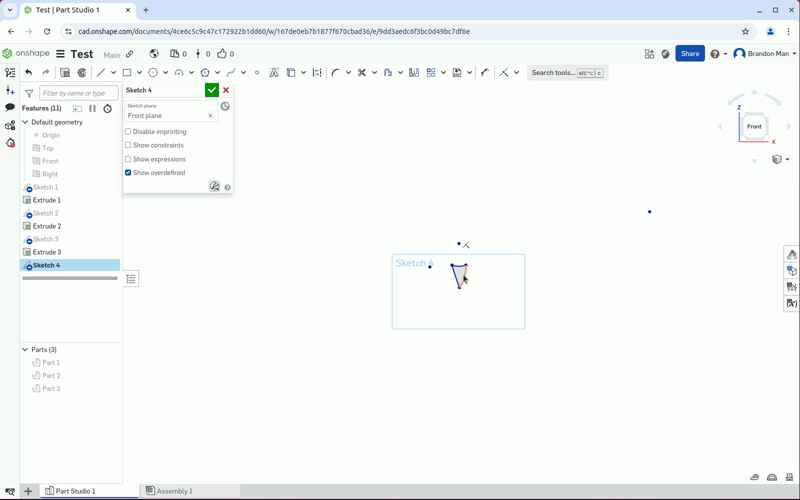
scroll(6)
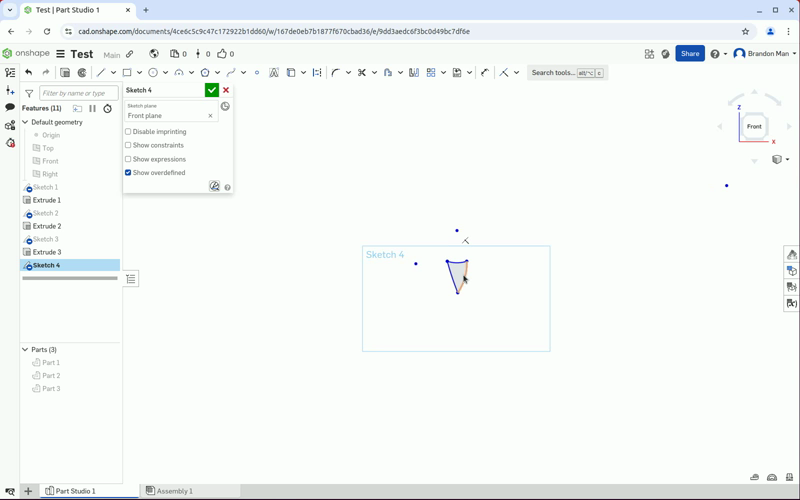
scroll(6)
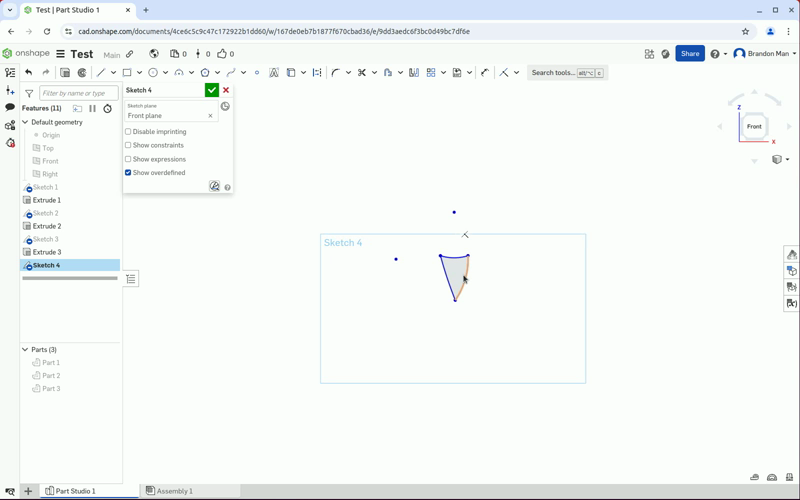
scroll(6)
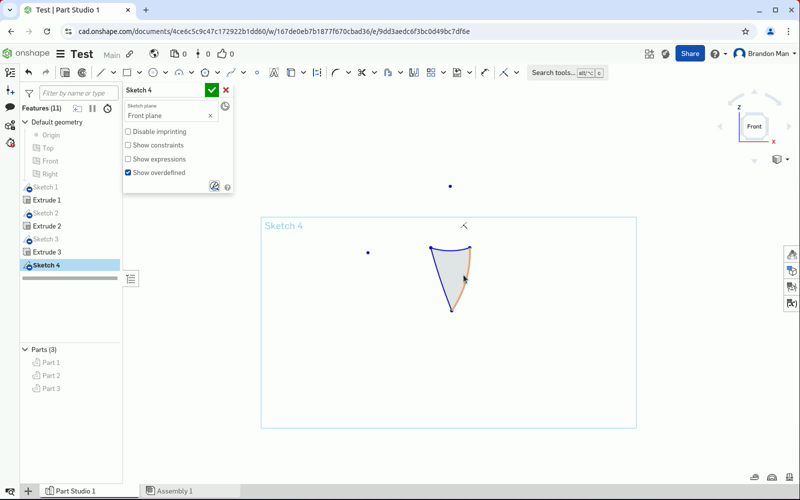
scroll(6)
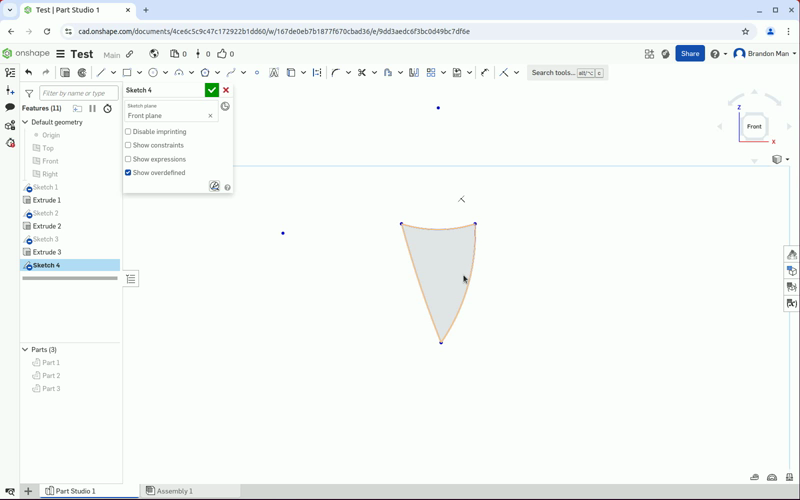
click(463, 274)
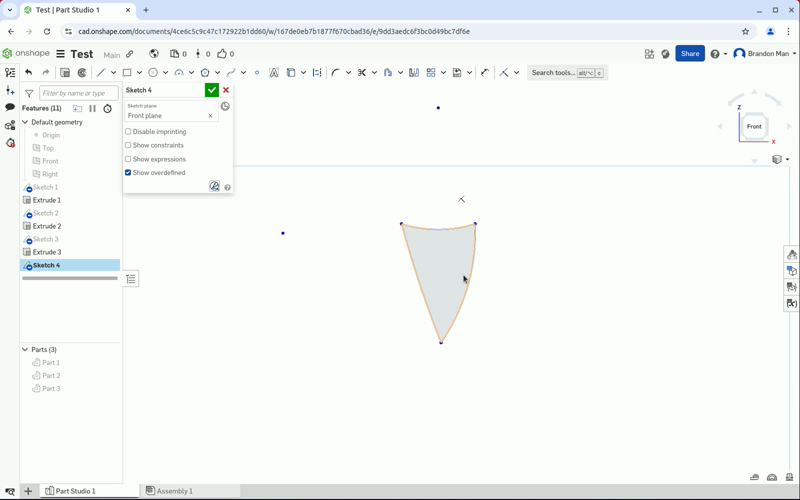
scroll(-6)
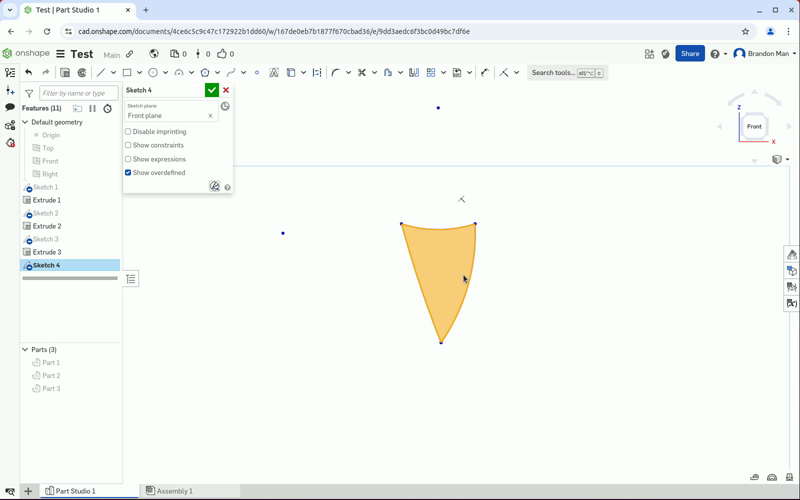
scroll(-6)
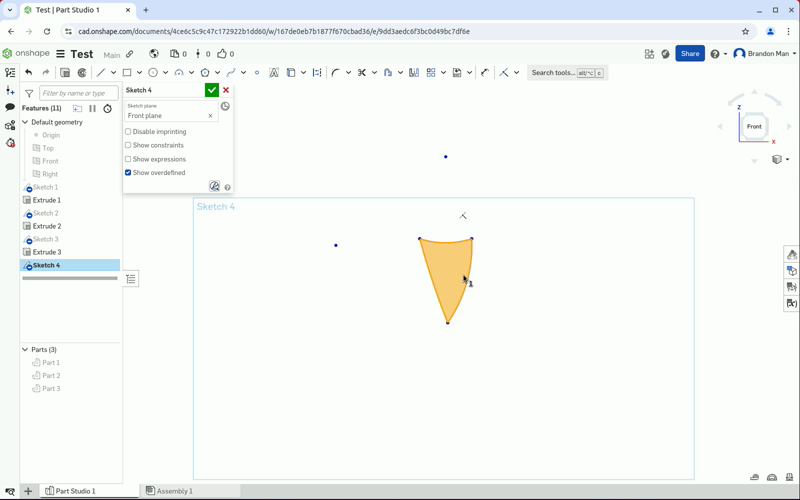
scroll(-6)
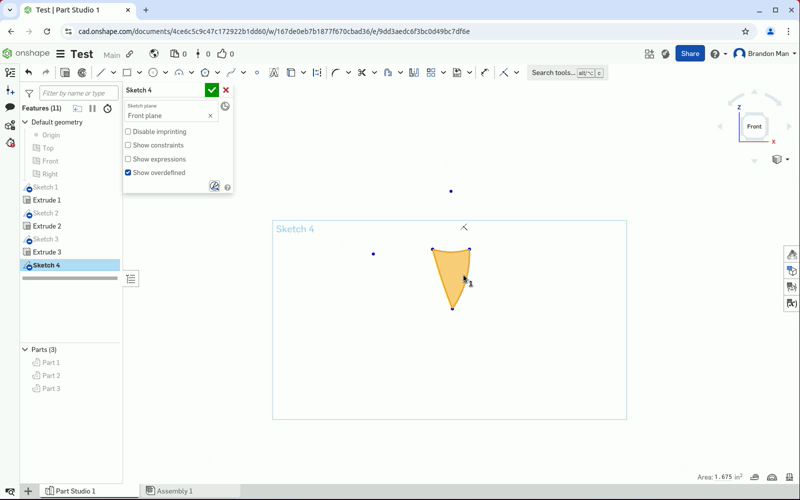
scroll(-6)
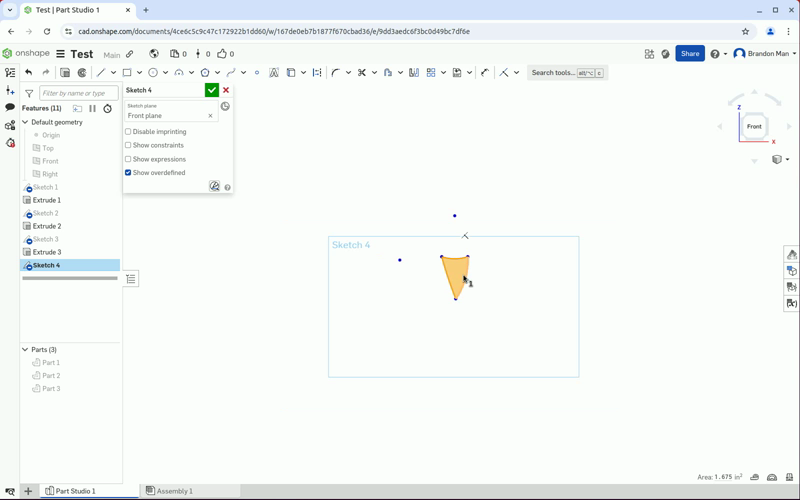
scroll(-6)
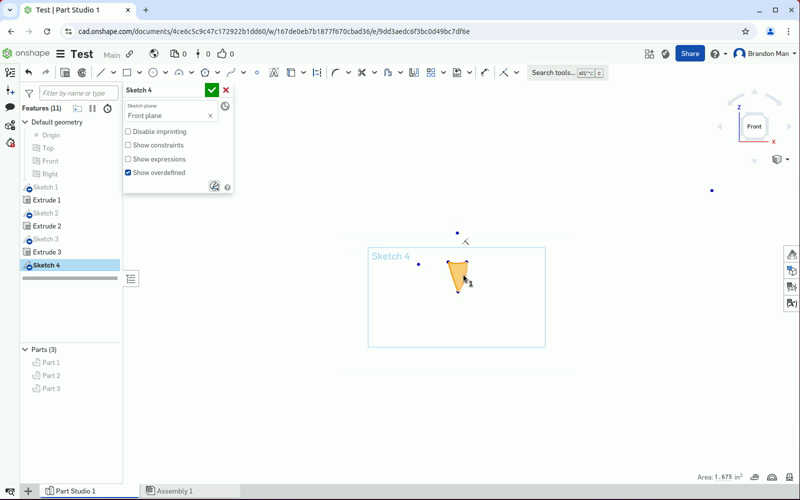
scroll(-6)
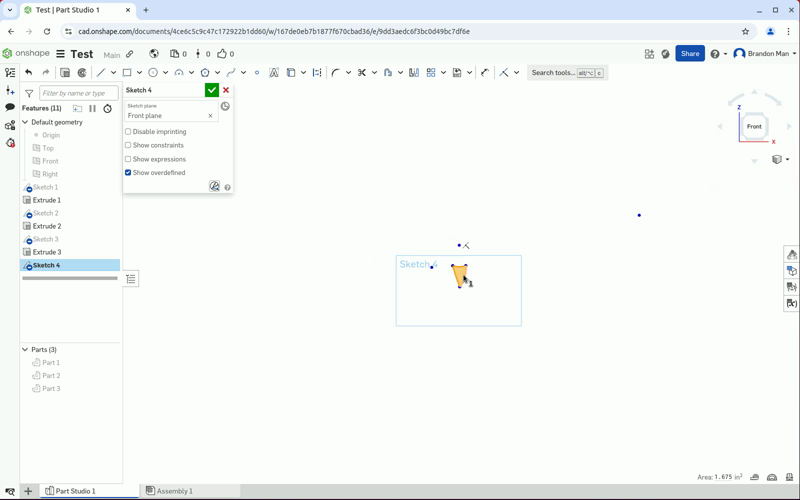
scroll(-6)
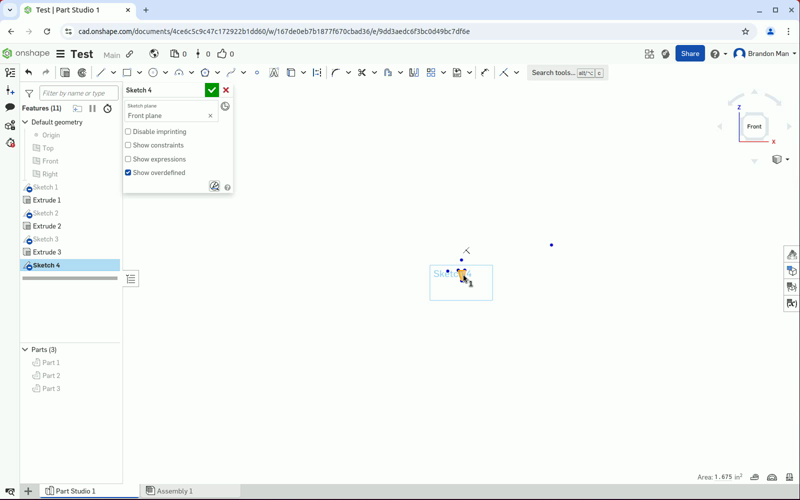
mouse_move(73, 352)
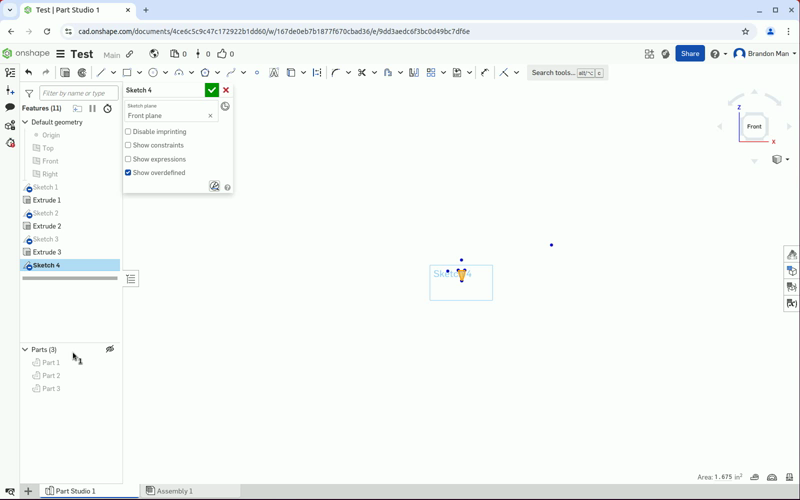
key(shift+y)
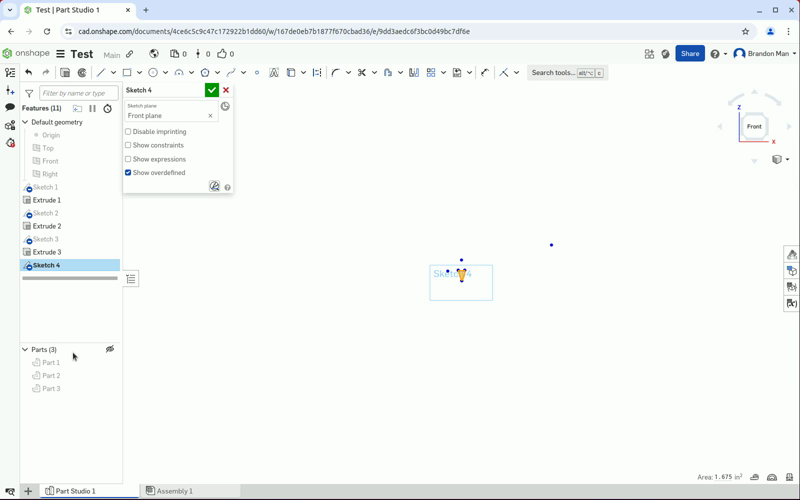
key(shift+e)
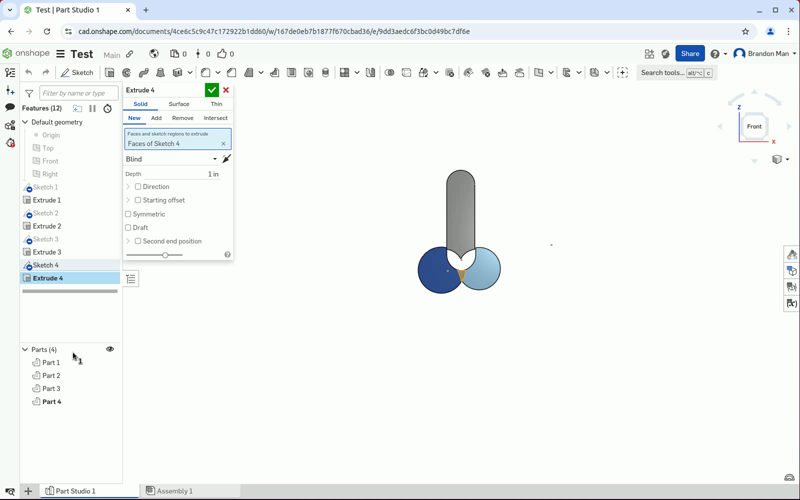
mouse_move(143, 106)
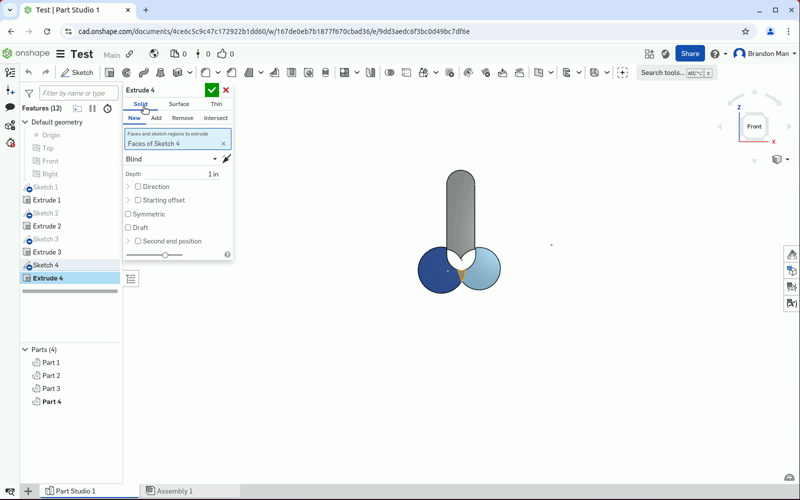
click(143, 106)
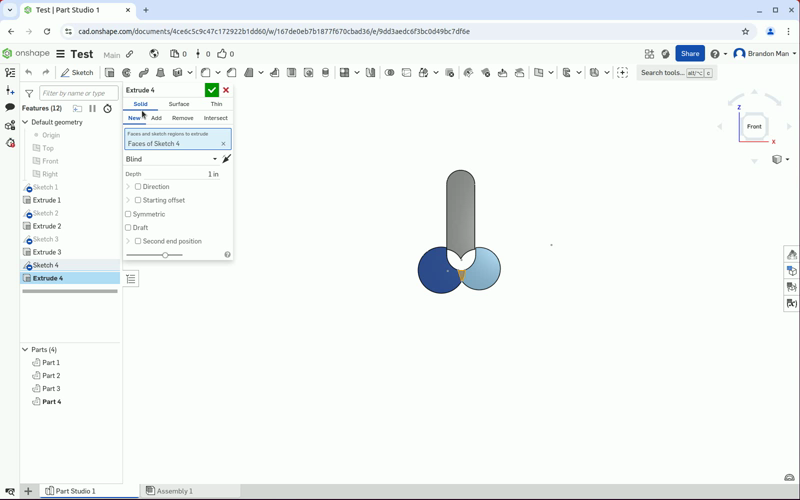
mouse_move(137, 120)
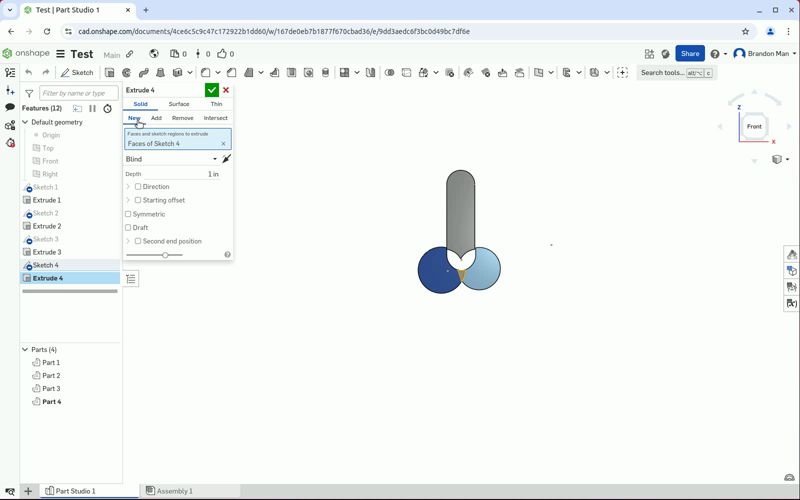
click(137, 120)
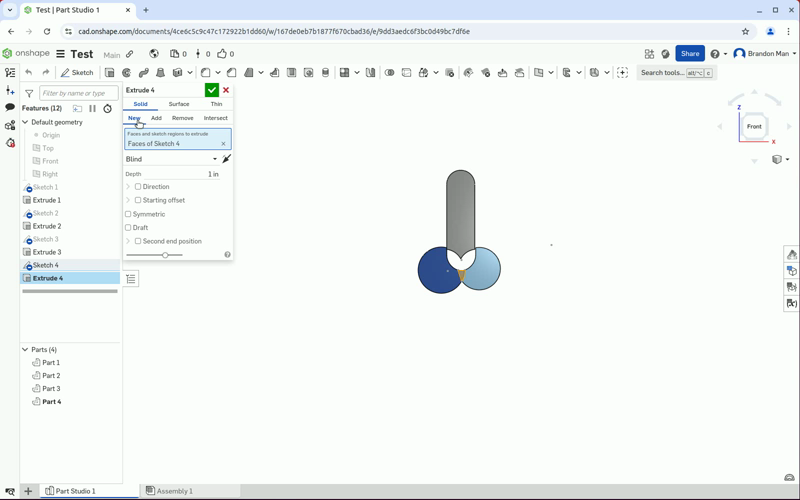
key(tab, 4)
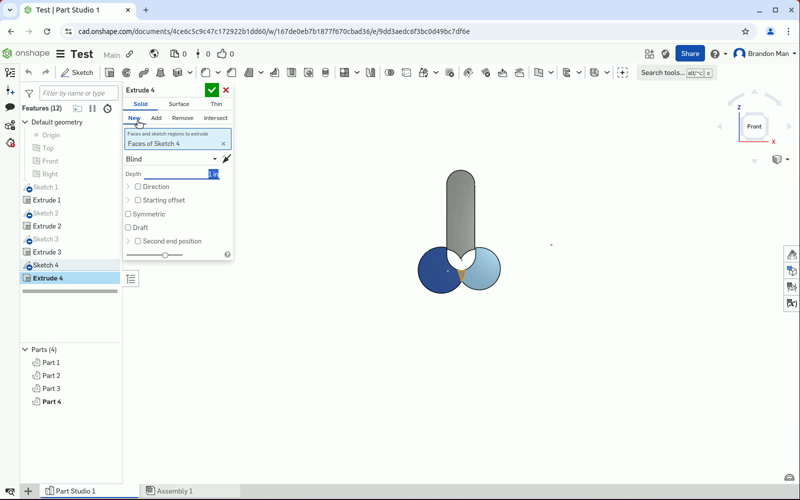
text(0.481)
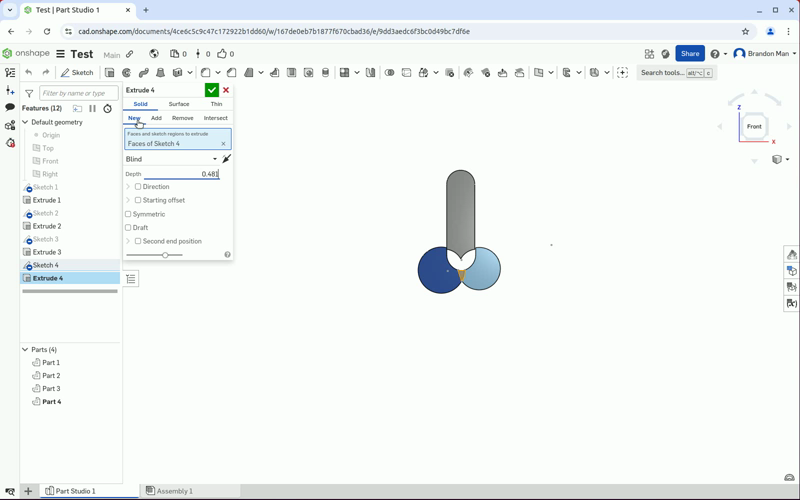
key(enter)
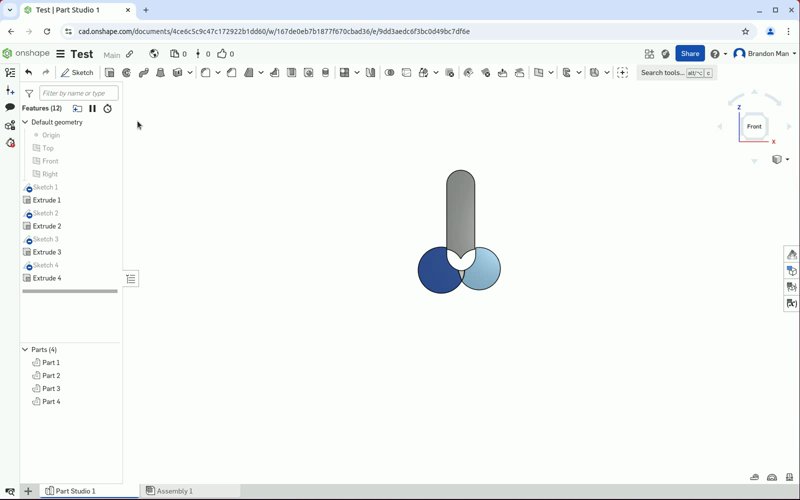
key(shift+h)
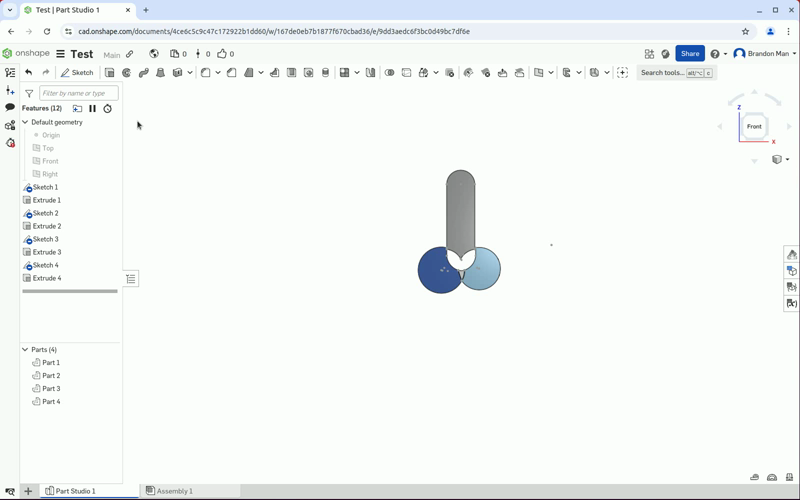
key(shift+h)
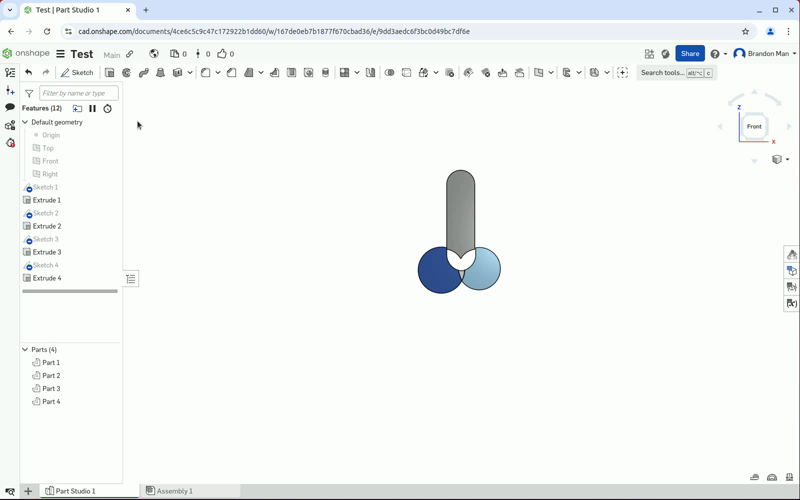
mouse_move(73, 189)
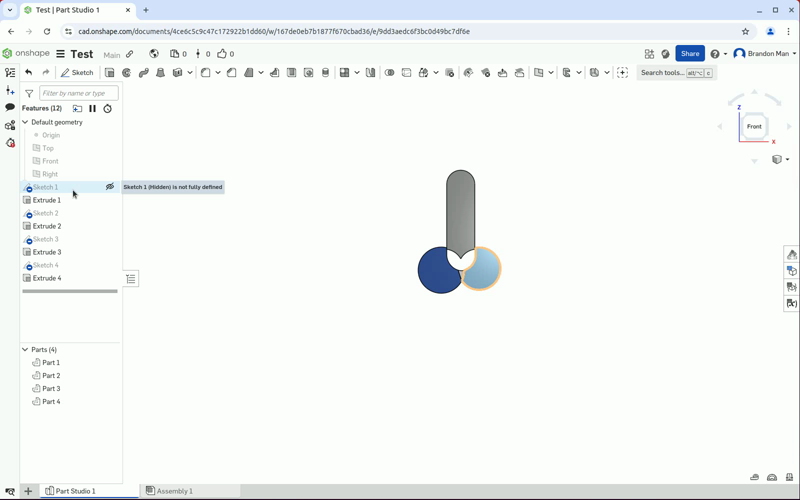
click(73, 189)
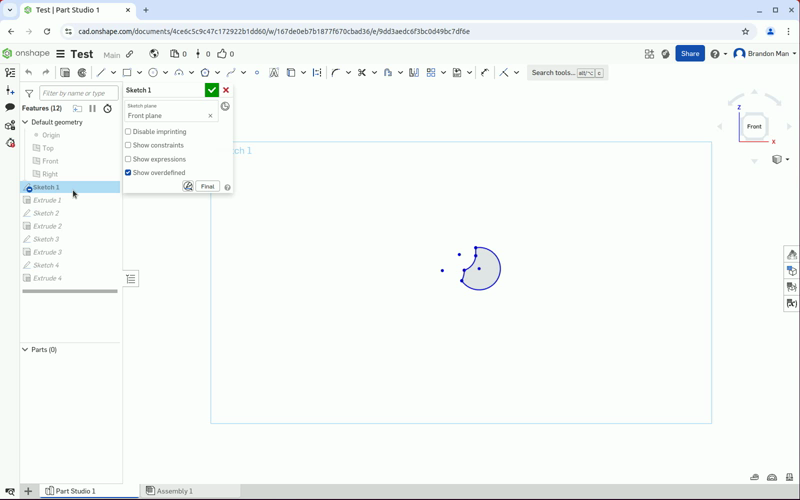
mouse_move(229, 92)
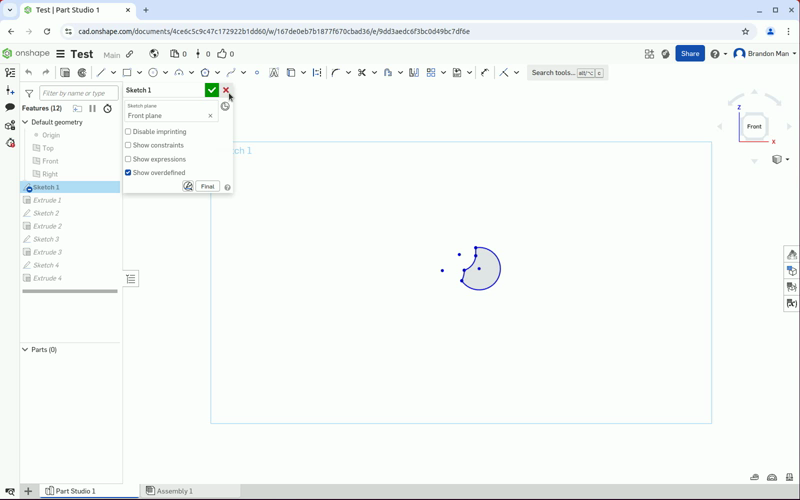
click(229, 92)
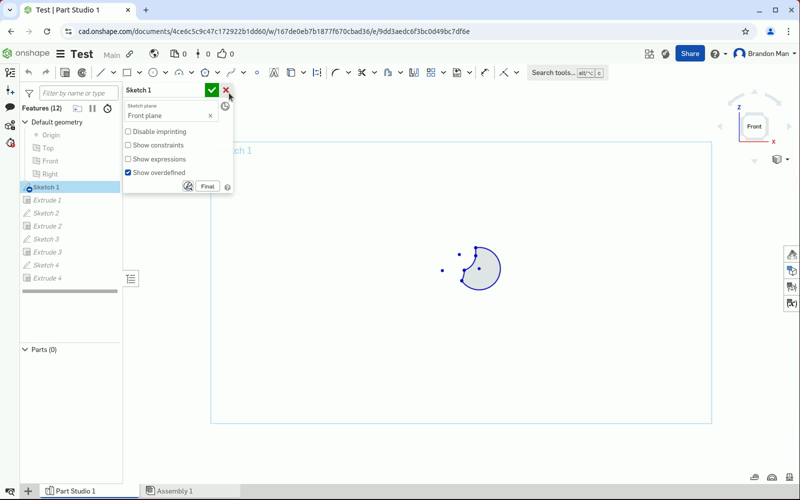
key(shift+s)
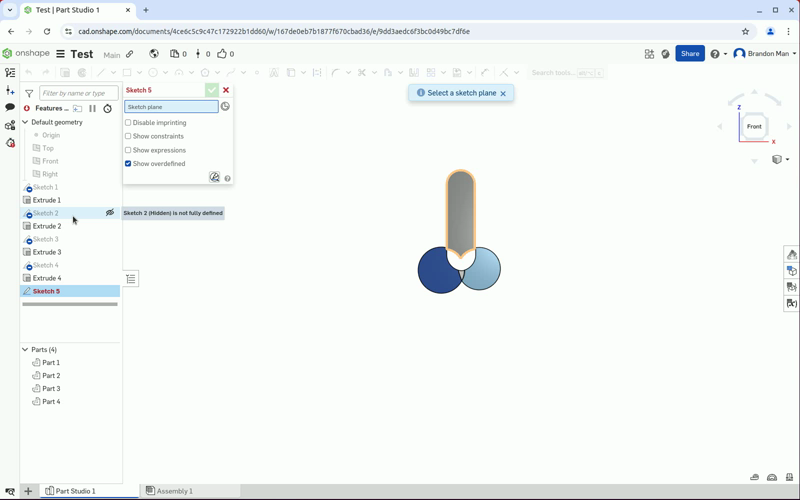
scroll(3)
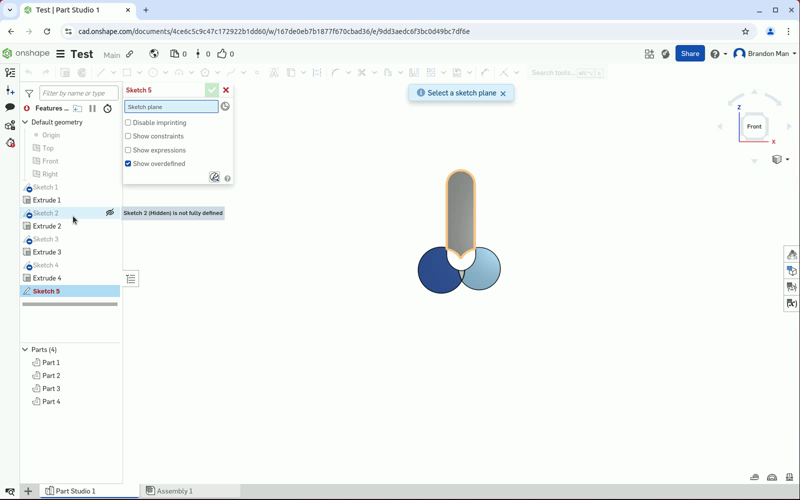
mouse_move(73, 163)
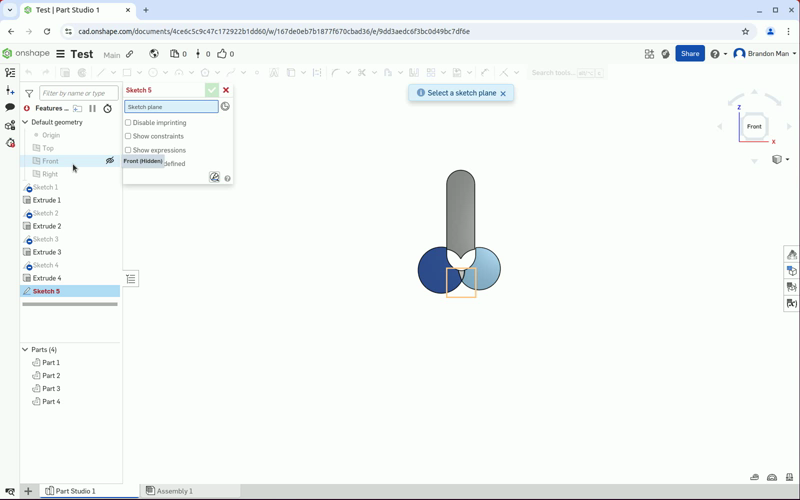
click(73, 163)
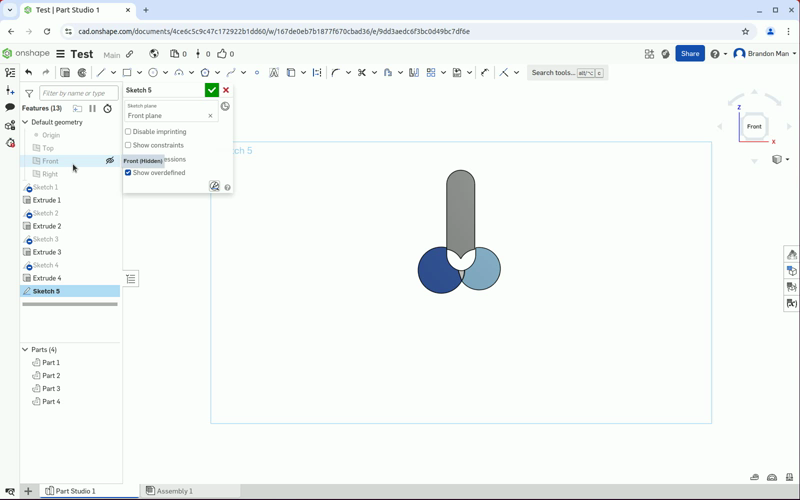
mouse_move(73, 352)
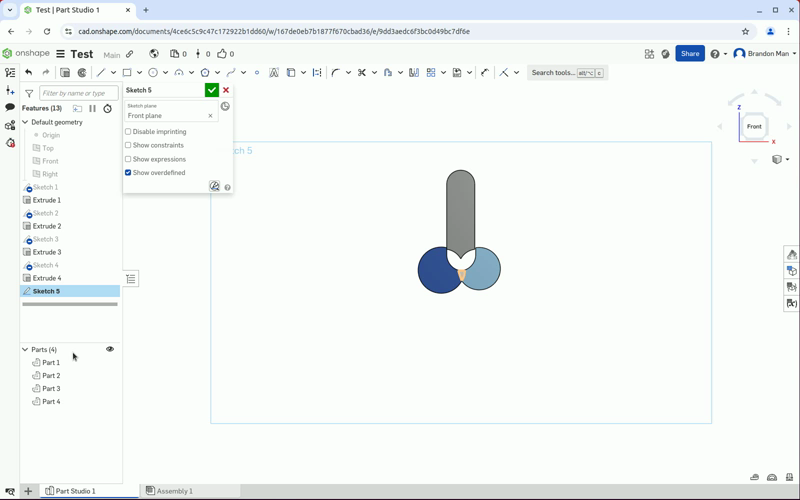
key(y)
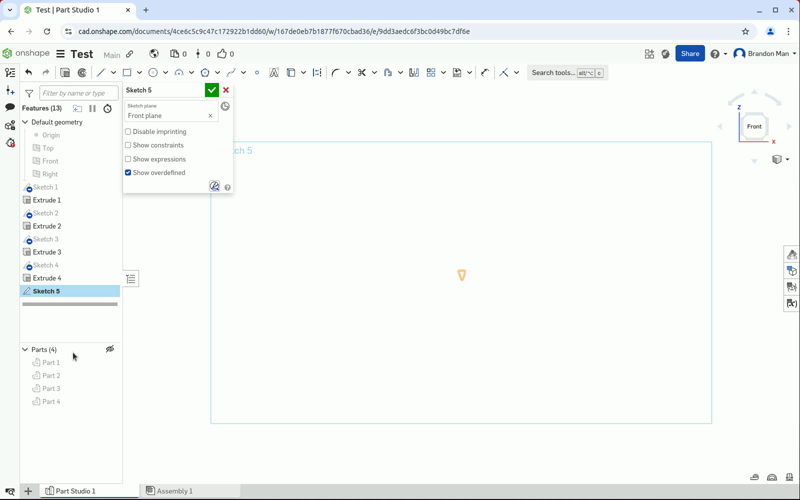
key(a)
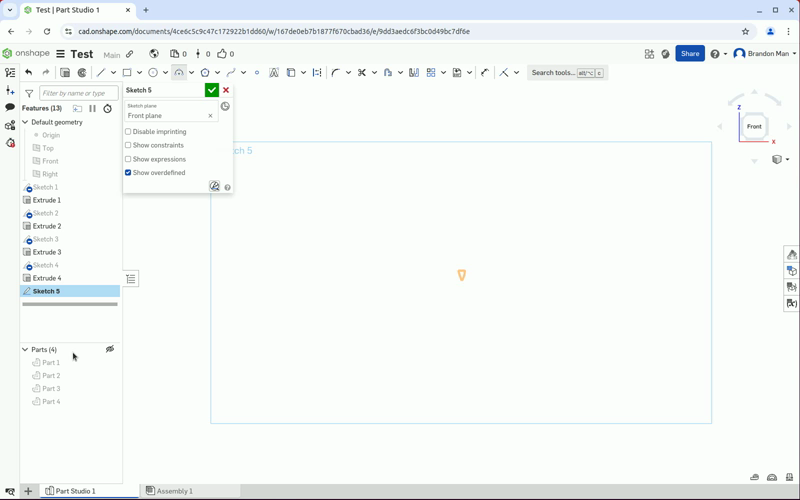
key_down(shift)
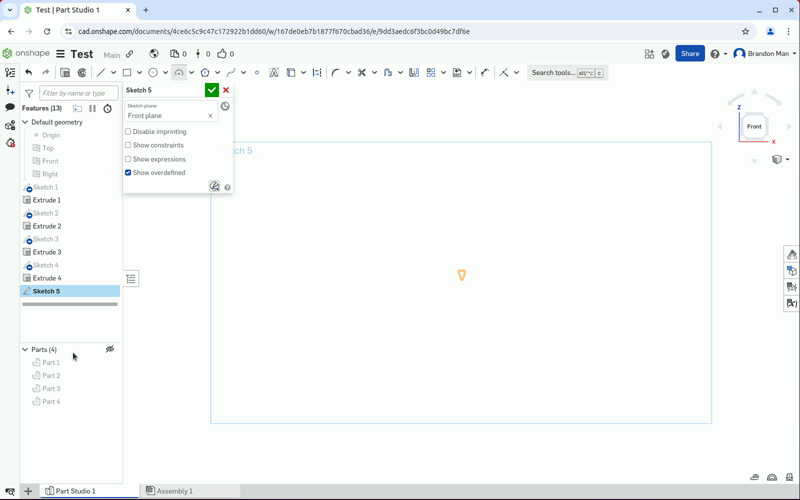
mouse_move(460, 258)
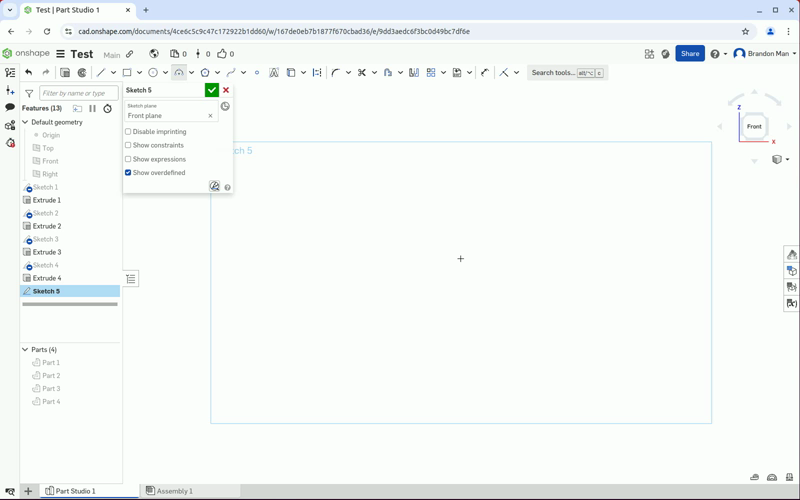
click(460, 258)
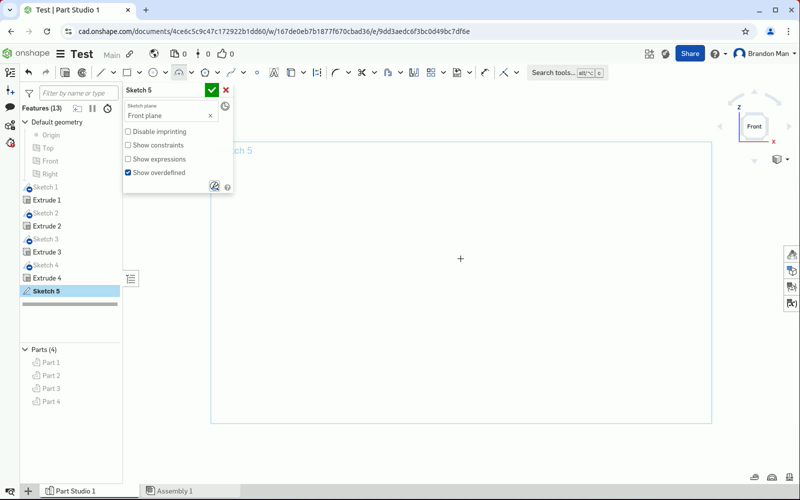
key_up(shift)
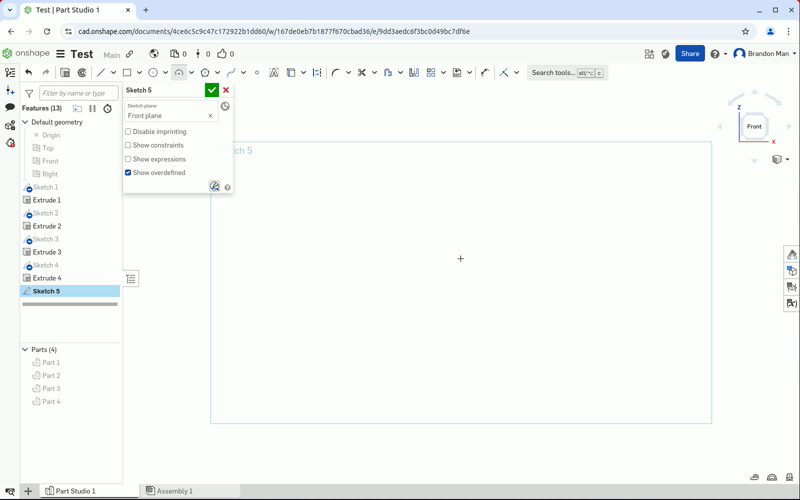
key_down(shift)
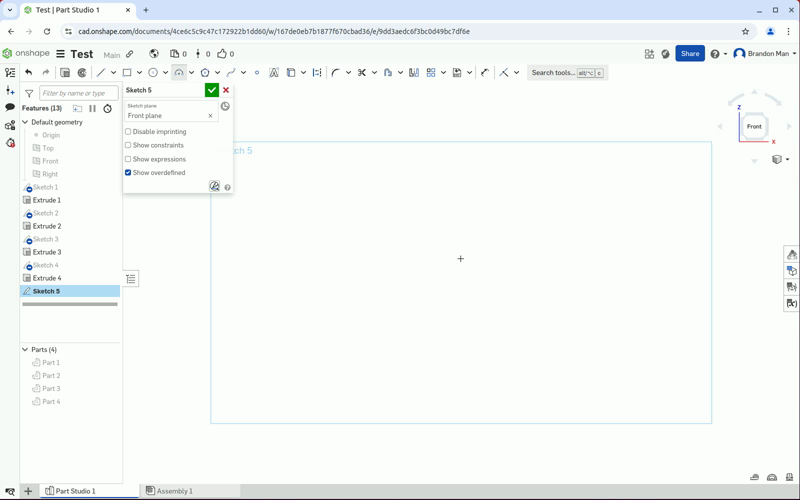
mouse_move(464, 270)
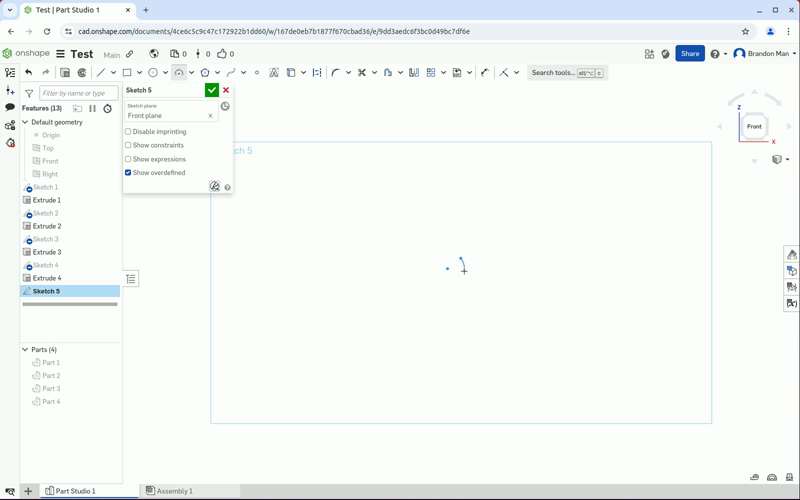
click(464, 270)
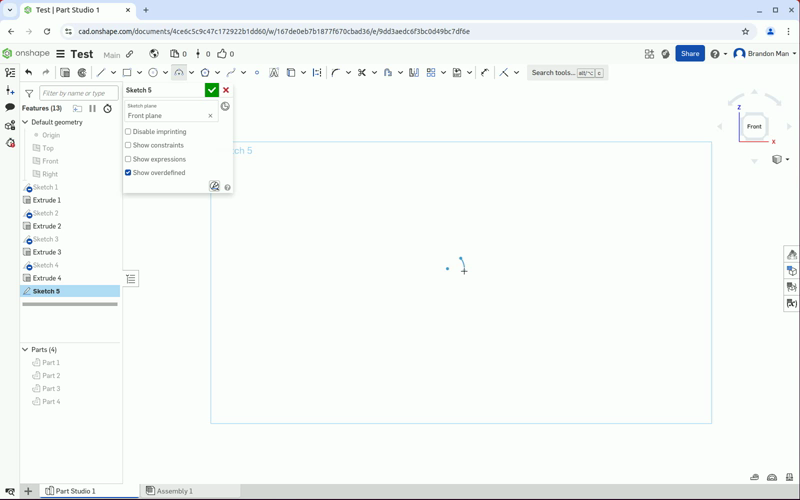
mouse_move(463, 264)
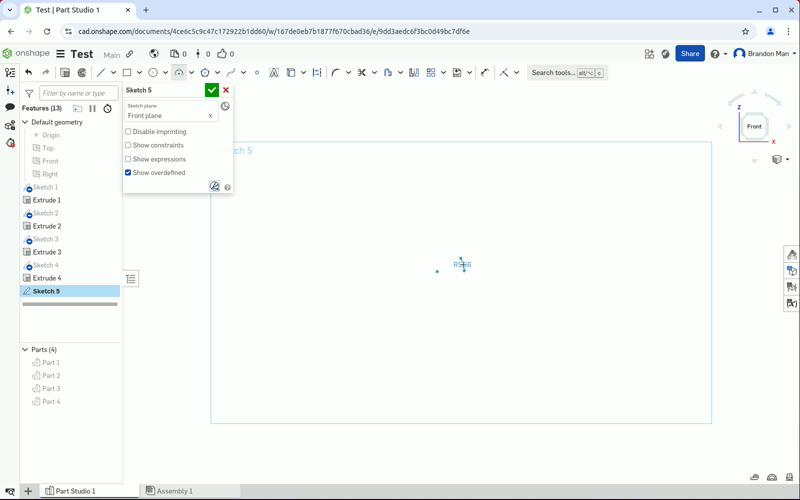
click(463, 264)
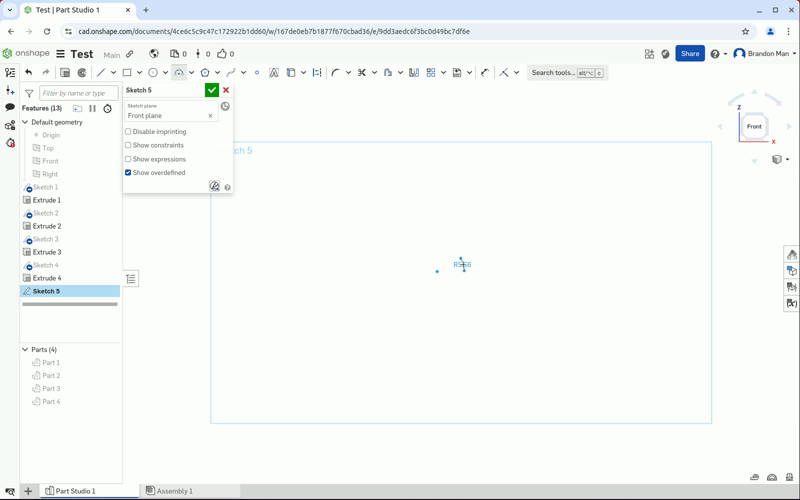
key_up(shift)
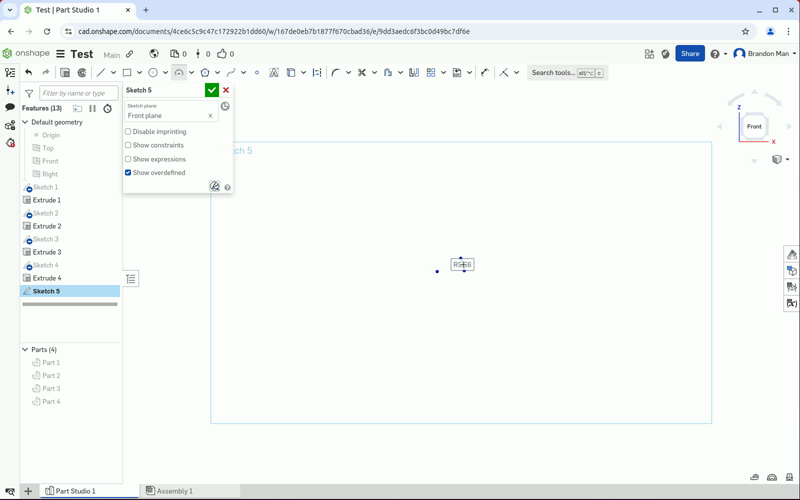
mouse_move(464, 270)
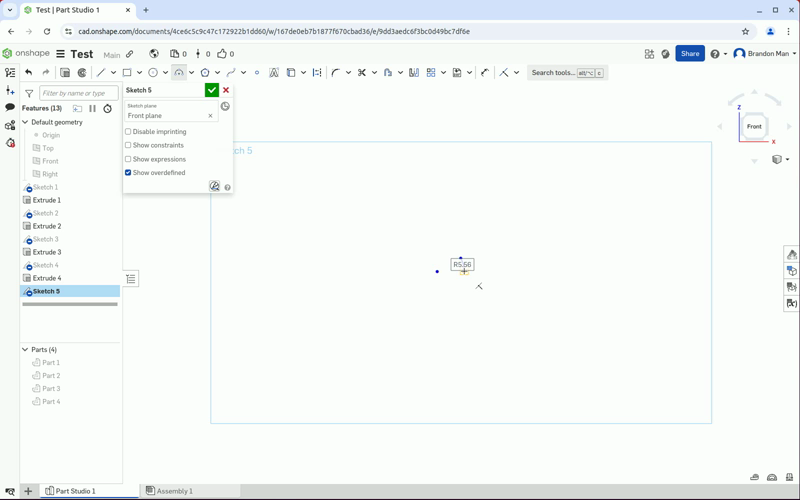
click(464, 270)
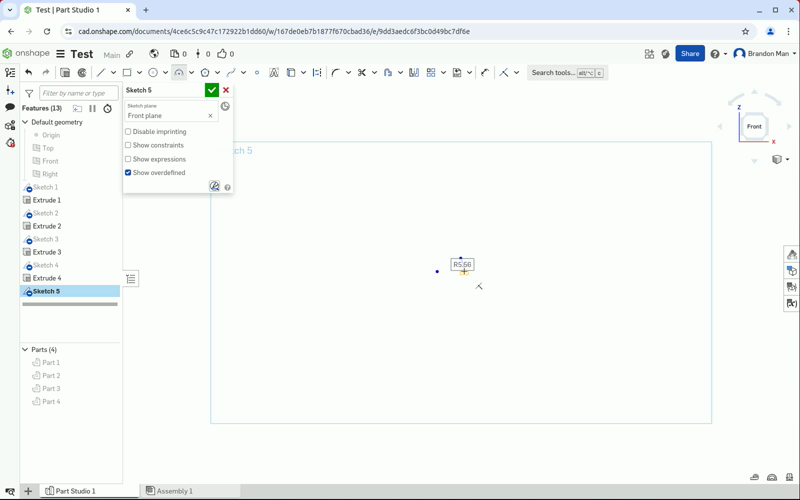
key_down(shift)
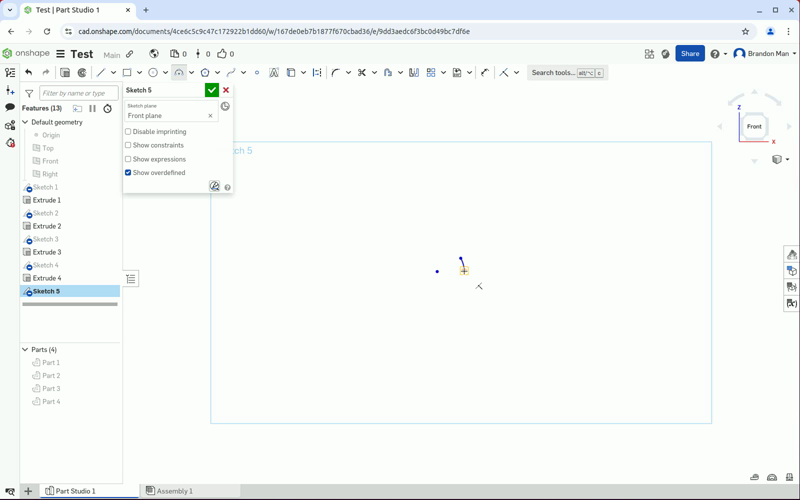
mouse_move(475, 256)
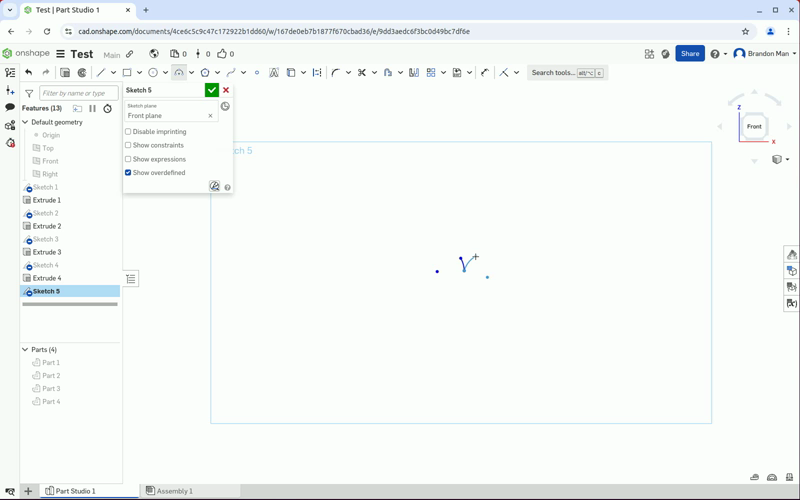
click(475, 256)
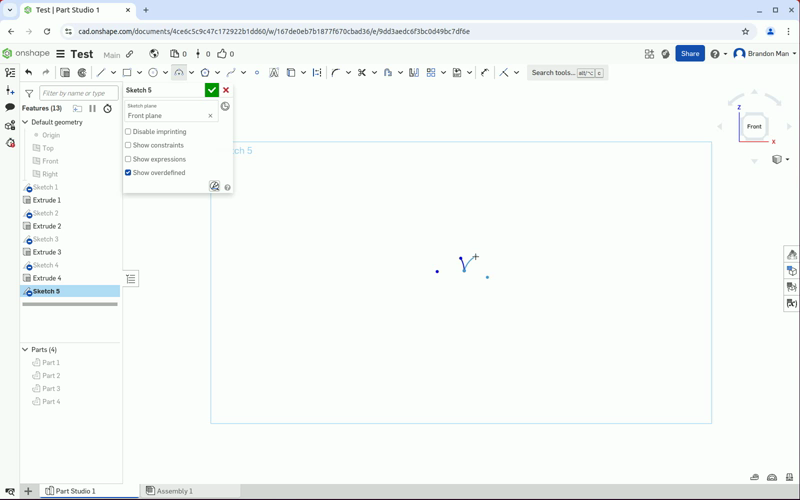
mouse_move(472, 265)
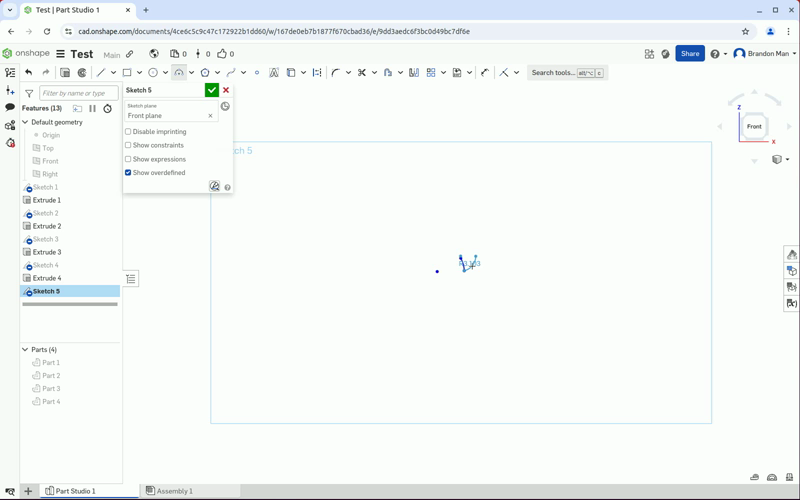
click(472, 265)
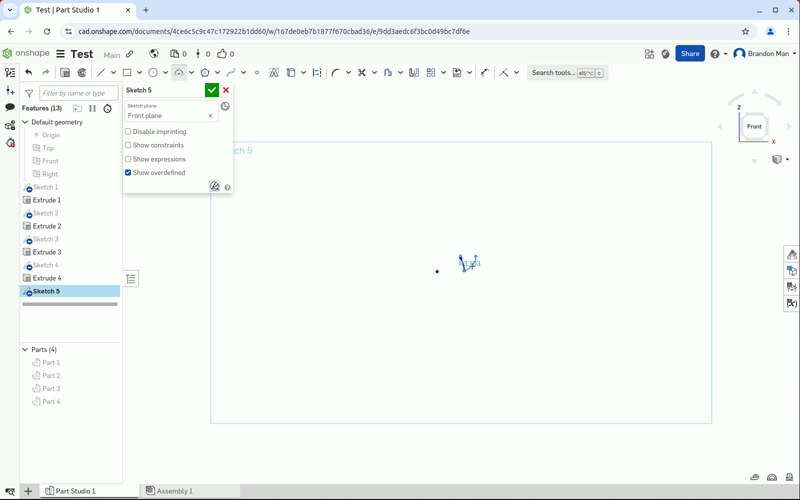
key_up(shift)
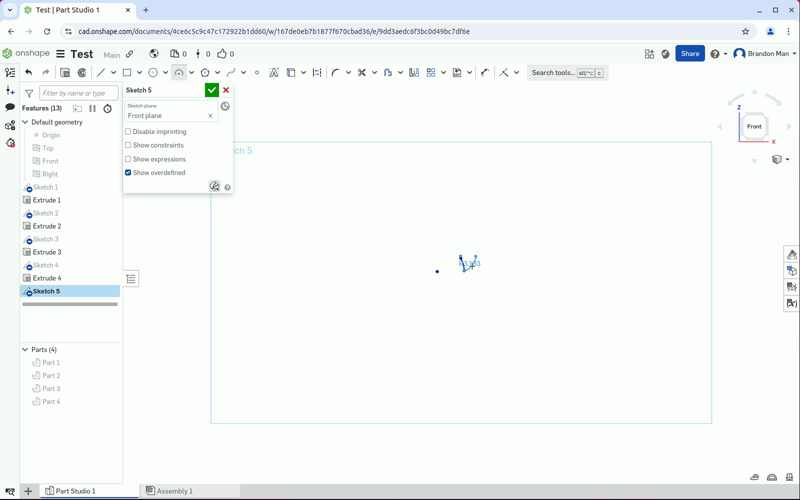
key(esc)
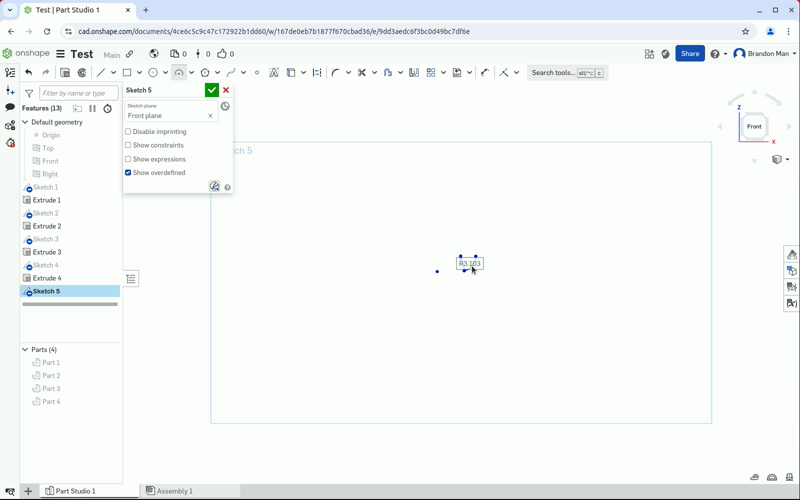
key(l)
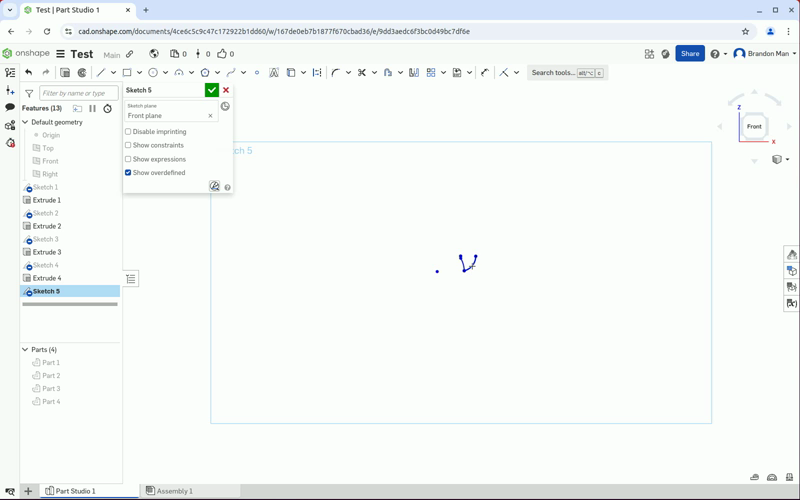
mouse_move(475, 256)
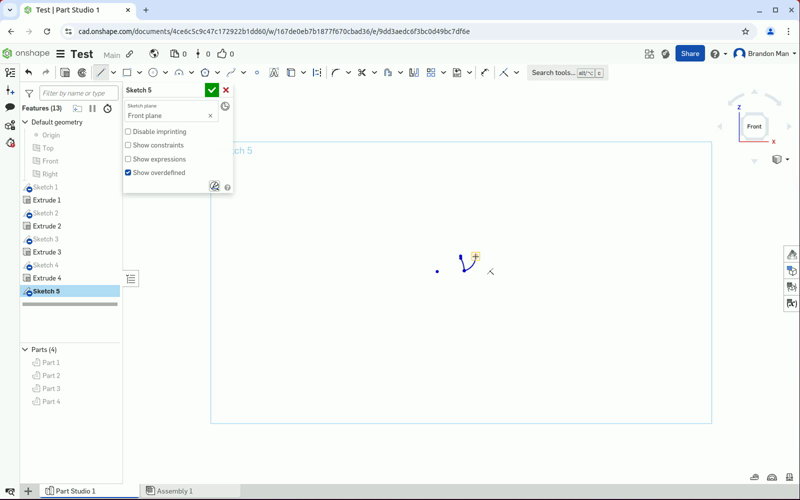
click(475, 256)
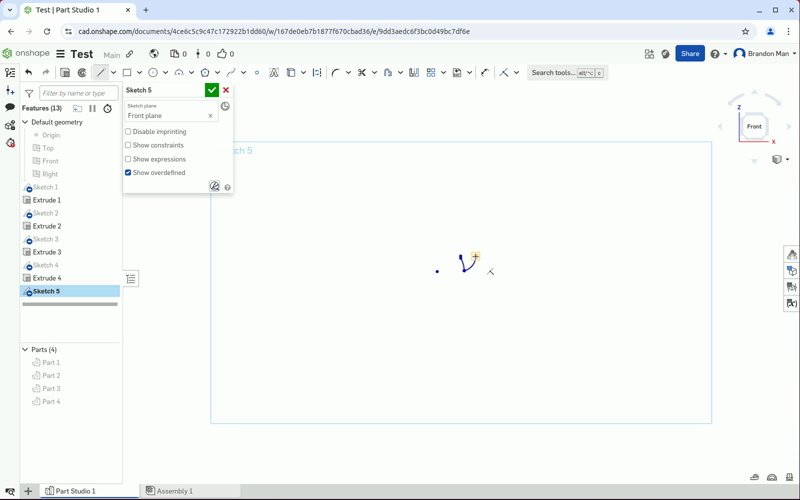
key_down(shift)
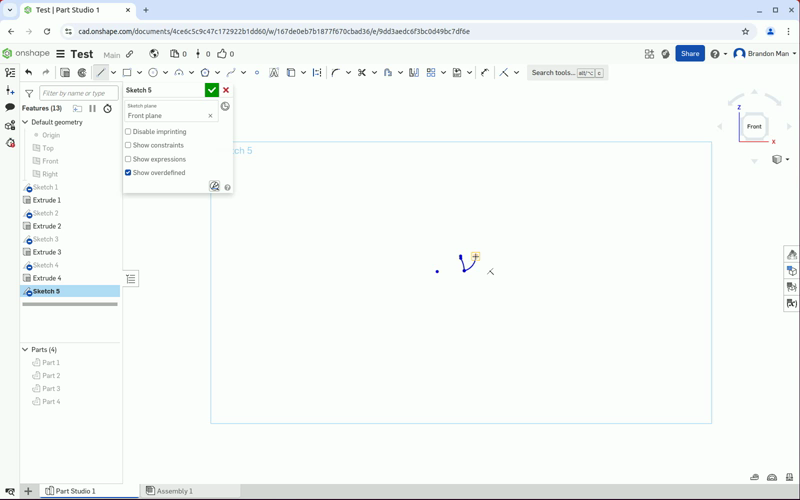
mouse_move(505, 256)
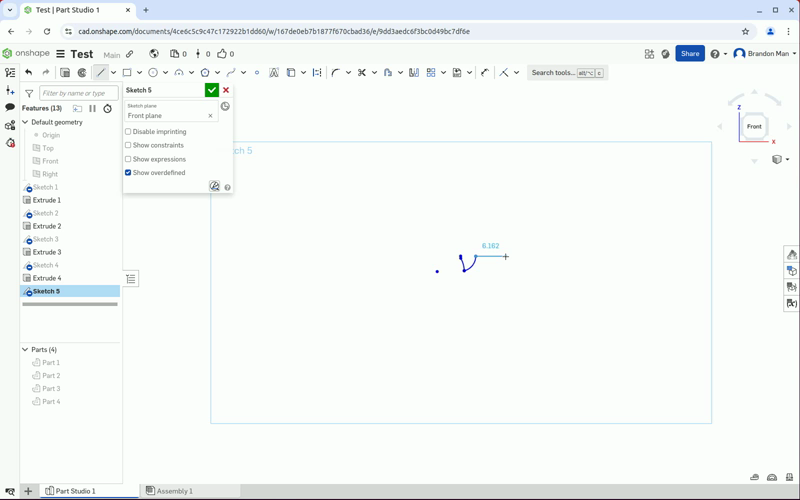
mouse_move(475, 247)
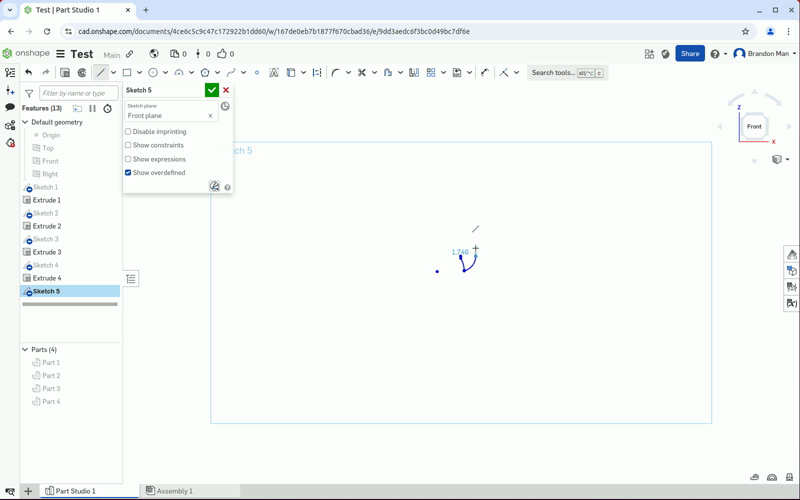
click(475, 247)
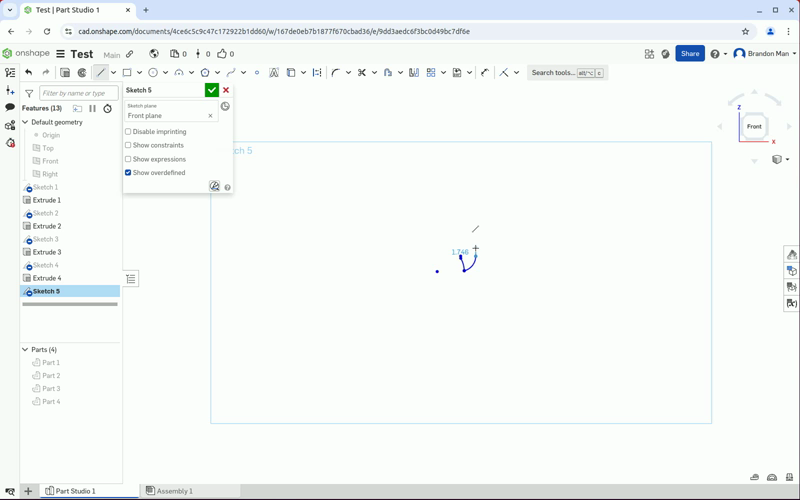
key_up(shift)
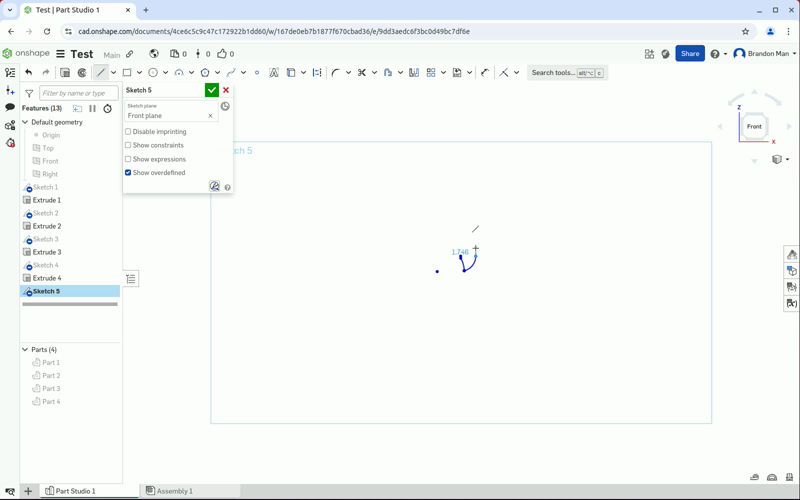
key(esc)
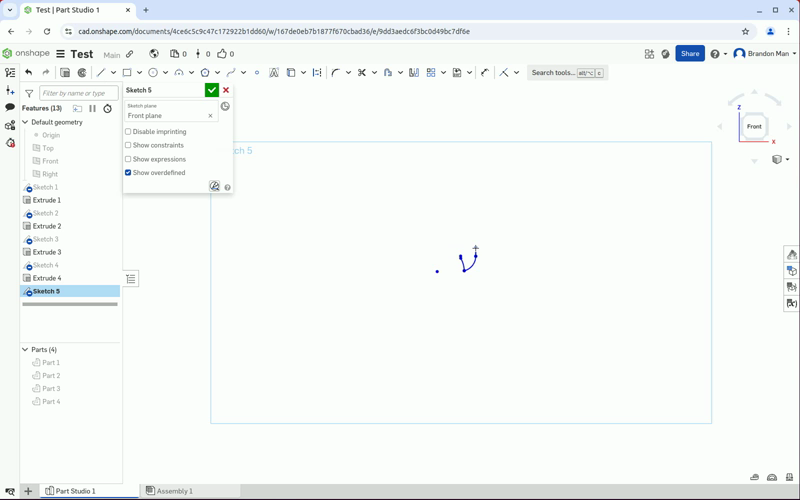
key(a)
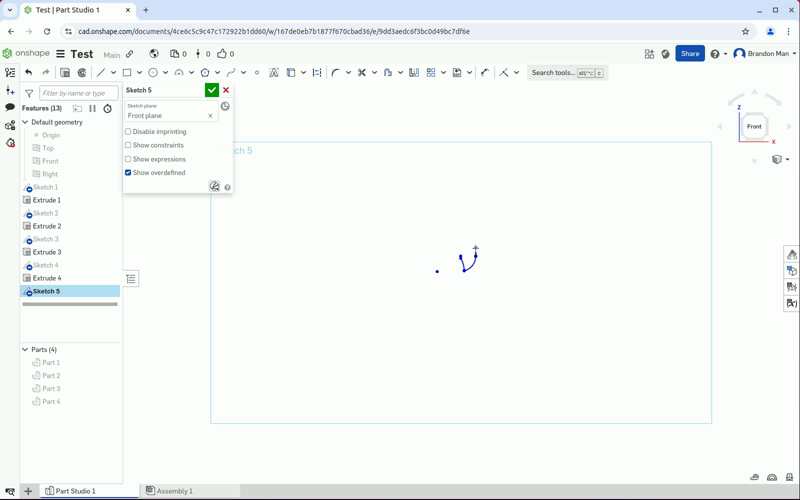
mouse_move(475, 247)
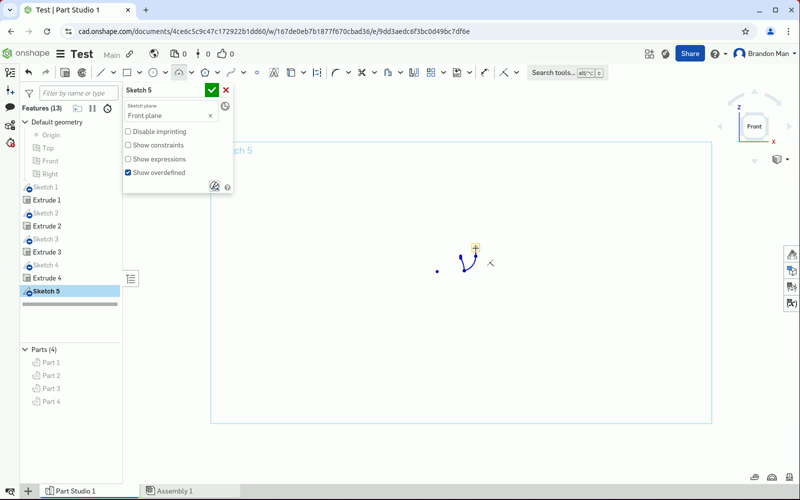
click(475, 247)
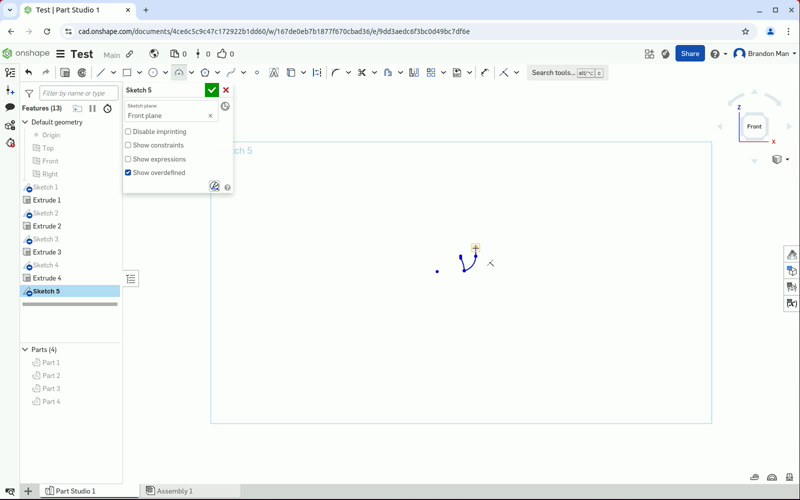
mouse_move(460, 258)
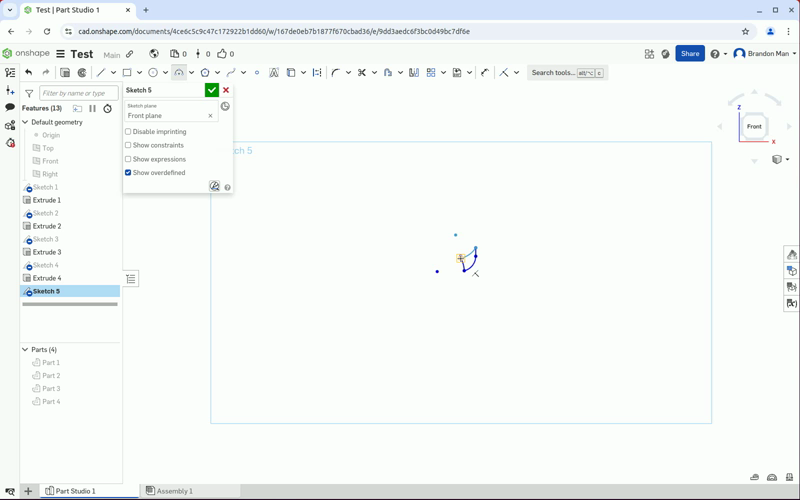
scroll(6)
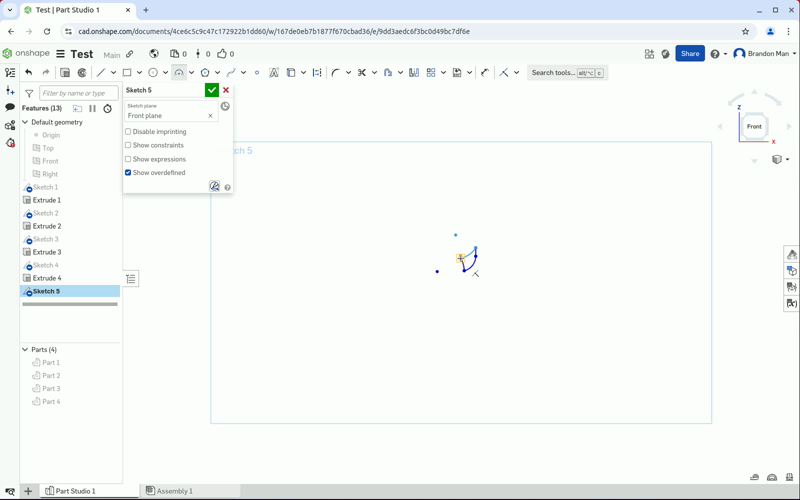
scroll(6)
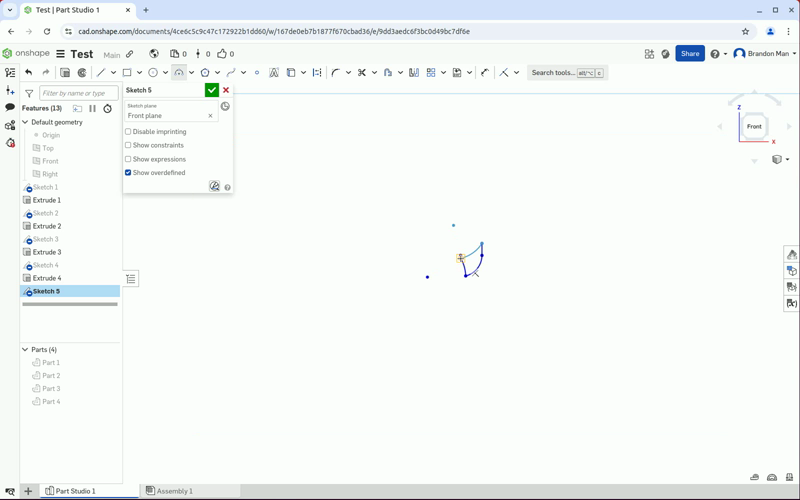
scroll(6)
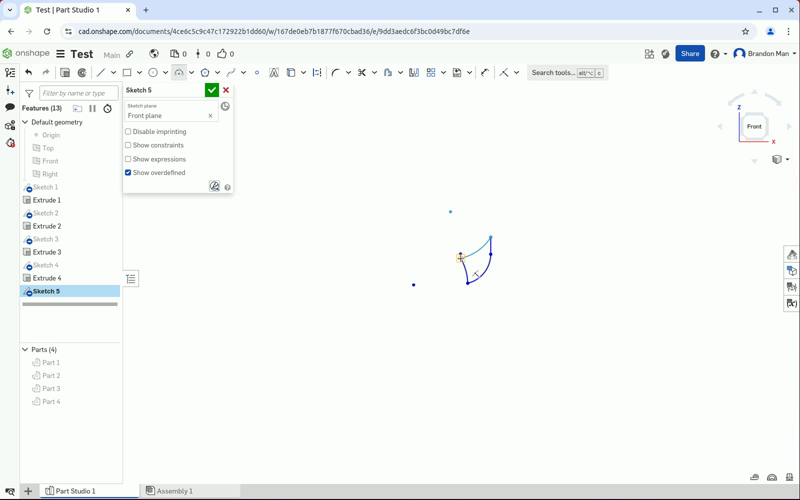
scroll(6)
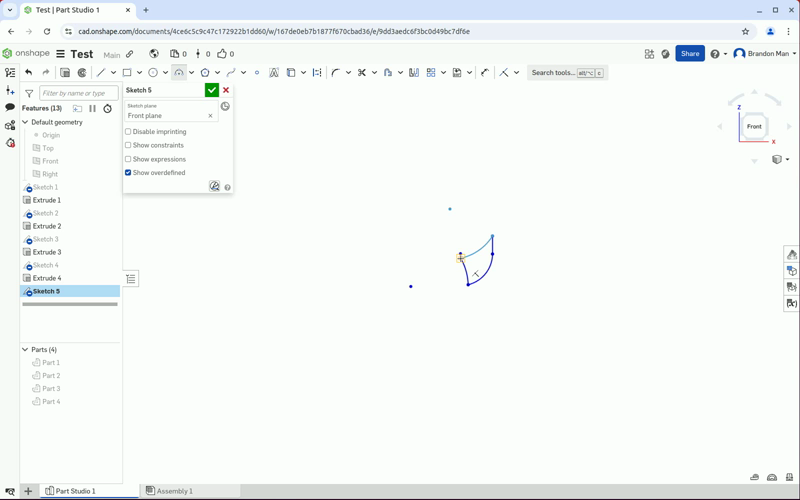
scroll(6)
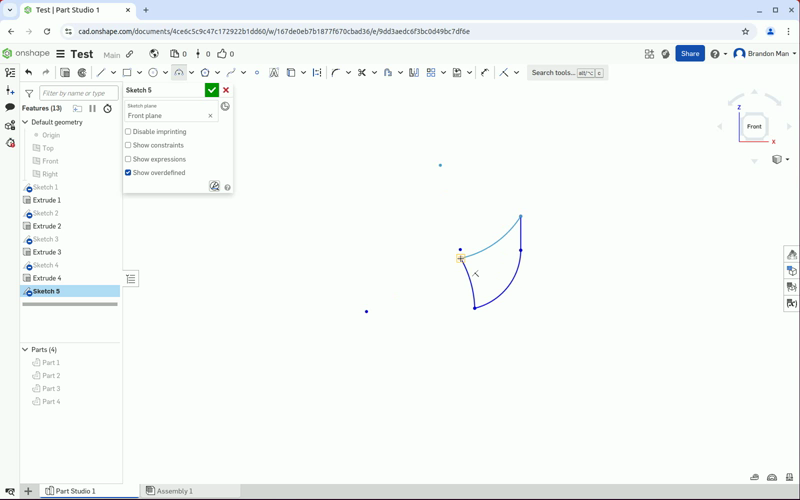
scroll(6)
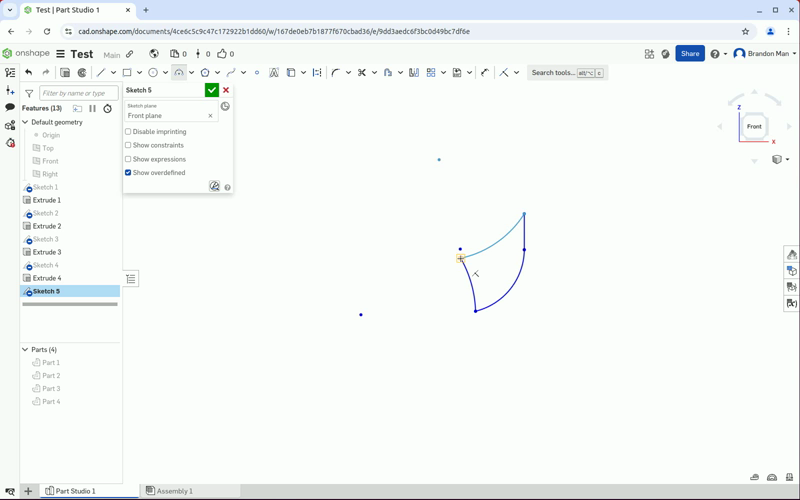
scroll(6)
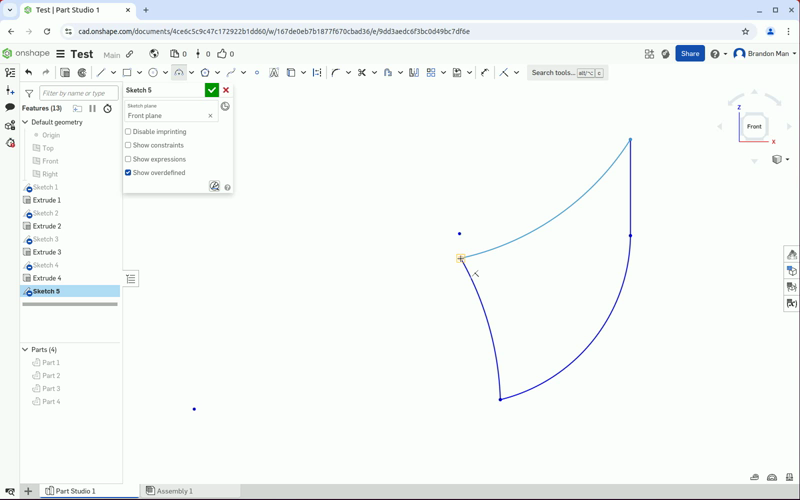
click(460, 258)
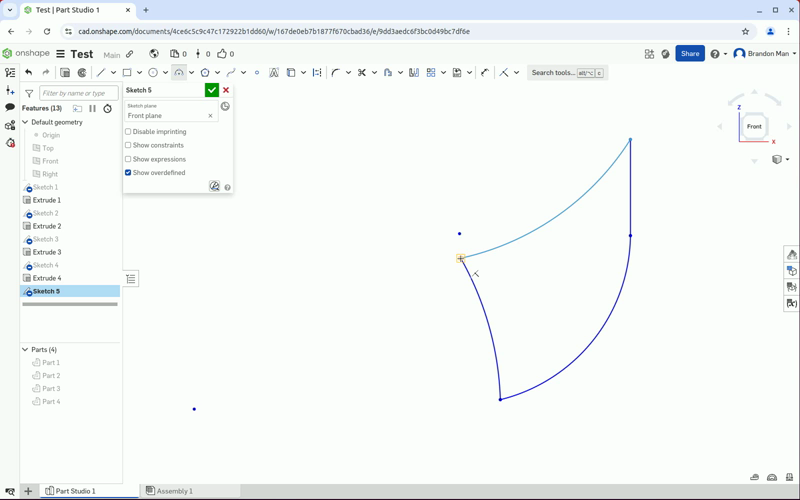
scroll(-6)
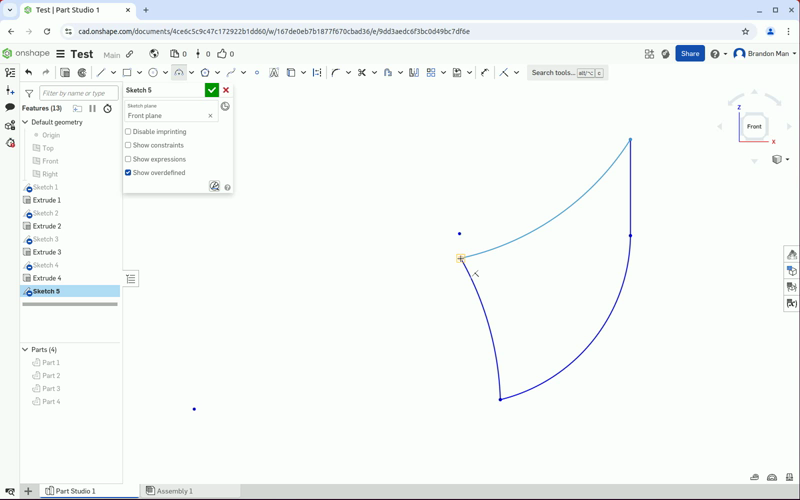
scroll(-6)
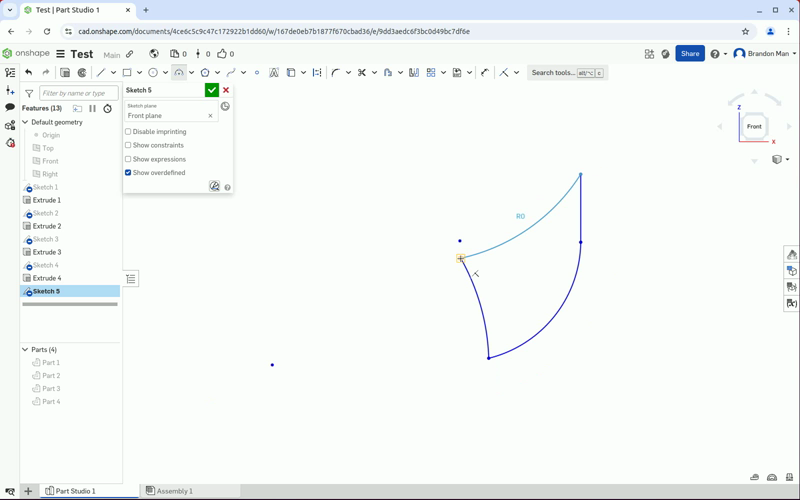
scroll(-6)
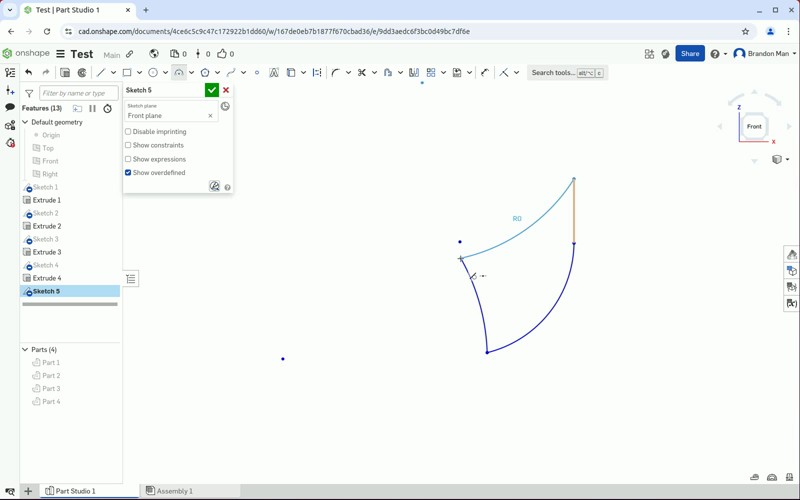
scroll(-6)
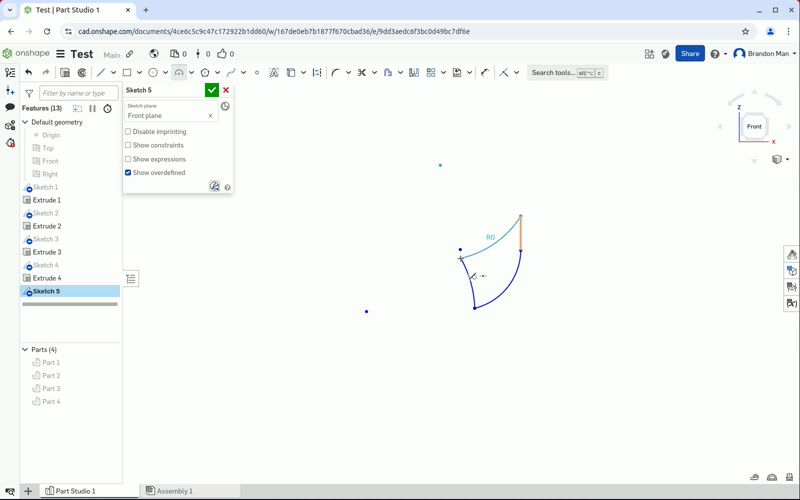
scroll(-6)
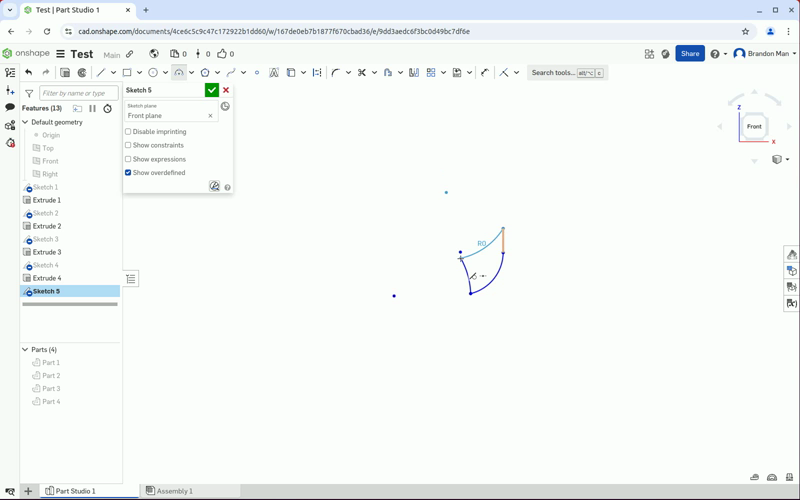
scroll(-6)
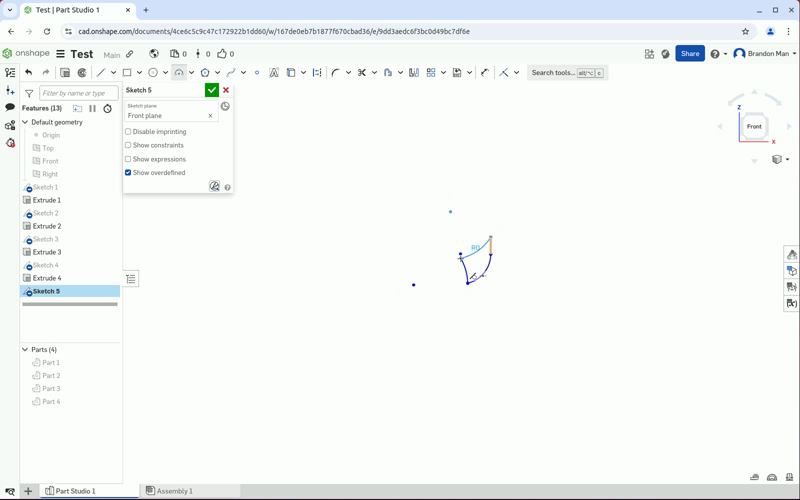
scroll(-6)
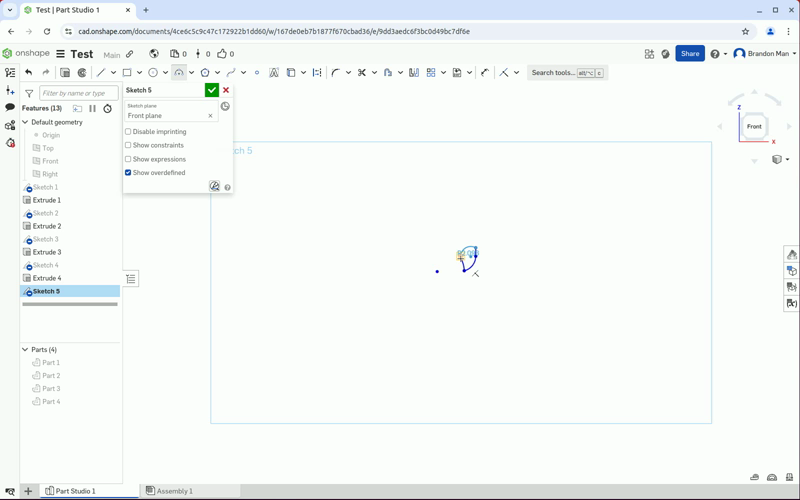
key_down(shift)
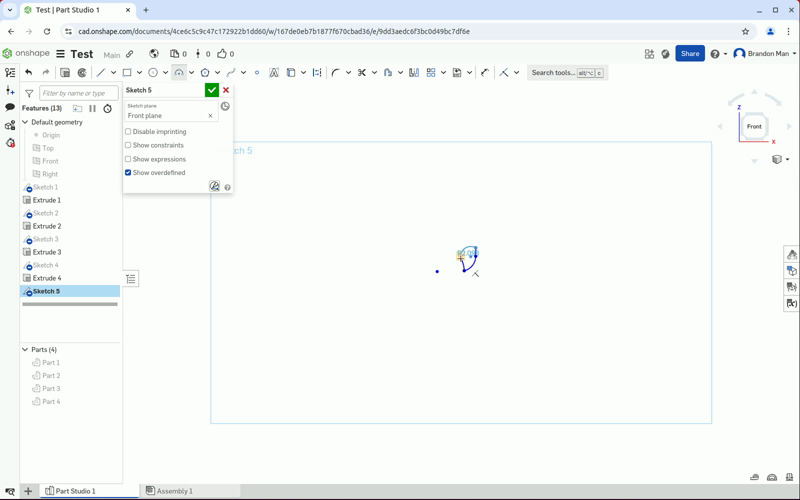
mouse_move(467, 251)
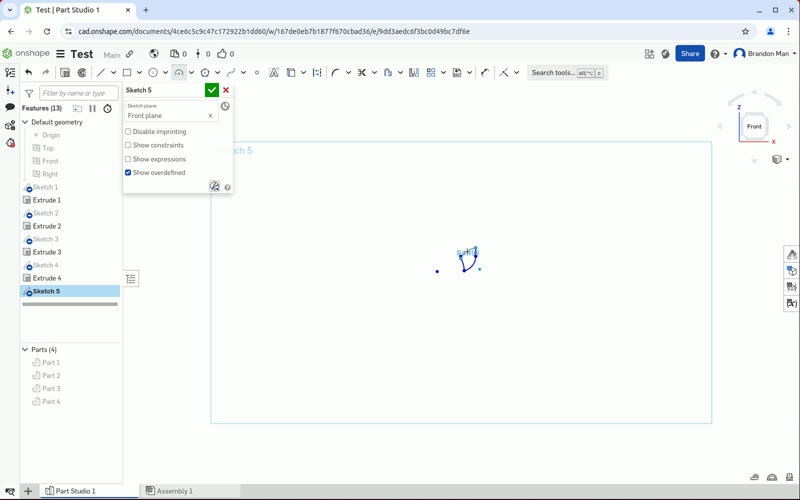
click(467, 251)
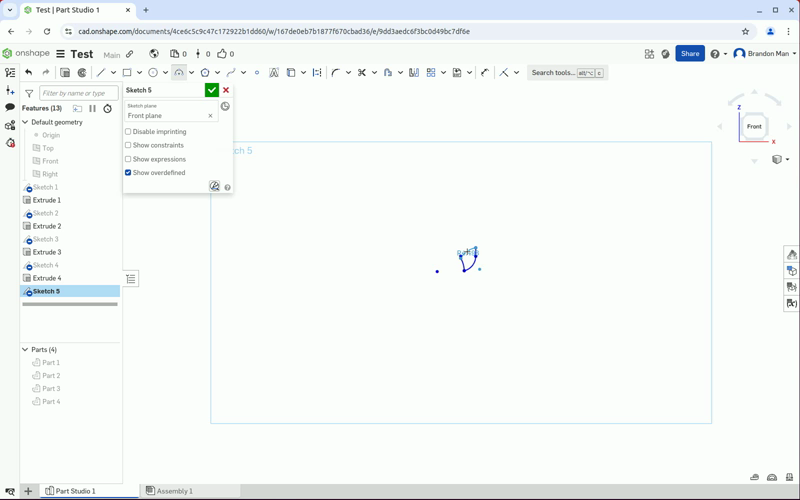
key_up(shift)
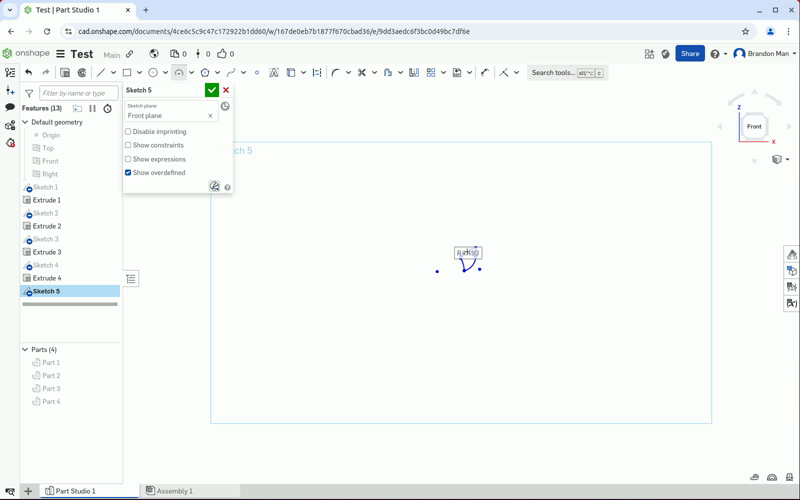
key(esc)
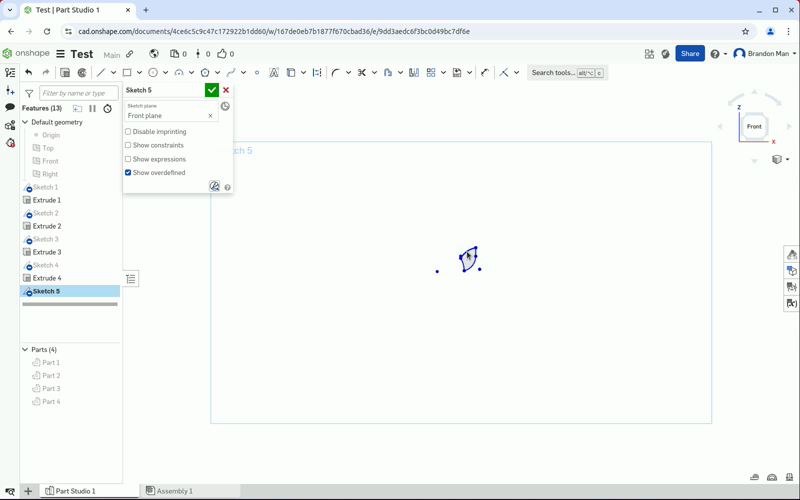
mouse_move(467, 261)
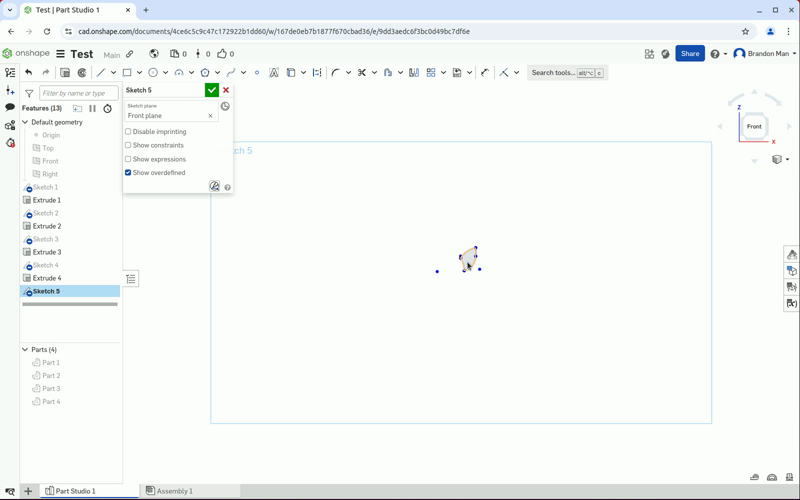
scroll(6)
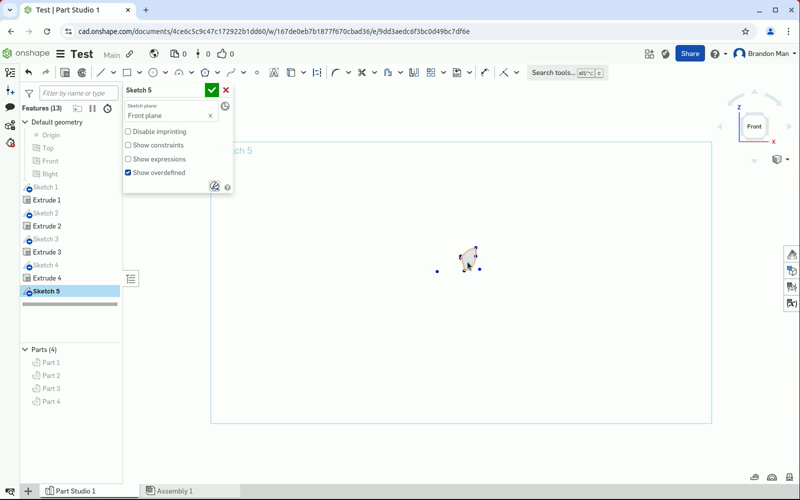
scroll(6)
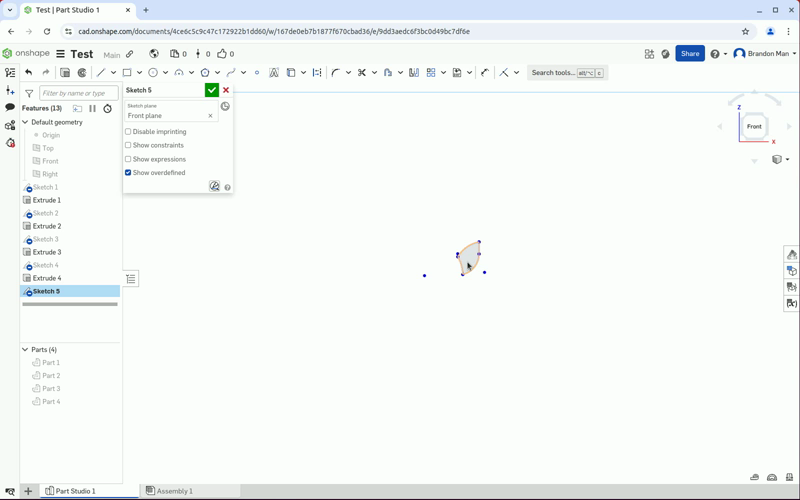
scroll(6)
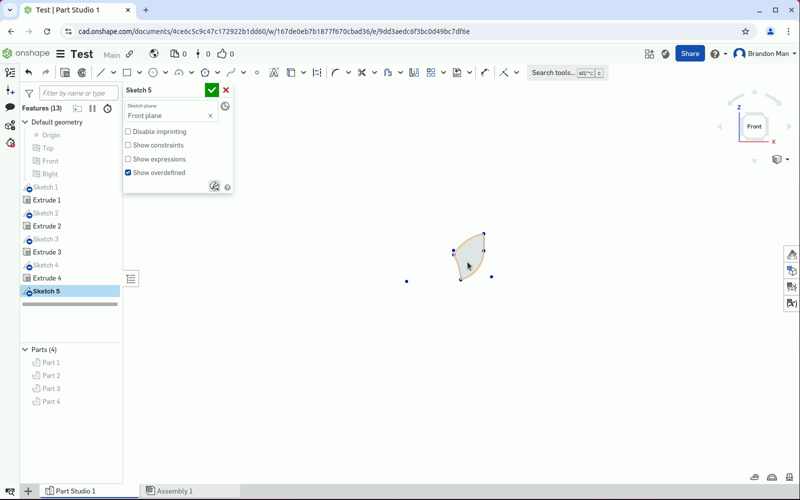
scroll(6)
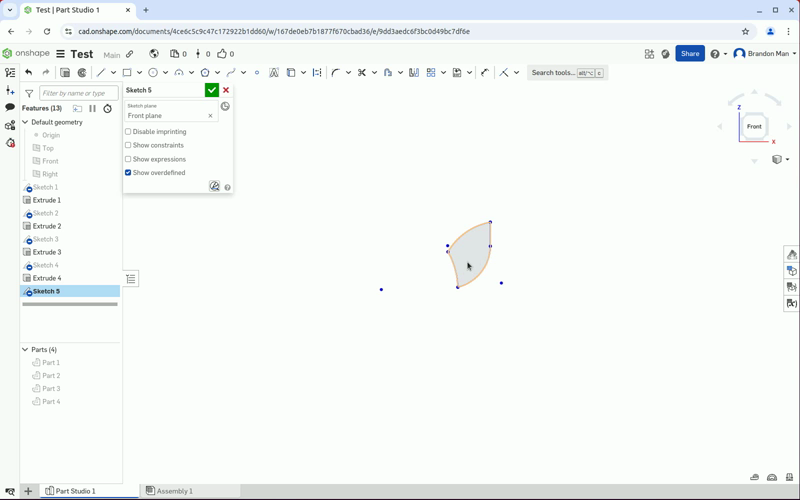
scroll(6)
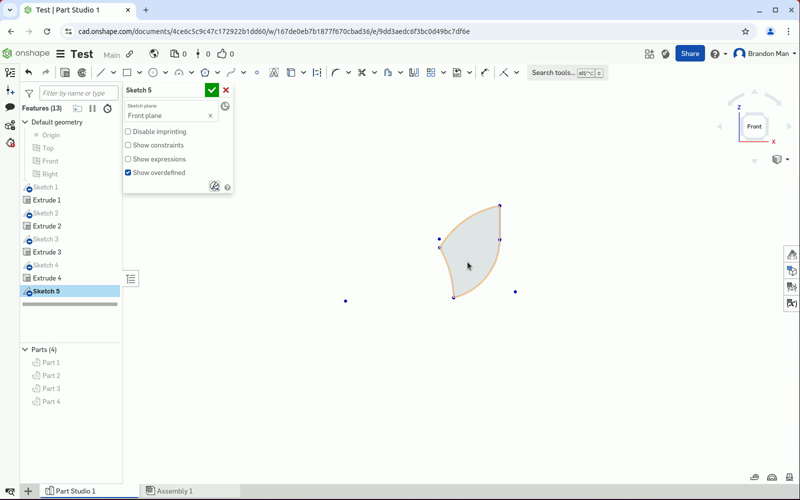
scroll(6)
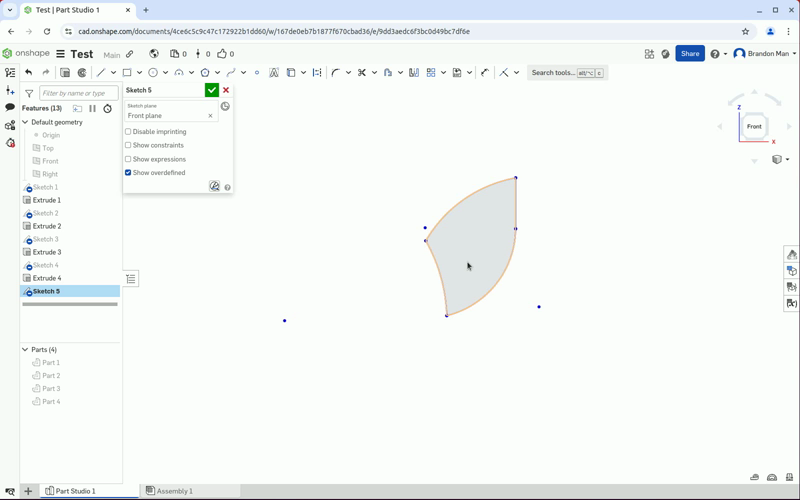
scroll(6)
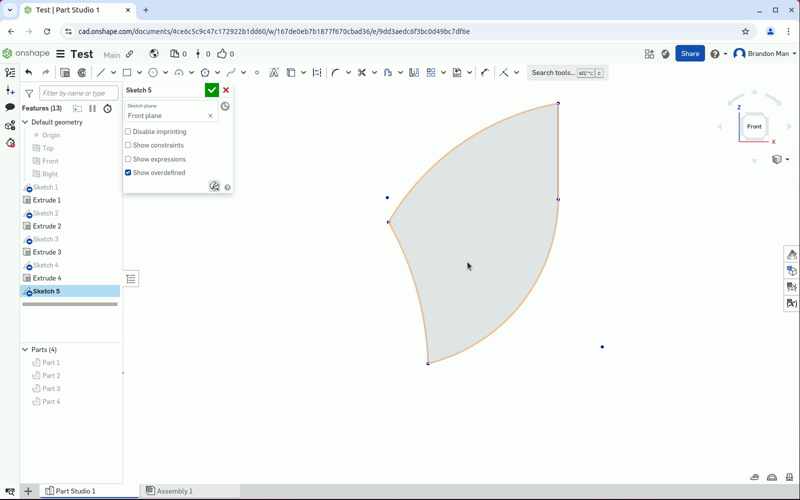
click(467, 261)
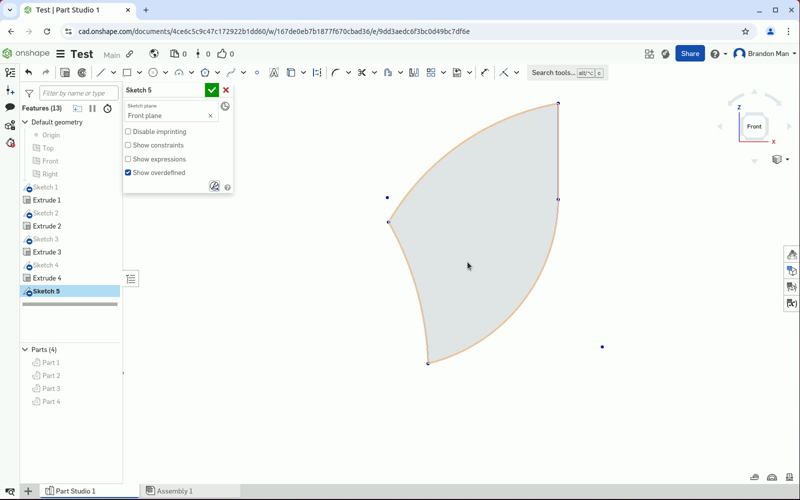
scroll(-6)
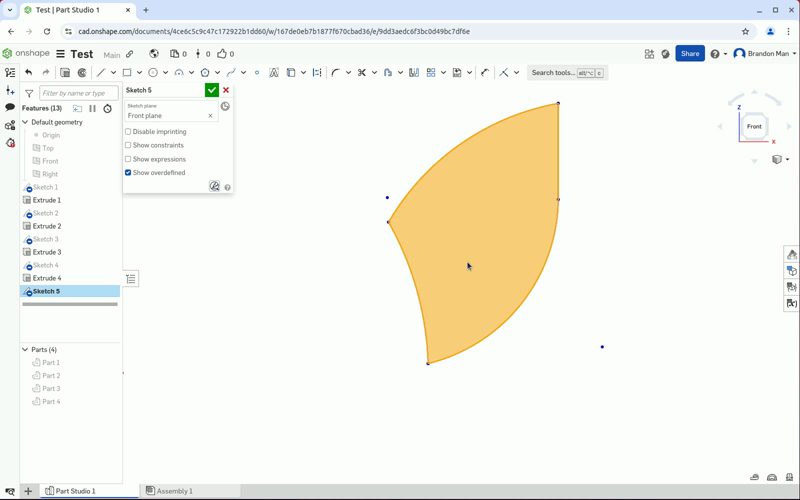
scroll(-6)
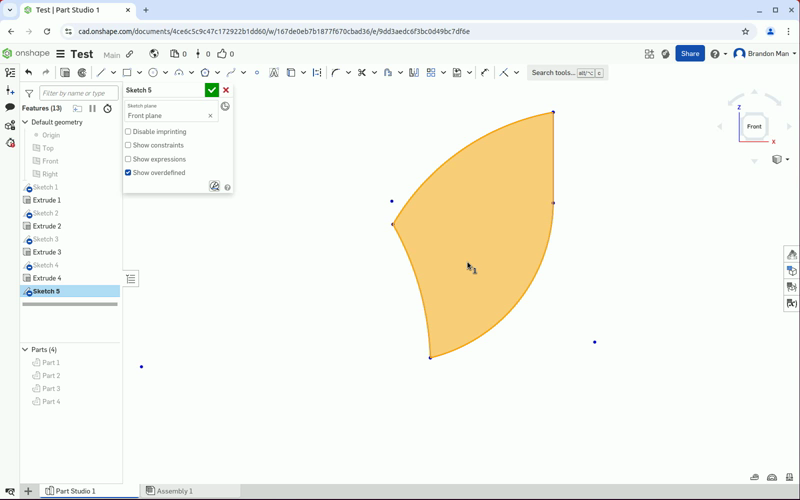
scroll(-6)
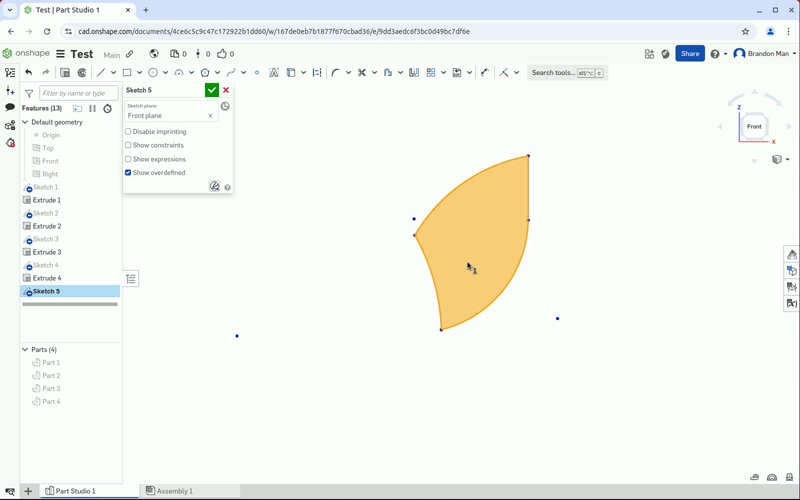
scroll(-6)
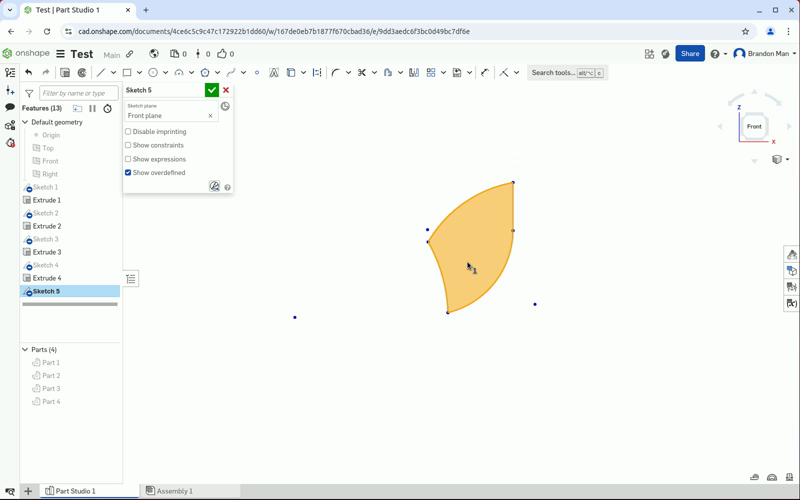
scroll(-6)
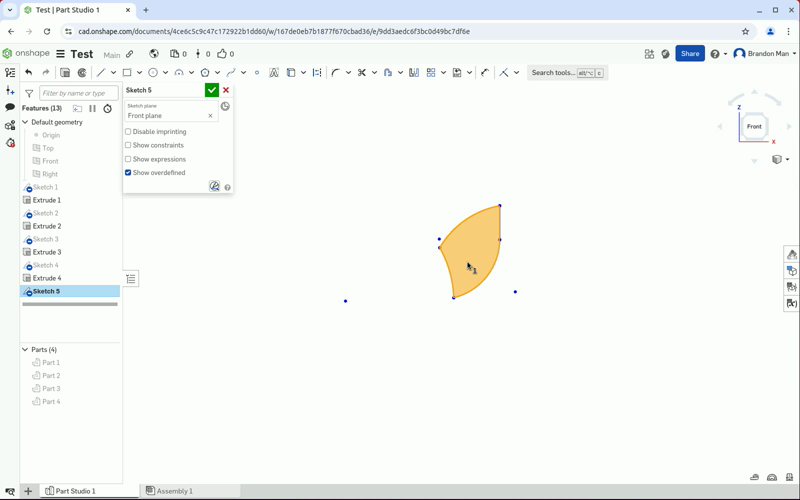
scroll(-6)
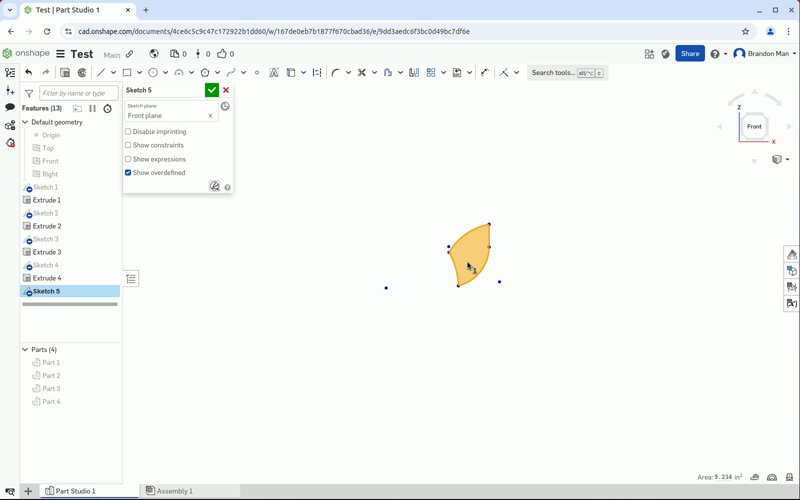
scroll(-6)
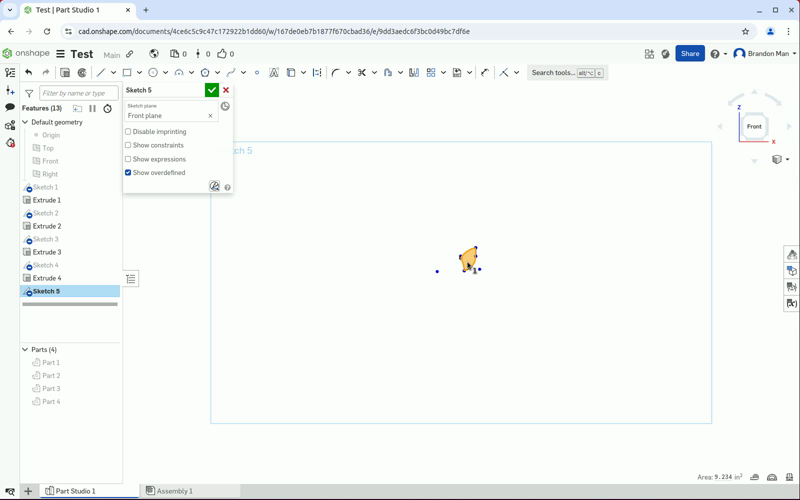
mouse_move(73, 352)
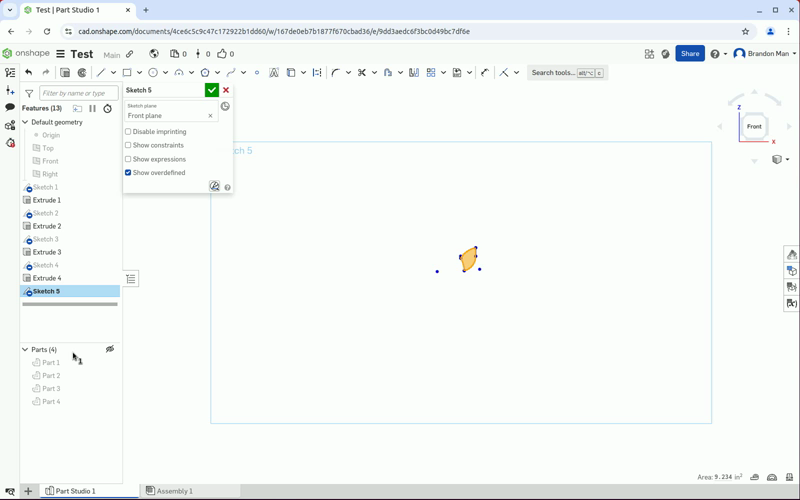
key(shift+y)
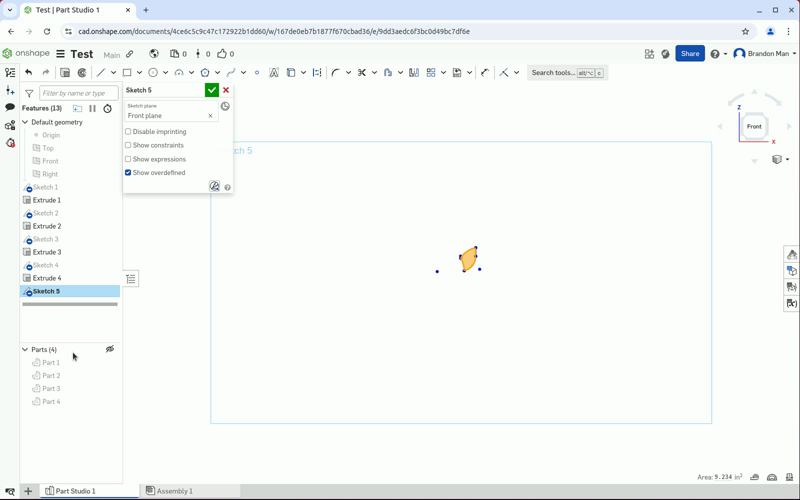
key(shift+e)
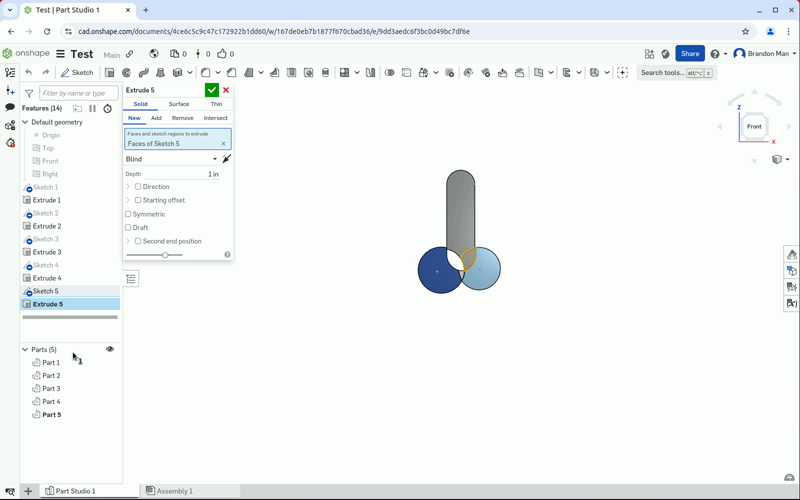
mouse_move(143, 106)
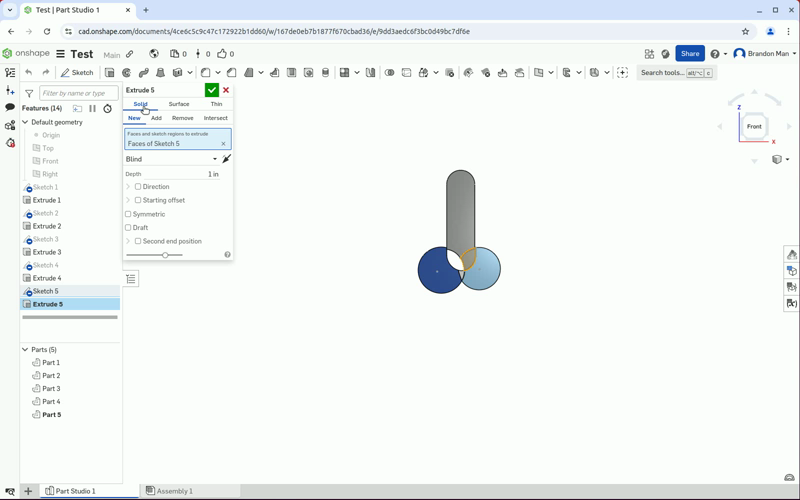
click(143, 106)
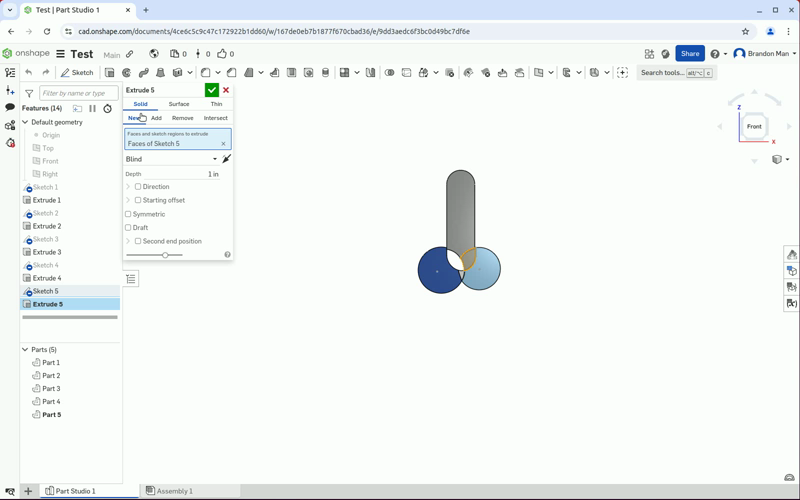
mouse_move(137, 120)
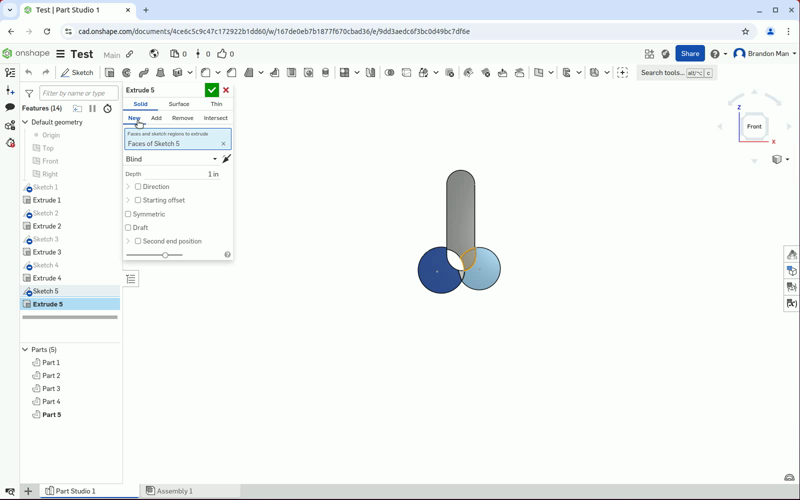
click(137, 120)
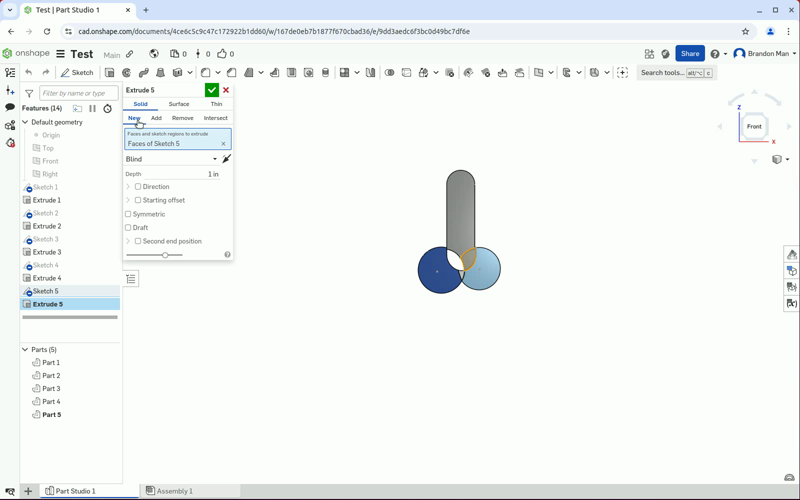
key(tab, 4)
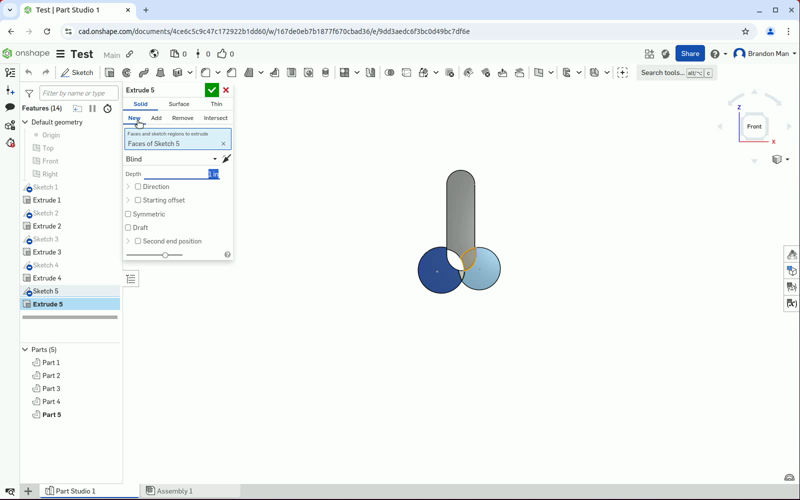
text(0.481)
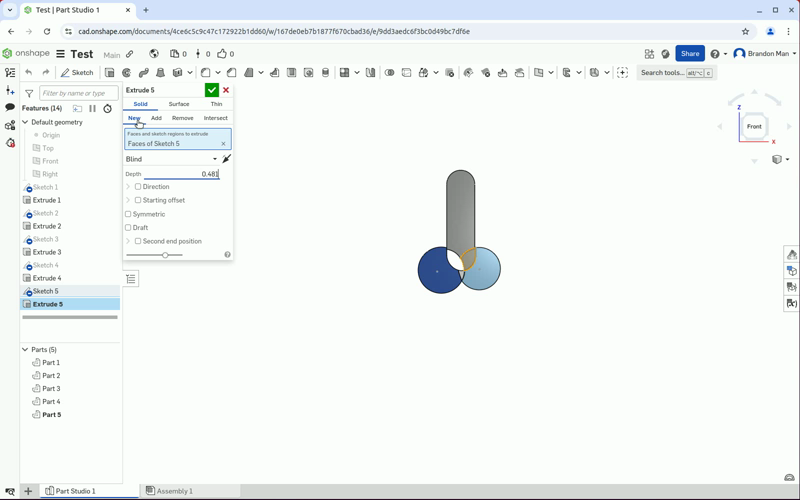
key(enter)
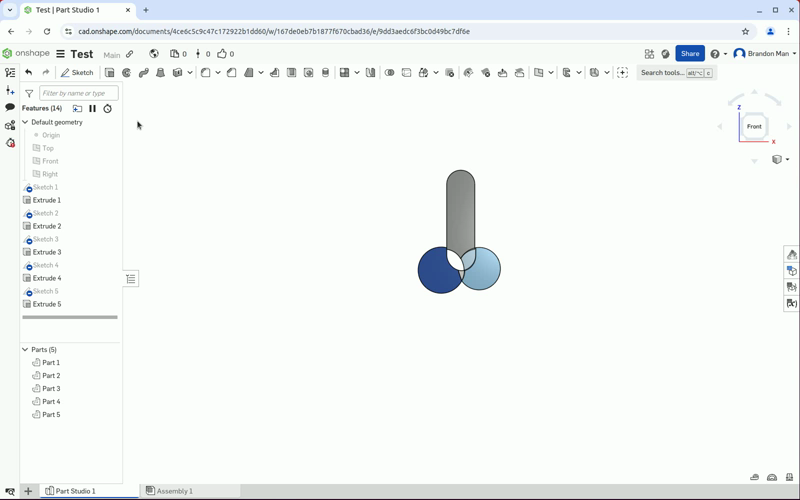
key(shift+h)
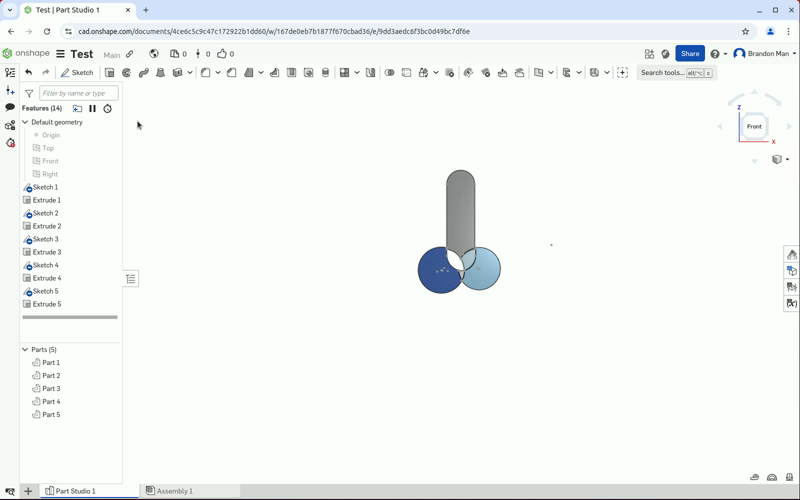
key(shift+h)
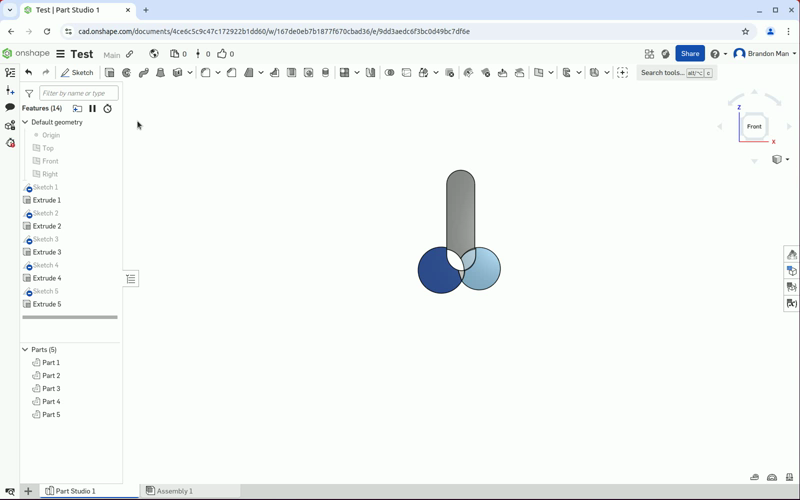
mouse_move(73, 189)
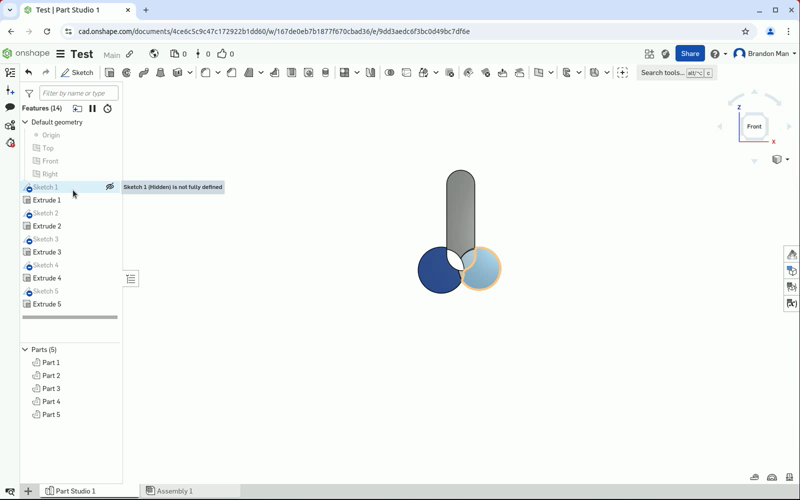
click(73, 189)
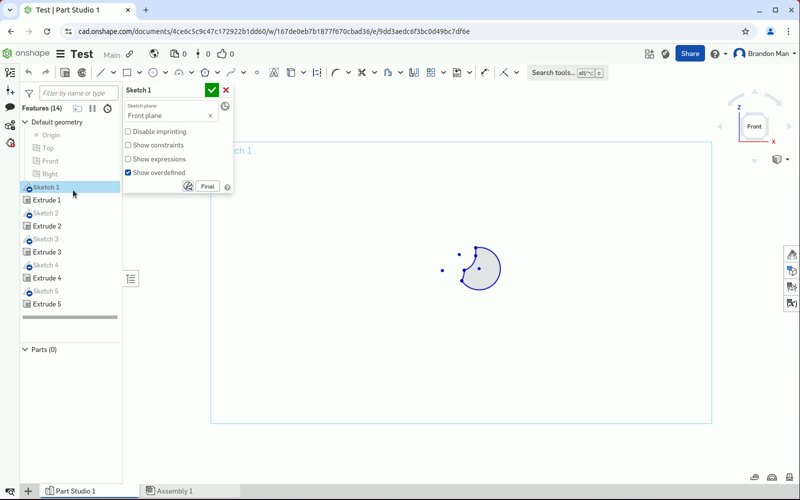
mouse_move(229, 92)
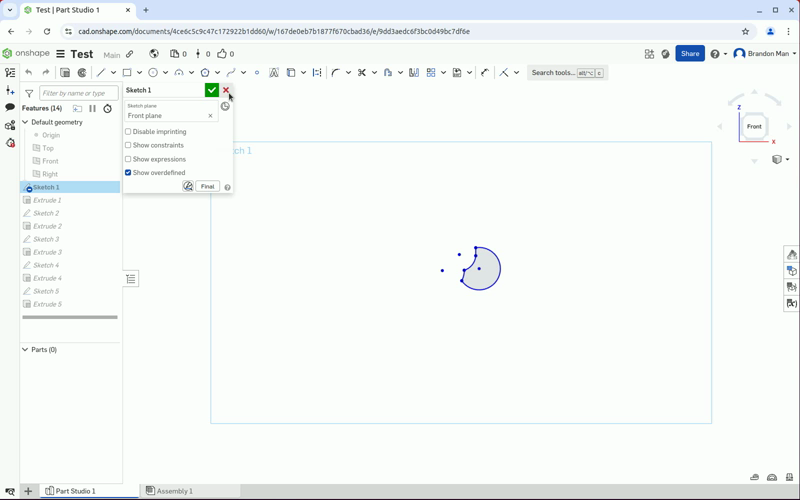
click(229, 92)
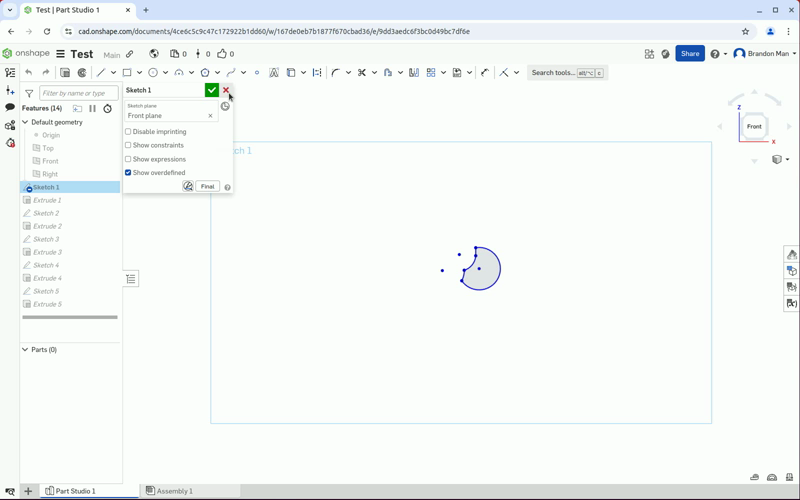
key(shift+s)
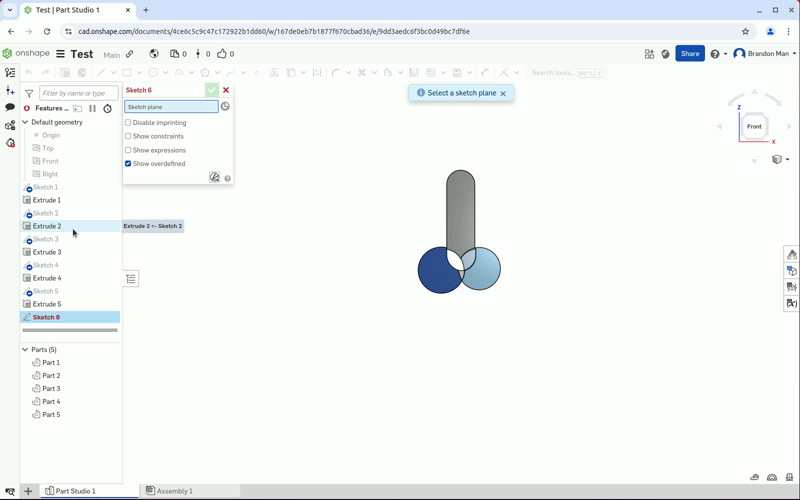
scroll(3)
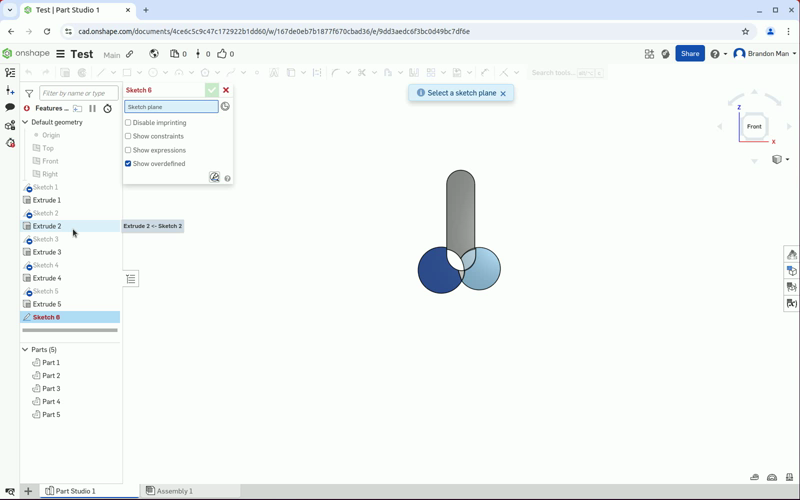
mouse_move(73, 163)
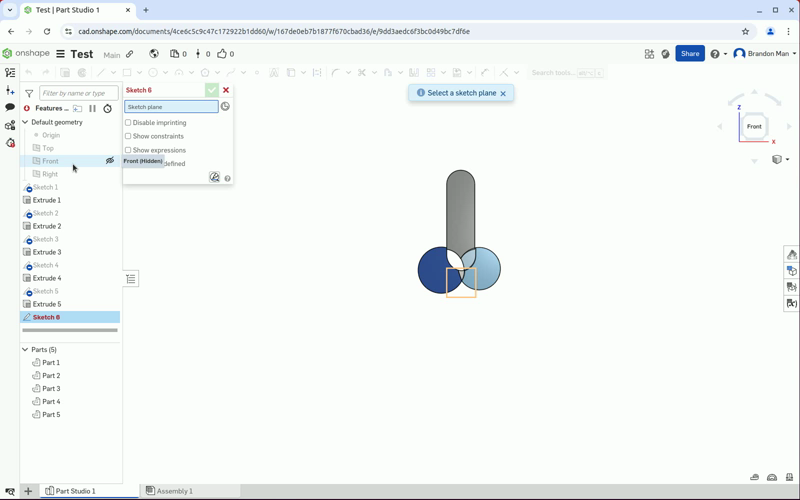
click(73, 163)
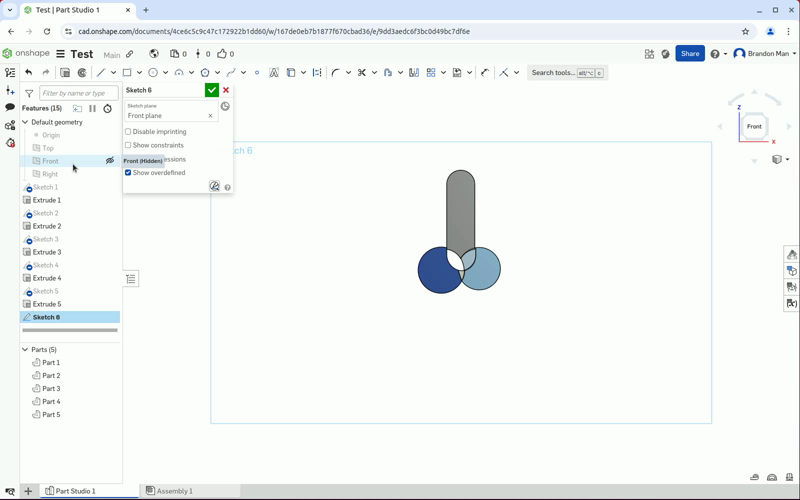
mouse_move(73, 352)
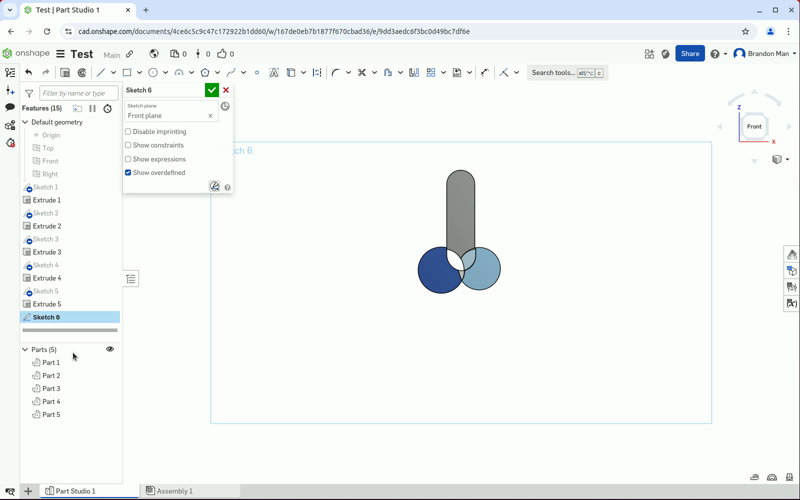
key(y)
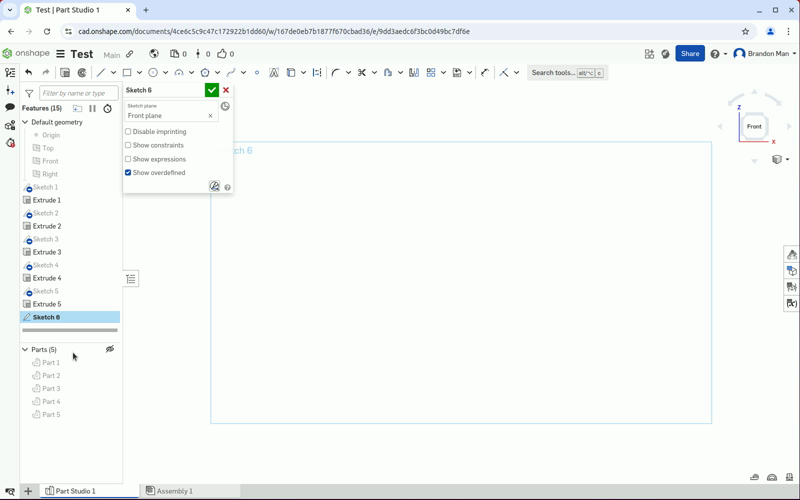
key(a)
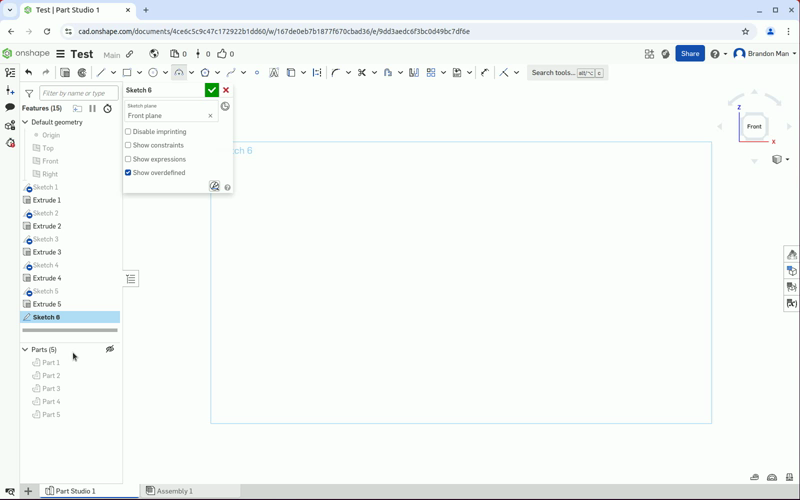
key_down(shift)
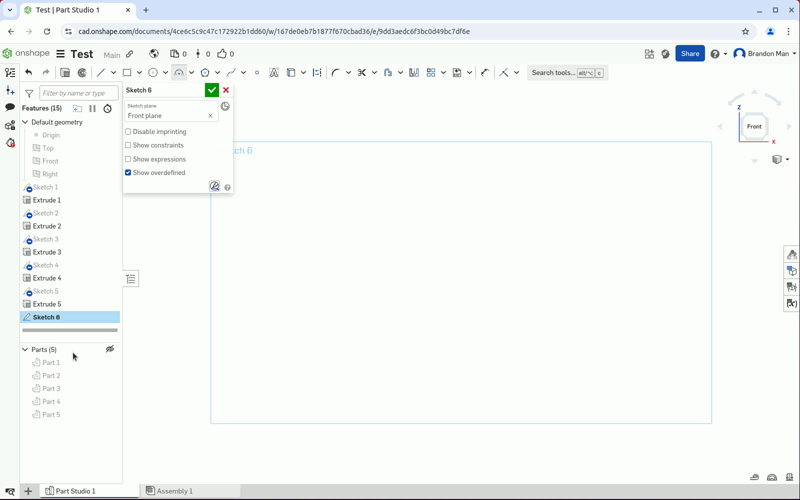
mouse_move(446, 255)
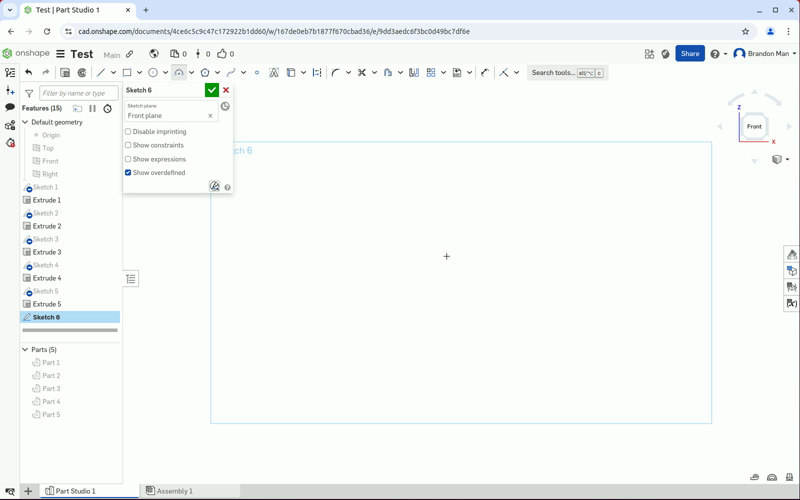
click(446, 255)
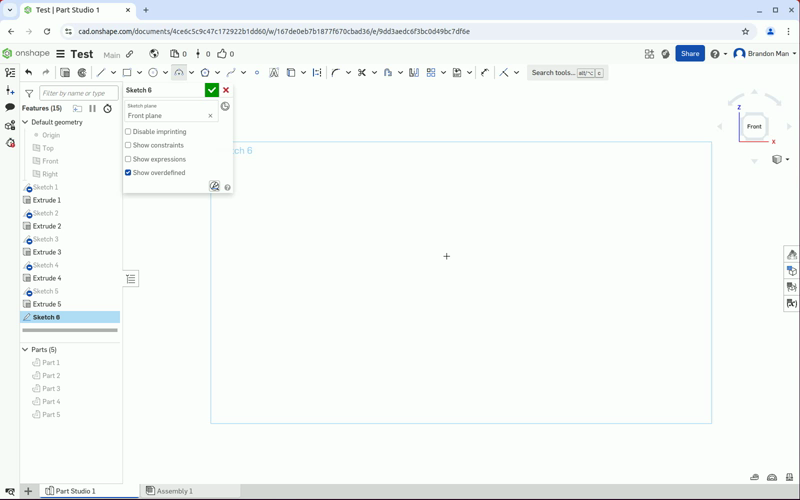
key_up(shift)
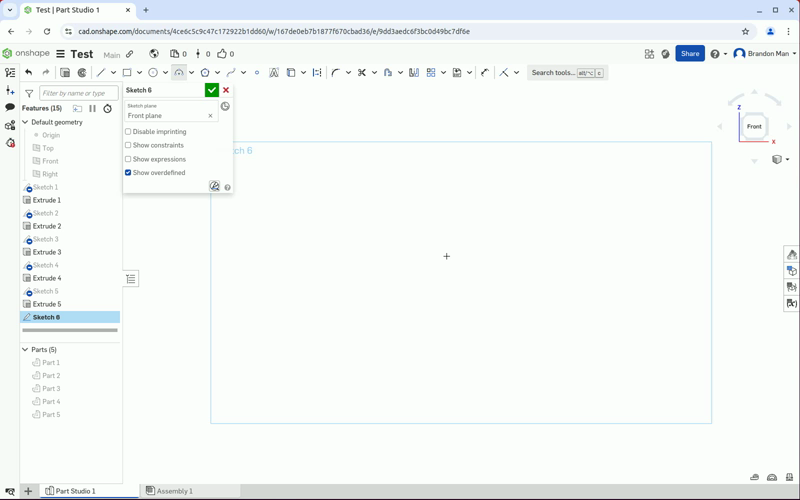
key_down(shift)
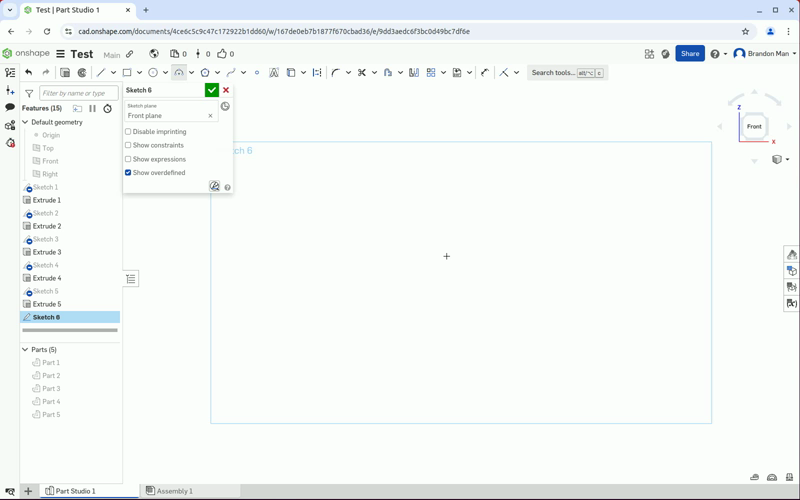
mouse_move(458, 270)
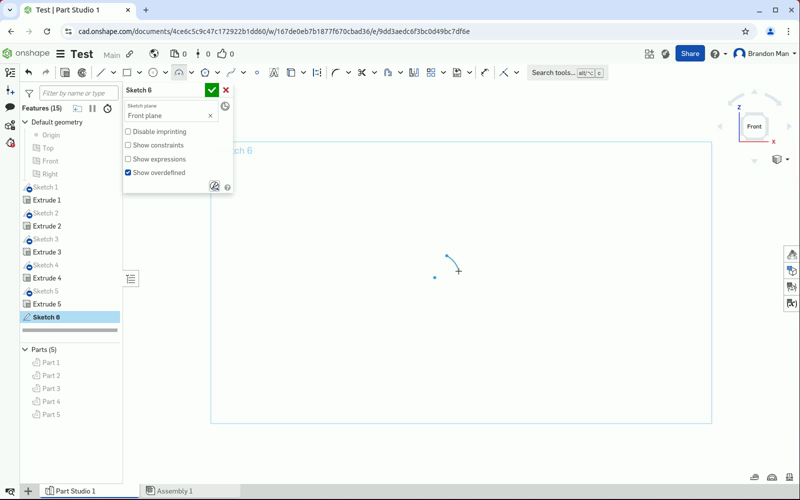
click(458, 270)
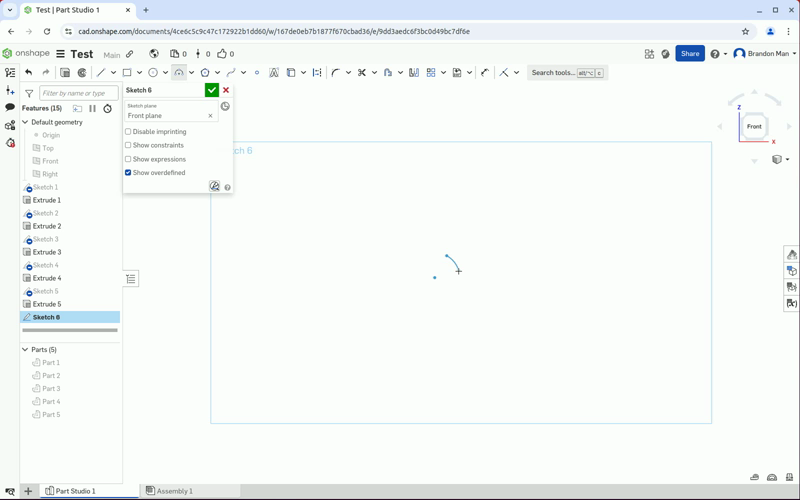
mouse_move(450, 265)
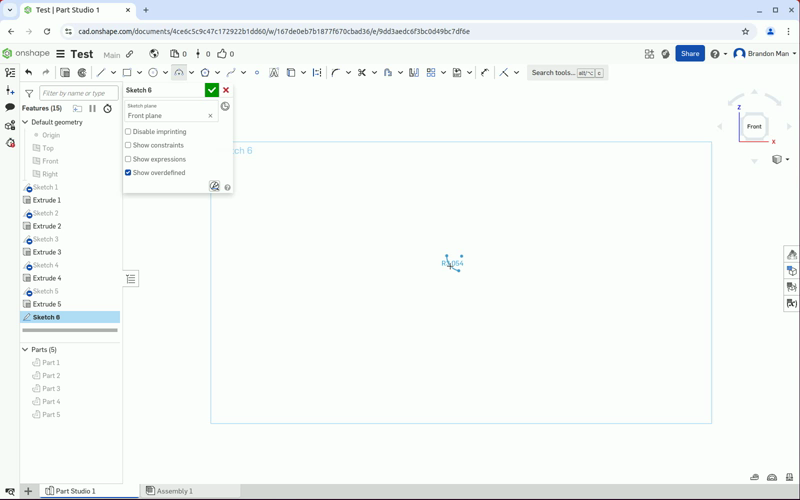
click(450, 265)
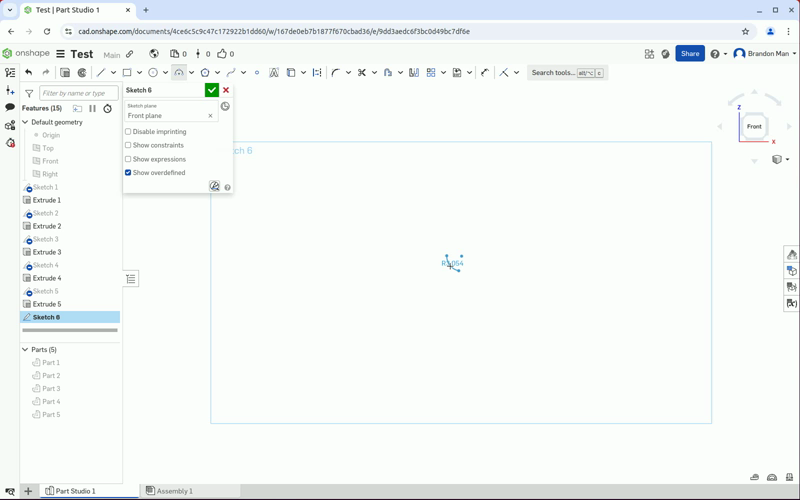
key_up(shift)
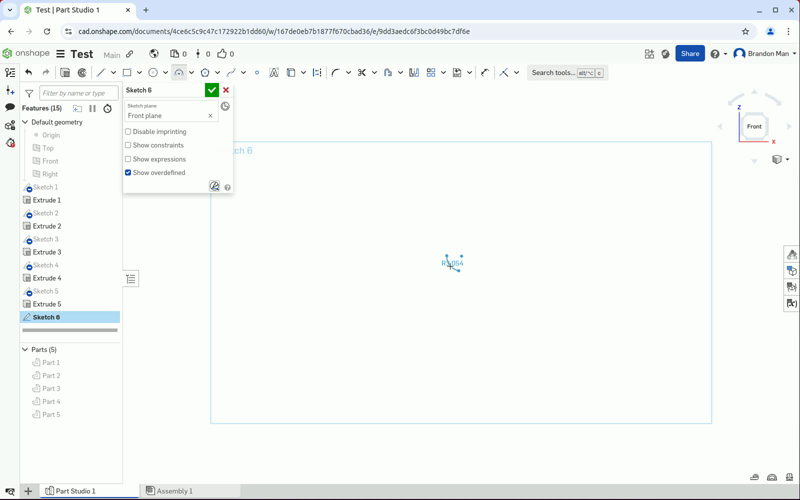
mouse_move(458, 270)
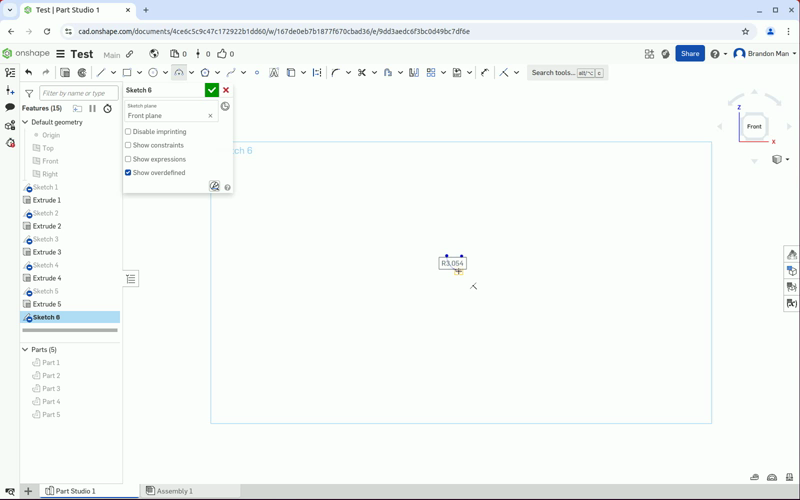
click(458, 270)
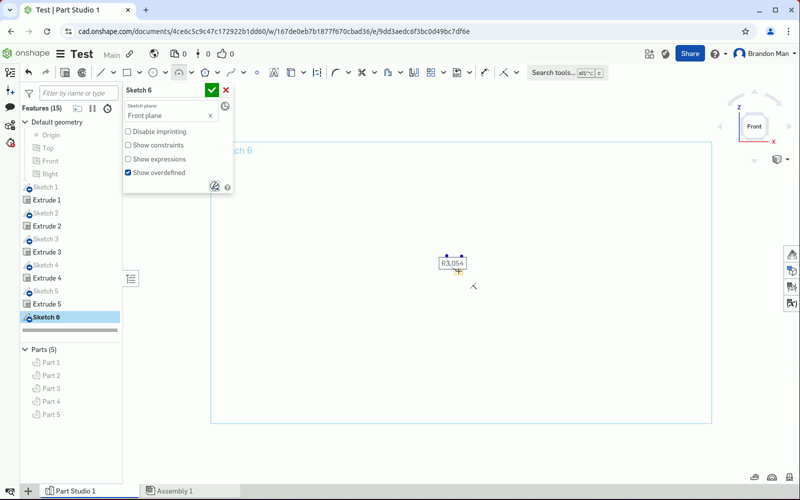
key_down(shift)
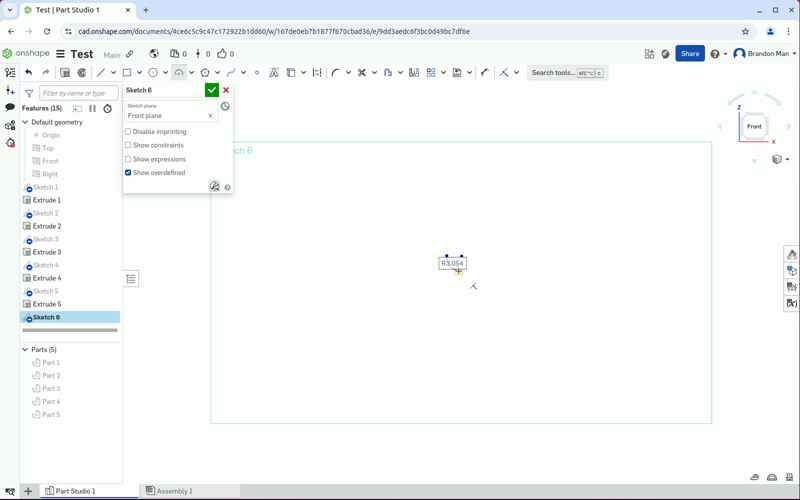
mouse_move(461, 258)
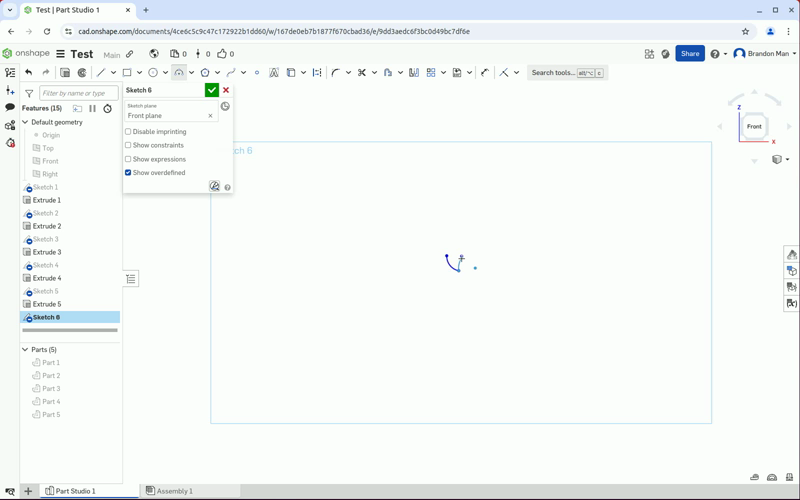
scroll(6)
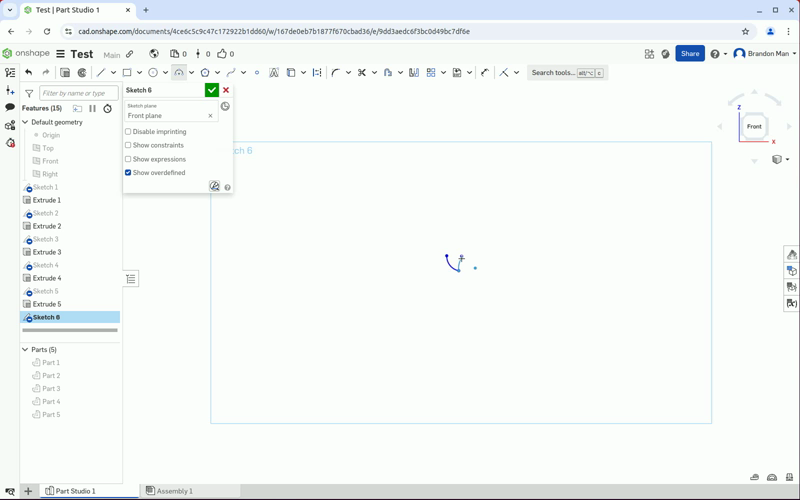
scroll(6)
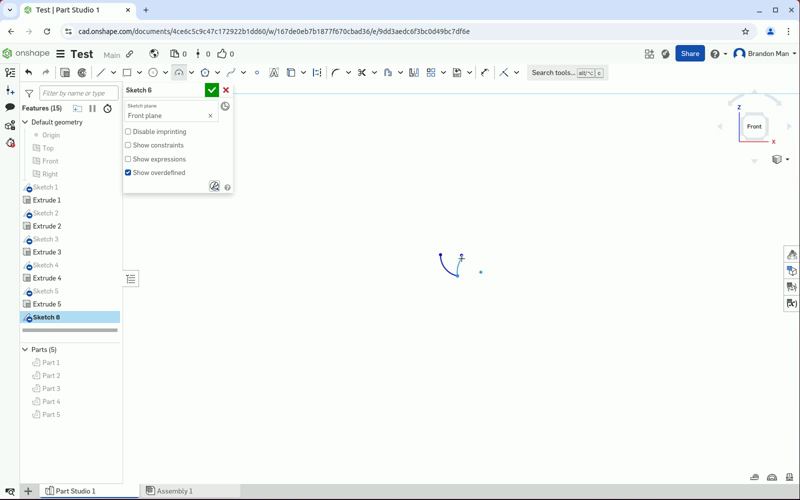
scroll(6)
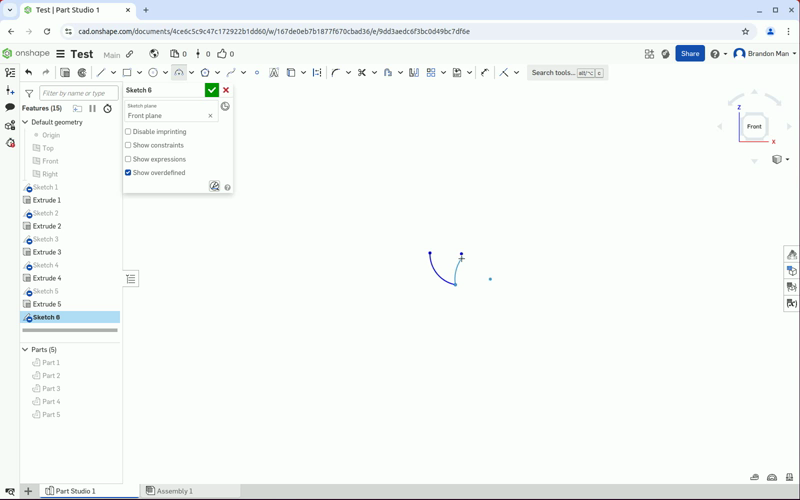
scroll(6)
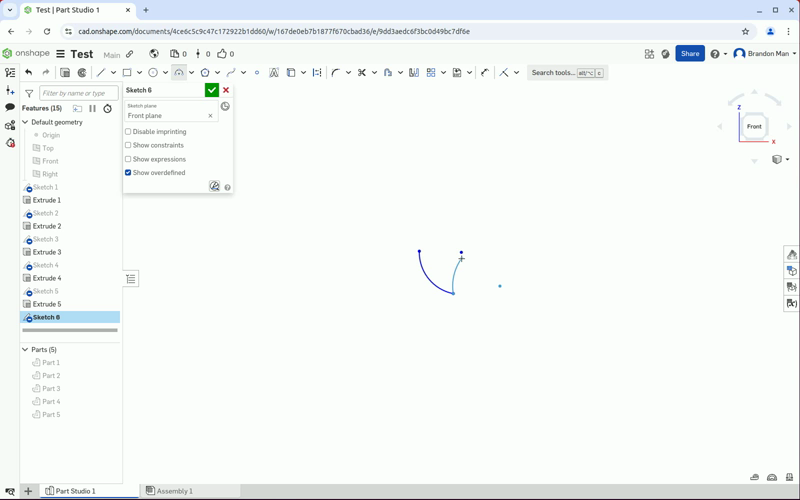
scroll(6)
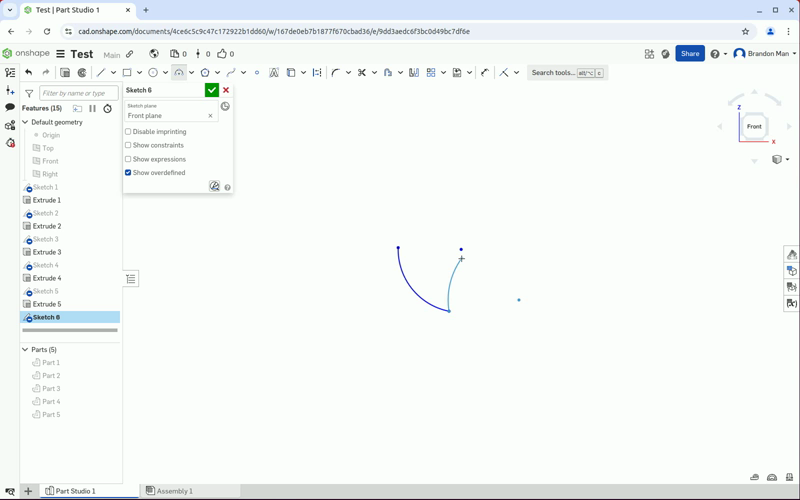
scroll(6)
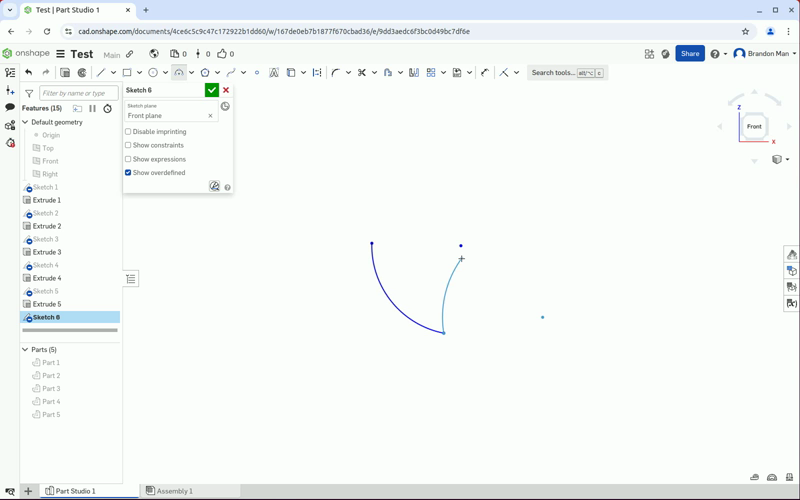
scroll(6)
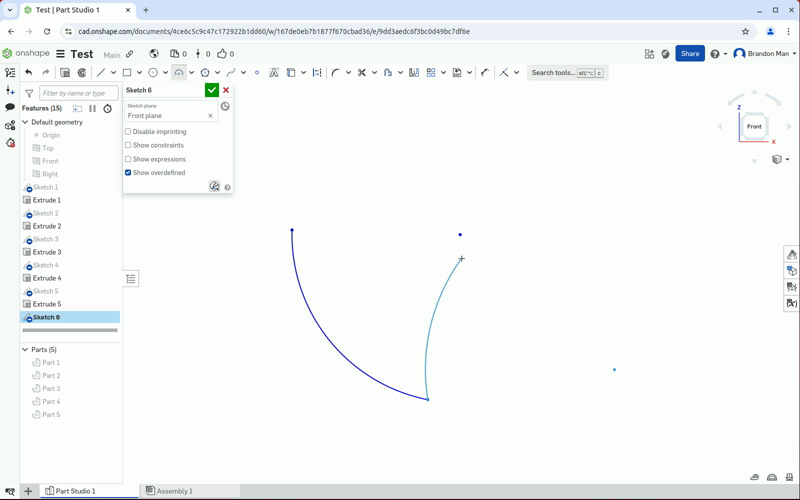
click(461, 258)
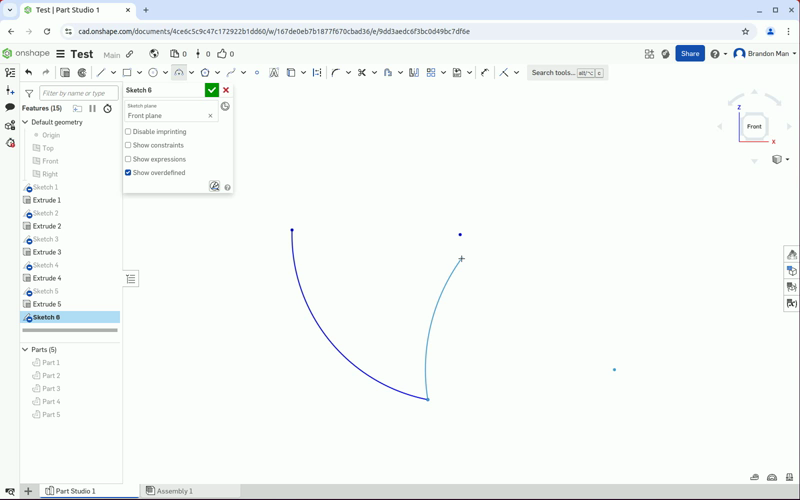
scroll(-6)
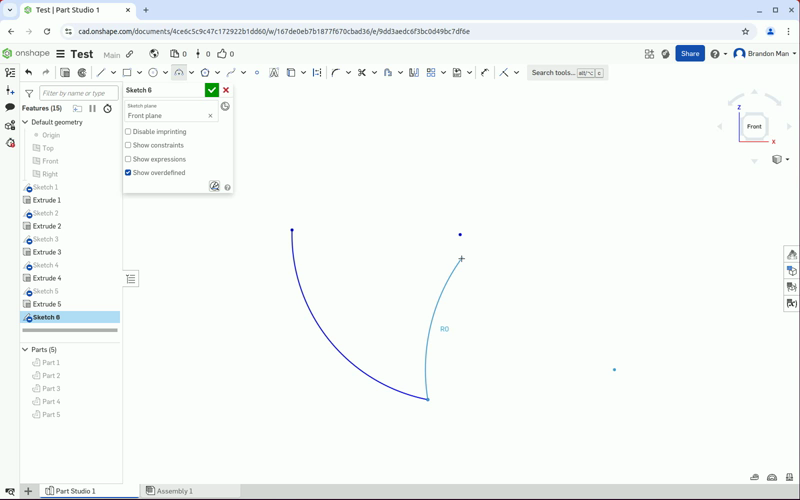
scroll(-6)
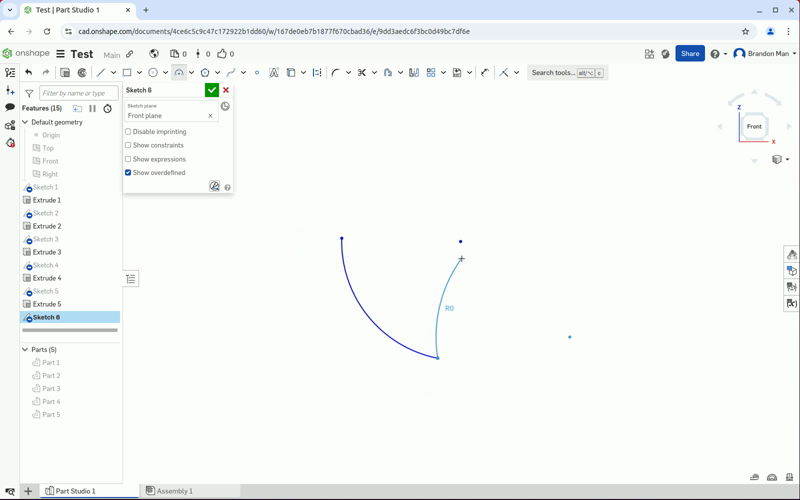
scroll(-6)
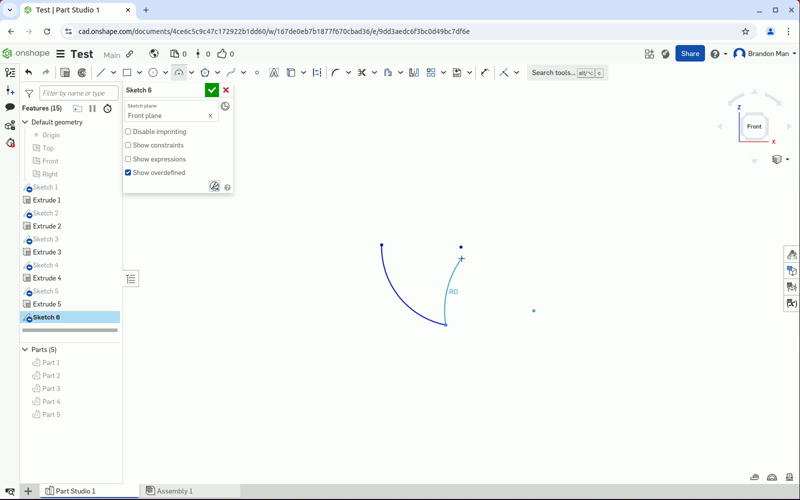
scroll(-6)
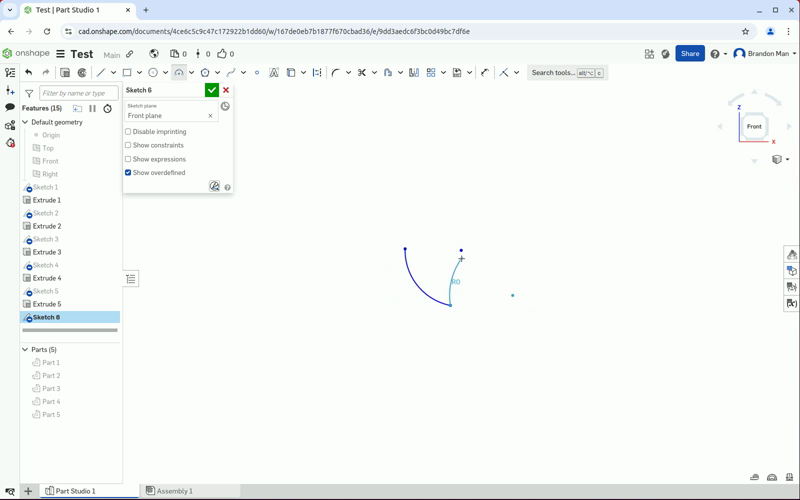
scroll(-6)
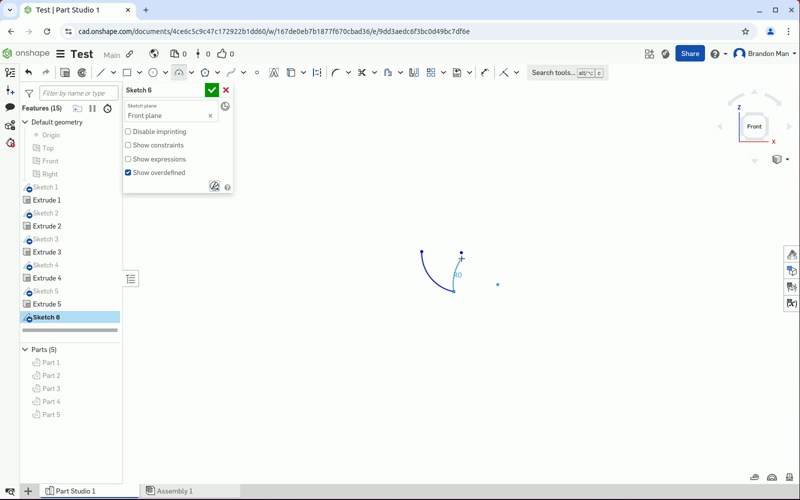
scroll(-6)
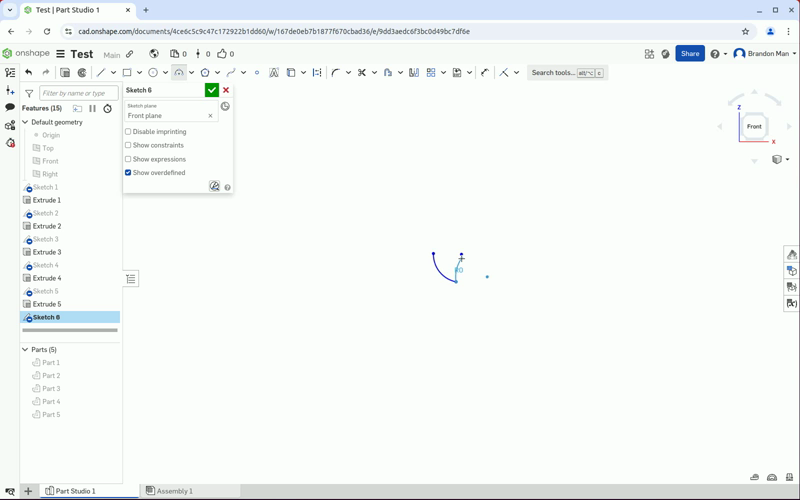
scroll(-6)
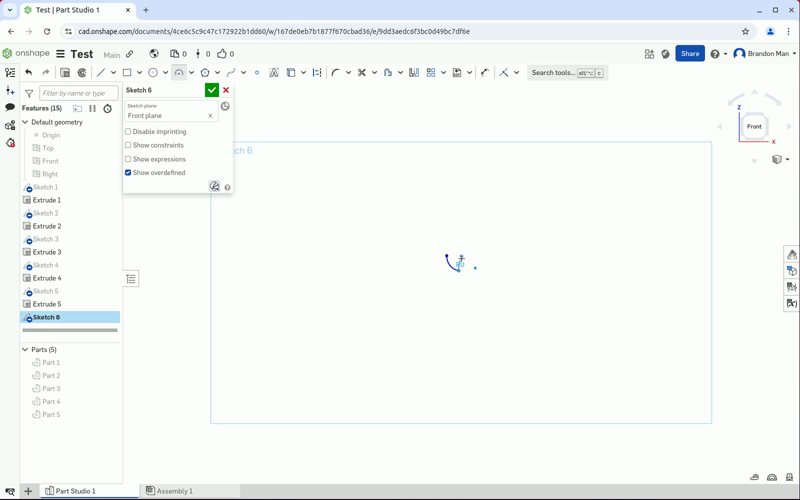
mouse_move(458, 264)
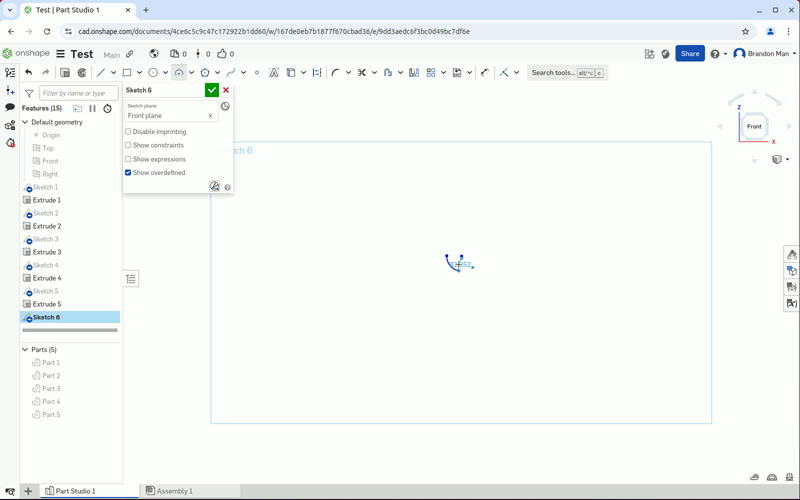
click(458, 264)
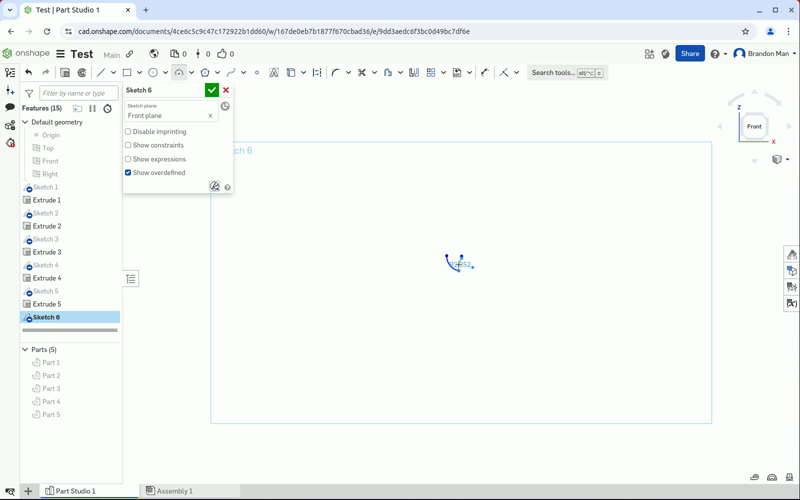
key_up(shift)
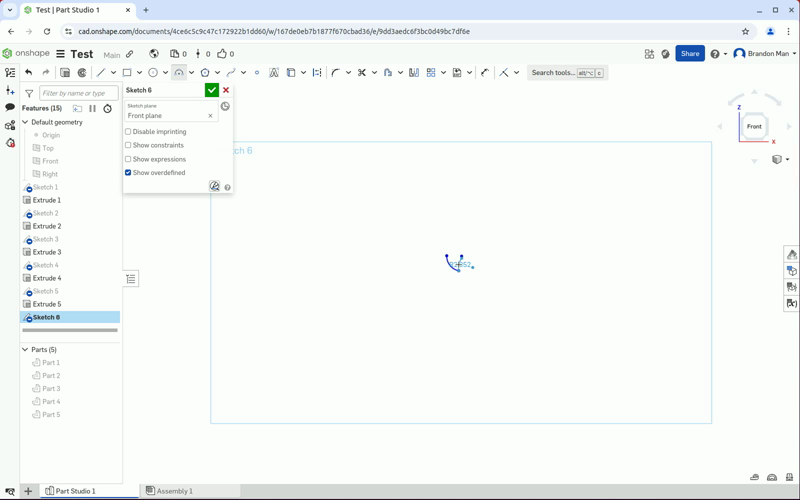
mouse_move(461, 258)
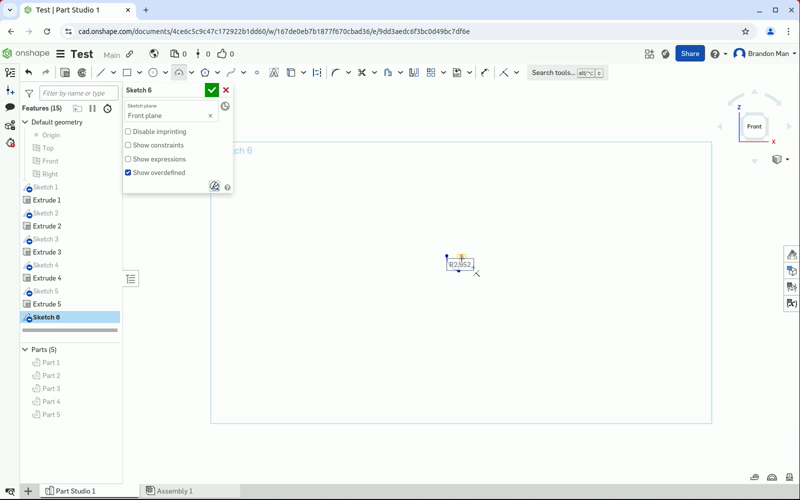
scroll(6)
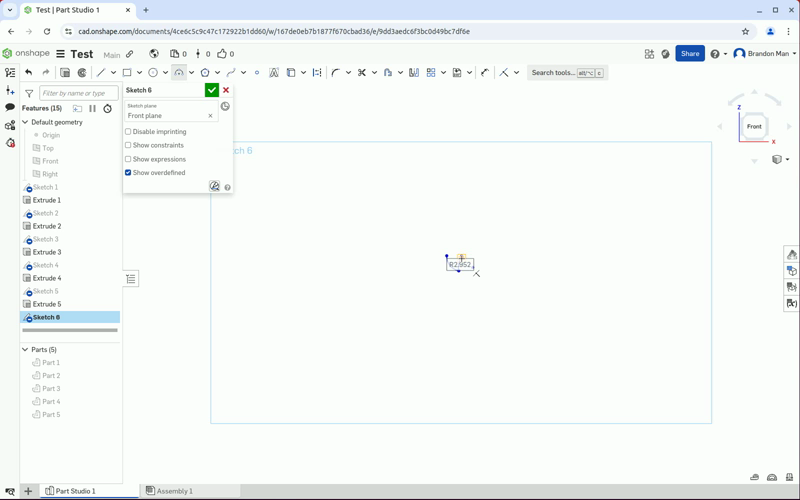
scroll(6)
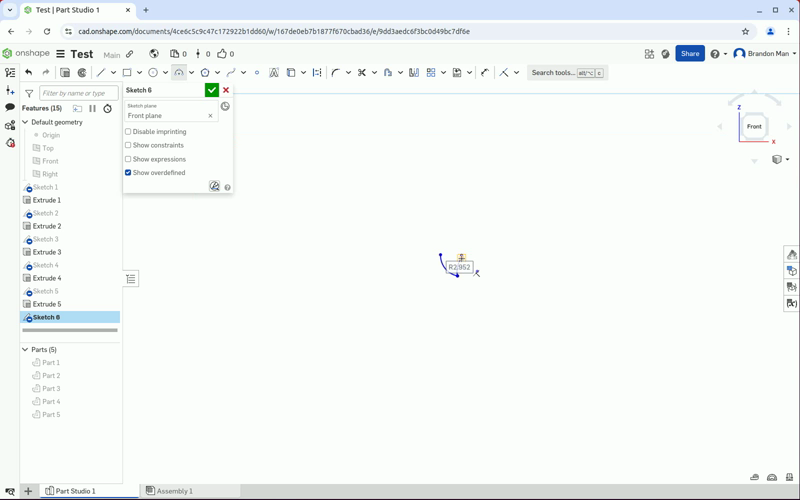
scroll(6)
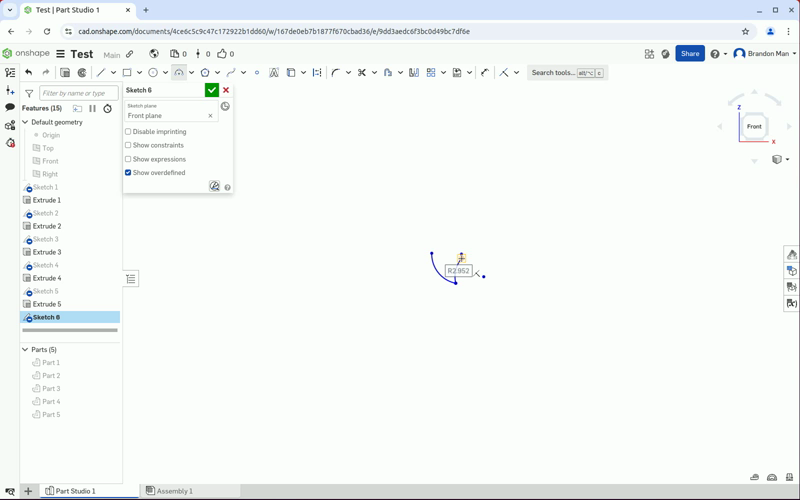
scroll(6)
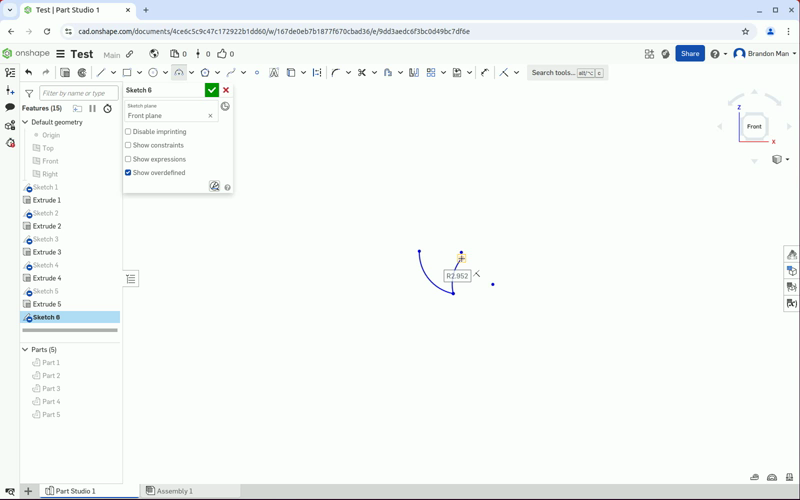
scroll(6)
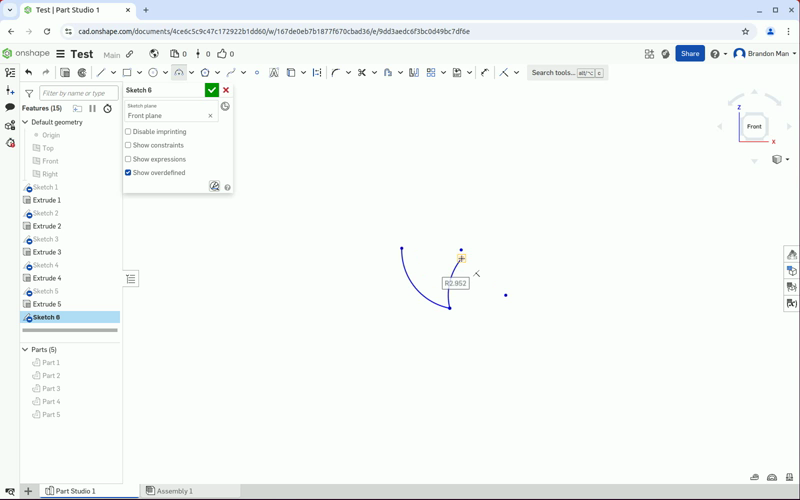
scroll(6)
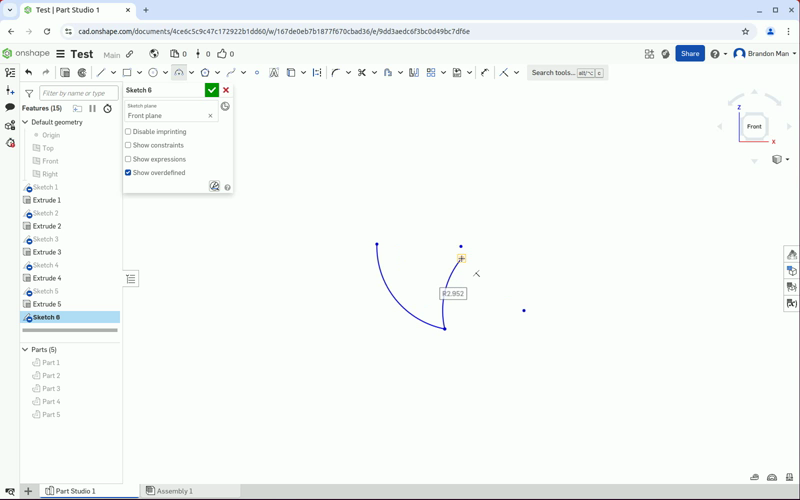
scroll(6)
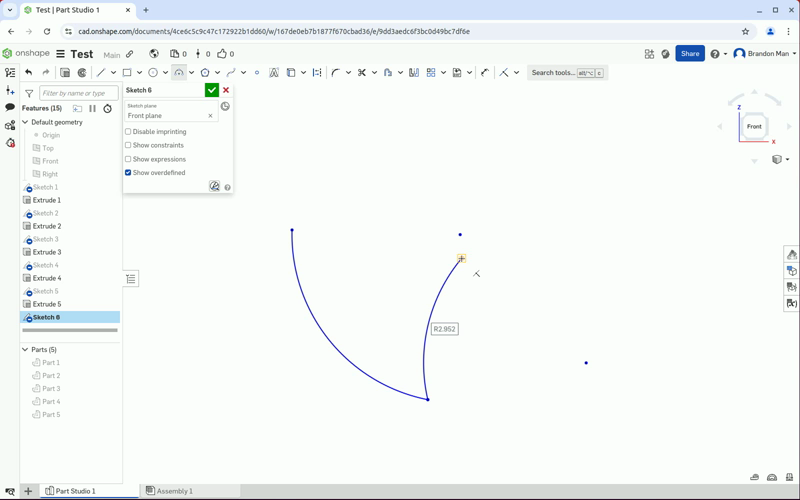
click(461, 258)
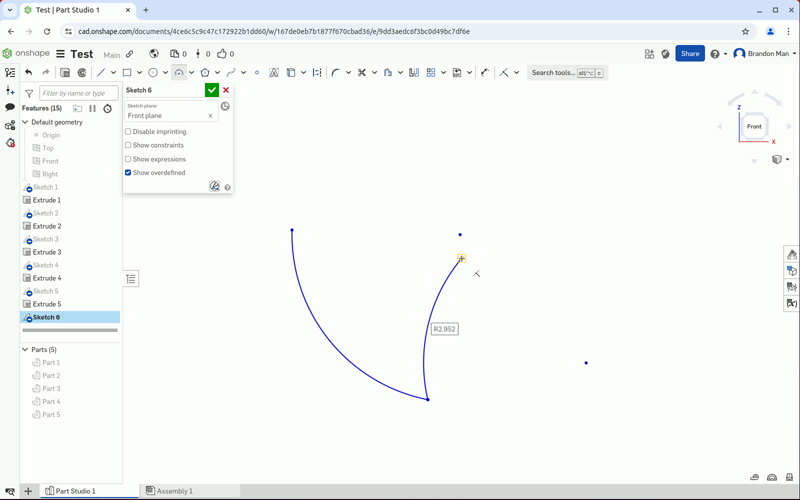
scroll(-6)
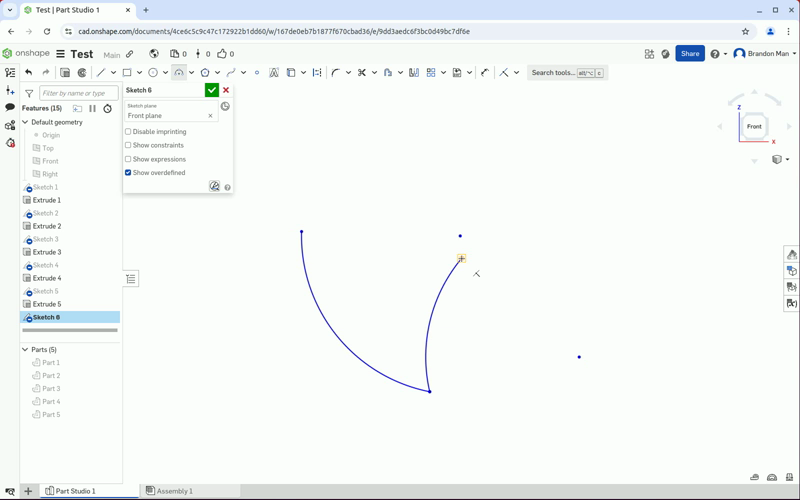
scroll(-6)
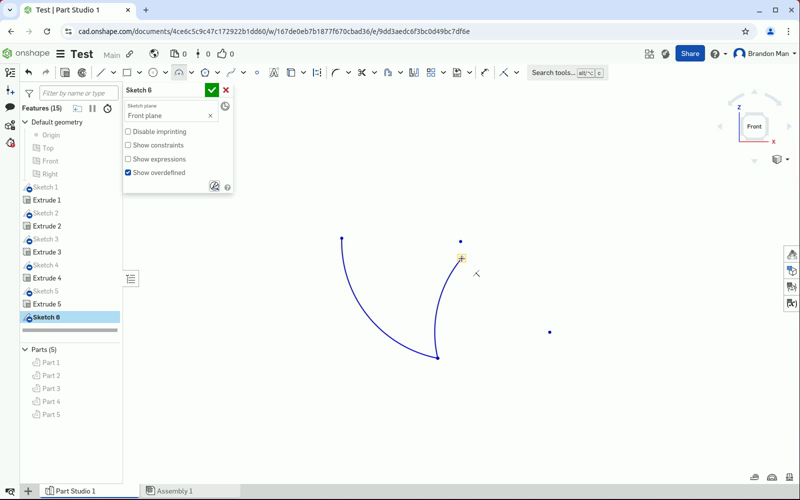
scroll(-6)
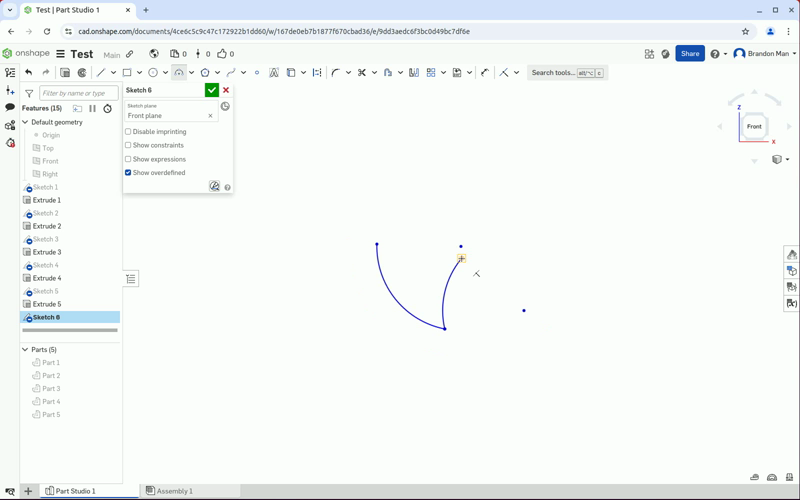
scroll(-6)
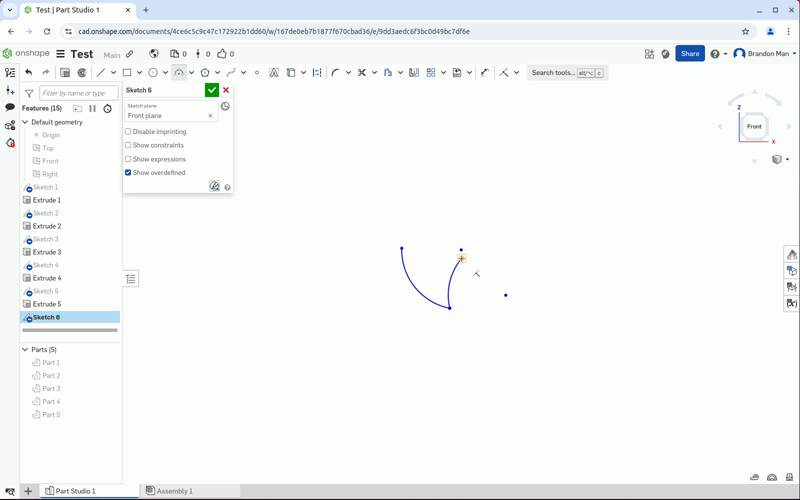
scroll(-6)
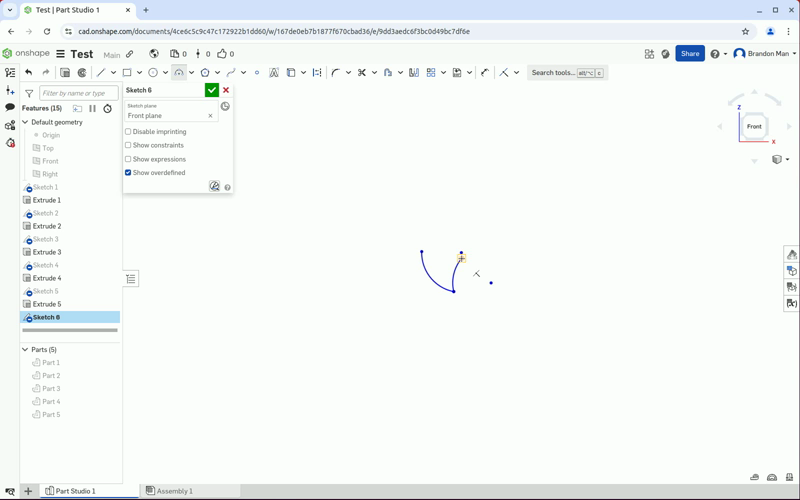
scroll(-6)
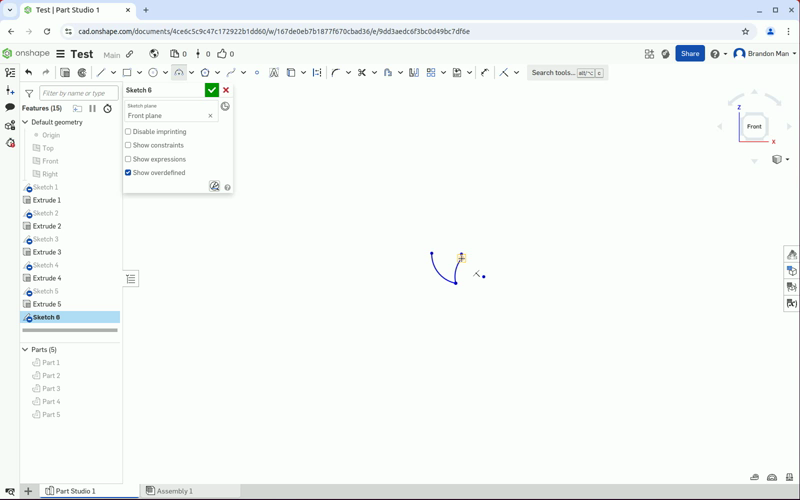
scroll(-6)
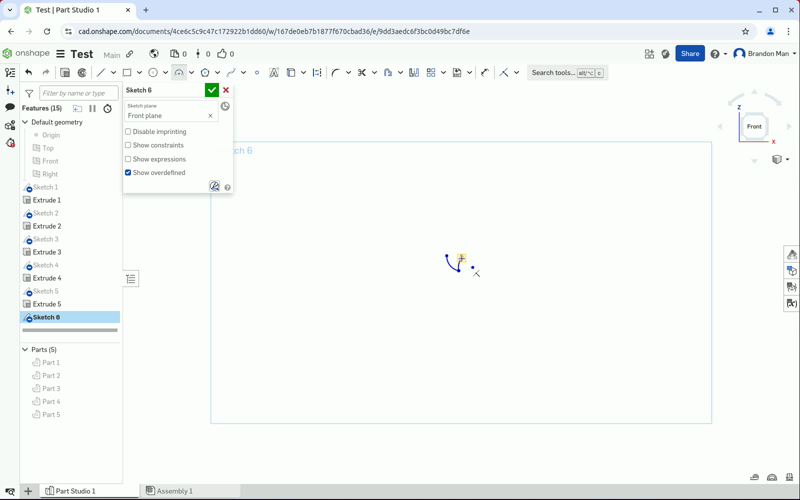
key_down(shift)
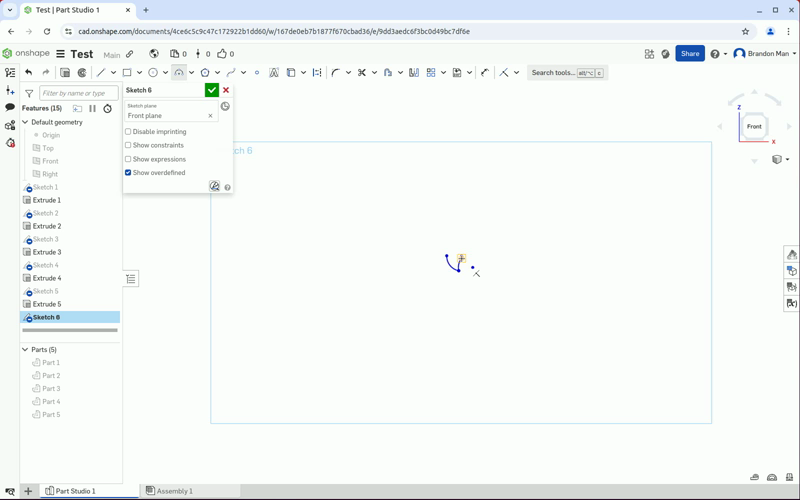
mouse_move(446, 247)
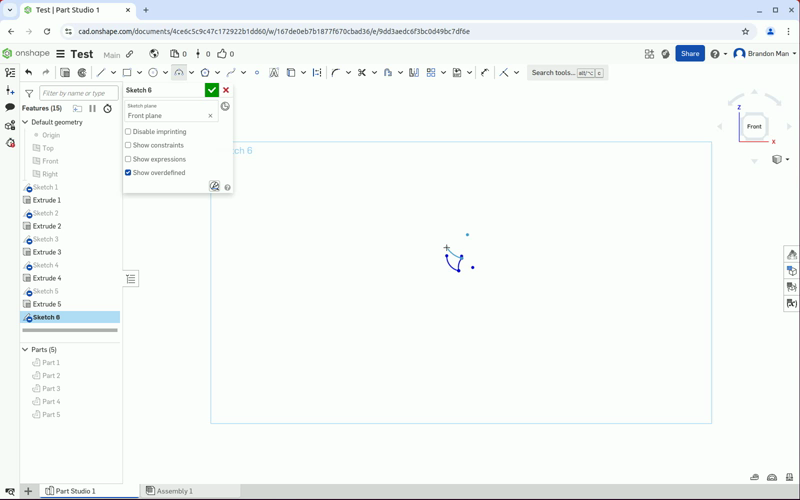
click(446, 247)
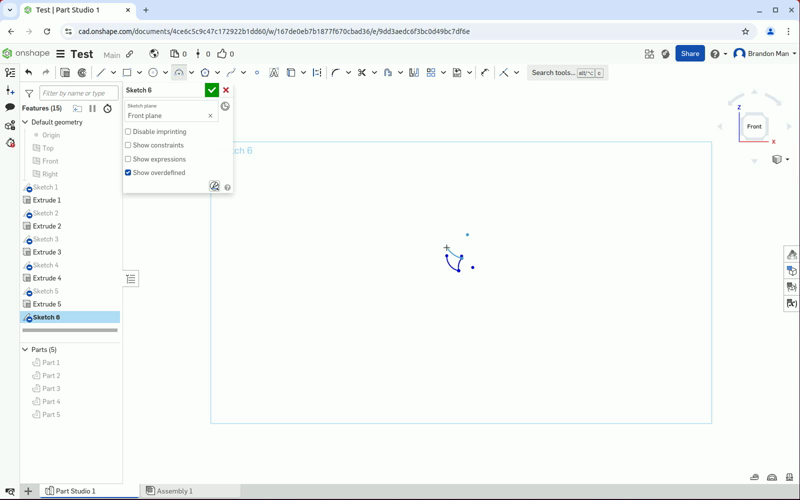
mouse_move(455, 251)
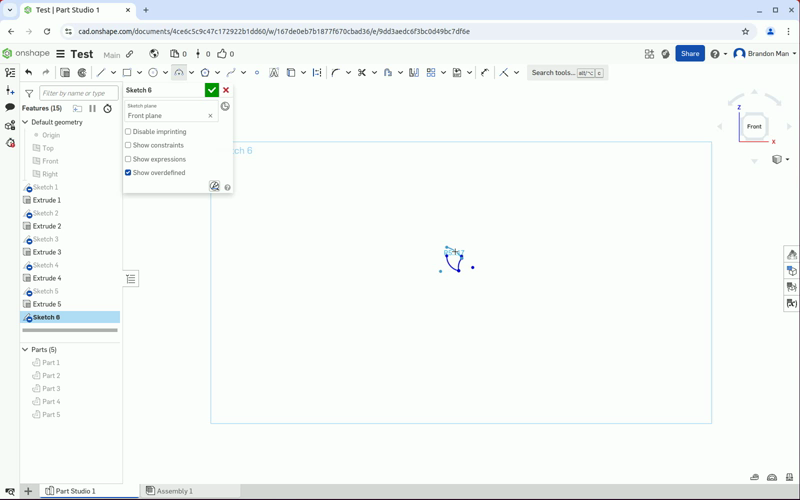
click(455, 251)
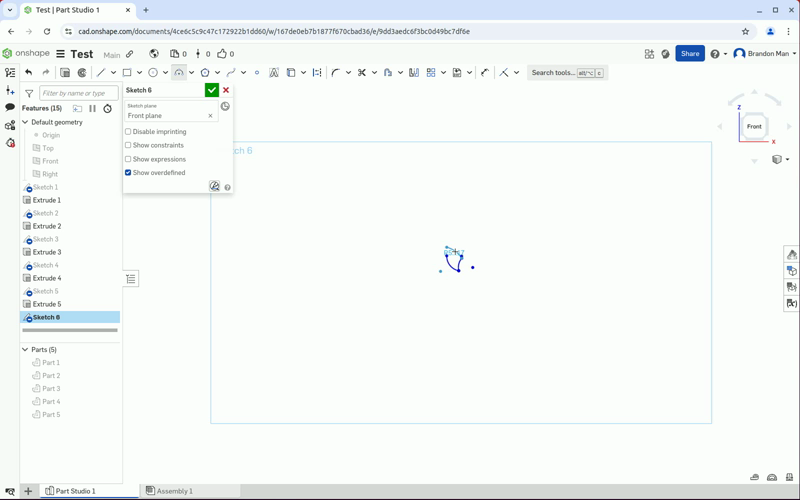
key_up(shift)
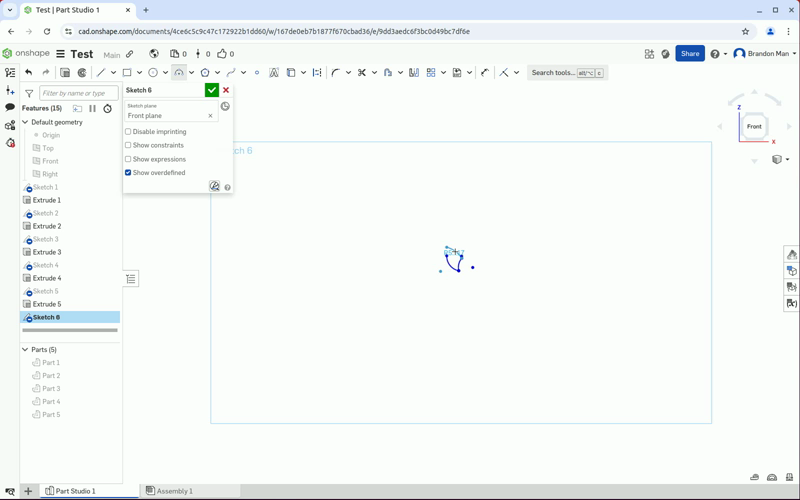
key(esc)
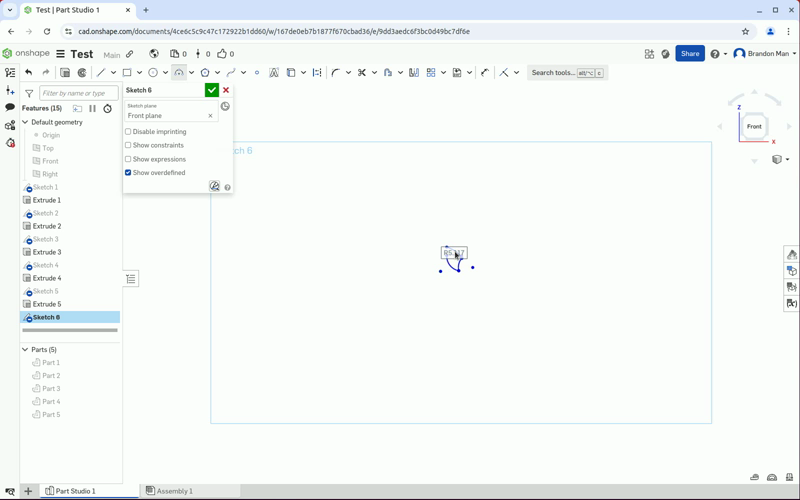
key(l)
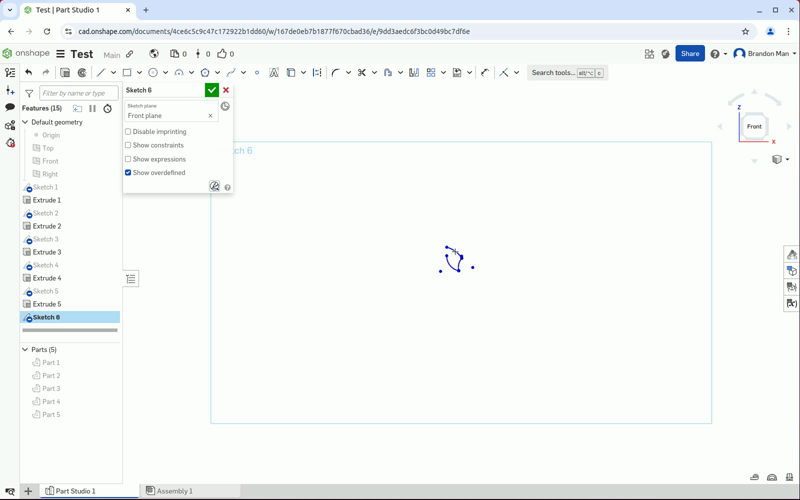
mouse_move(446, 247)
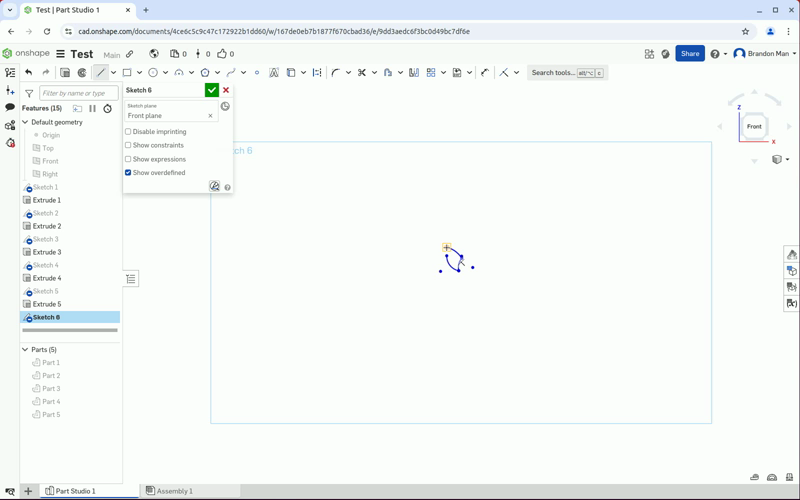
click(446, 247)
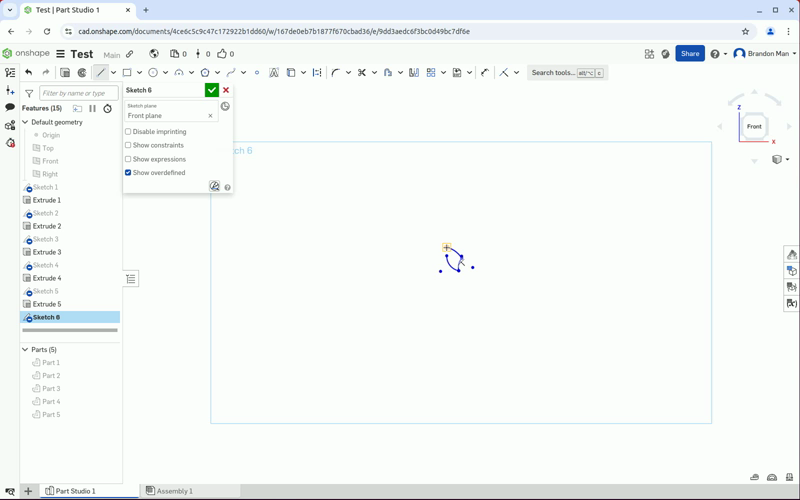
mouse_move(476, 247)
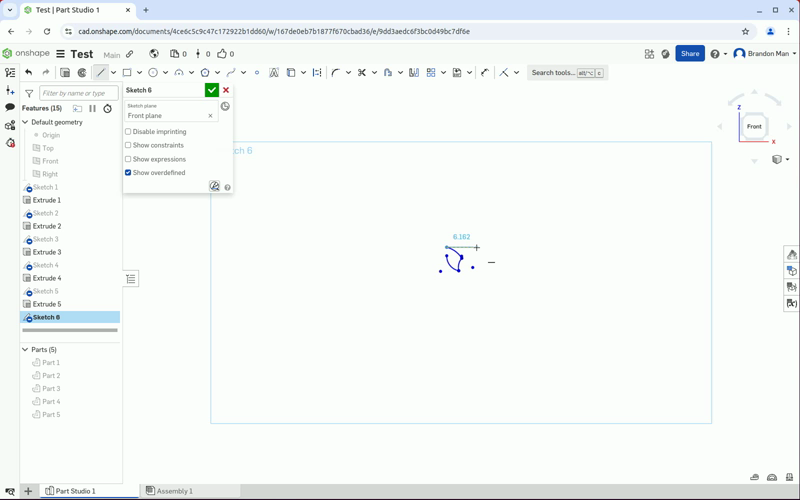
key_down(shift)
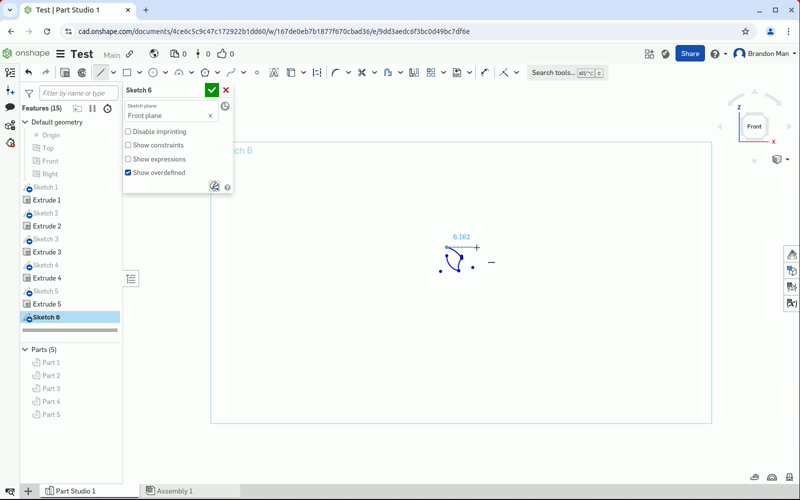
mouse_move(446, 255)
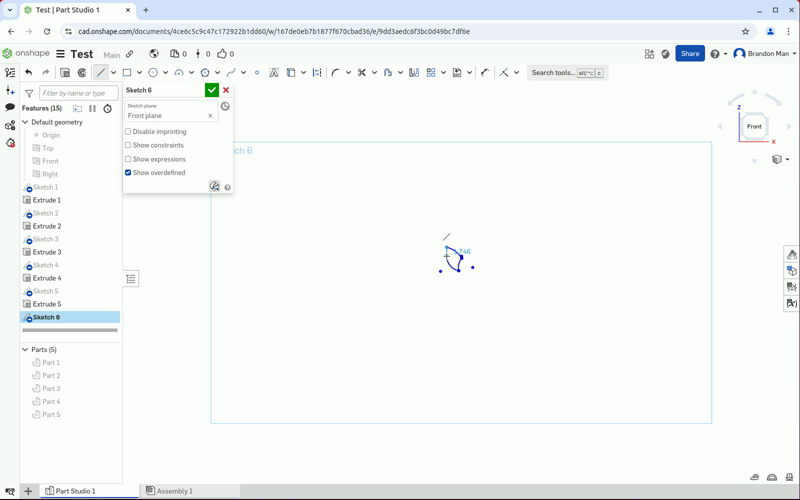
key_up(shift)
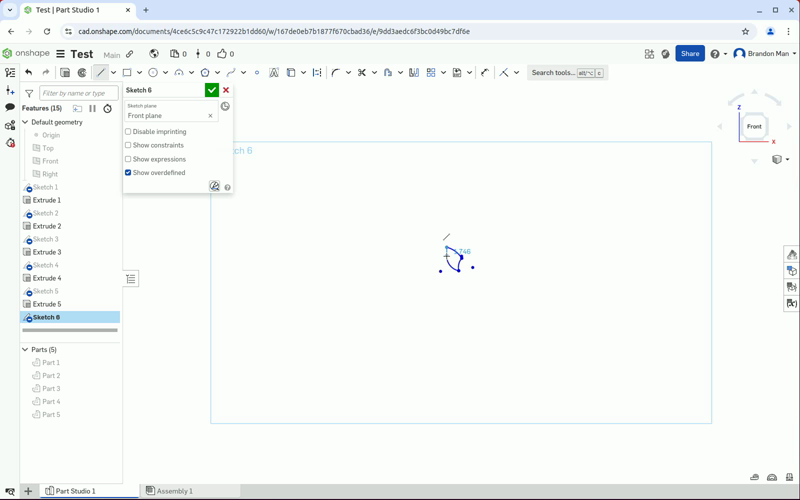
click(446, 255)
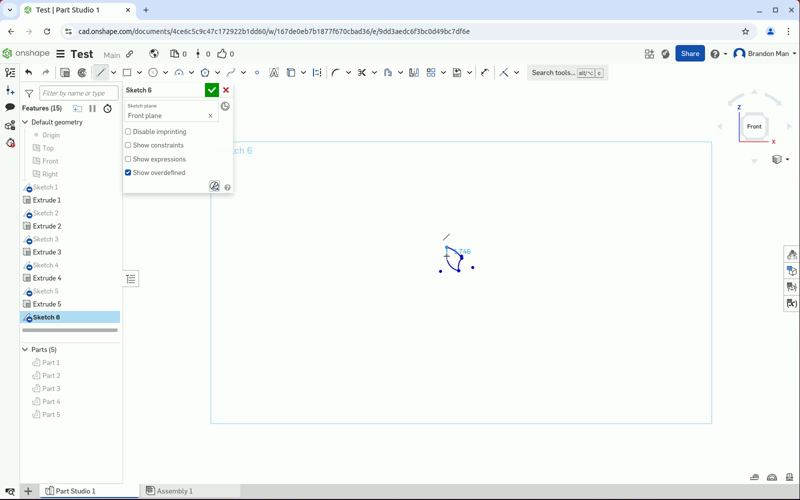
key(esc)
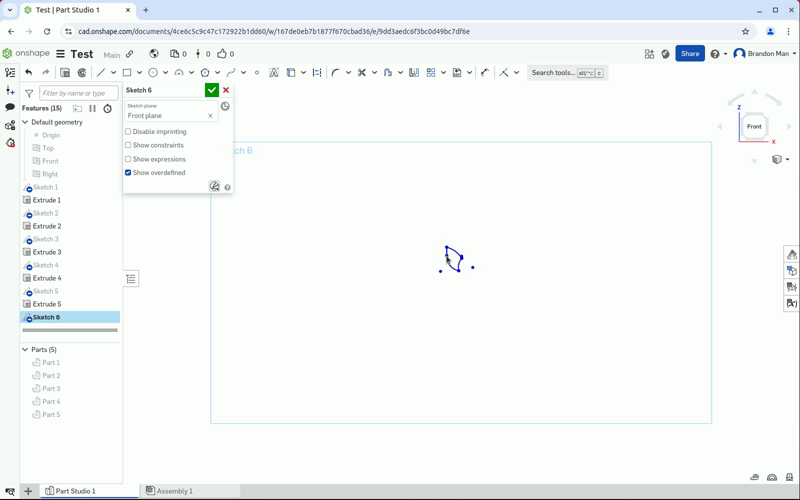
mouse_move(455, 268)
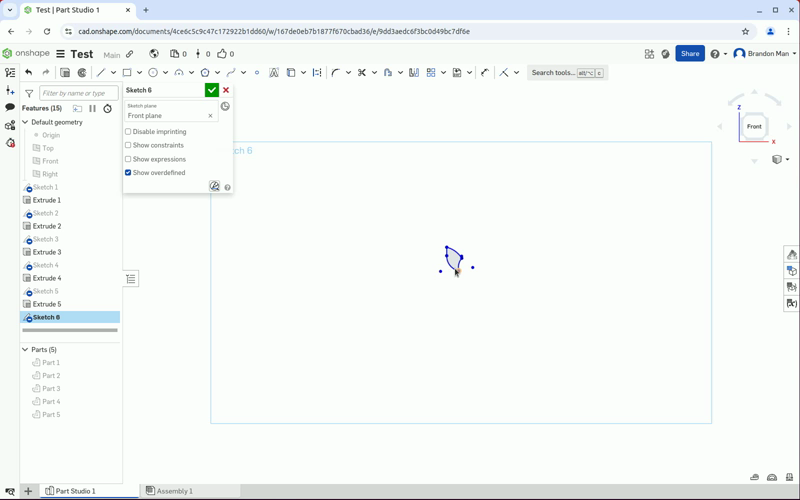
scroll(6)
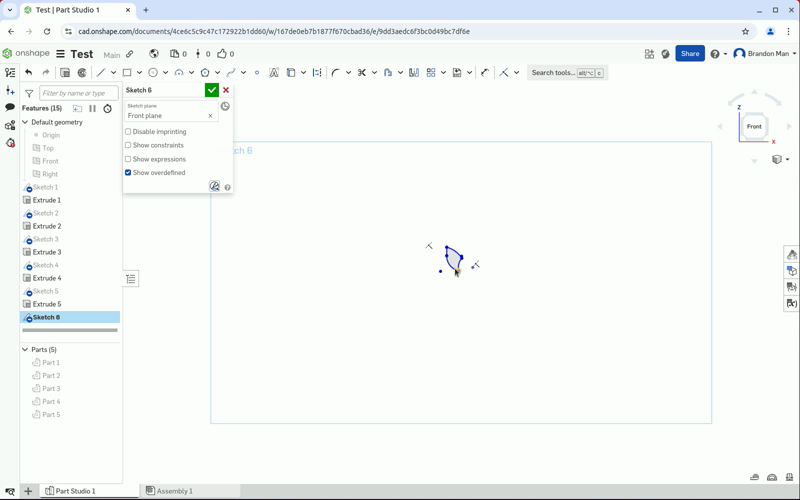
scroll(6)
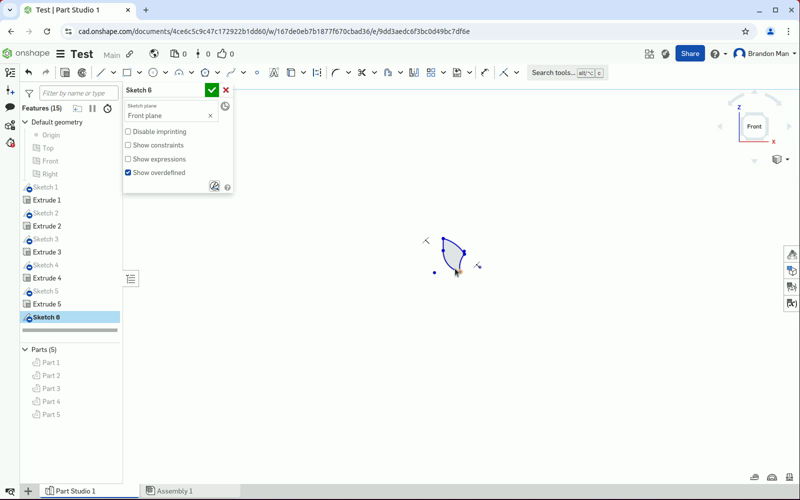
scroll(6)
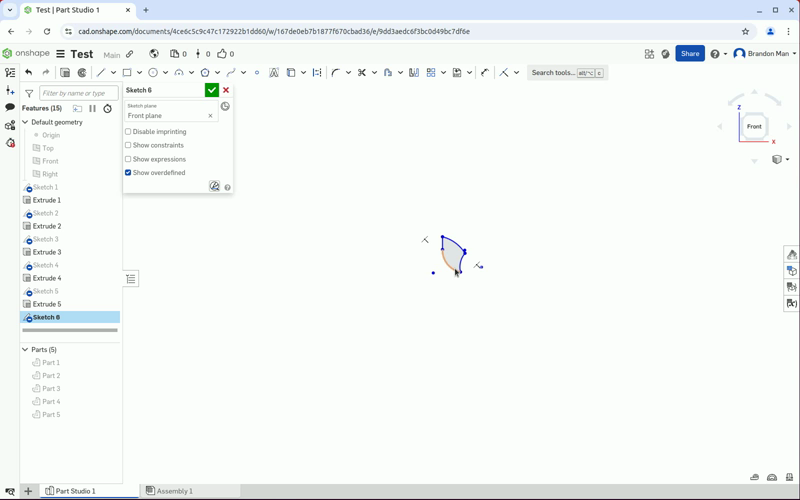
scroll(6)
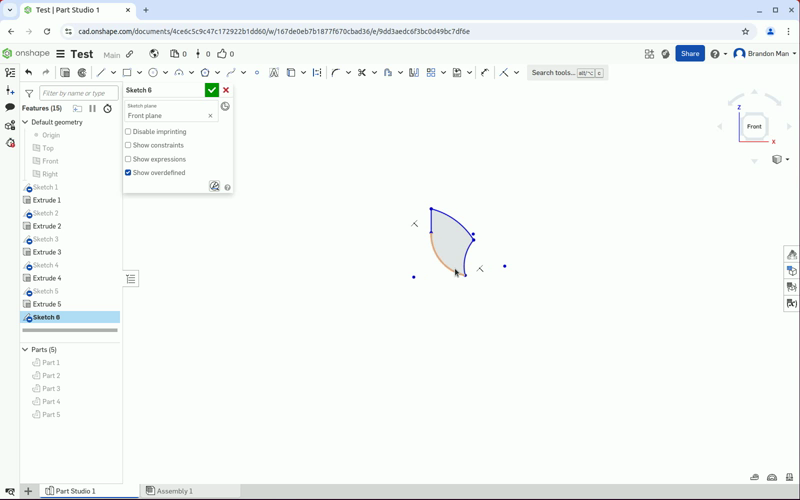
scroll(6)
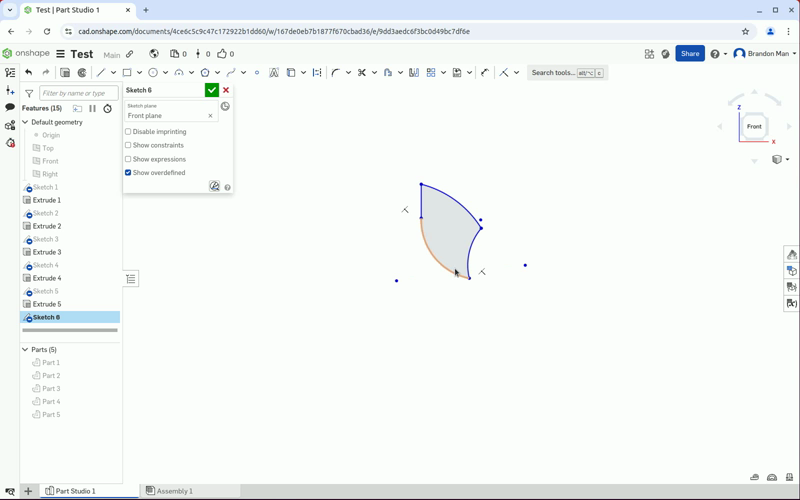
scroll(6)
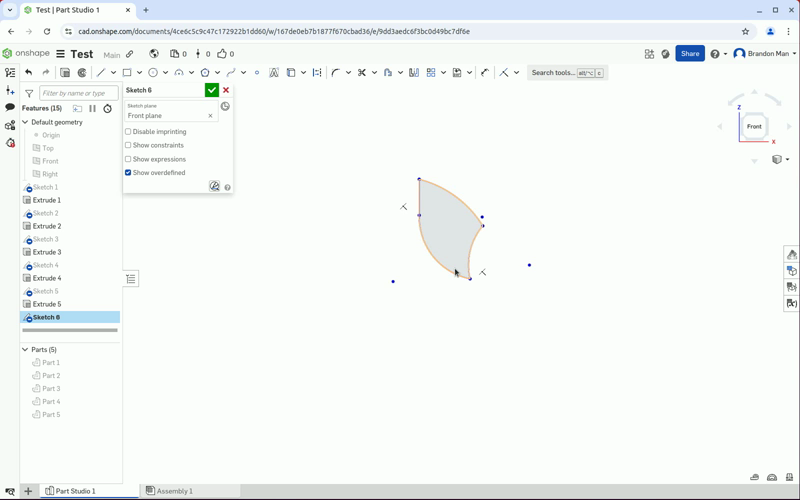
scroll(6)
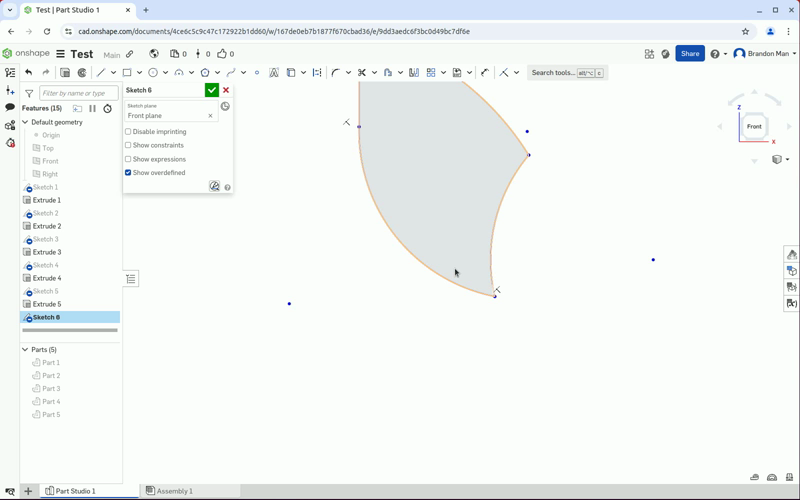
click(455, 268)
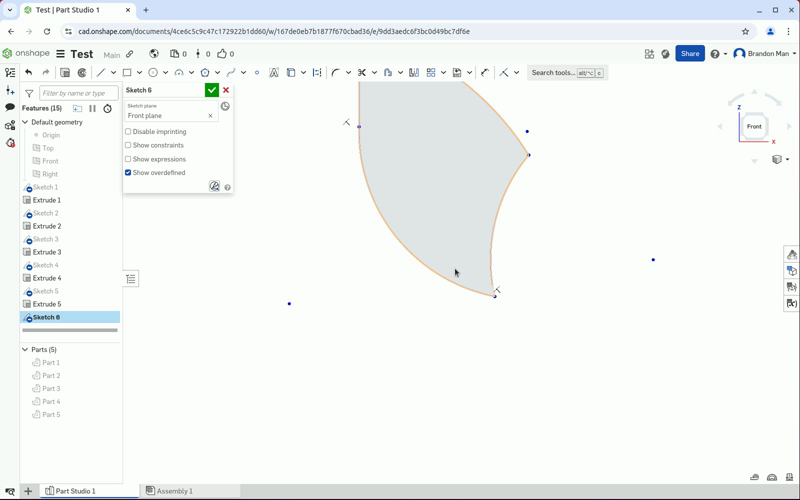
scroll(-6)
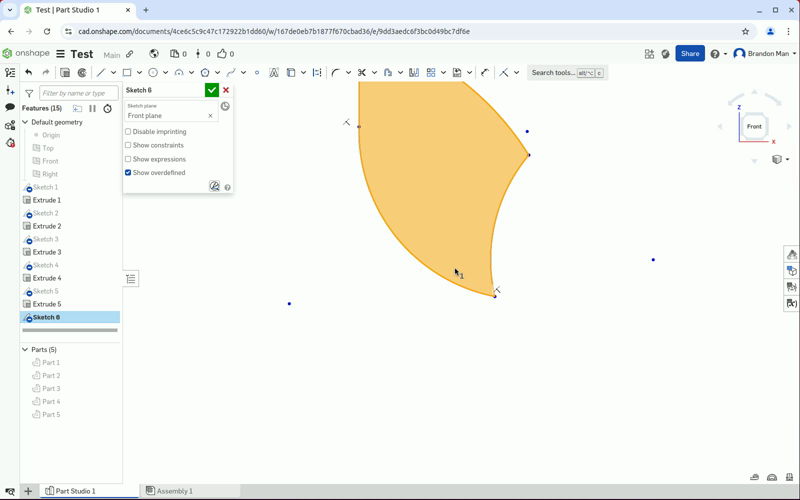
scroll(-6)
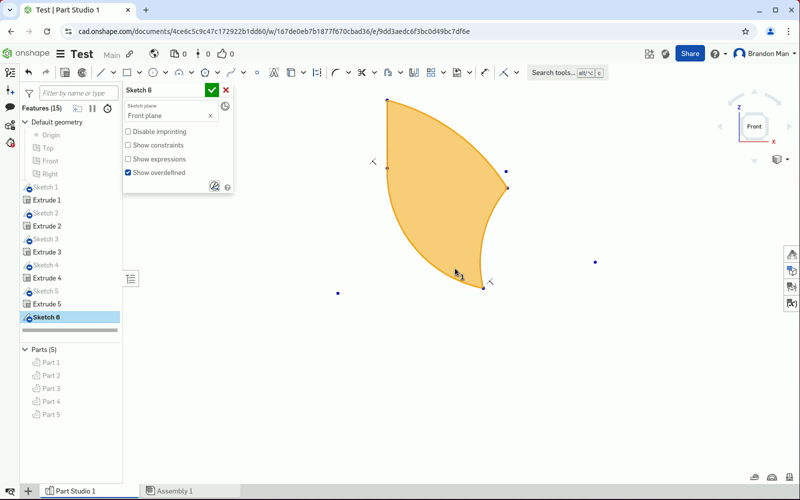
scroll(-6)
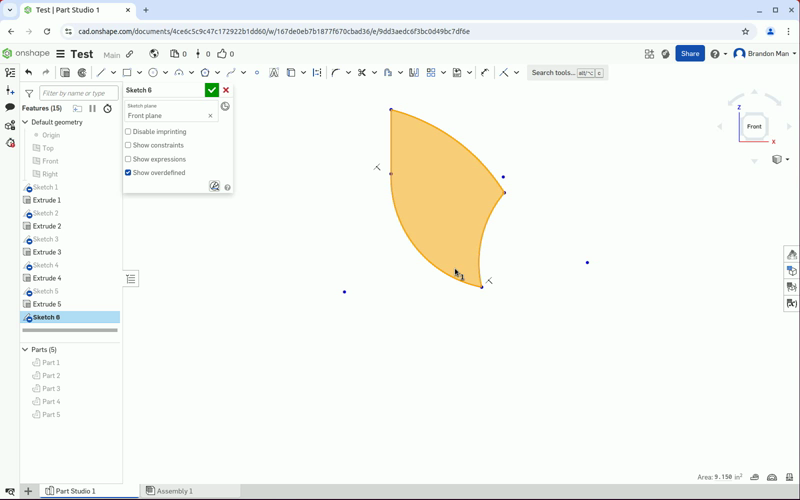
scroll(-6)
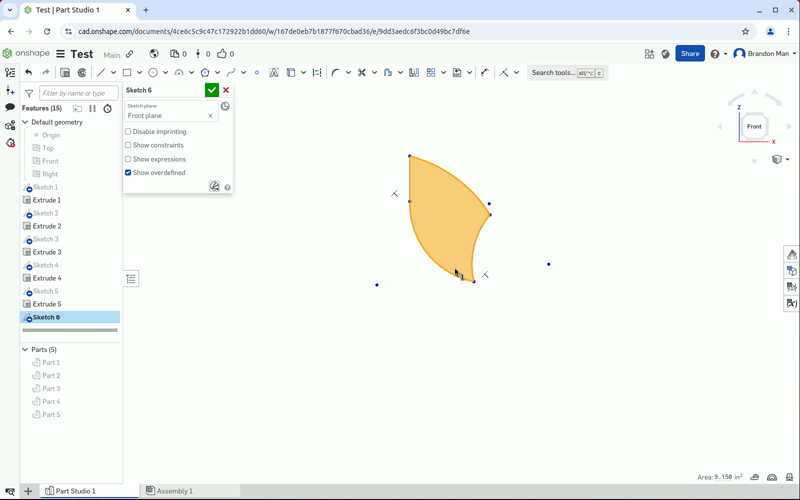
scroll(-6)
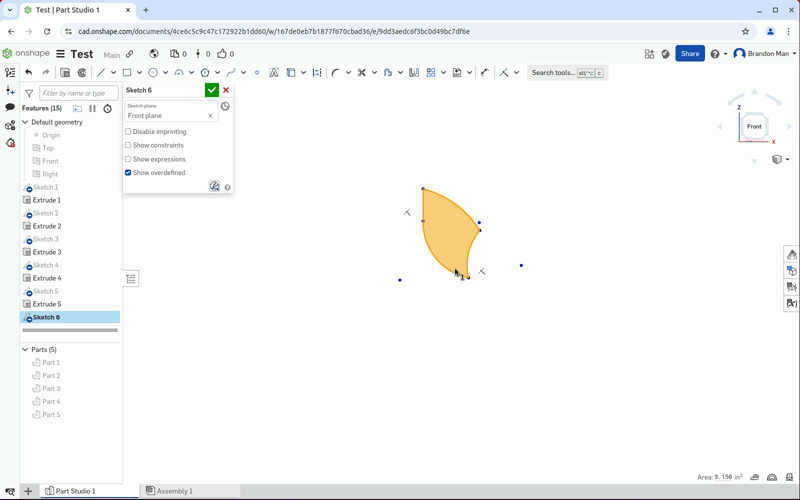
scroll(-6)
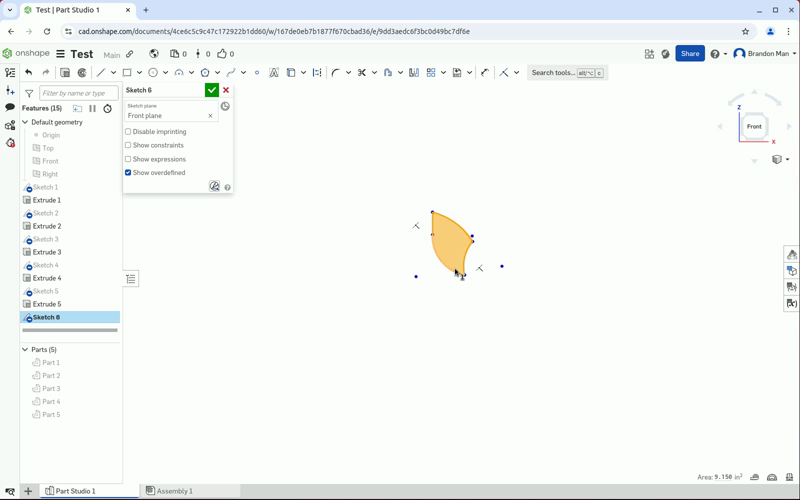
scroll(-6)
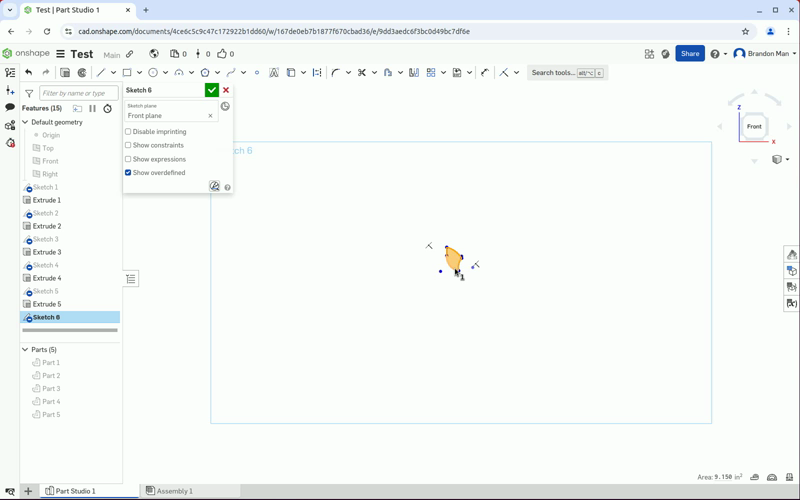
mouse_move(73, 352)
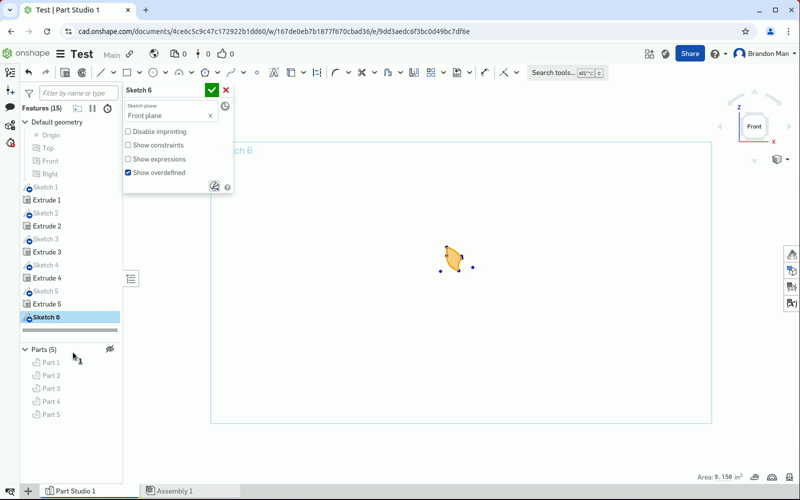
key(shift+y)
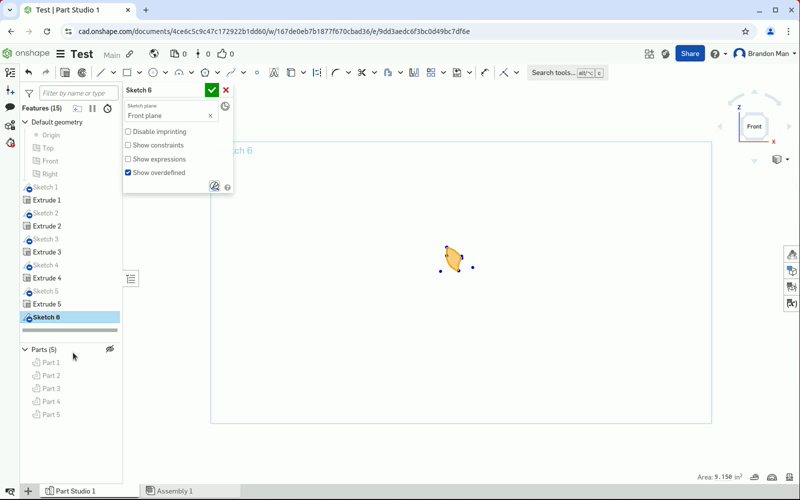
key(shift+e)
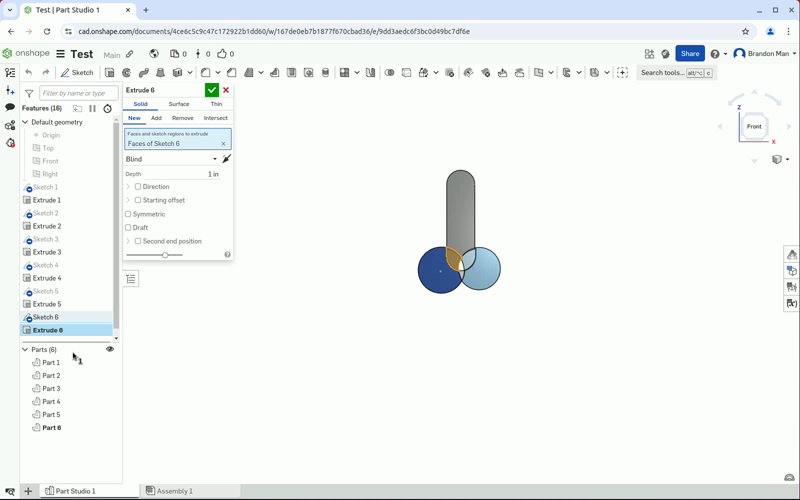
mouse_move(143, 106)
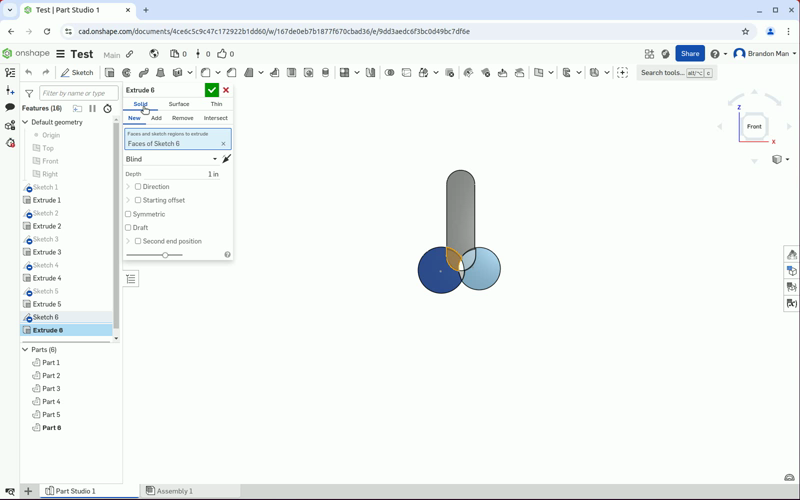
click(143, 106)
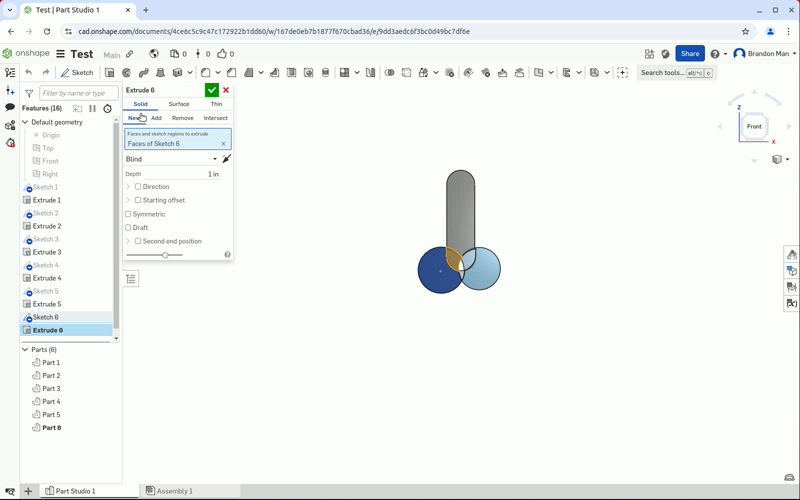
mouse_move(137, 120)
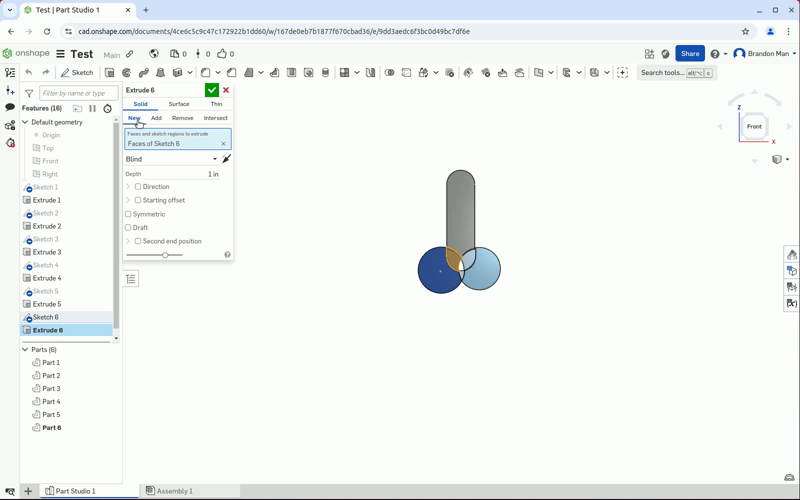
click(137, 120)
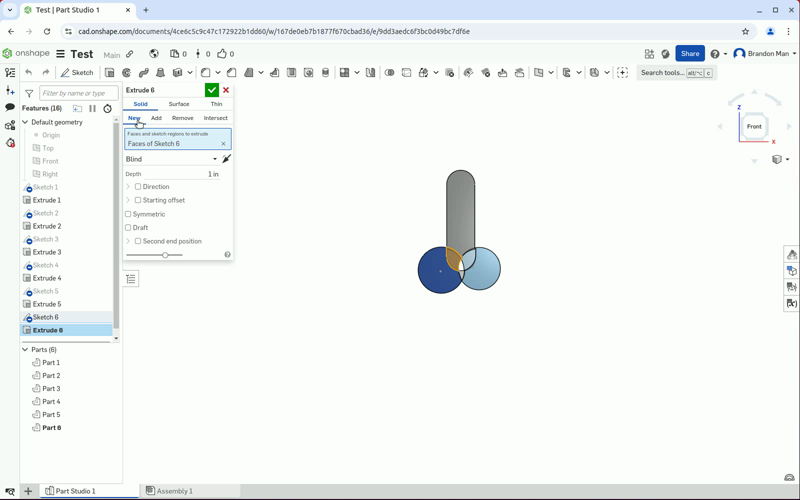
key(tab, 4)
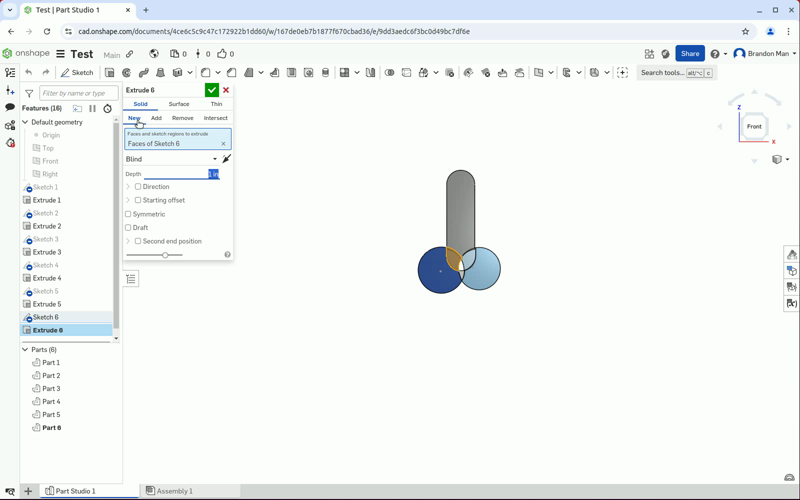
text(0.481)
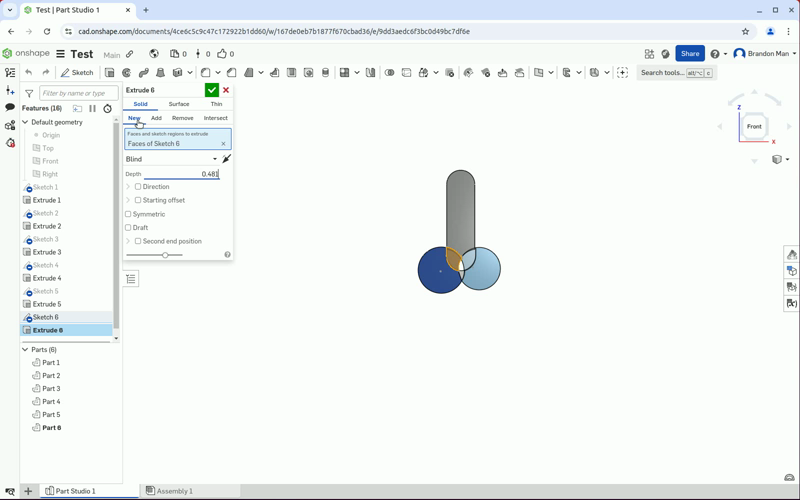
key(enter)
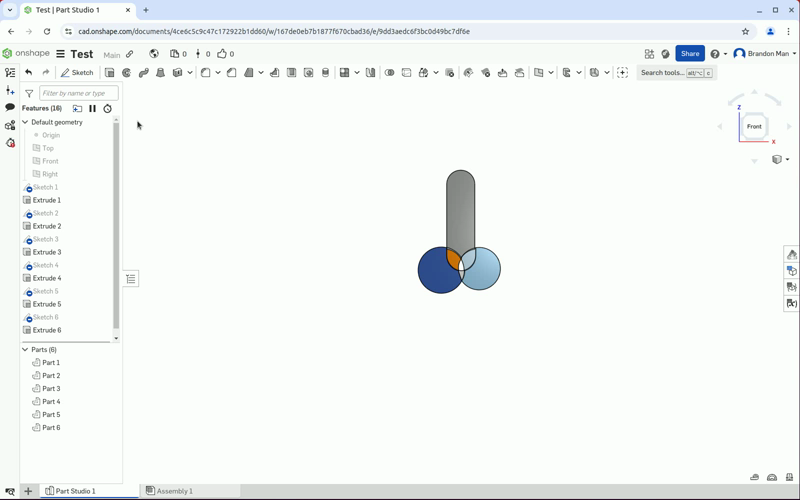
key(shift+h)
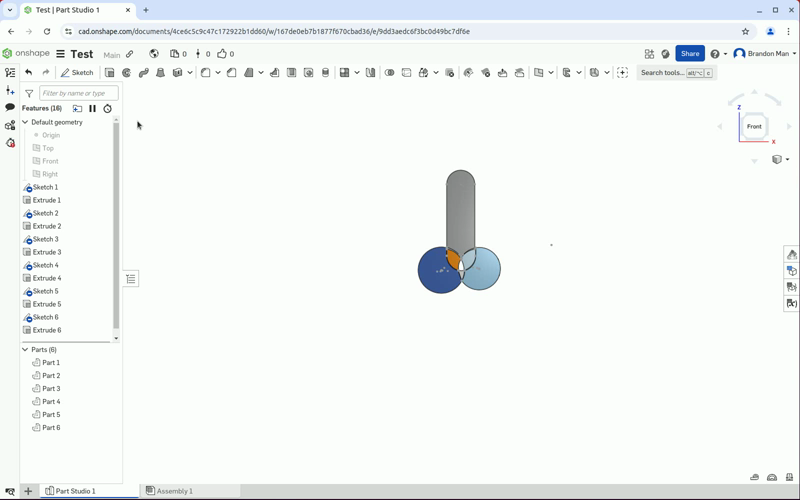
key(shift+h)
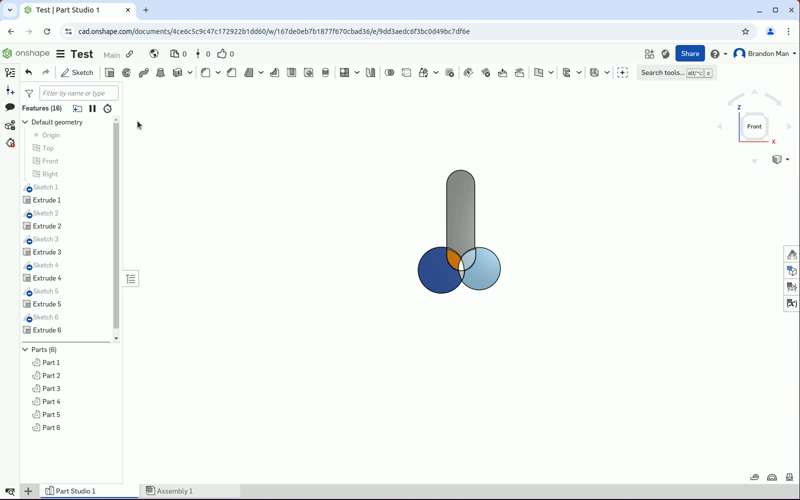
mouse_move(69, 189)
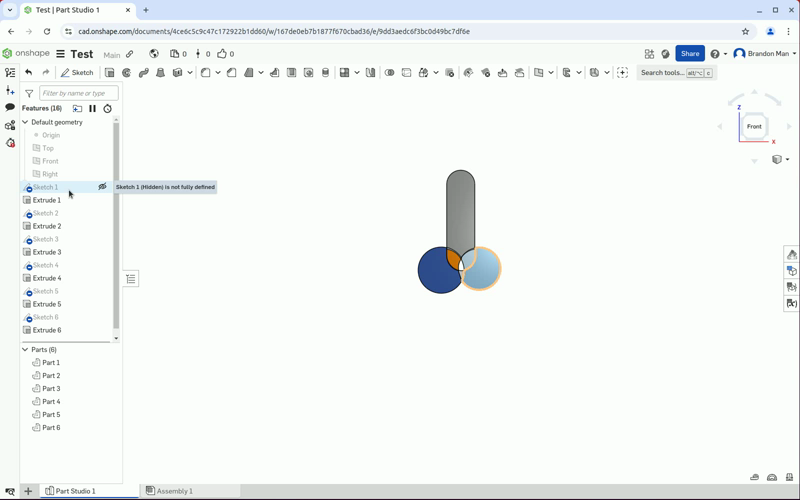
click(69, 189)
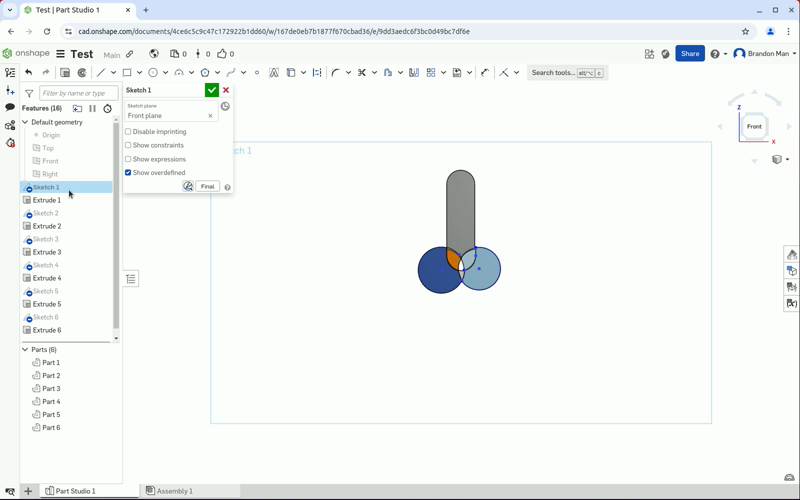
mouse_move(229, 92)
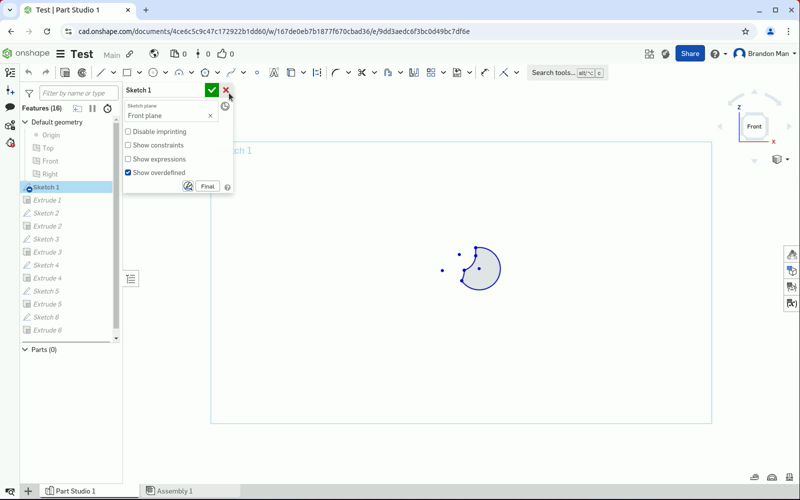
click(229, 92)
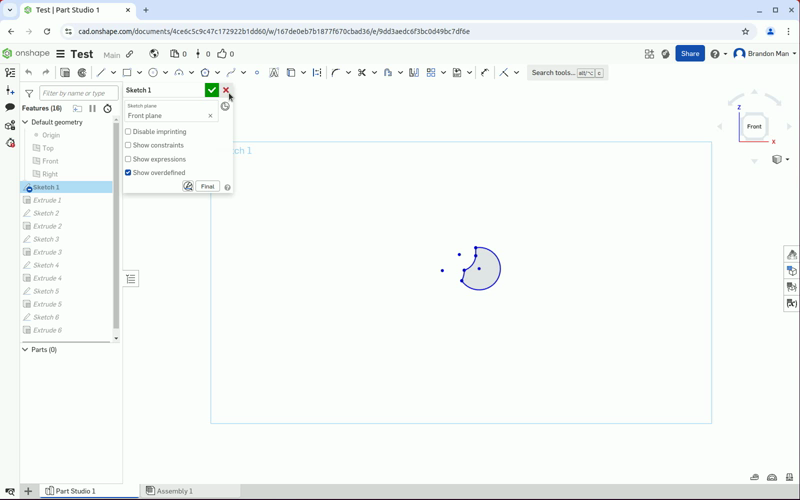
key(shift+s)
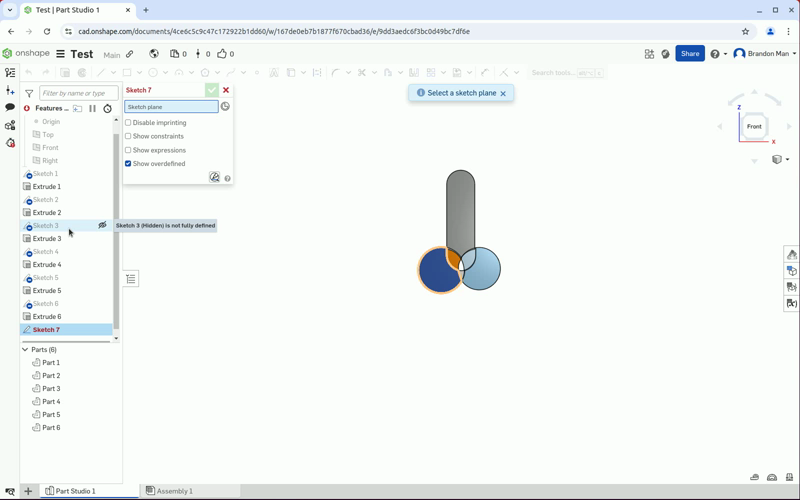
scroll(3)
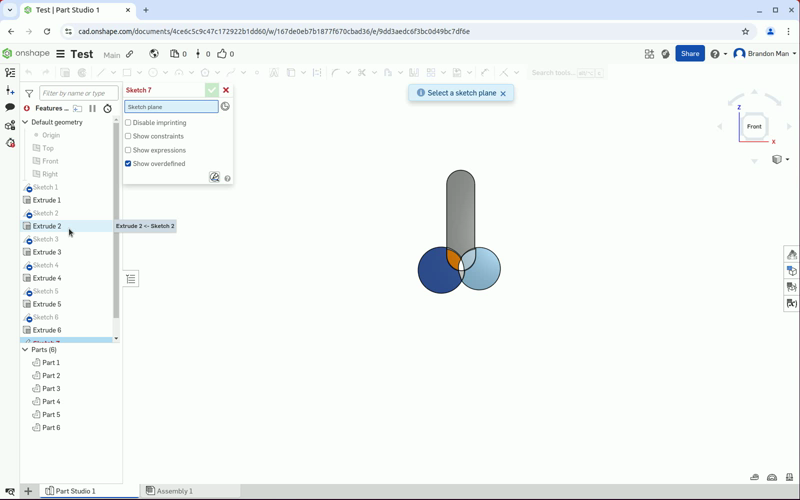
mouse_move(69, 163)
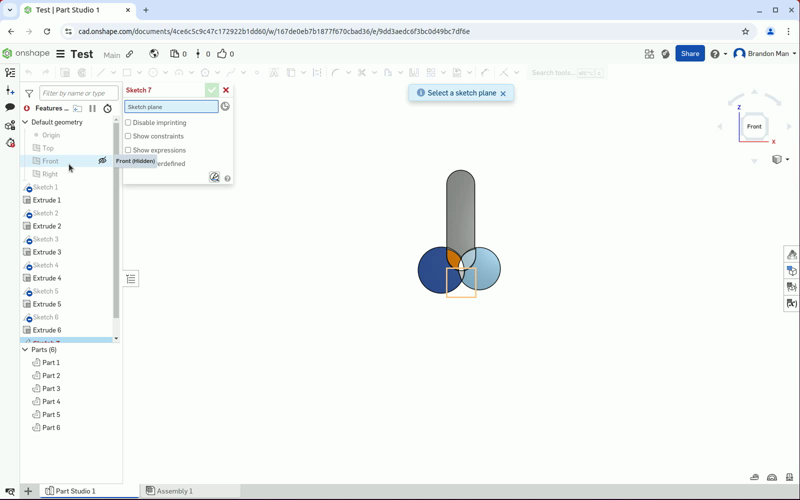
click(69, 163)
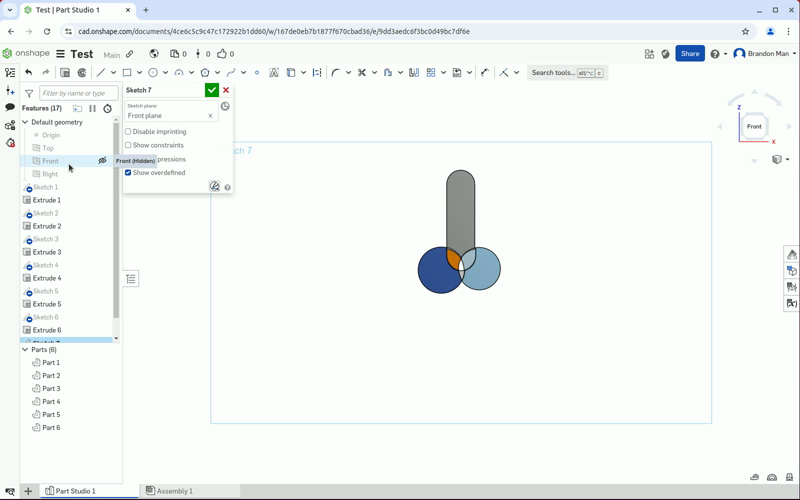
mouse_move(73, 352)
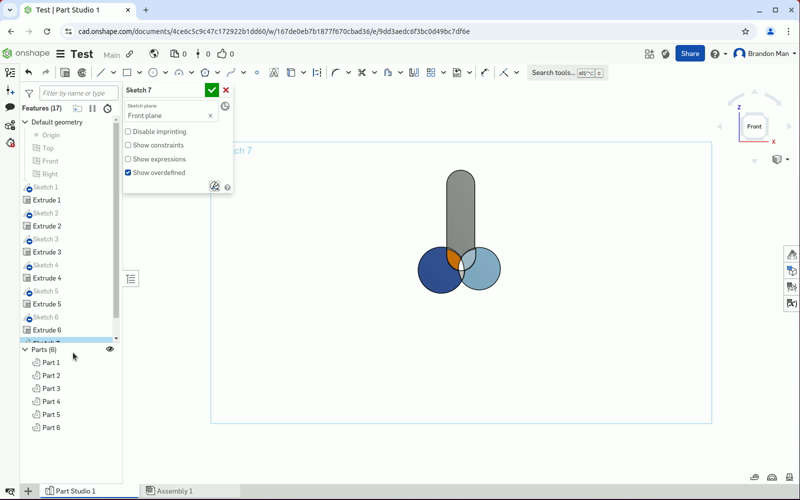
key(y)
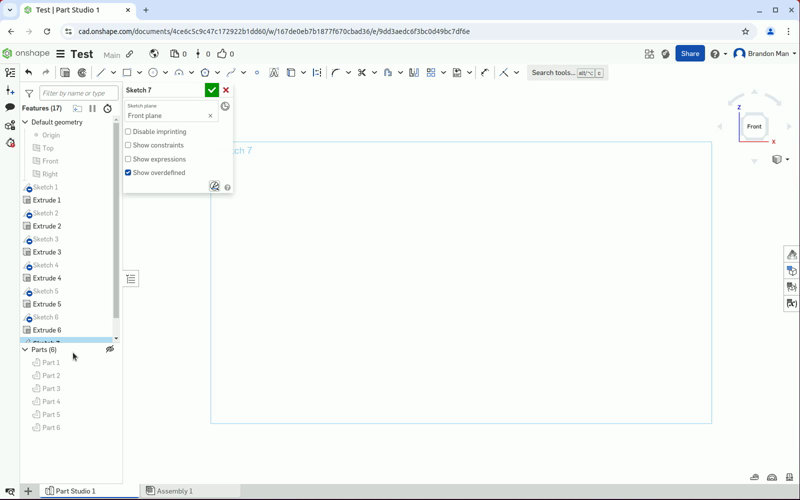
key(a)
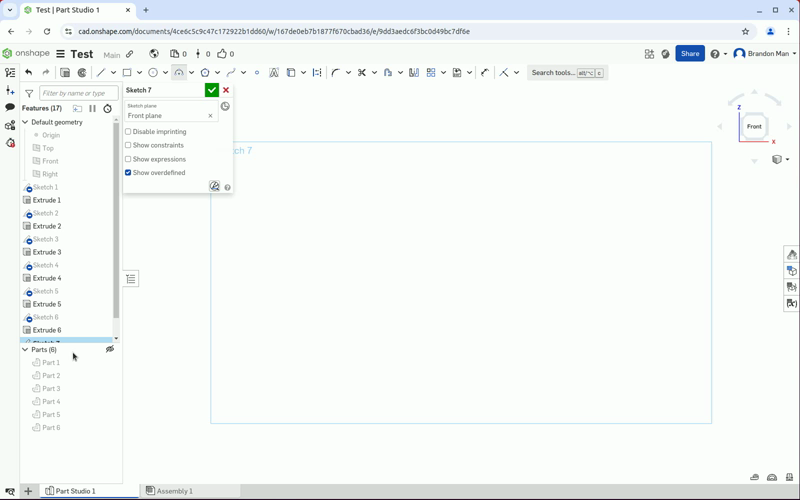
key_down(shift)
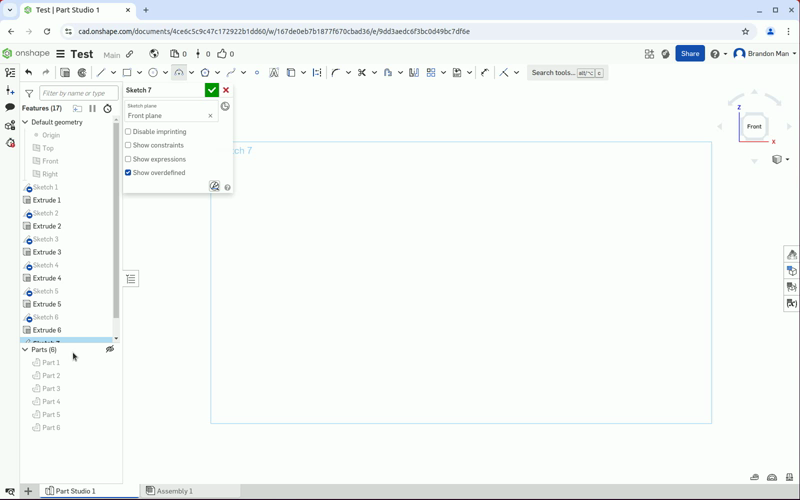
mouse_move(458, 270)
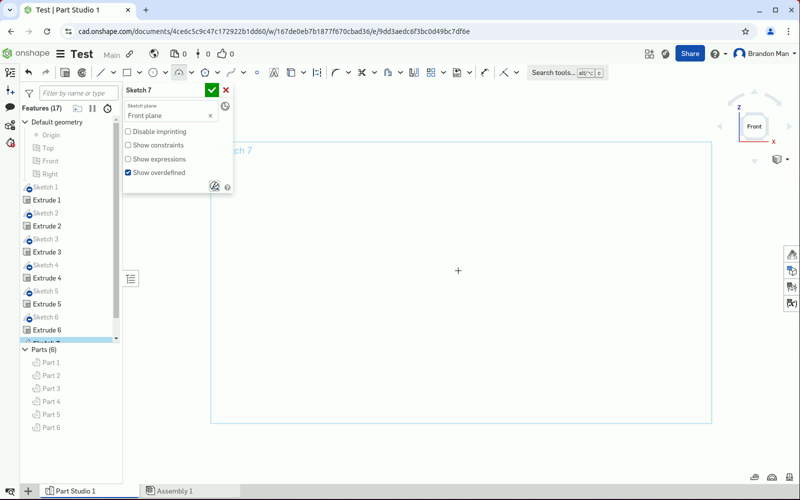
click(458, 270)
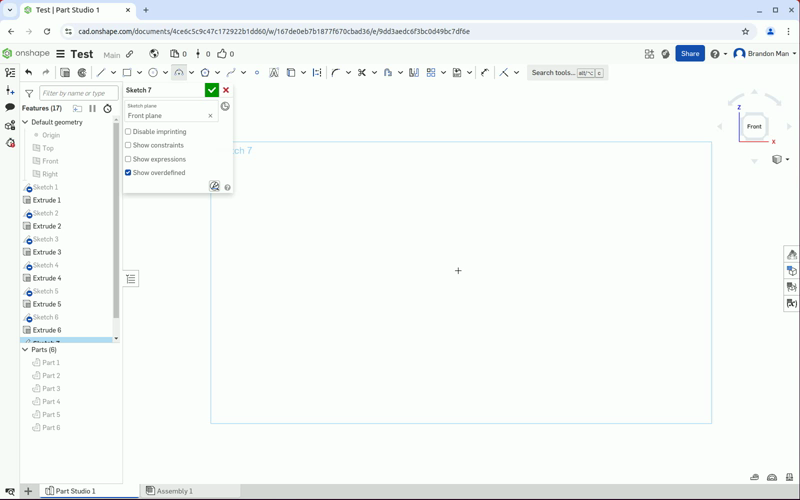
key_up(shift)
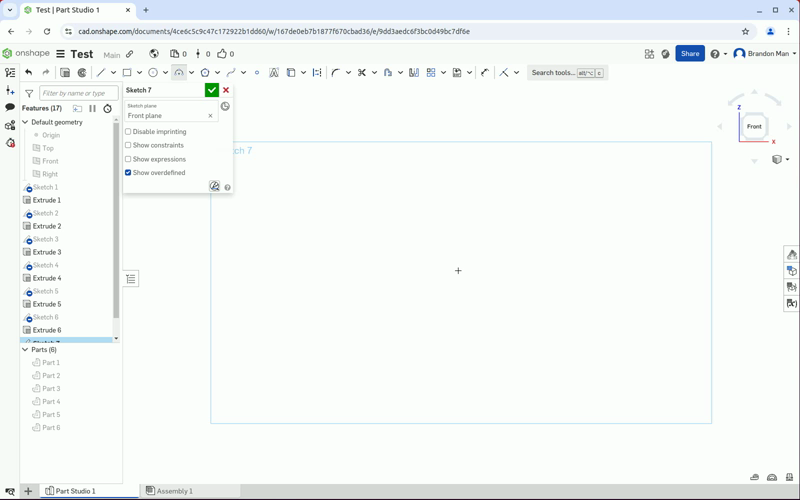
key_down(shift)
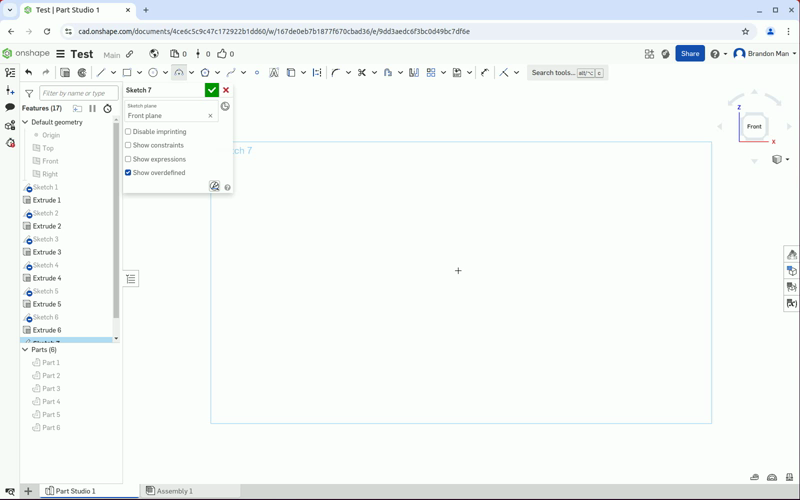
mouse_move(464, 270)
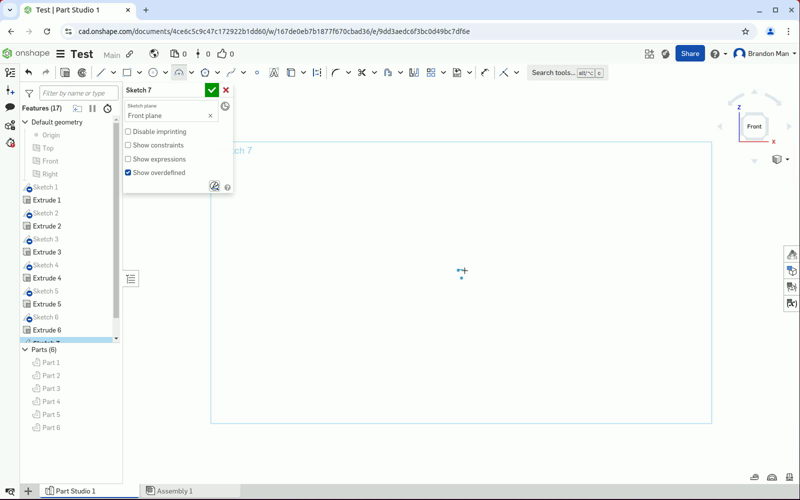
scroll(6)
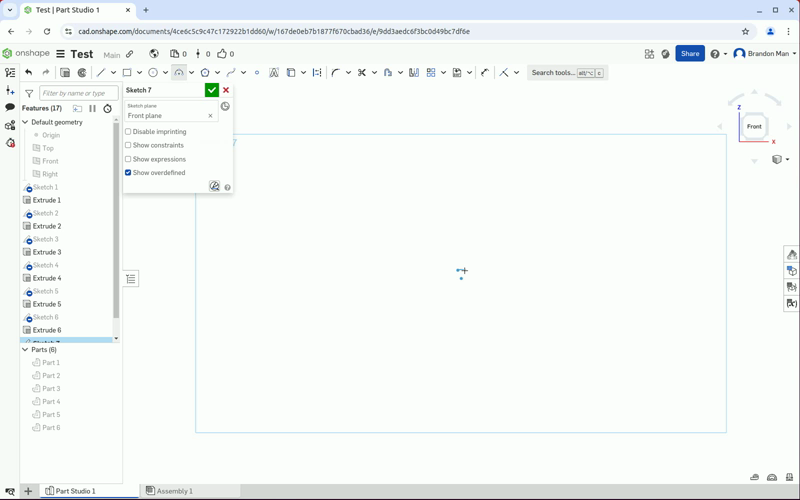
scroll(6)
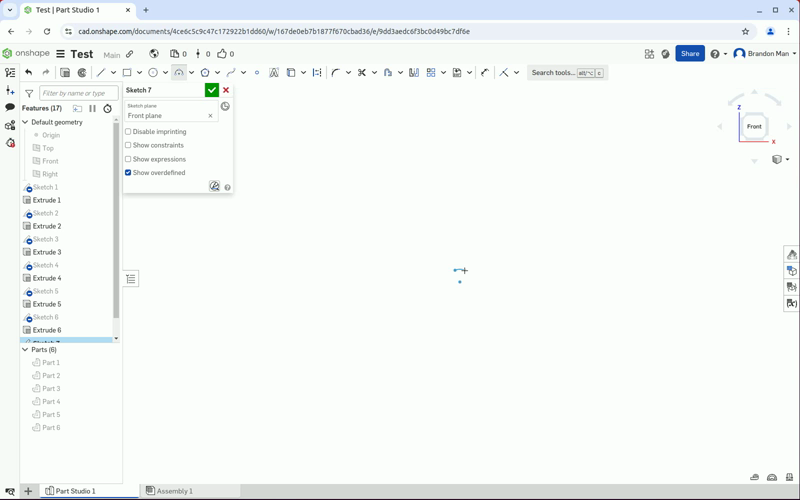
scroll(6)
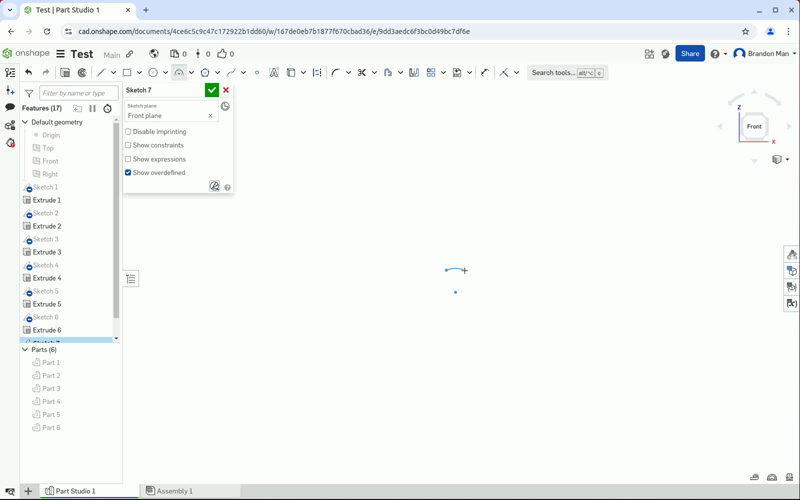
scroll(6)
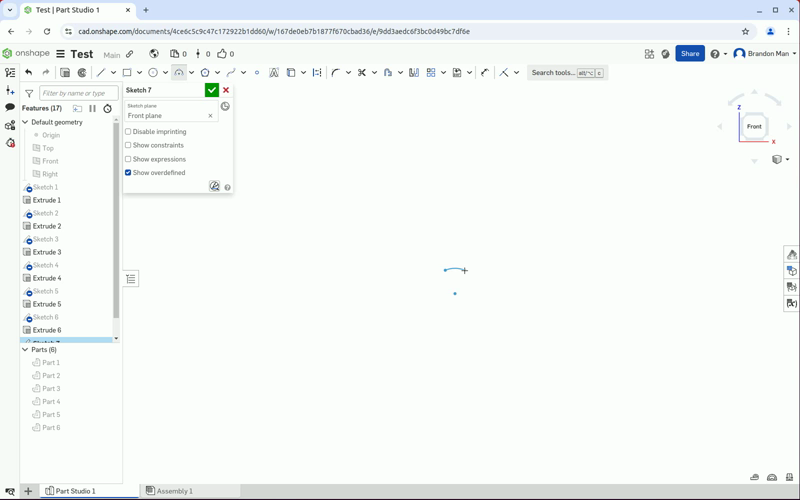
scroll(6)
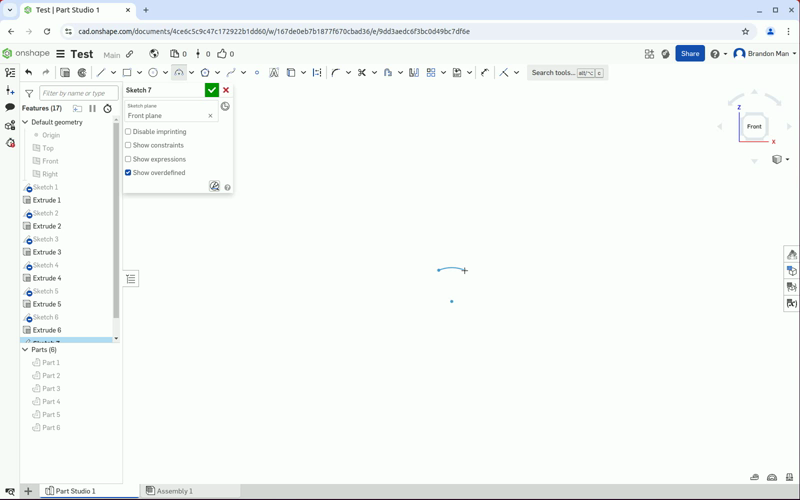
scroll(6)
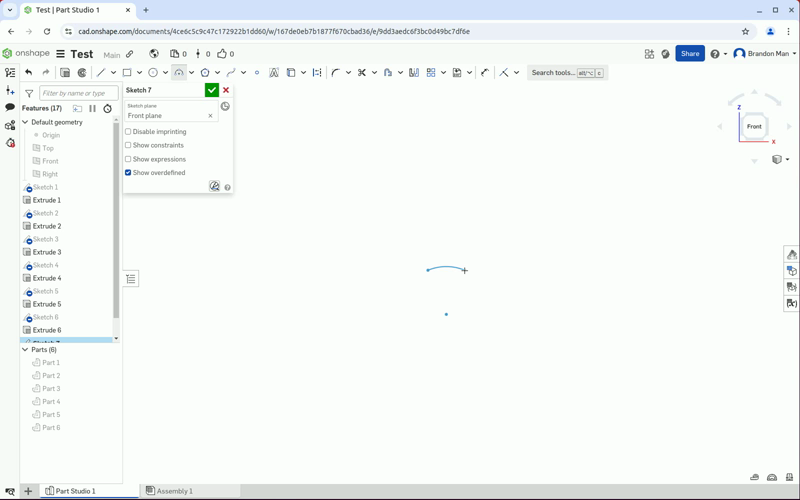
scroll(6)
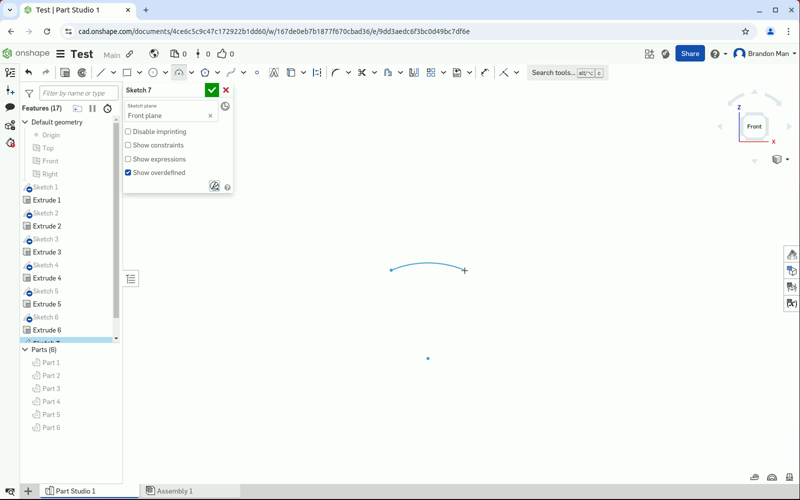
click(464, 270)
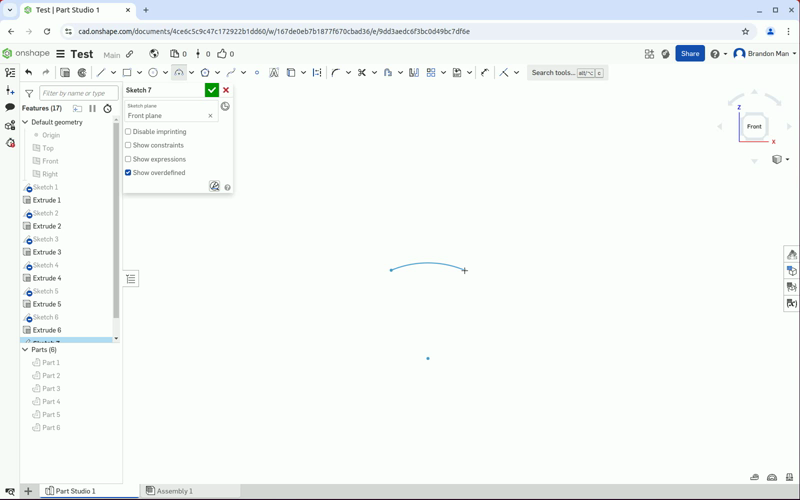
scroll(-6)
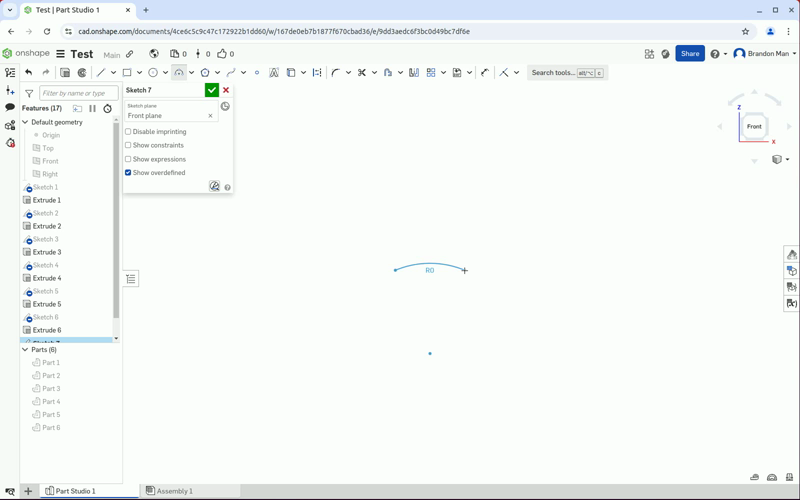
scroll(-6)
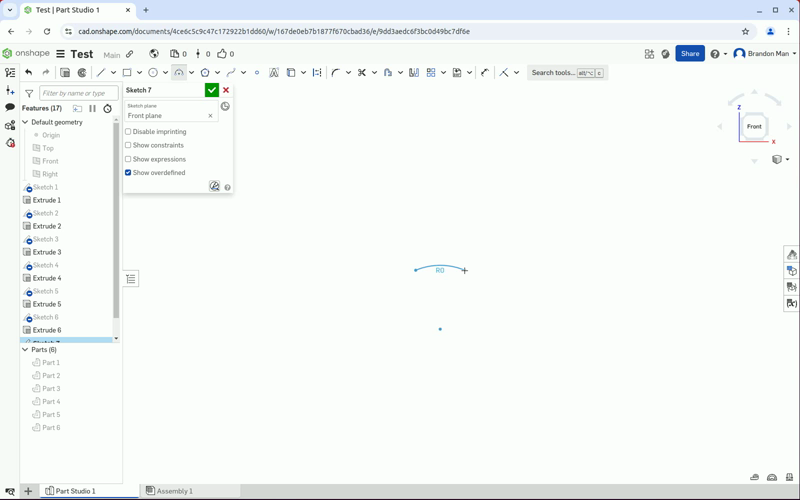
scroll(-6)
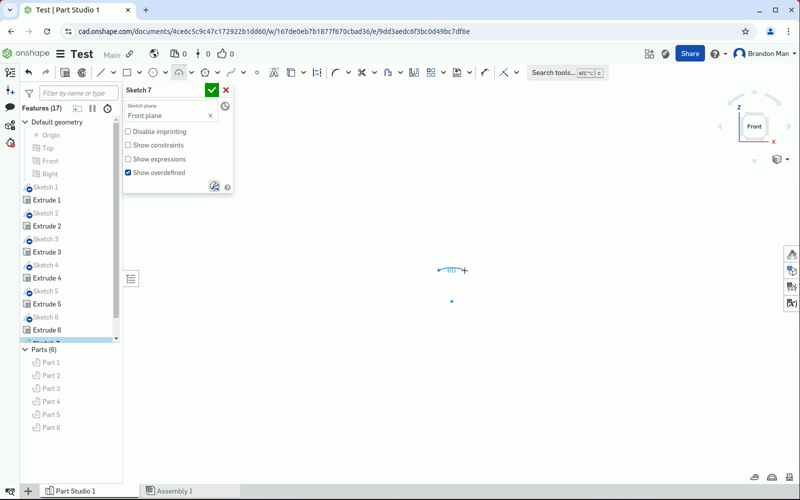
scroll(-6)
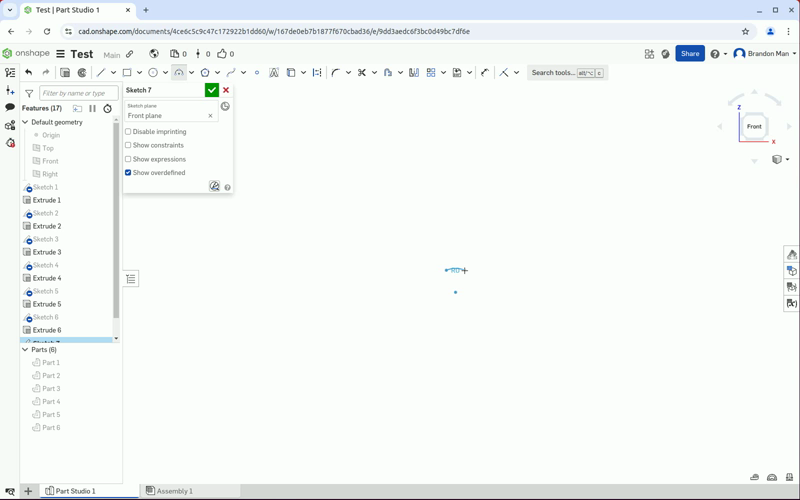
scroll(-6)
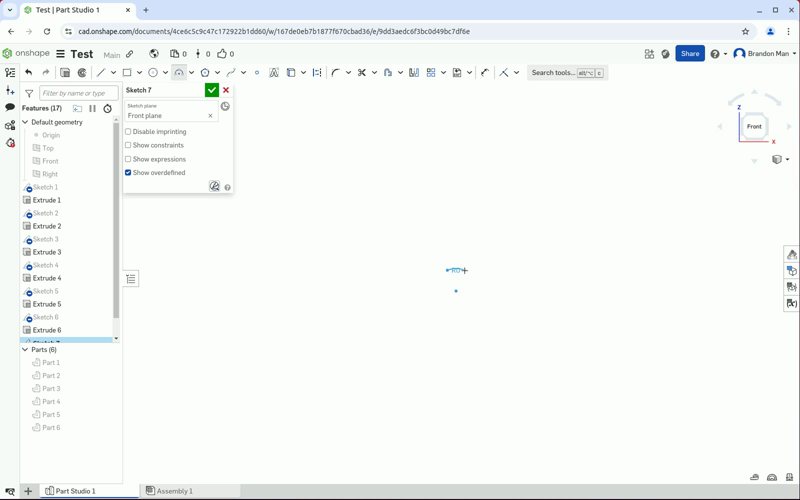
scroll(-6)
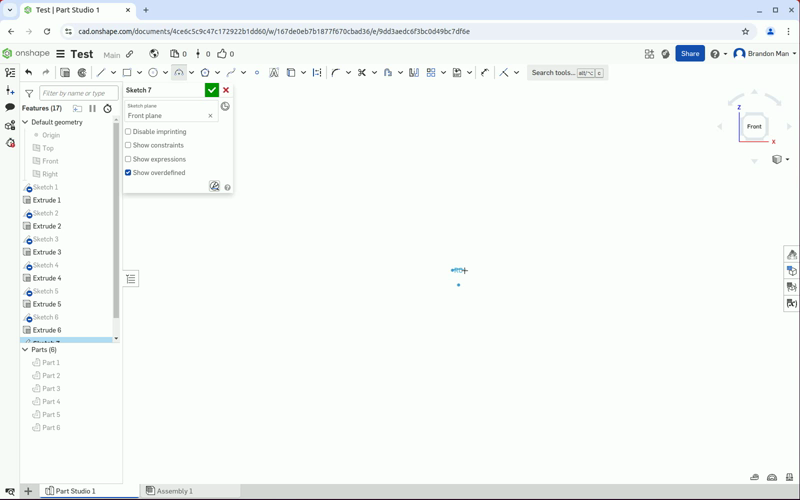
scroll(-6)
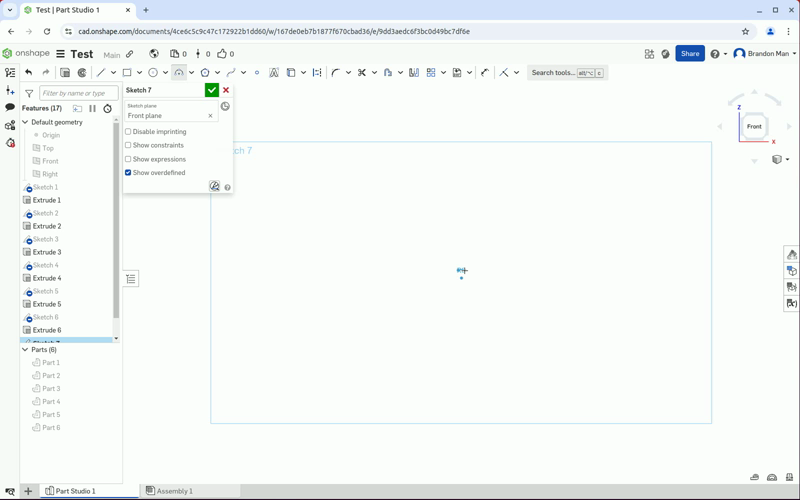
mouse_move(461, 270)
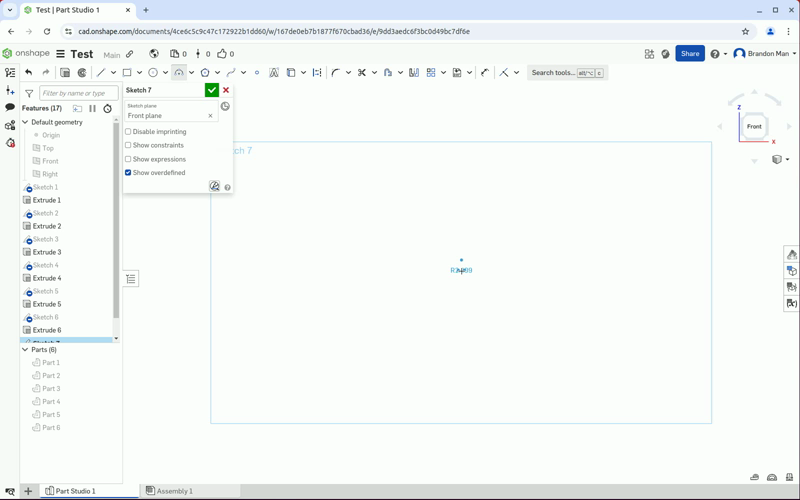
scroll(6)
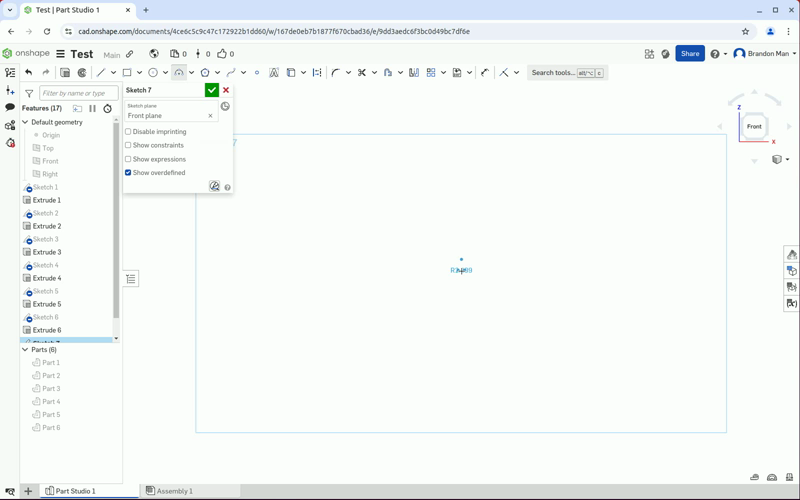
scroll(6)
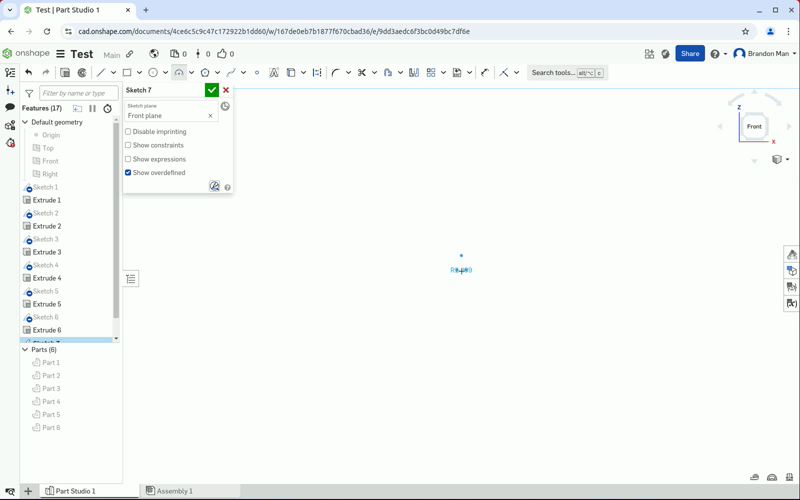
scroll(6)
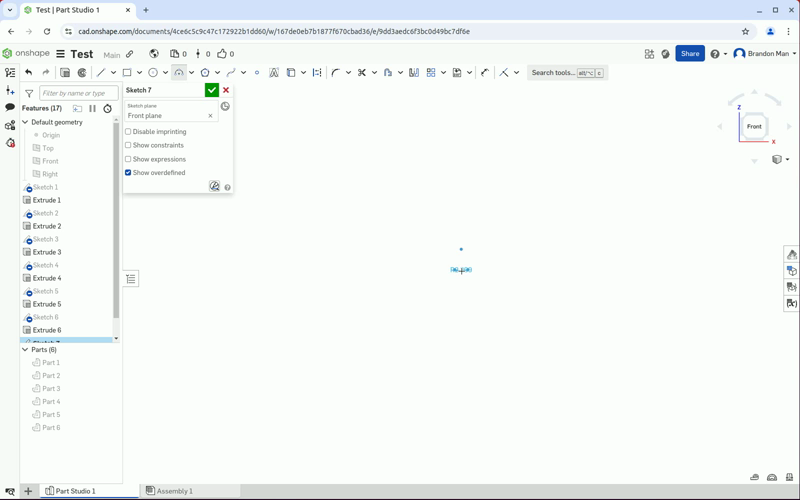
scroll(6)
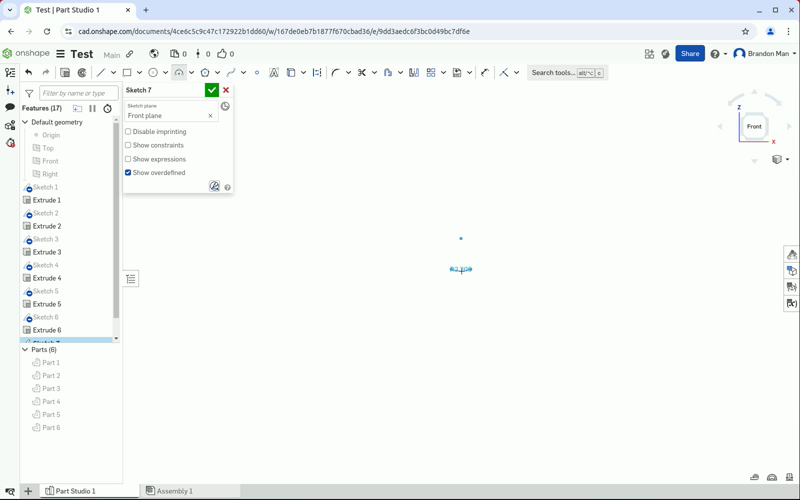
scroll(6)
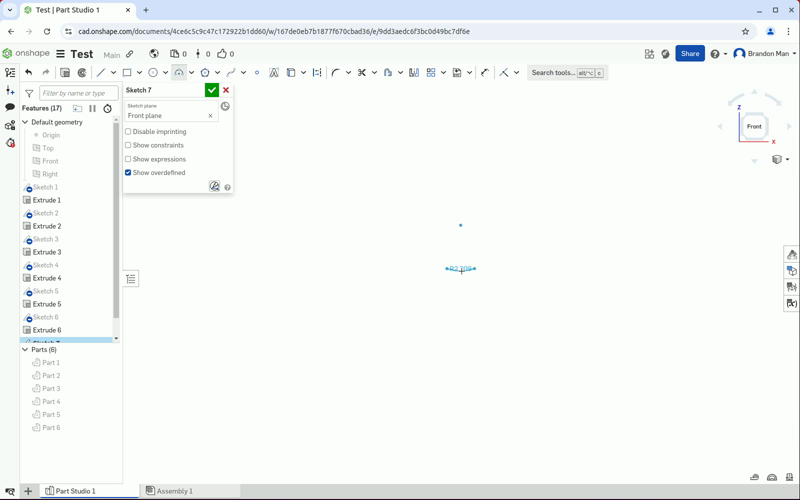
scroll(6)
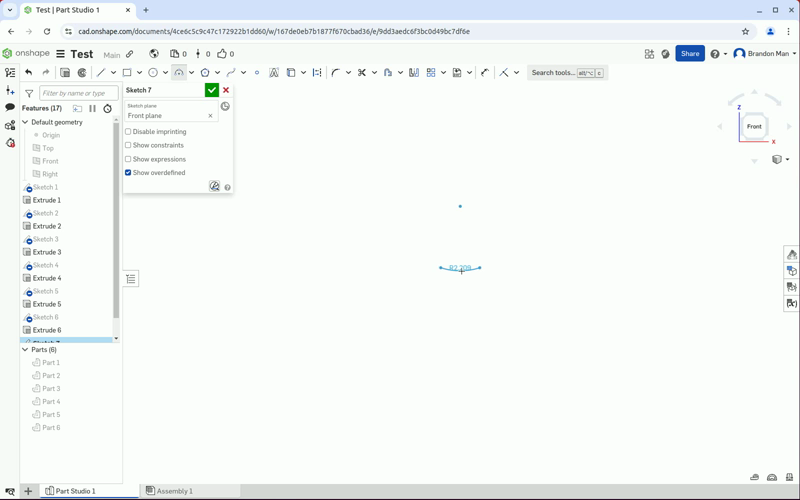
scroll(6)
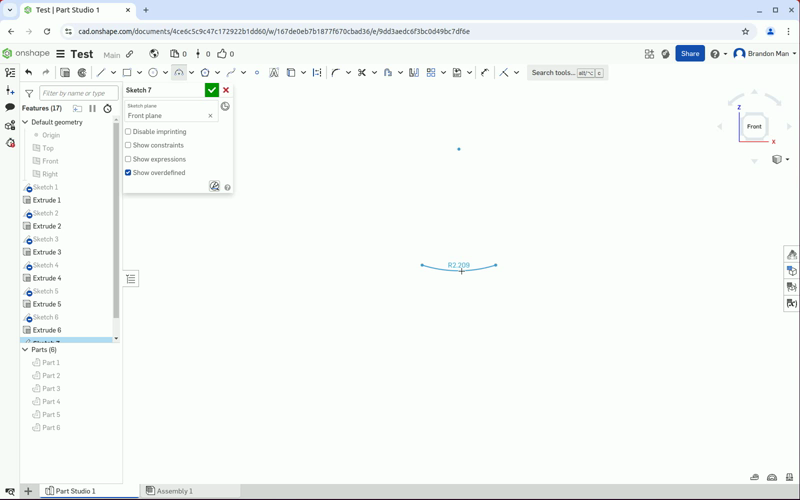
click(461, 270)
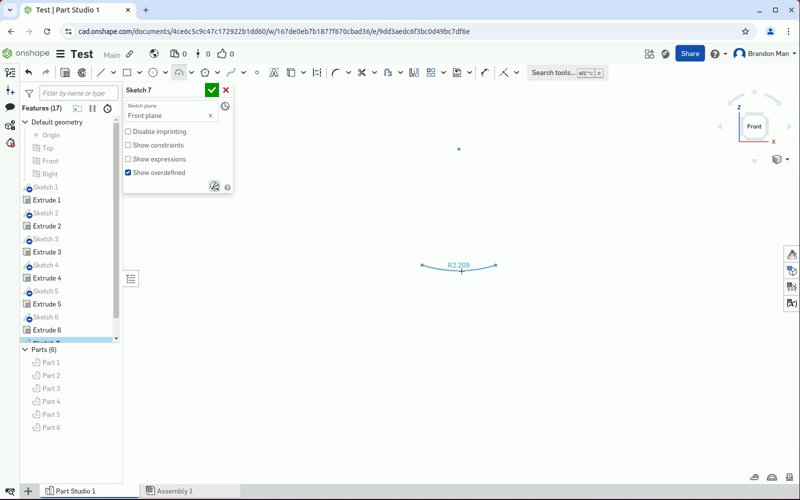
scroll(-6)
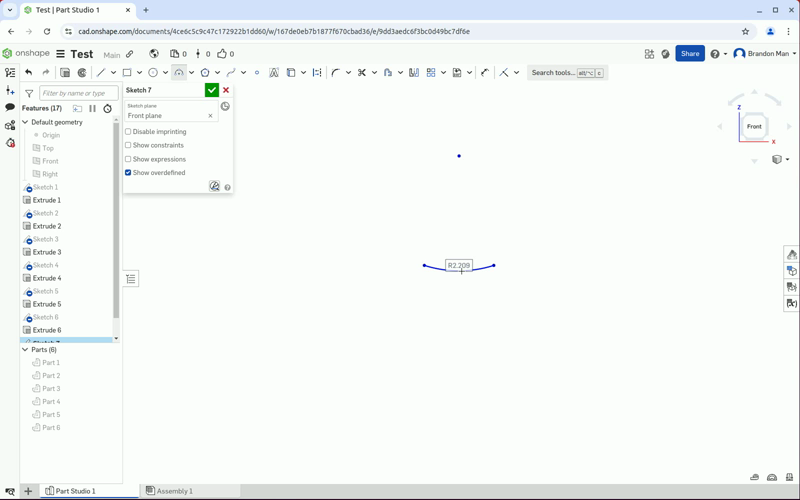
scroll(-6)
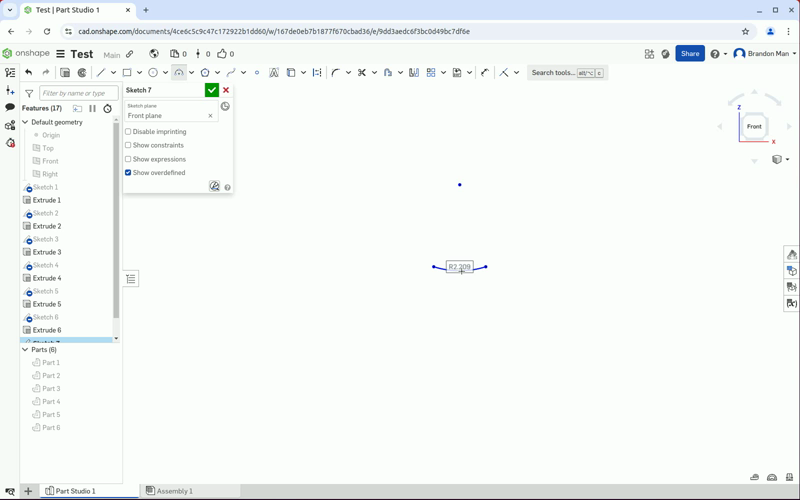
scroll(-6)
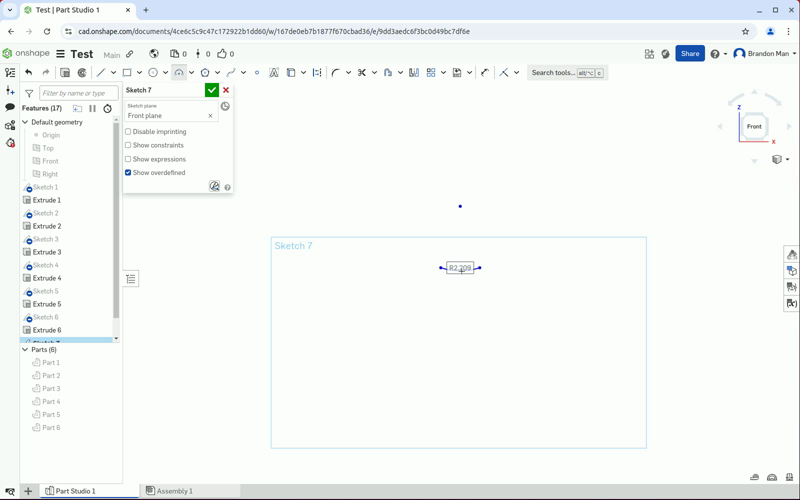
scroll(-6)
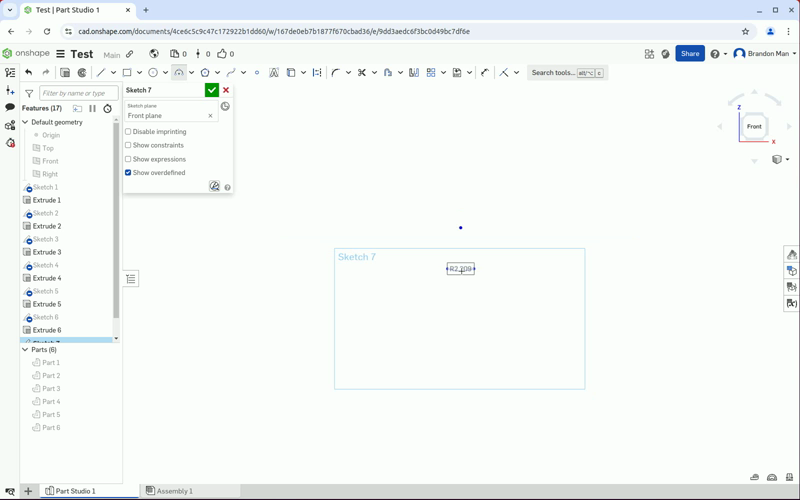
scroll(-6)
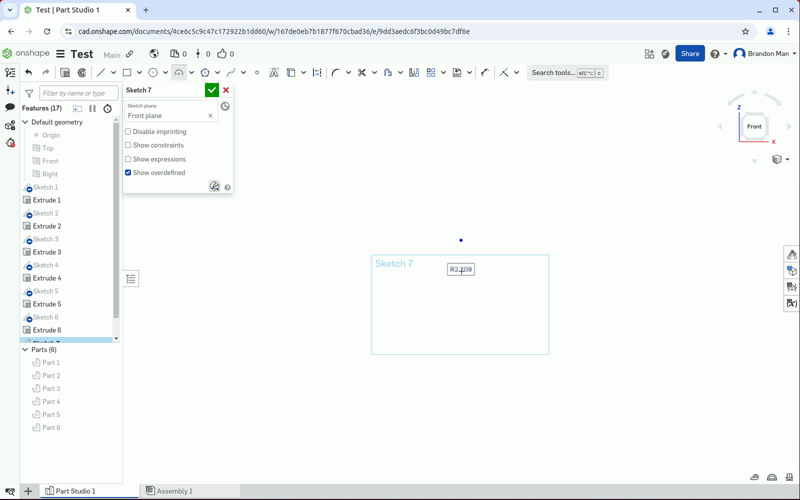
scroll(-6)
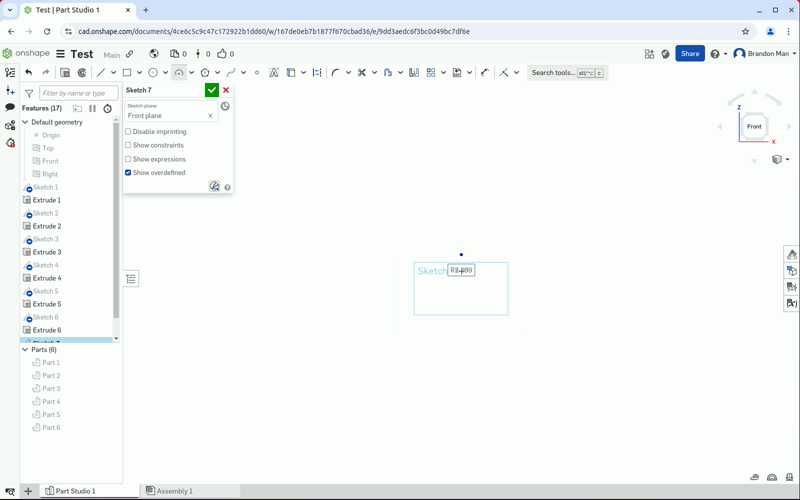
scroll(-6)
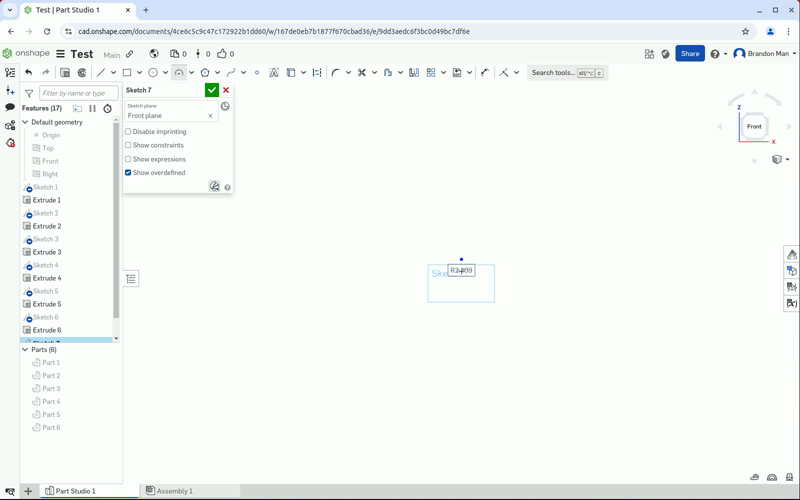
key_up(shift)
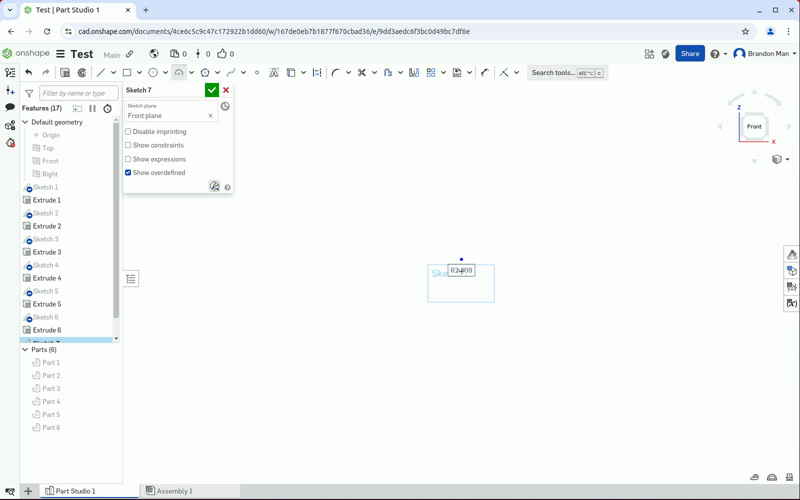
mouse_move(464, 270)
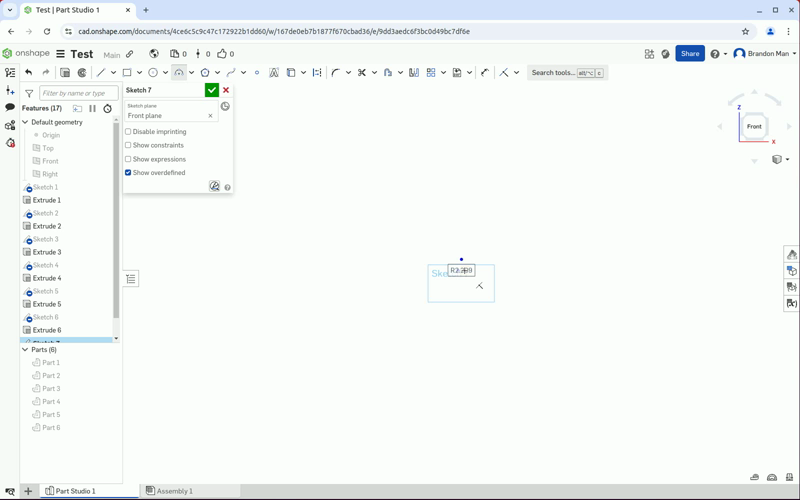
scroll(6)
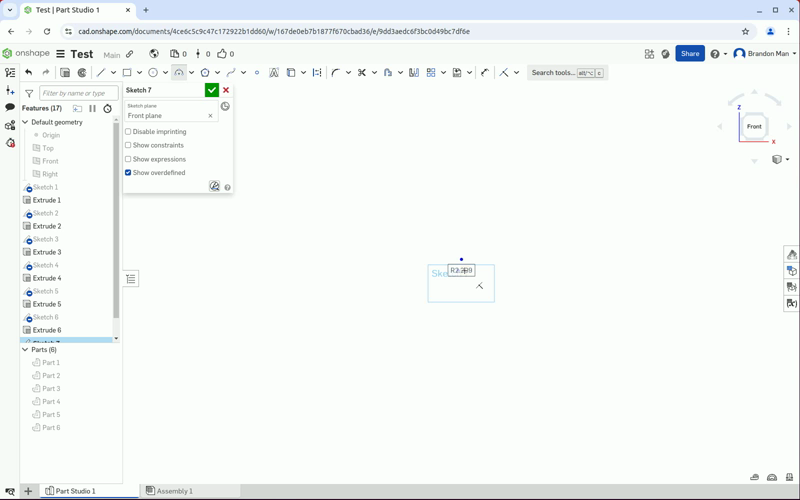
scroll(6)
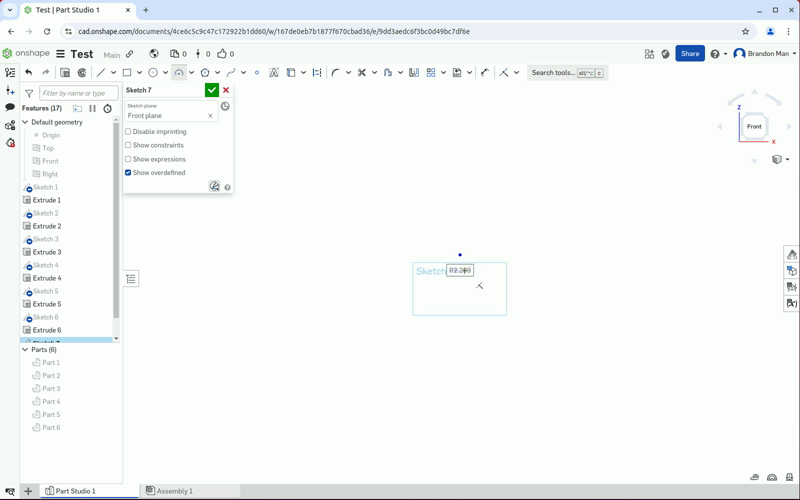
scroll(6)
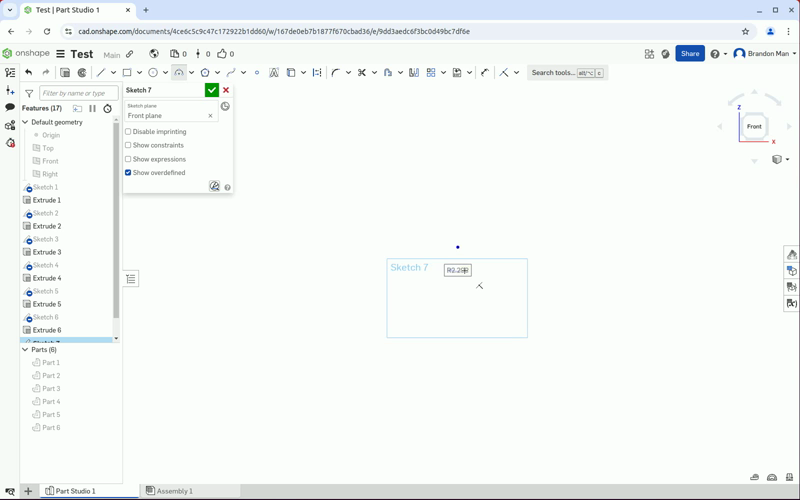
scroll(6)
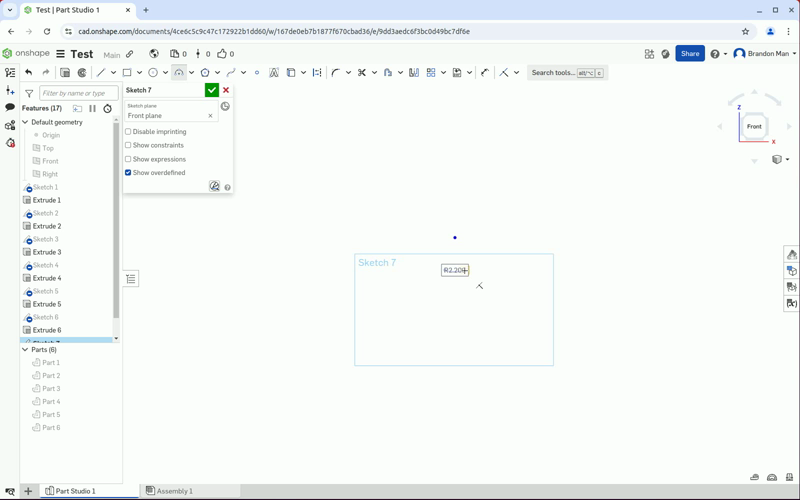
scroll(6)
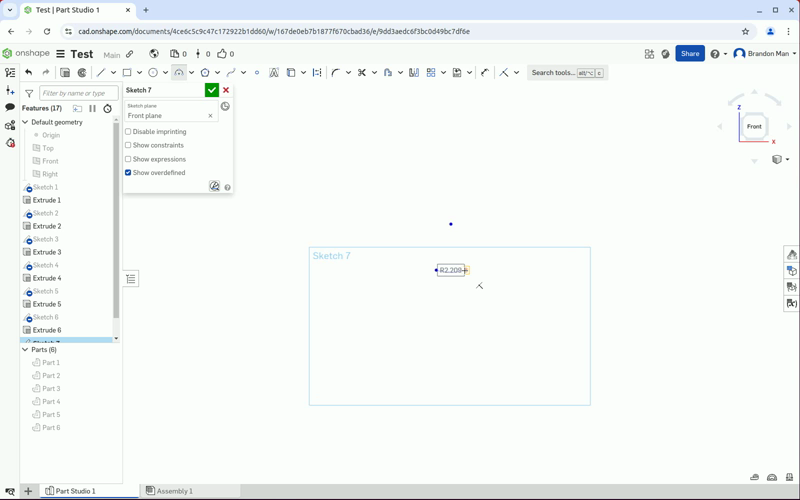
scroll(6)
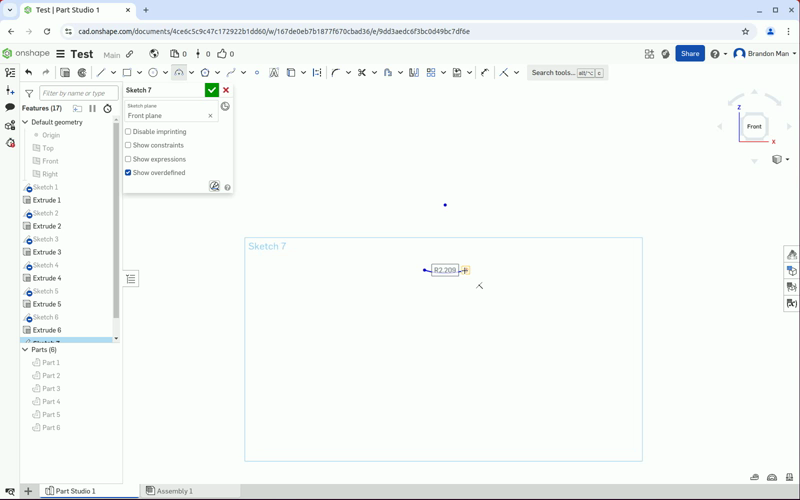
scroll(6)
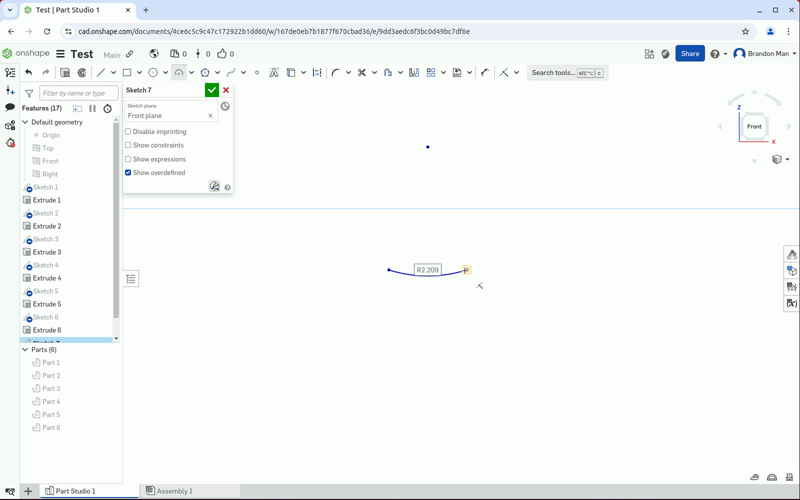
click(464, 270)
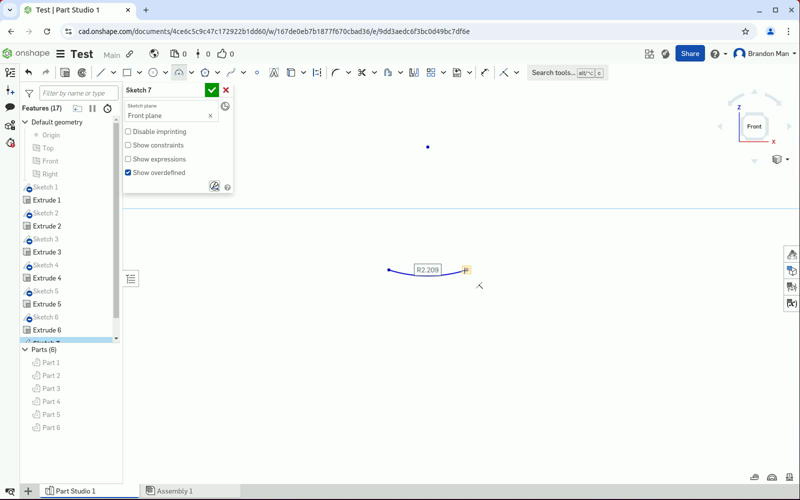
scroll(-6)
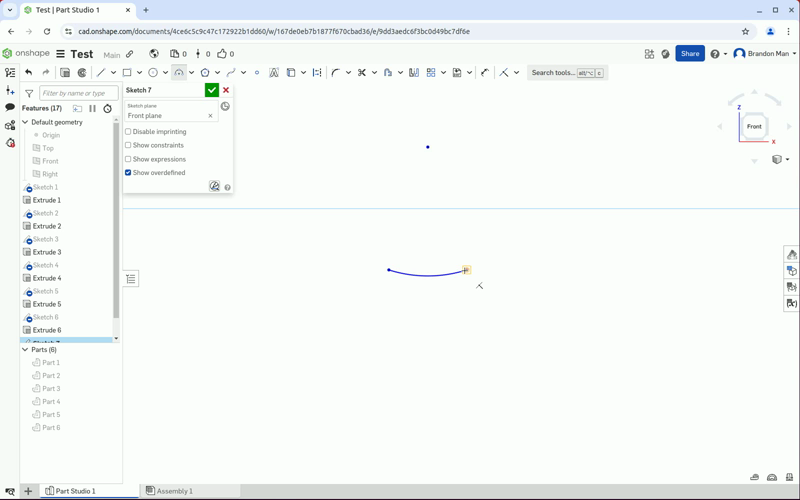
scroll(-6)
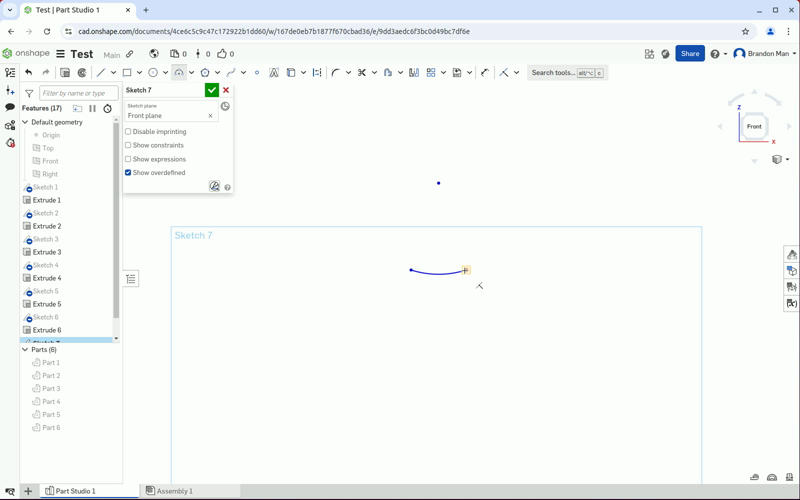
scroll(-6)
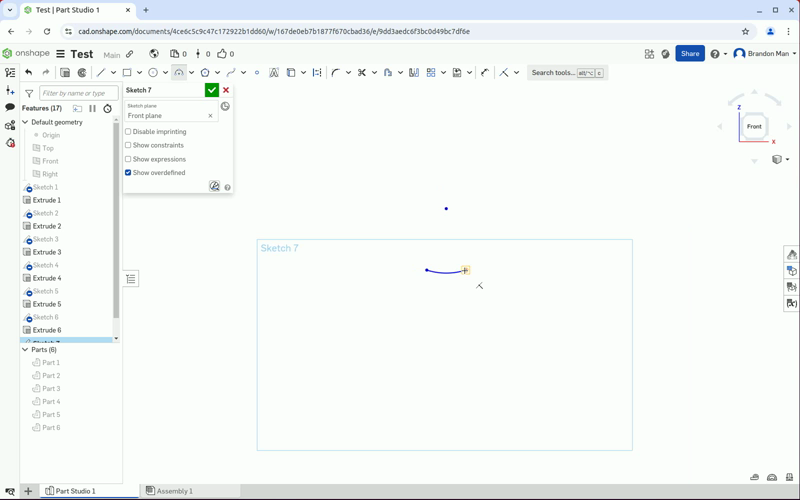
scroll(-6)
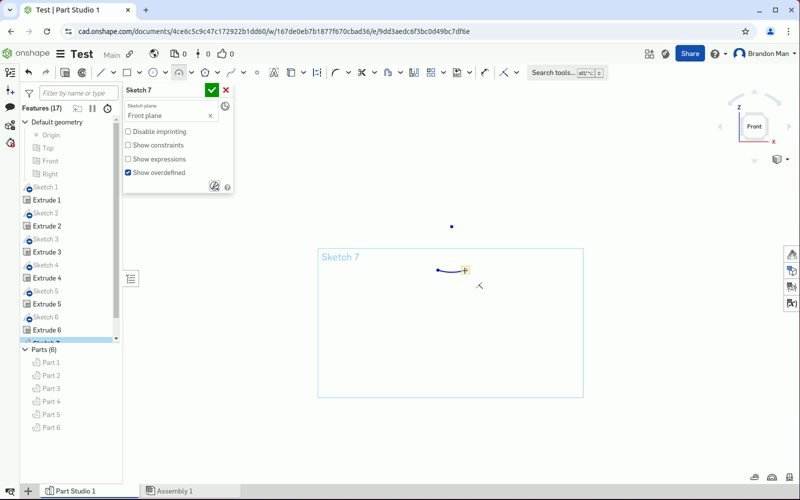
scroll(-6)
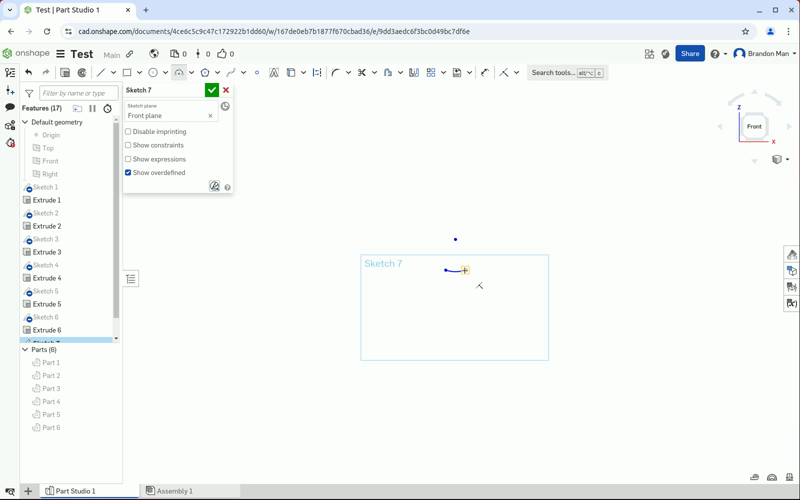
scroll(-6)
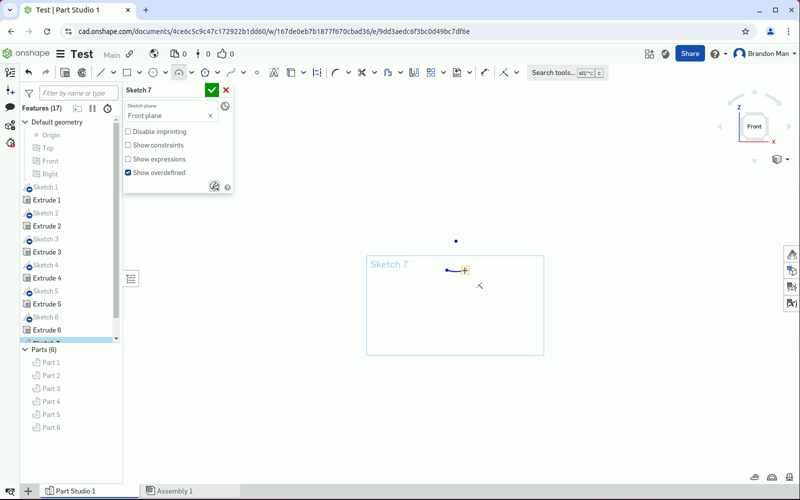
scroll(-6)
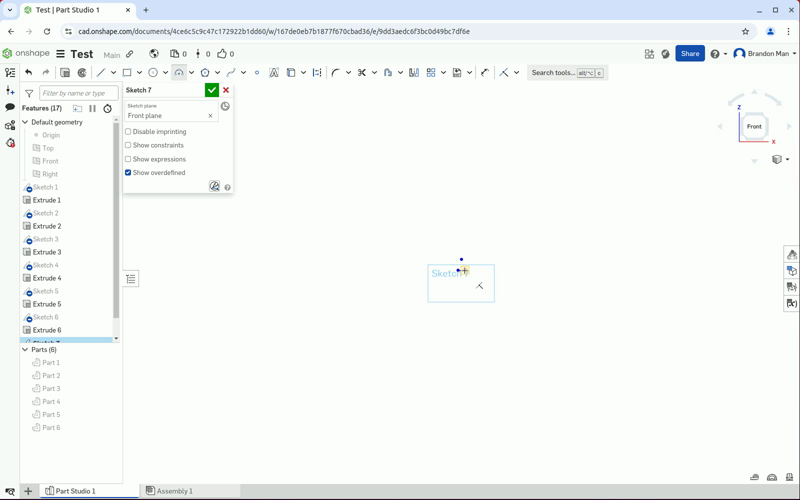
key_down(shift)
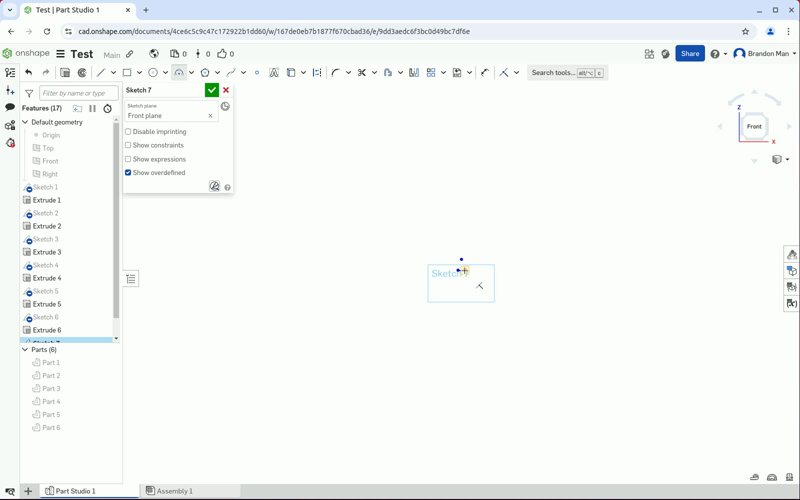
mouse_move(461, 257)
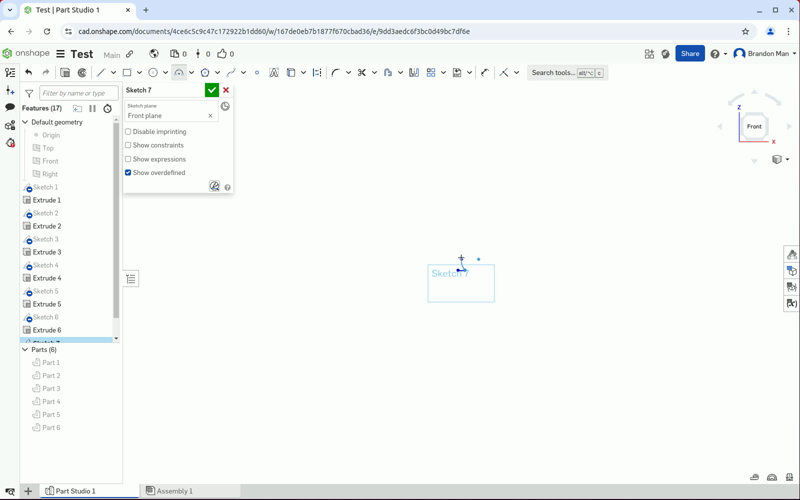
scroll(6)
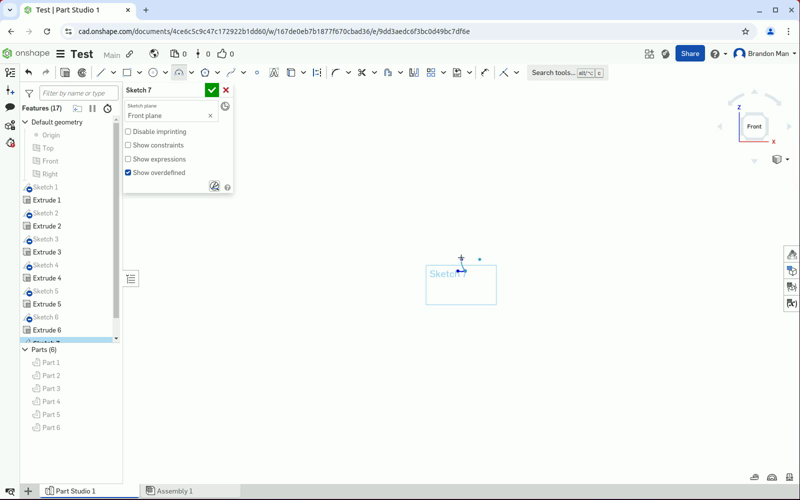
scroll(6)
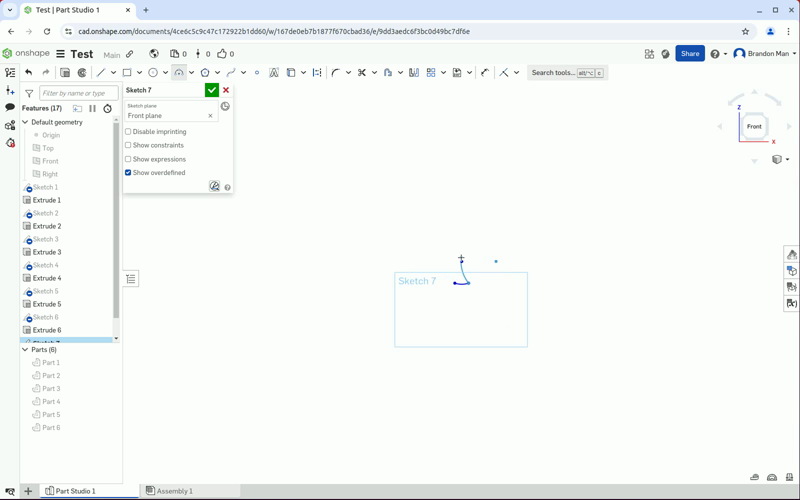
scroll(6)
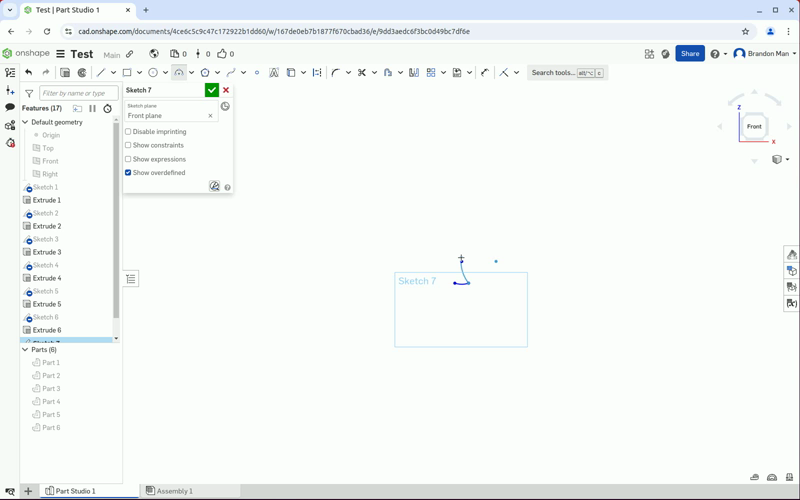
scroll(6)
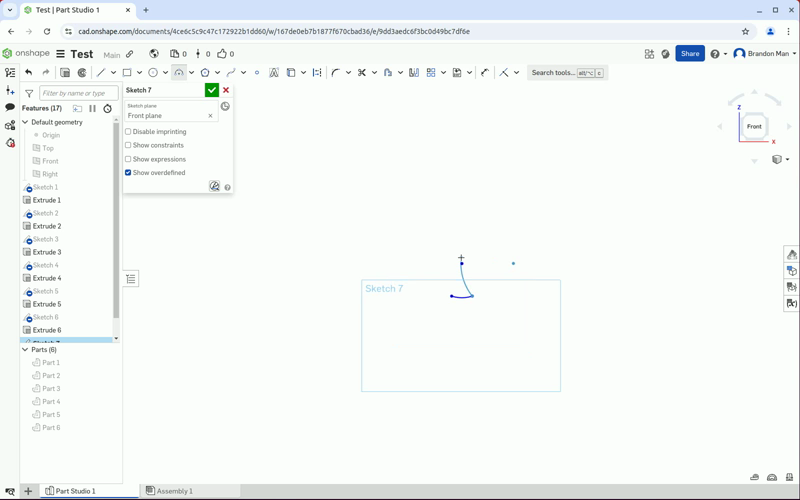
scroll(6)
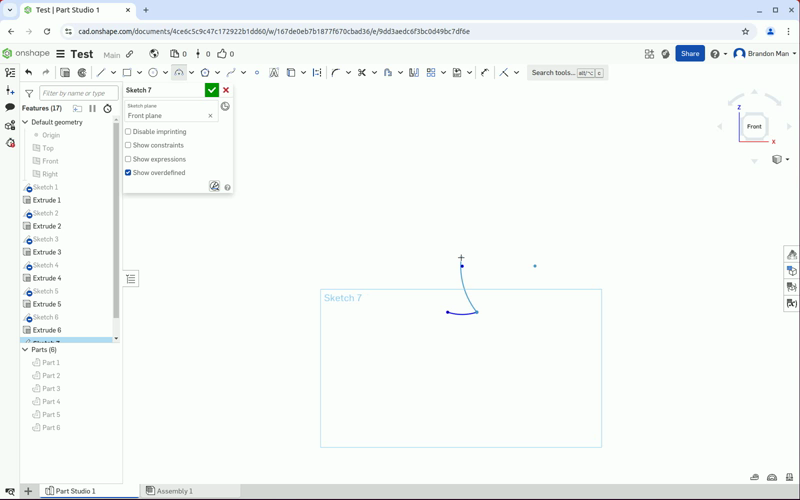
scroll(6)
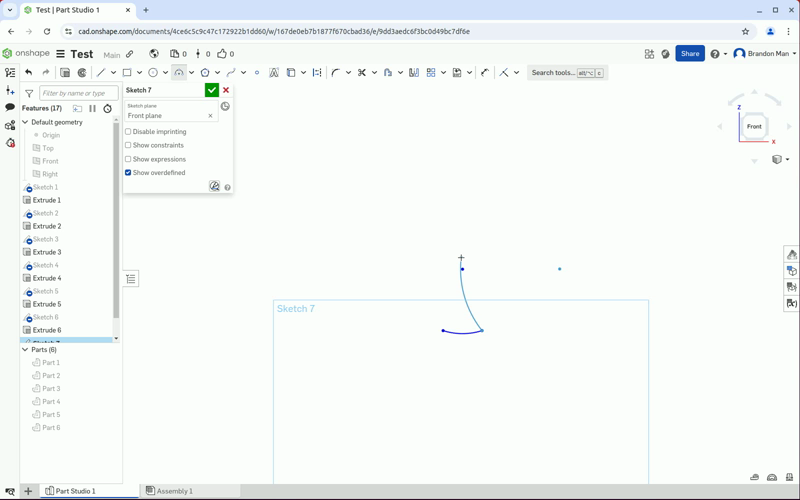
scroll(6)
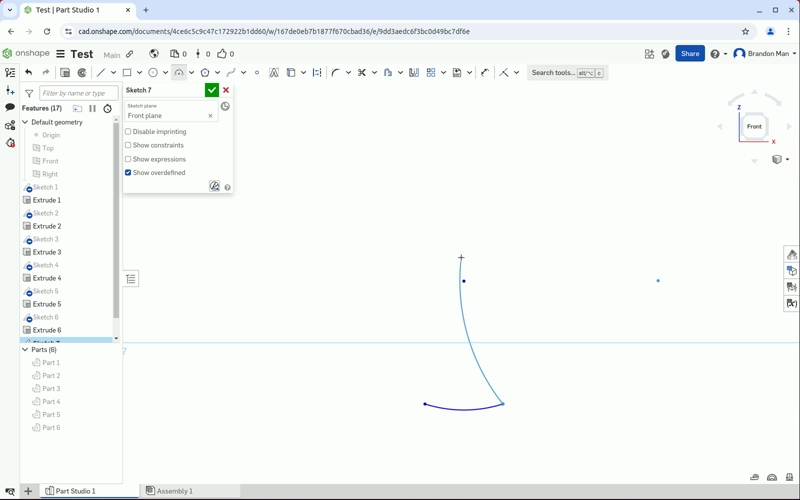
click(461, 257)
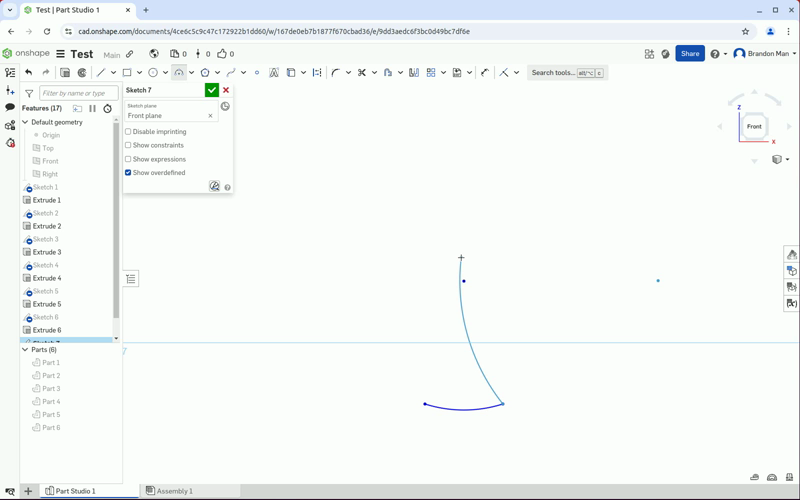
scroll(-6)
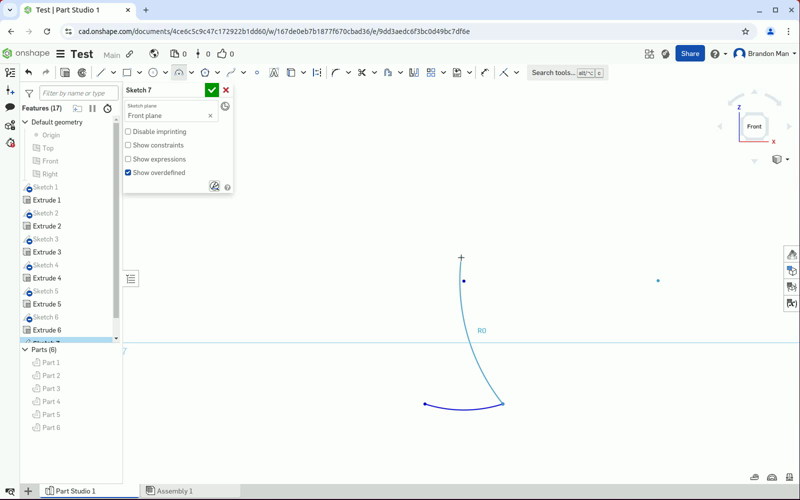
scroll(-6)
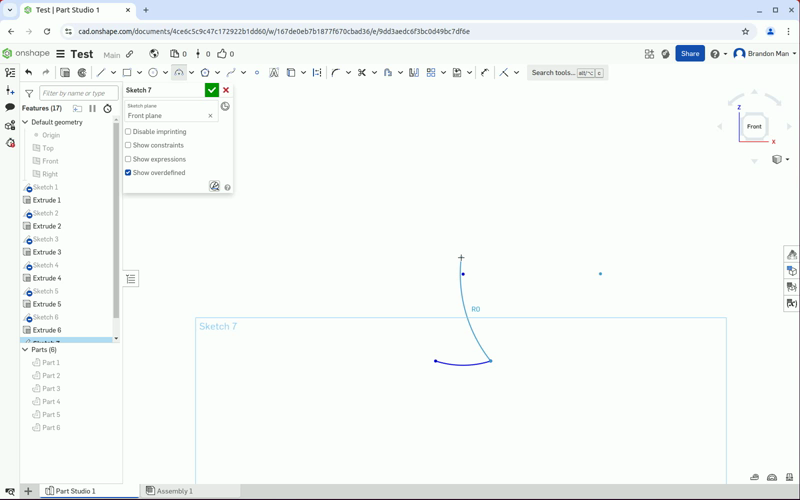
scroll(-6)
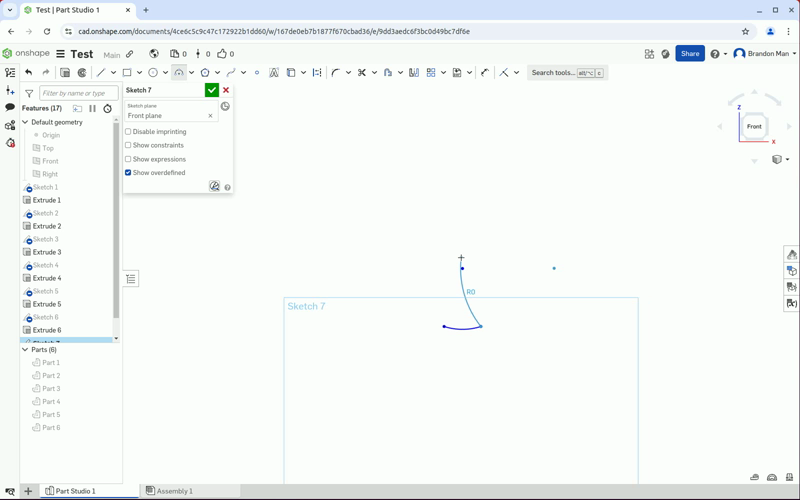
scroll(-6)
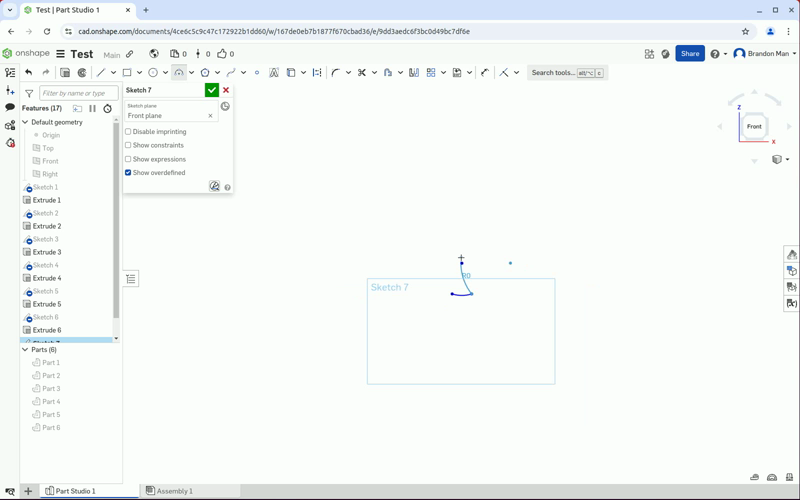
scroll(-6)
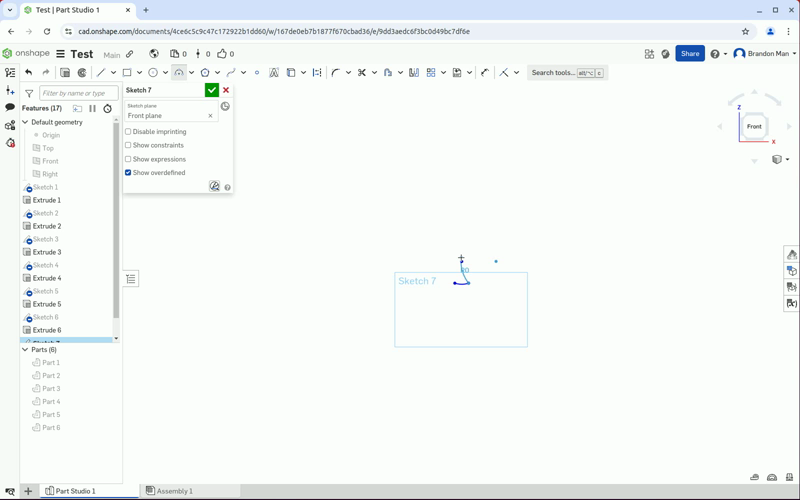
scroll(-6)
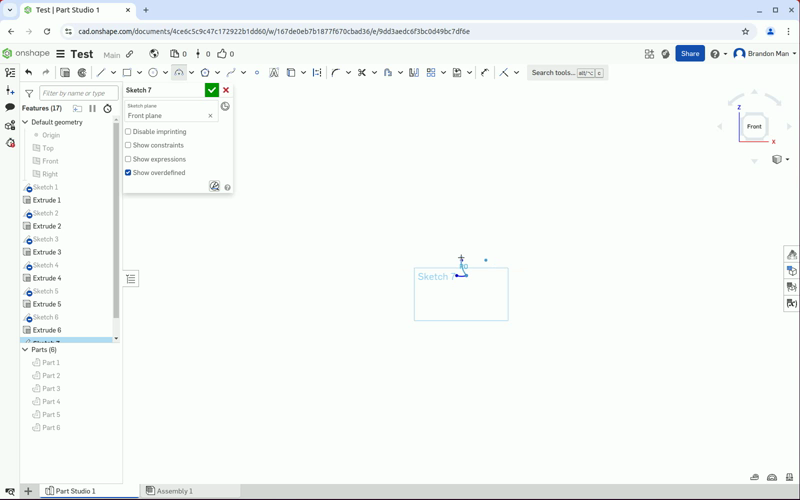
scroll(-6)
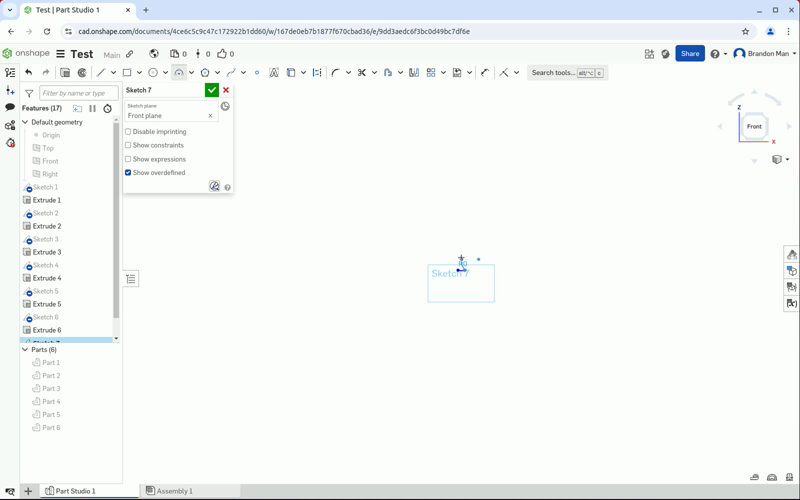
mouse_move(463, 263)
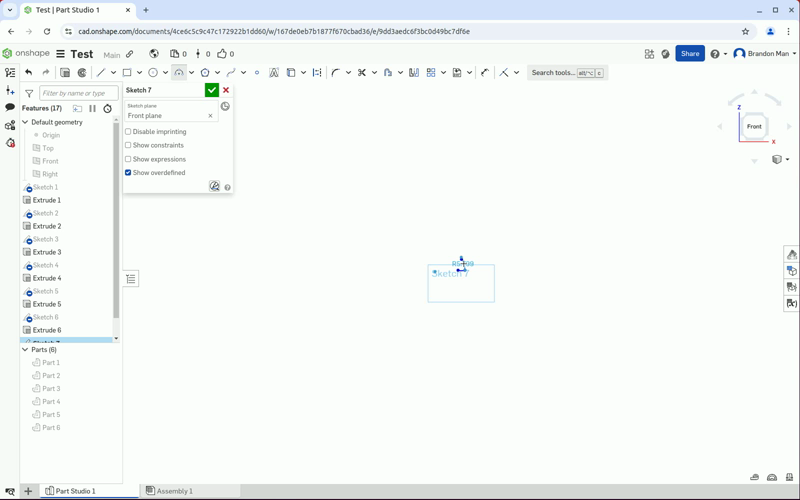
click(463, 263)
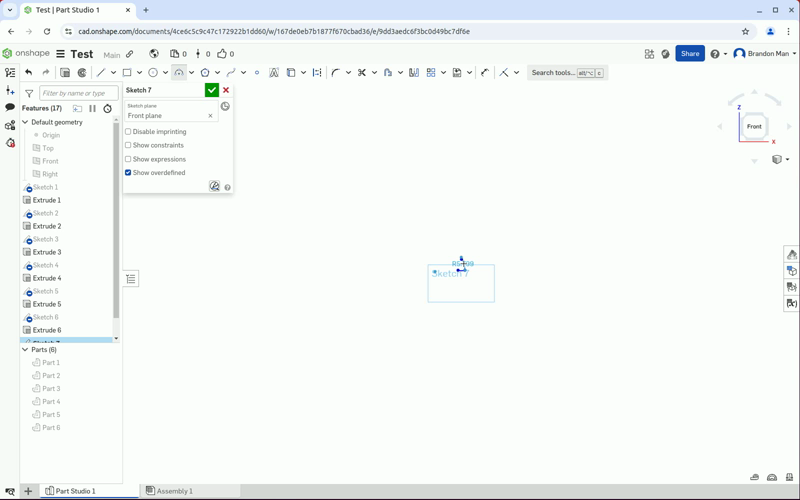
key_up(shift)
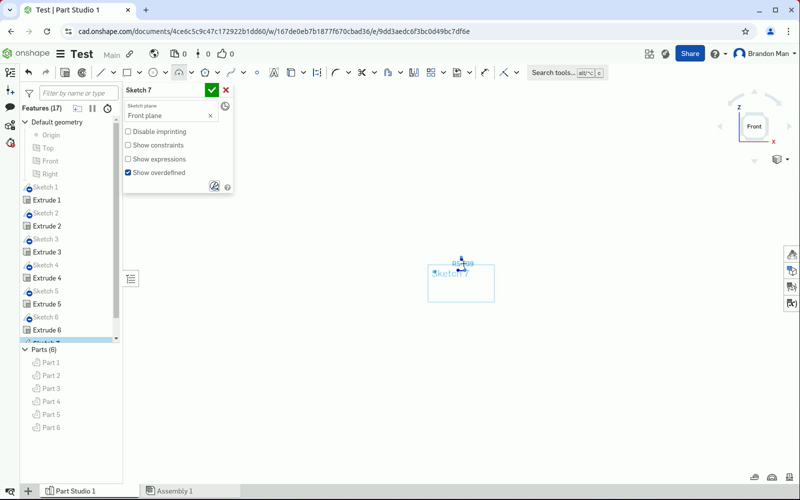
mouse_move(461, 257)
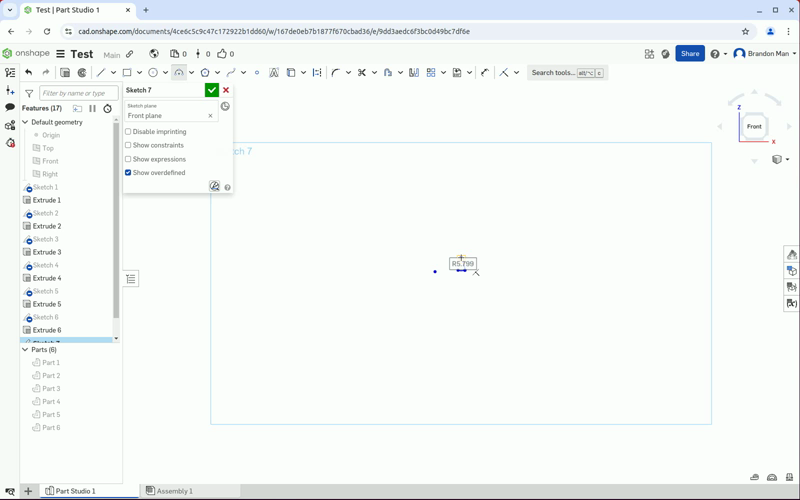
scroll(6)
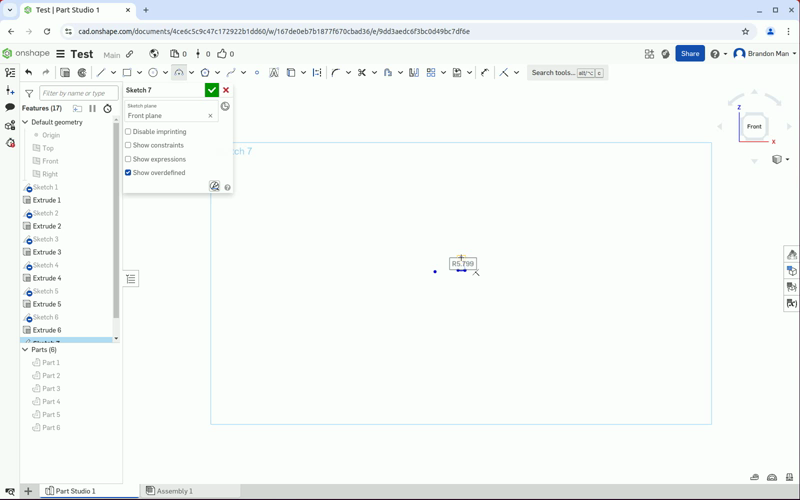
scroll(6)
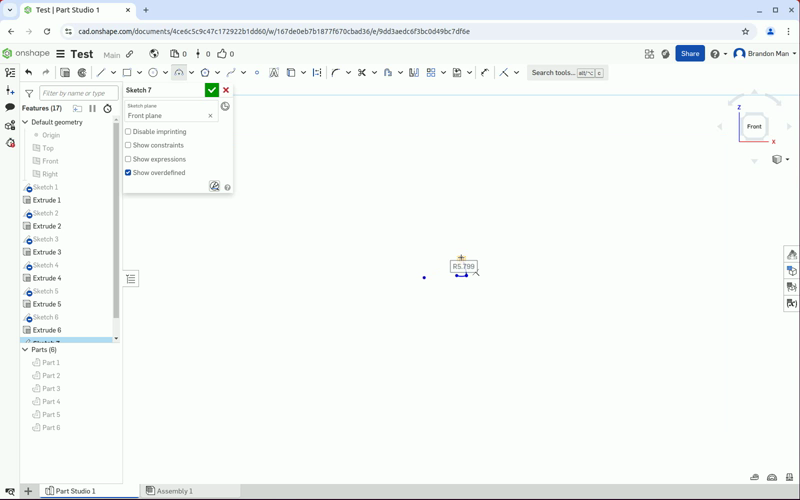
scroll(6)
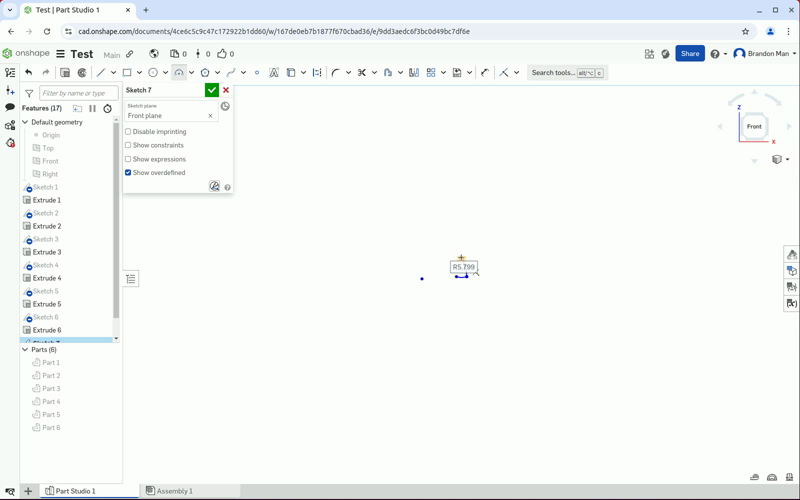
scroll(6)
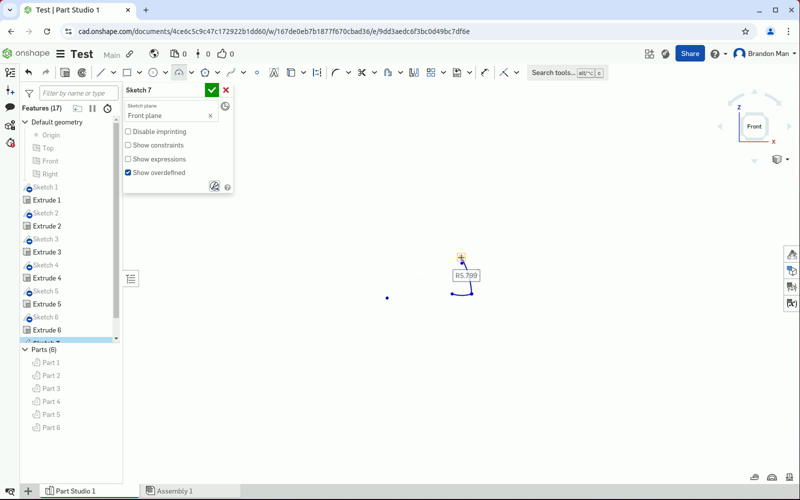
scroll(6)
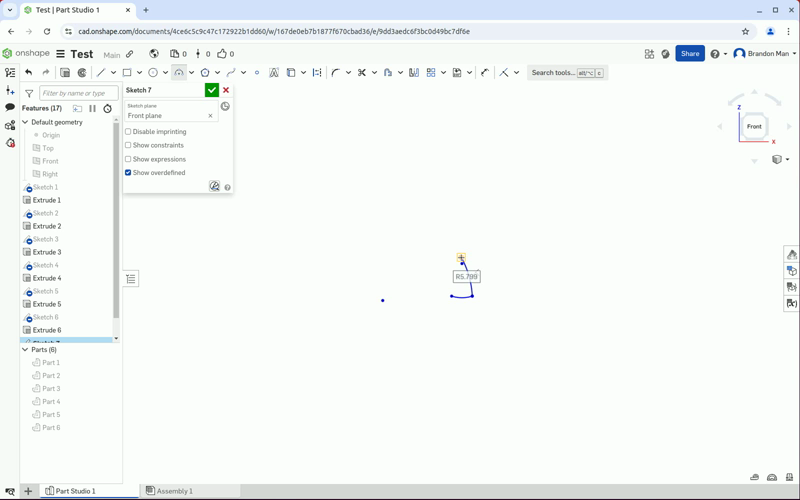
scroll(6)
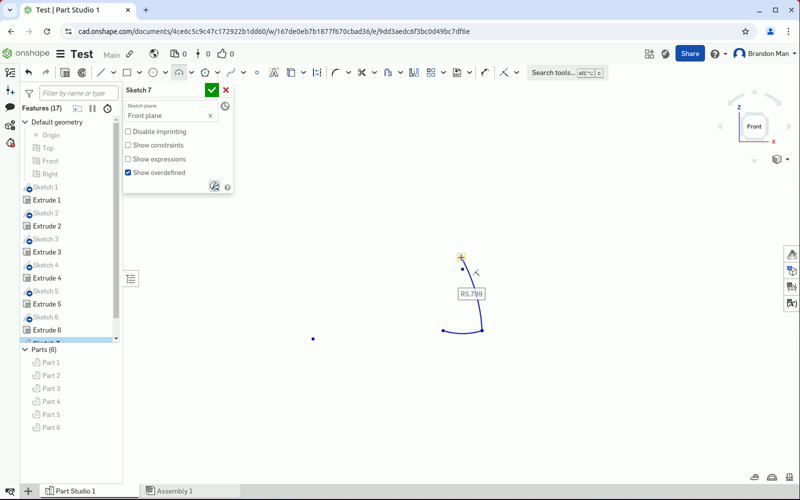
scroll(6)
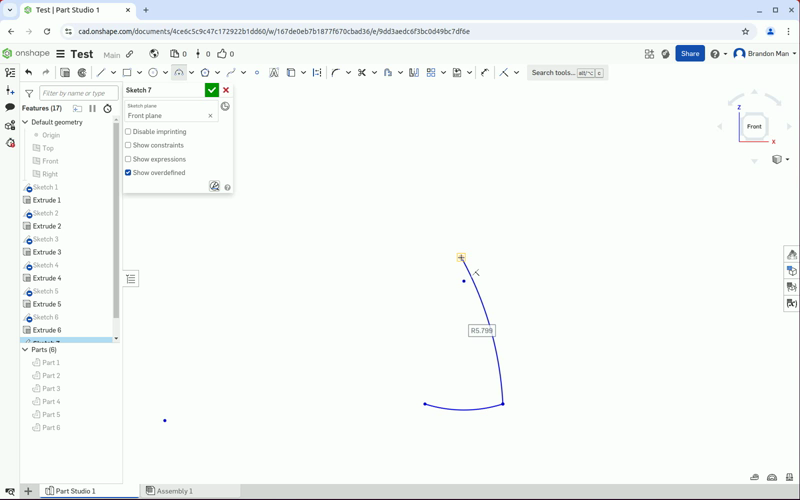
click(461, 257)
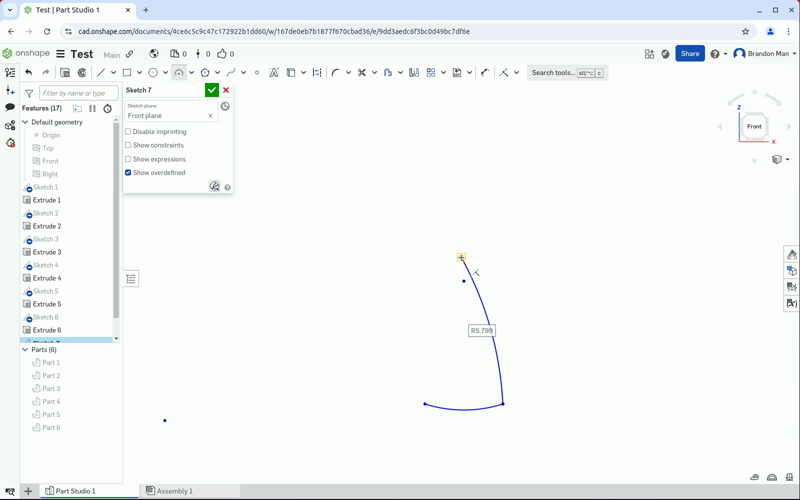
scroll(-6)
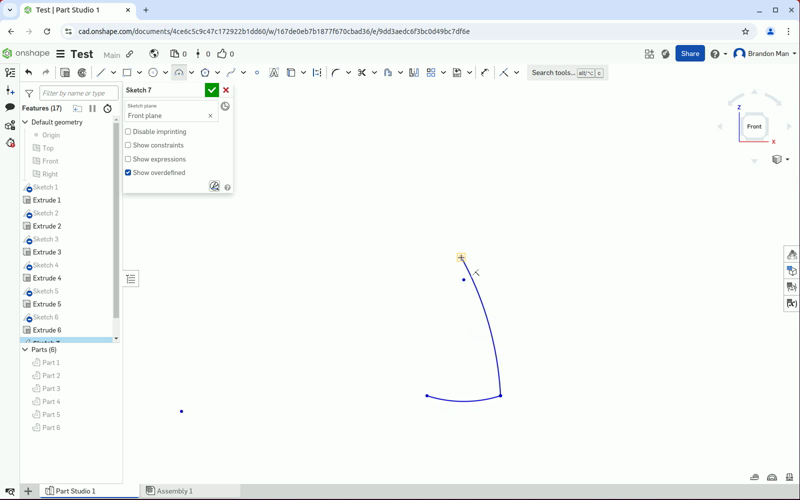
scroll(-6)
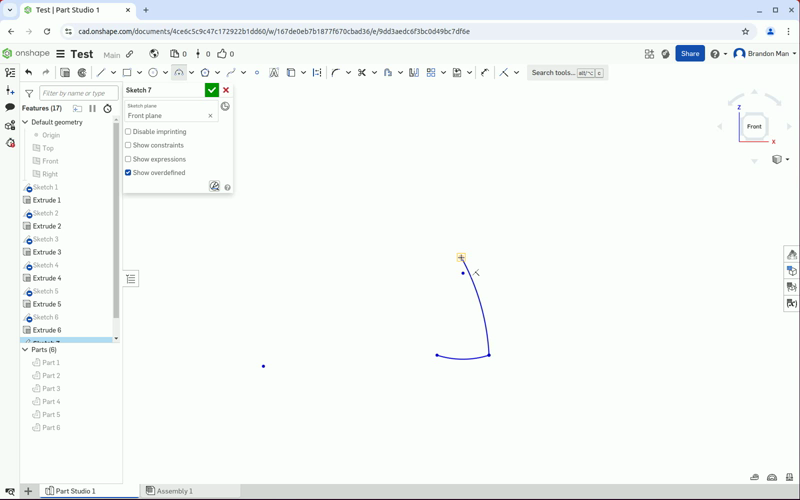
scroll(-6)
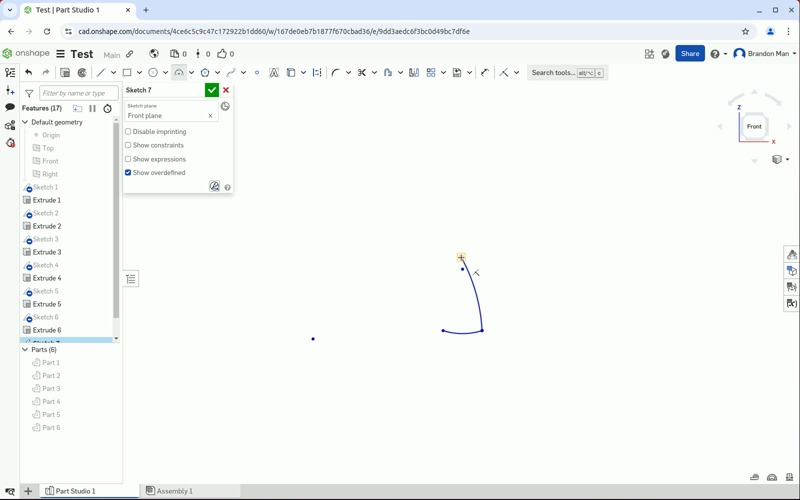
scroll(-6)
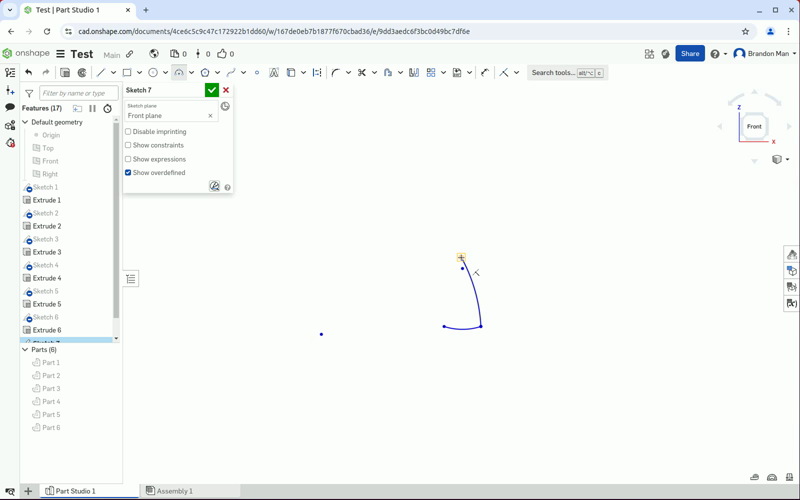
scroll(-6)
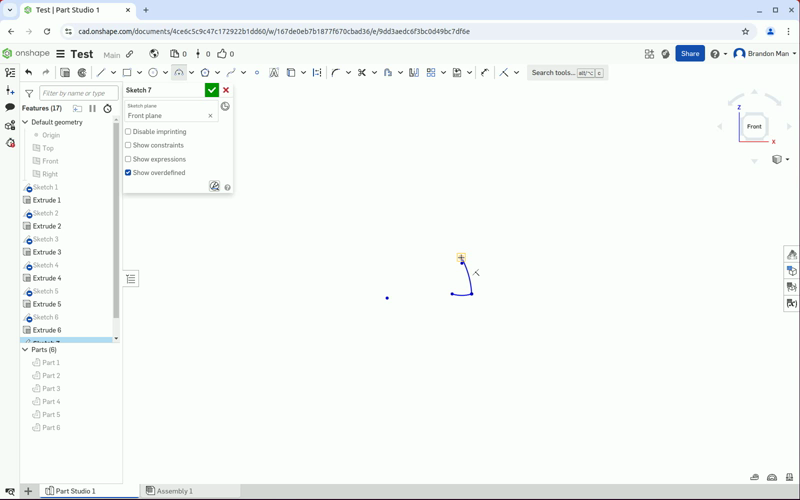
scroll(-6)
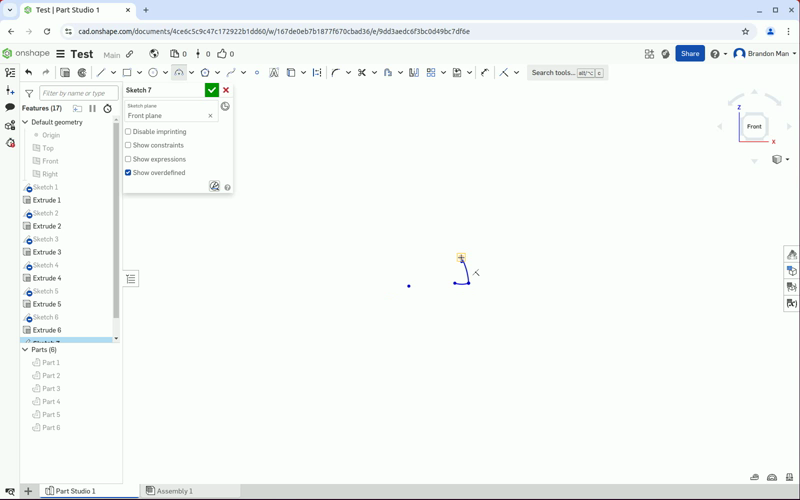
scroll(-6)
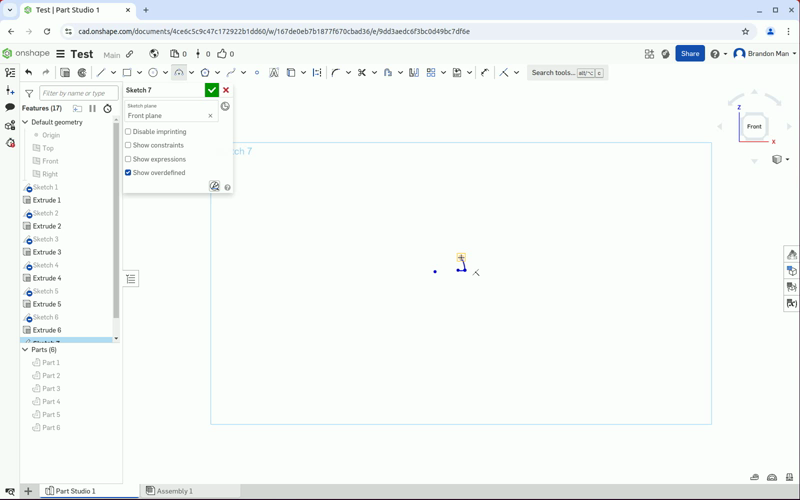
mouse_move(458, 270)
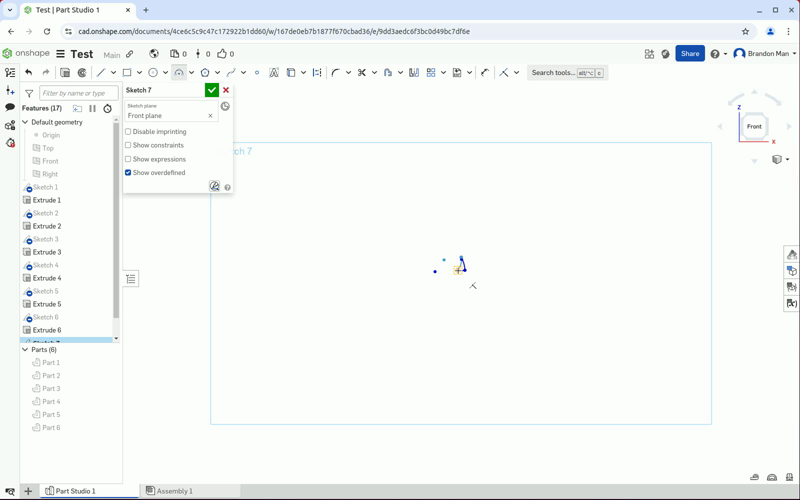
scroll(6)
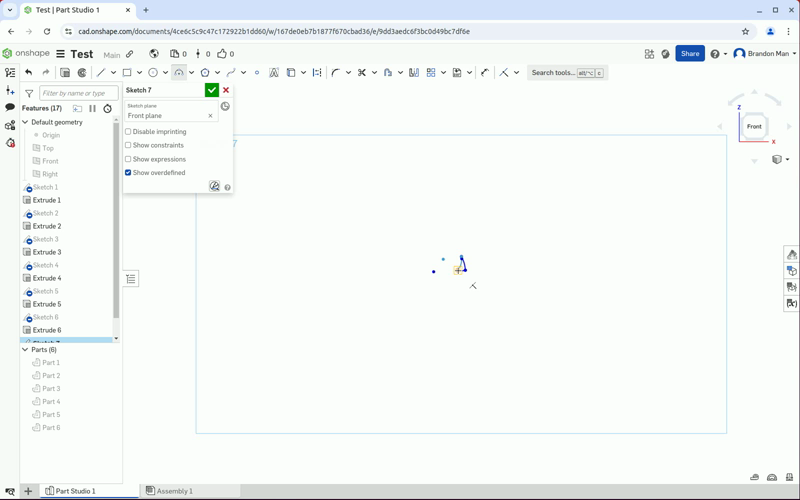
scroll(6)
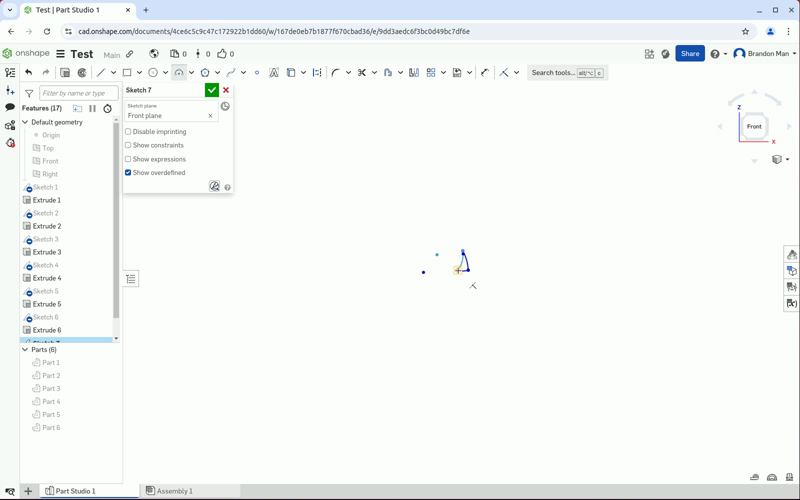
scroll(6)
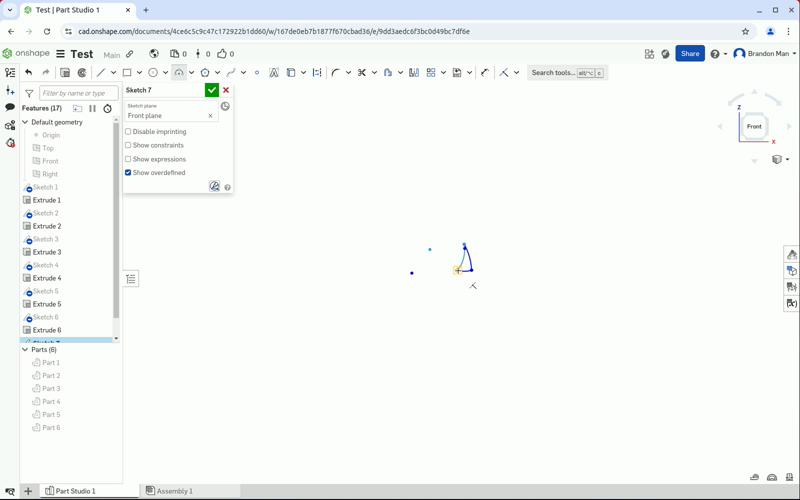
scroll(6)
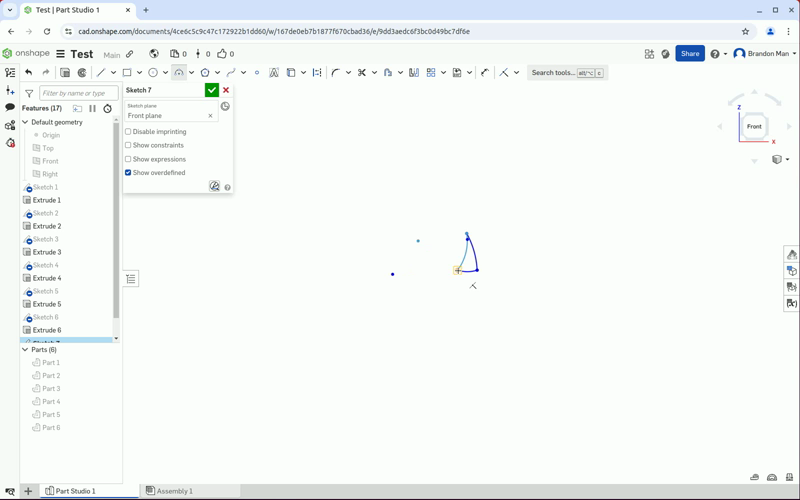
scroll(6)
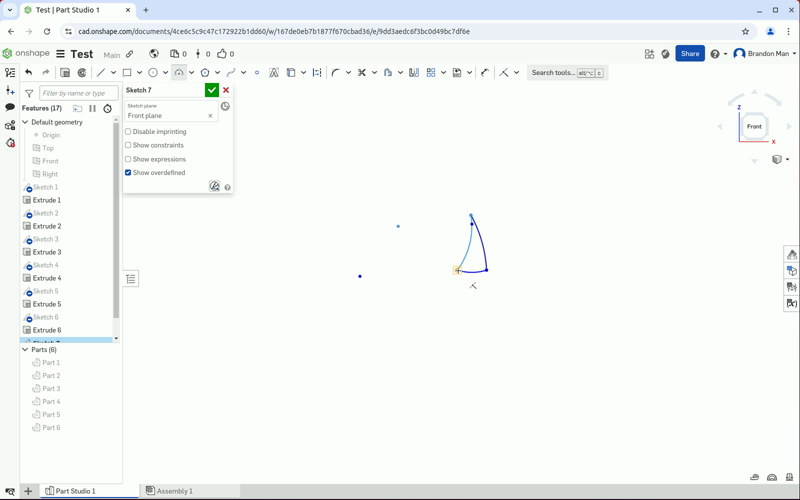
scroll(6)
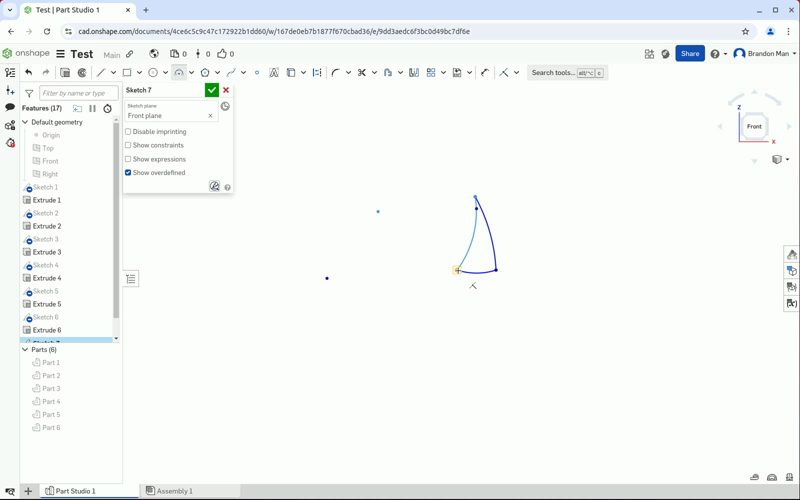
scroll(6)
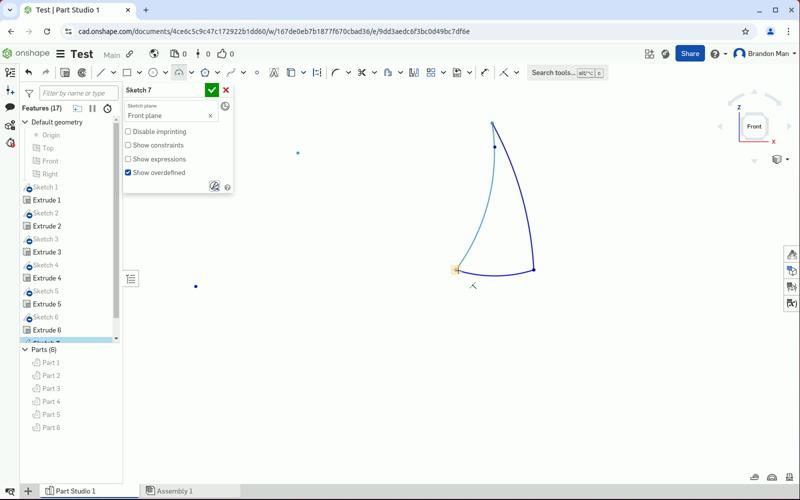
click(458, 270)
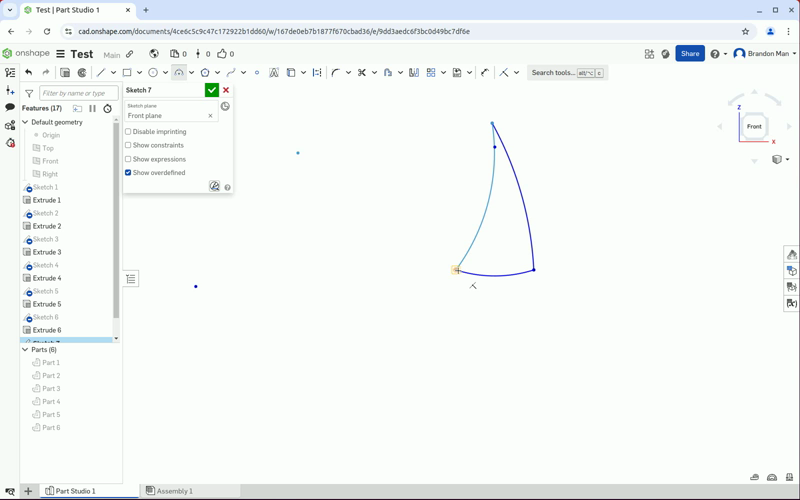
scroll(-6)
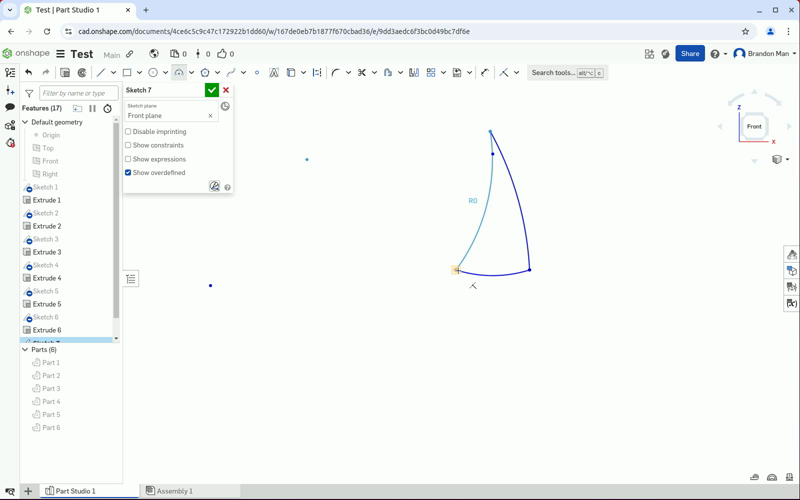
scroll(-6)
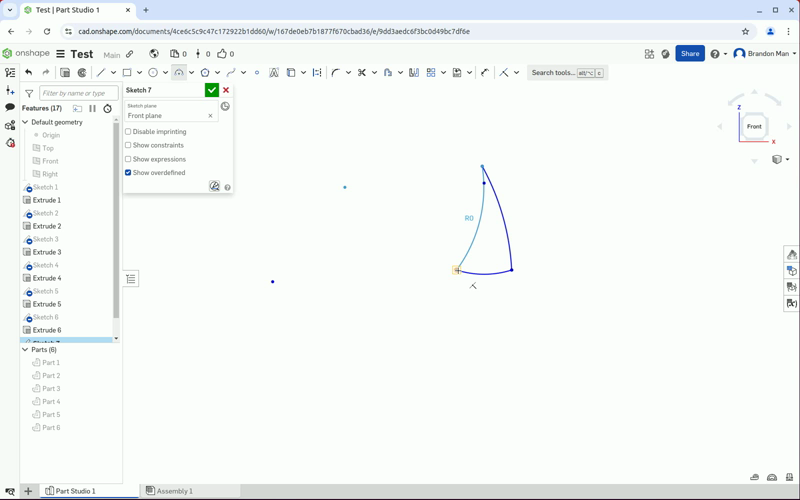
scroll(-6)
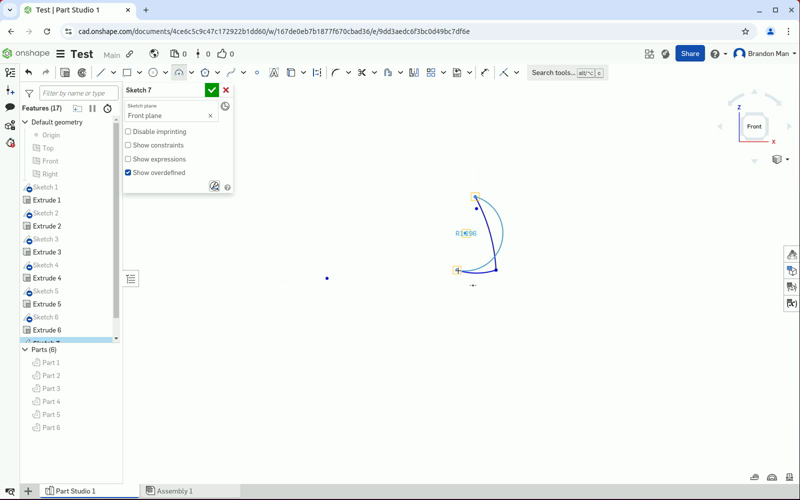
scroll(-6)
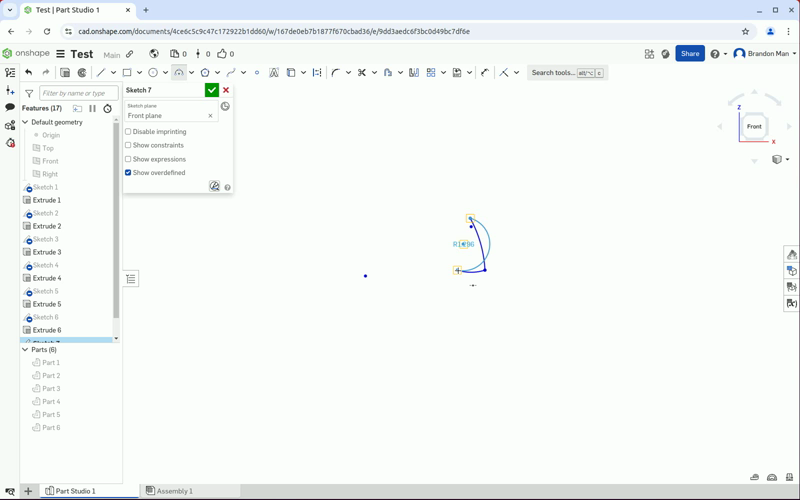
scroll(-6)
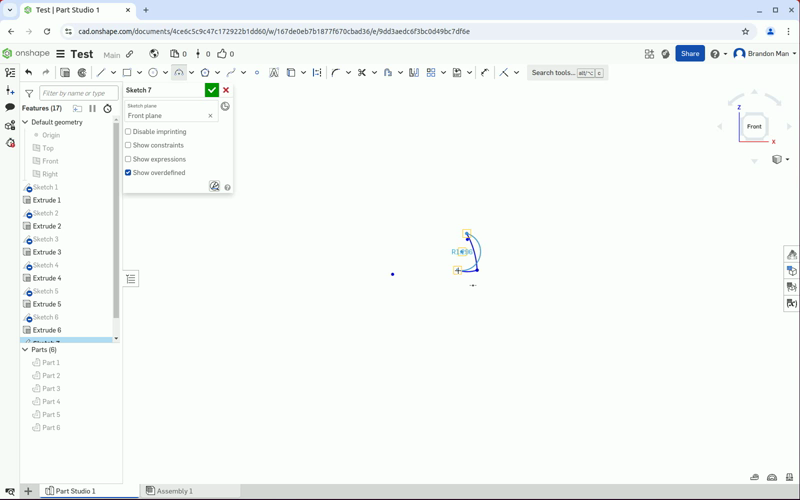
scroll(-6)
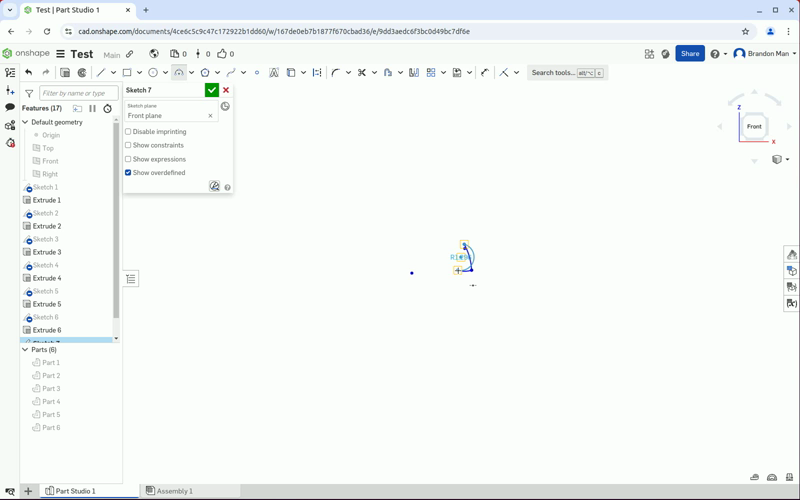
scroll(-6)
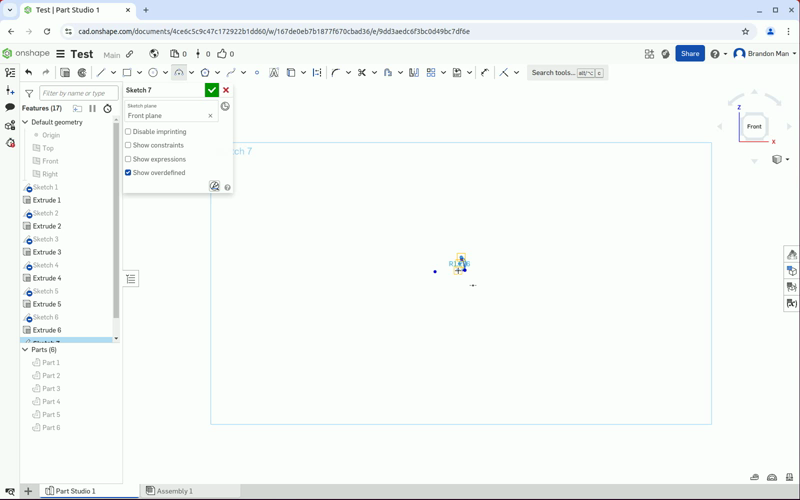
key_down(shift)
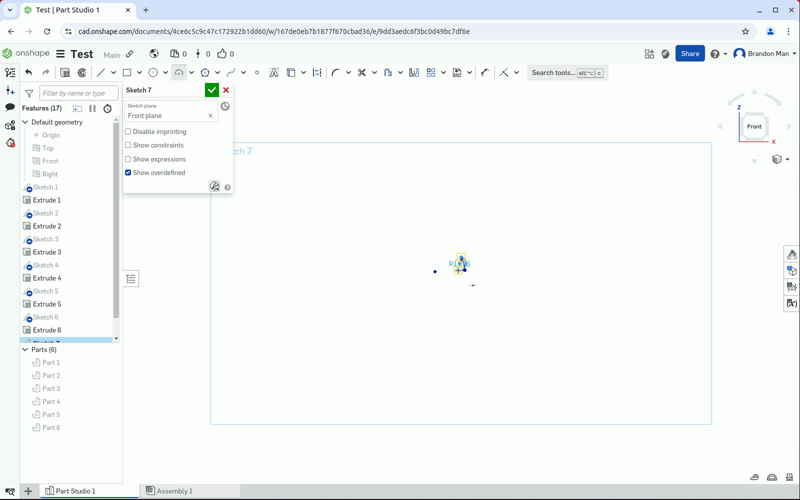
mouse_move(458, 263)
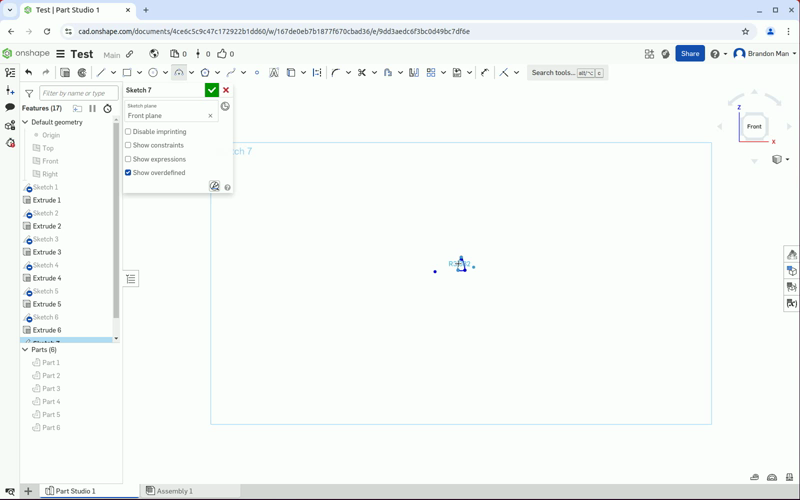
click(458, 263)
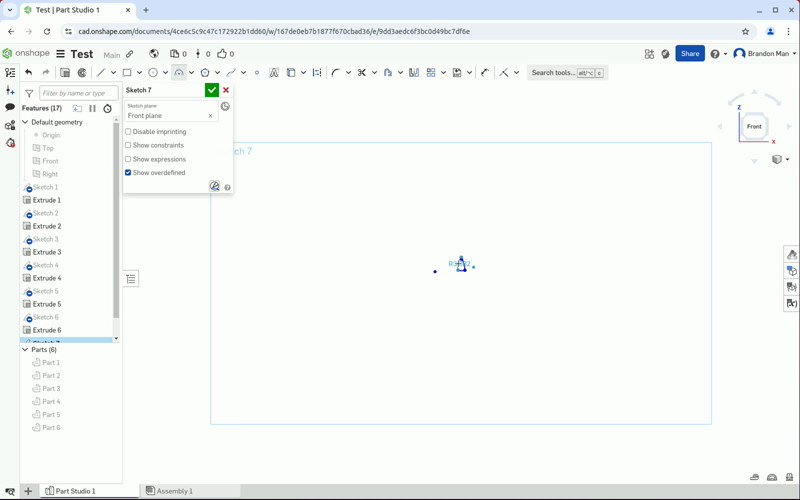
key_up(shift)
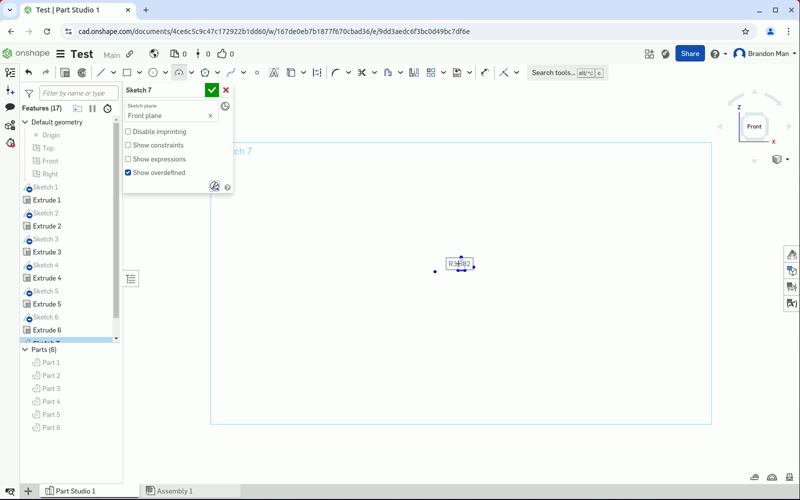
key(esc)
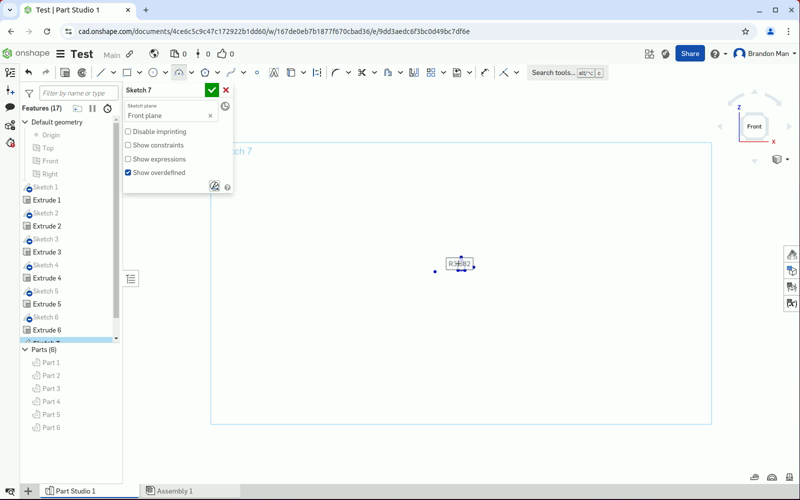
mouse_move(459, 263)
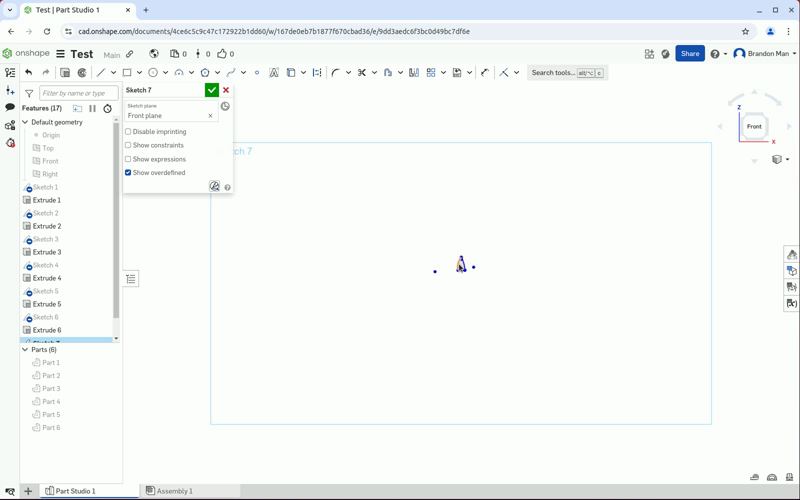
scroll(6)
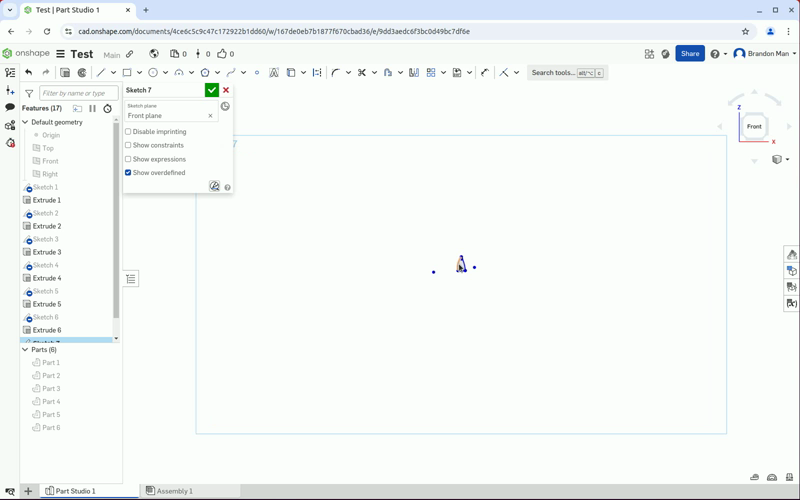
scroll(6)
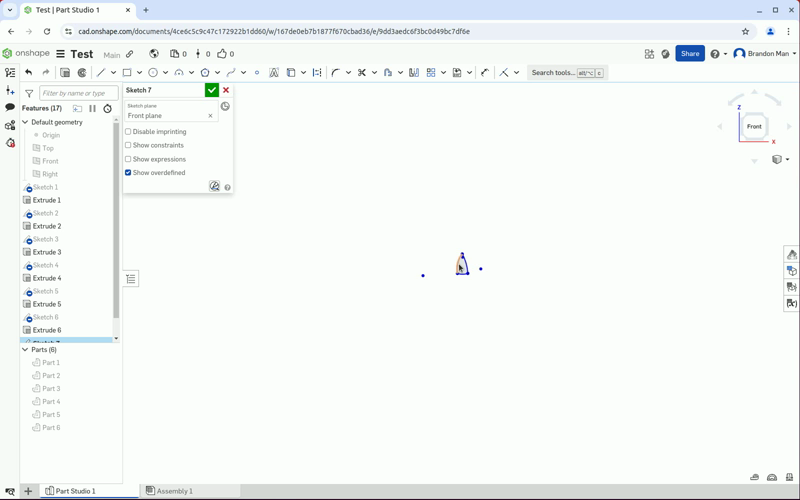
scroll(6)
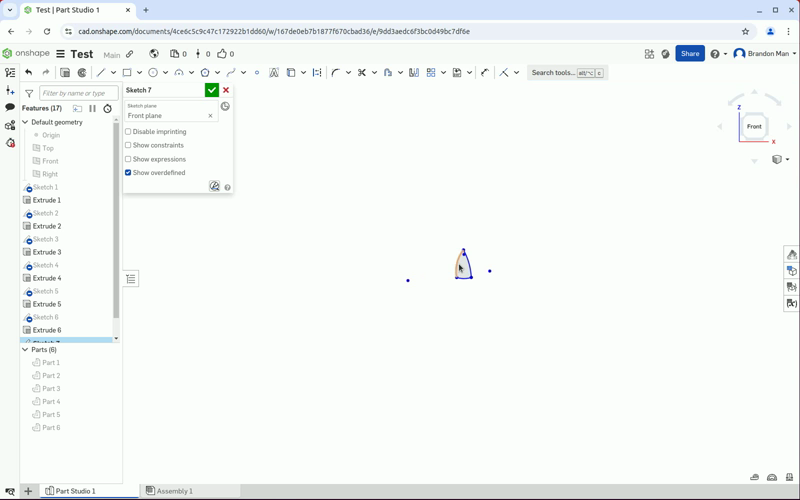
scroll(6)
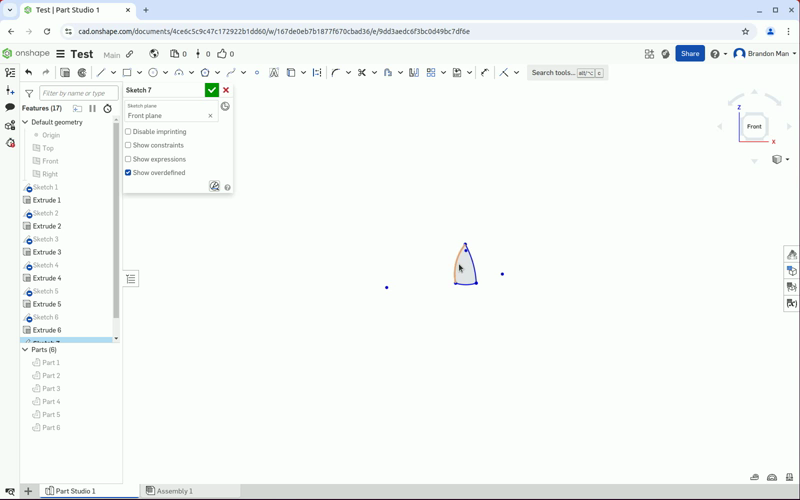
scroll(6)
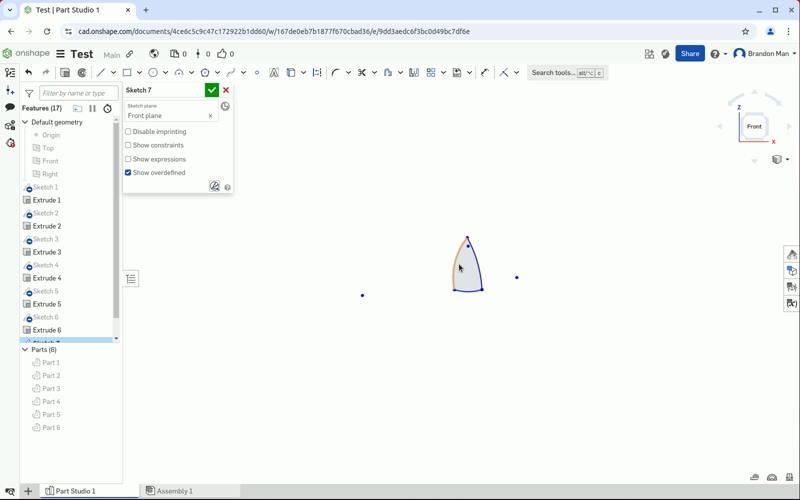
scroll(6)
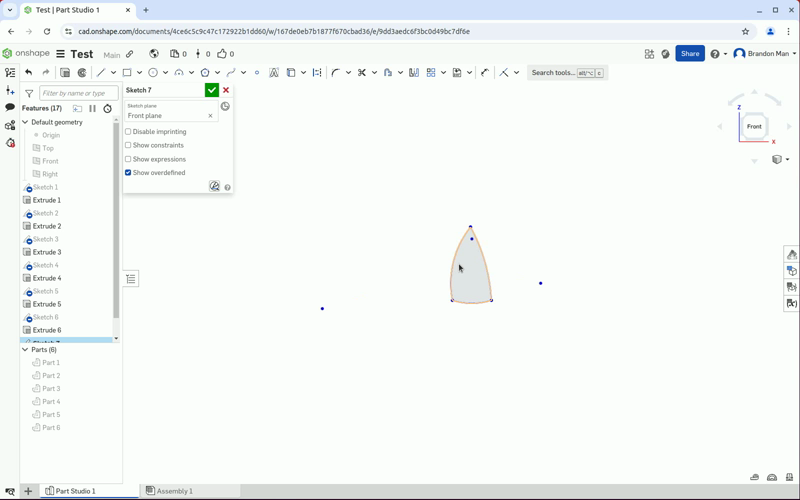
scroll(6)
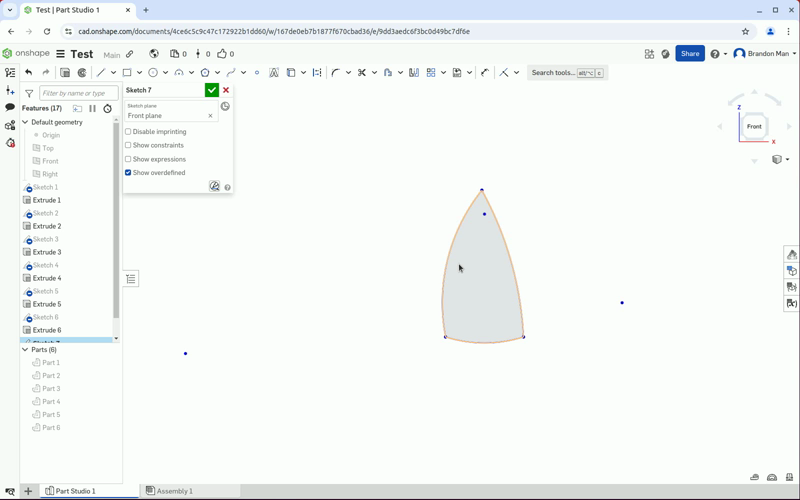
click(459, 263)
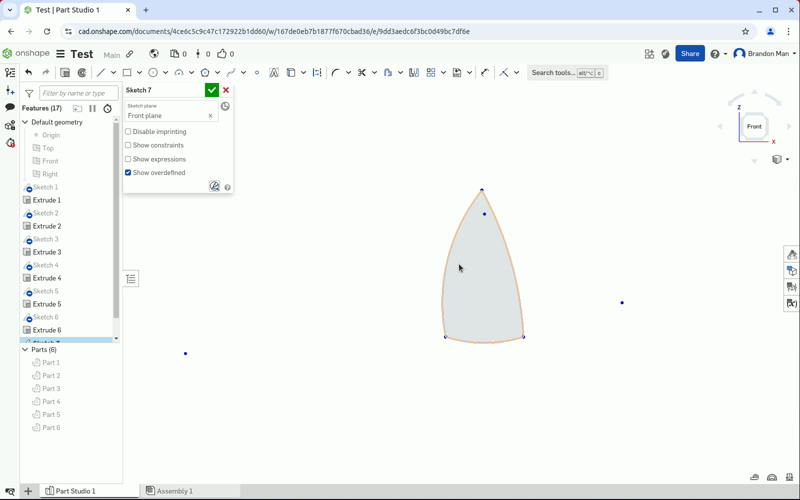
scroll(-6)
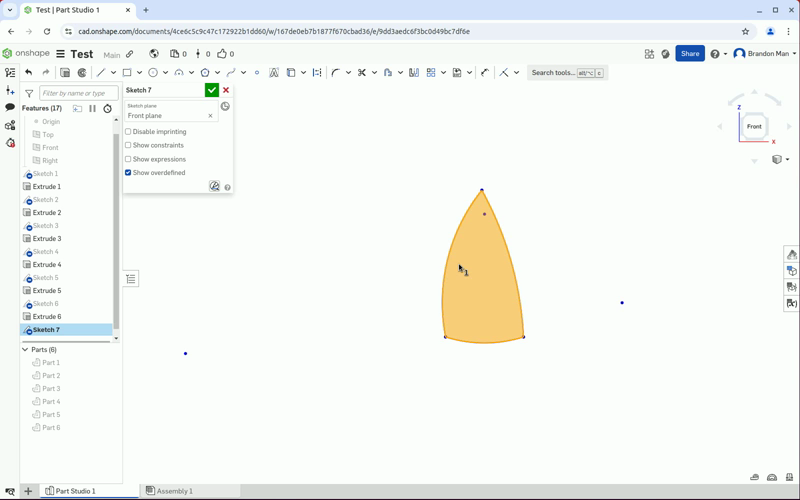
scroll(-6)
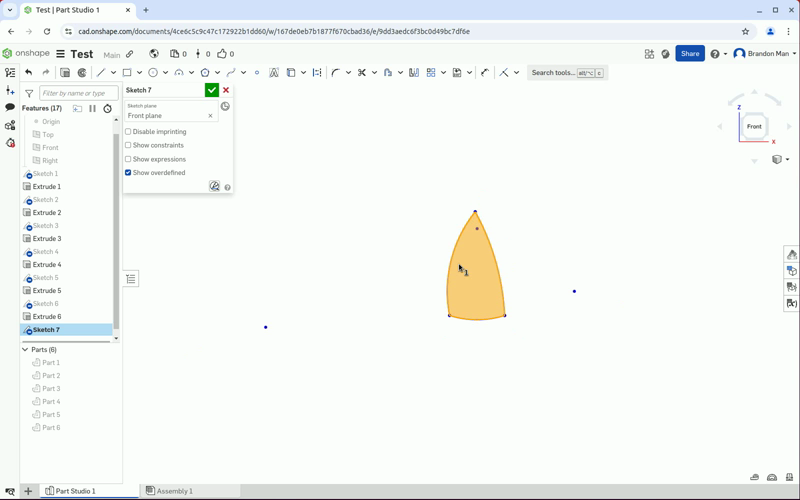
scroll(-6)
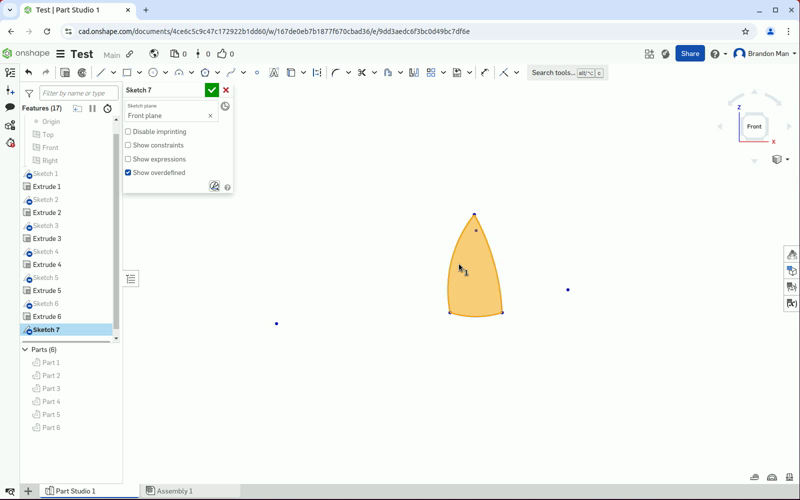
scroll(-6)
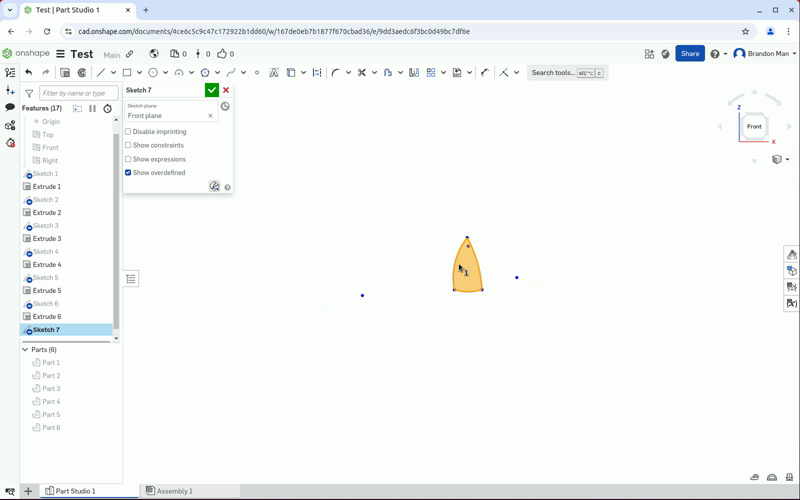
scroll(-6)
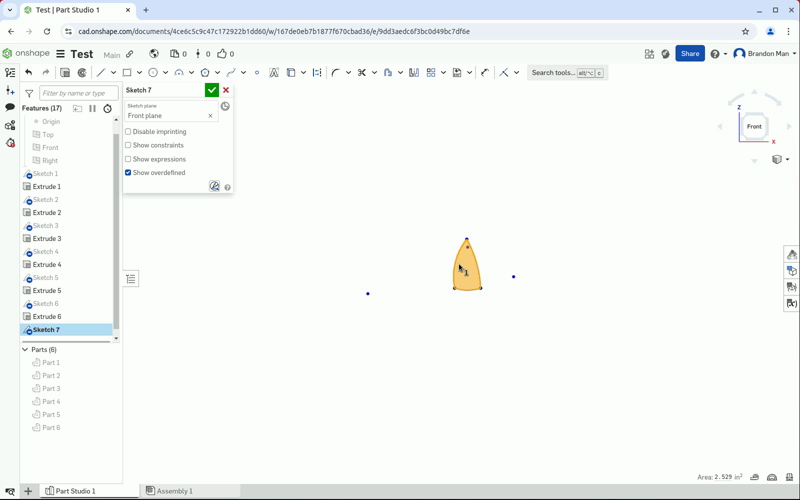
scroll(-6)
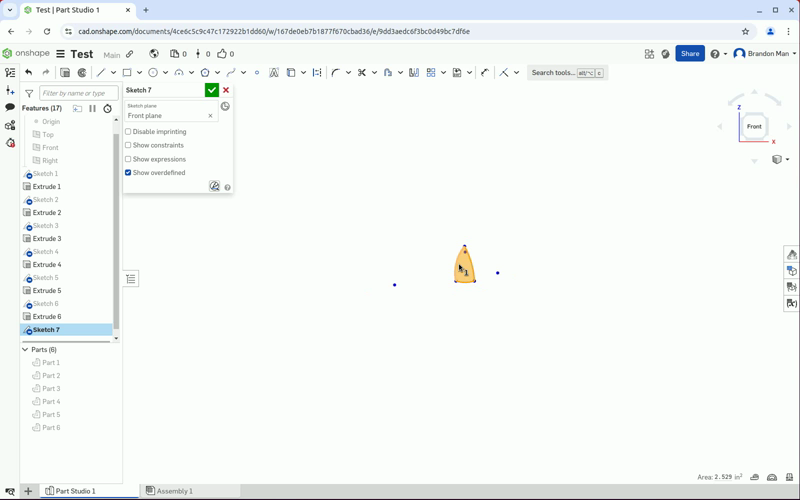
scroll(-6)
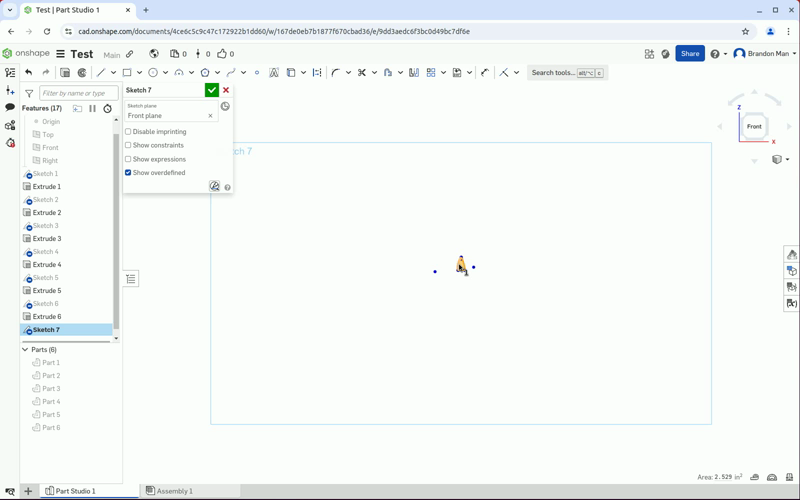
mouse_move(73, 352)
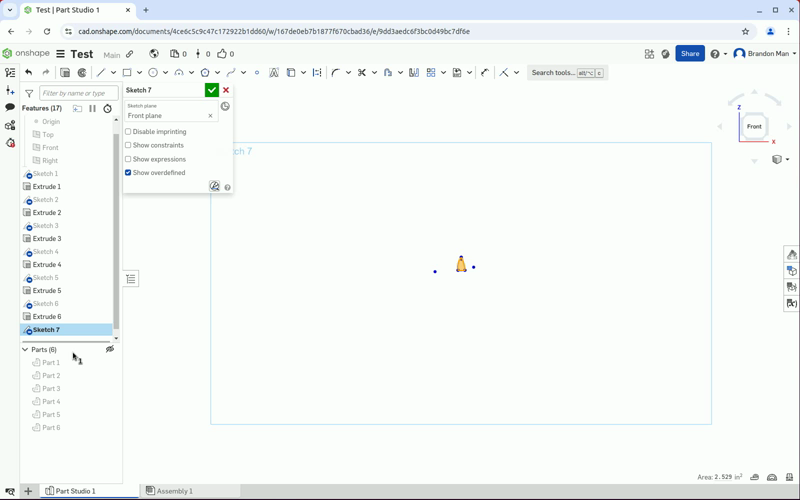
key(shift+y)
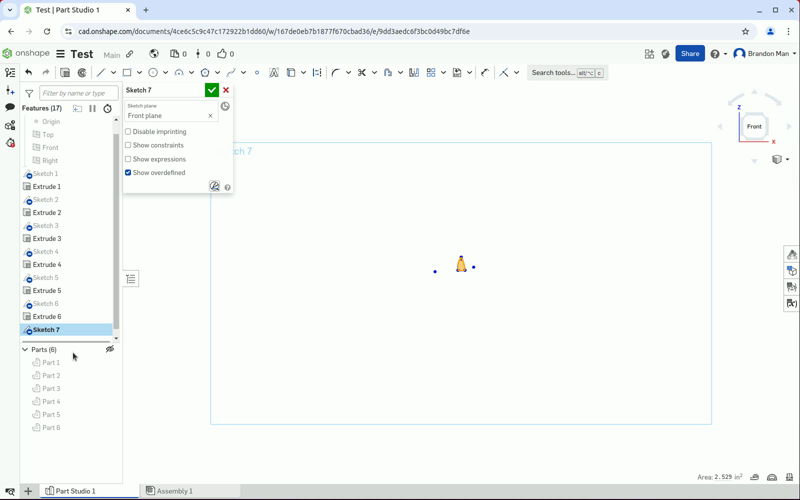
key(shift+e)
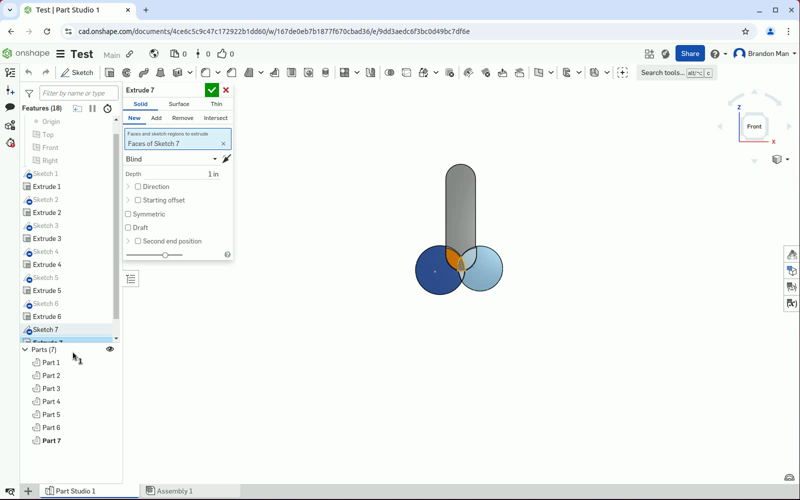
mouse_move(143, 106)
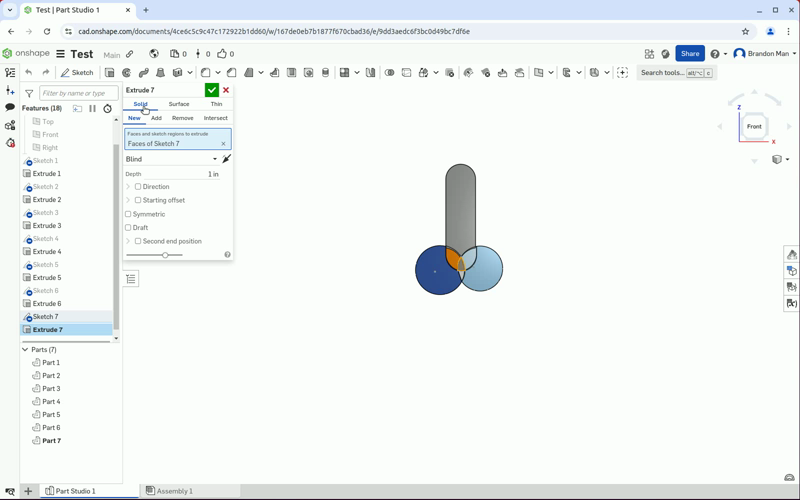
click(143, 106)
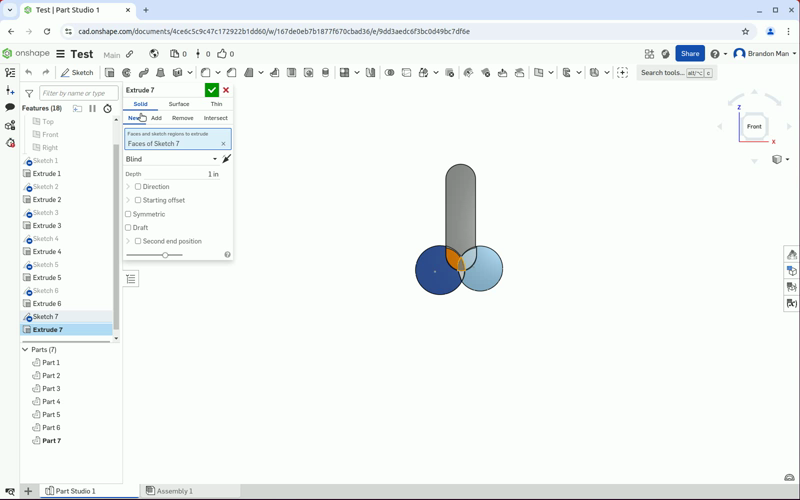
mouse_move(137, 120)
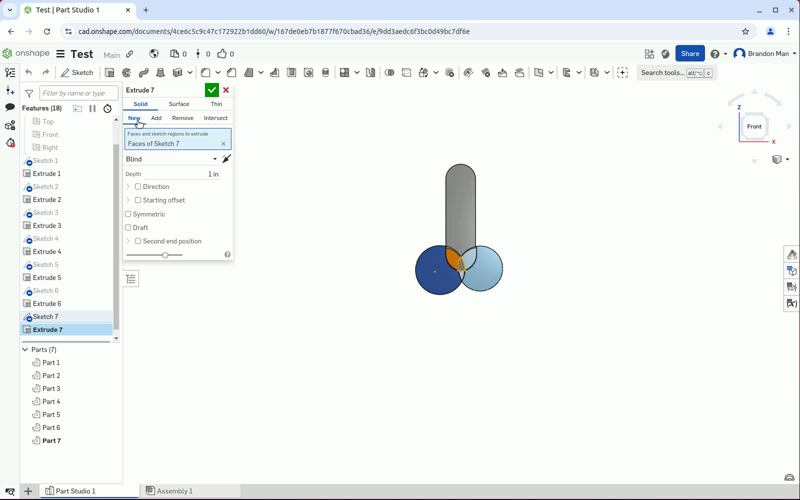
click(137, 120)
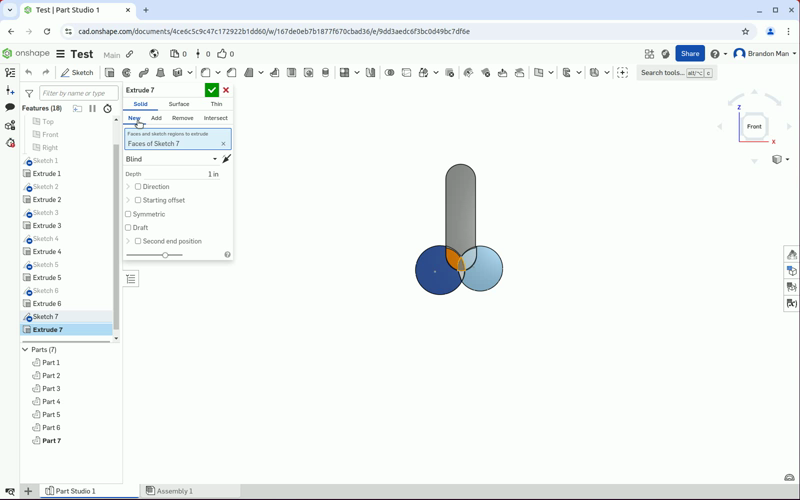
key(tab, 4)
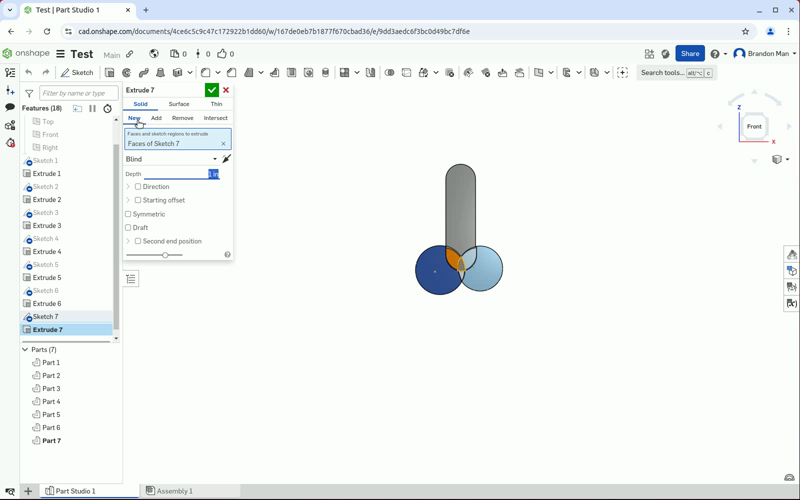
text(0.481)
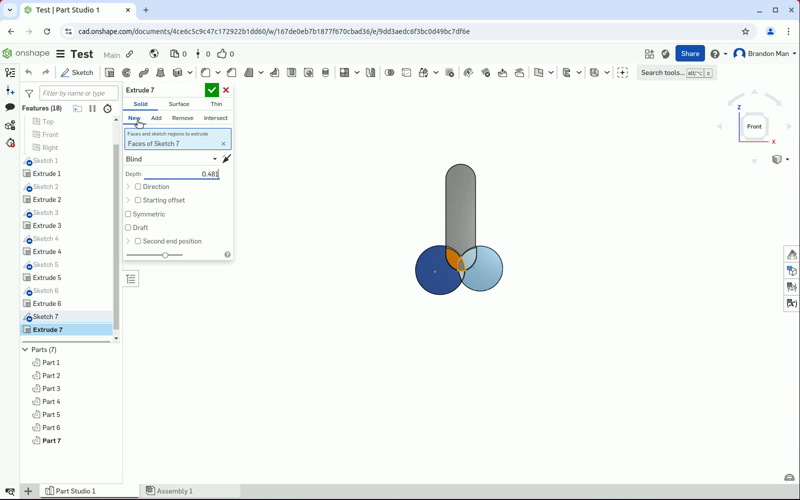
key(enter)
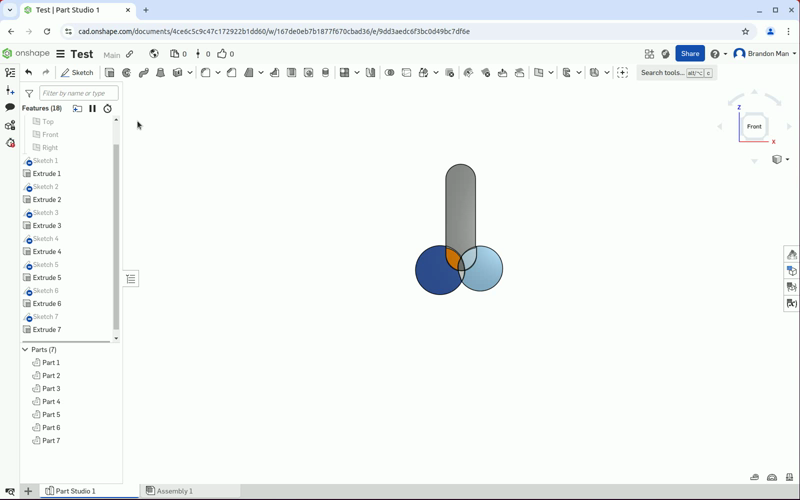
key(shift+h)
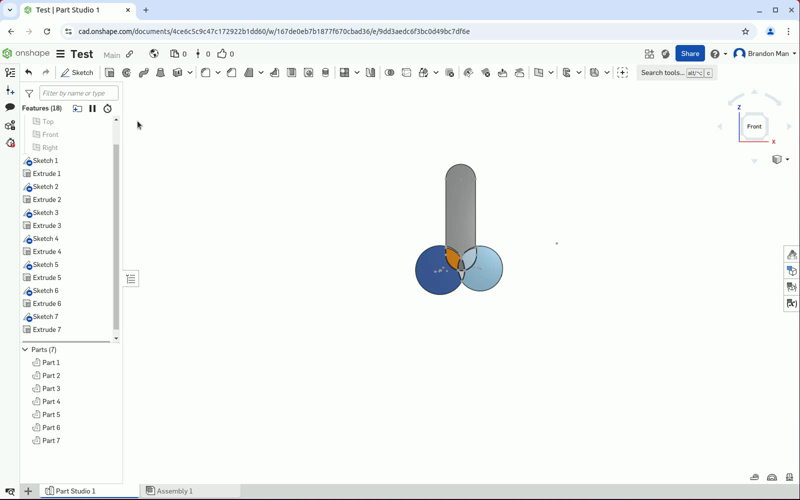
key(shift+h)
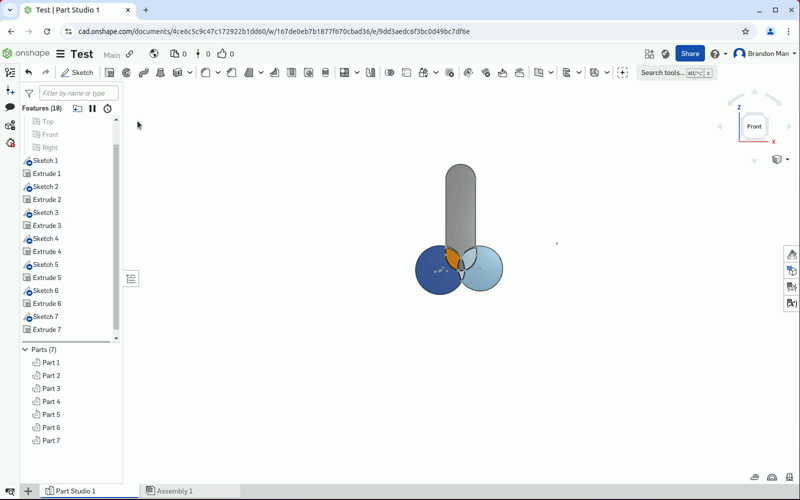
key(shift+7)
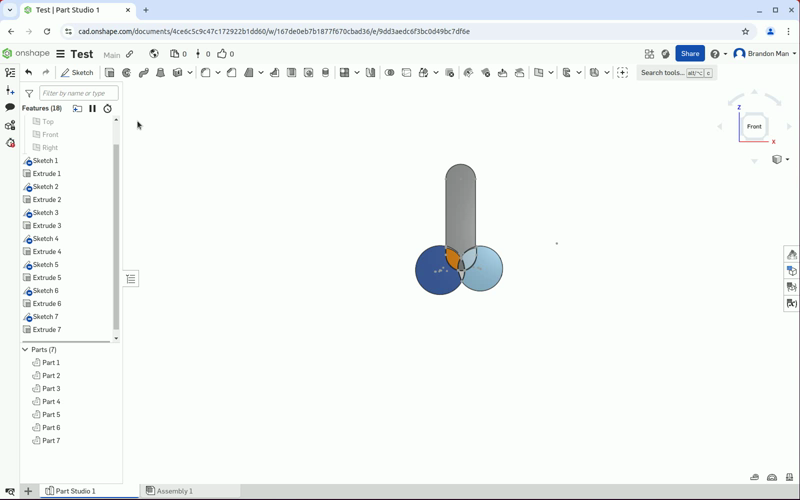
key(left, 2)
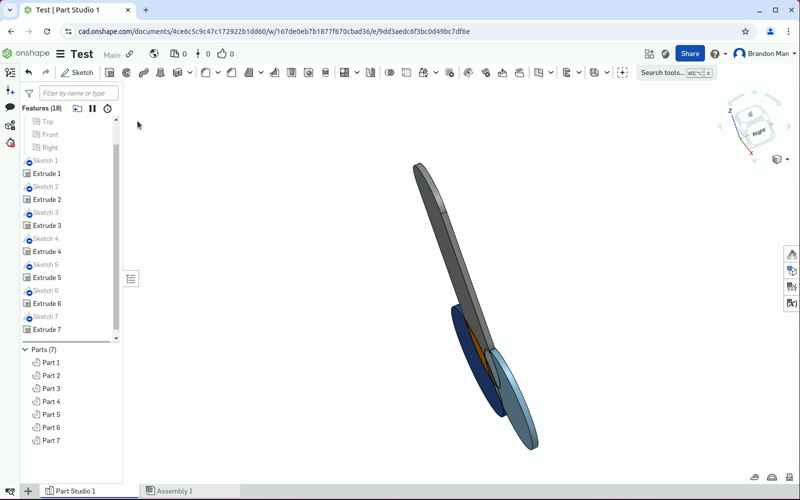
key(down, 2)
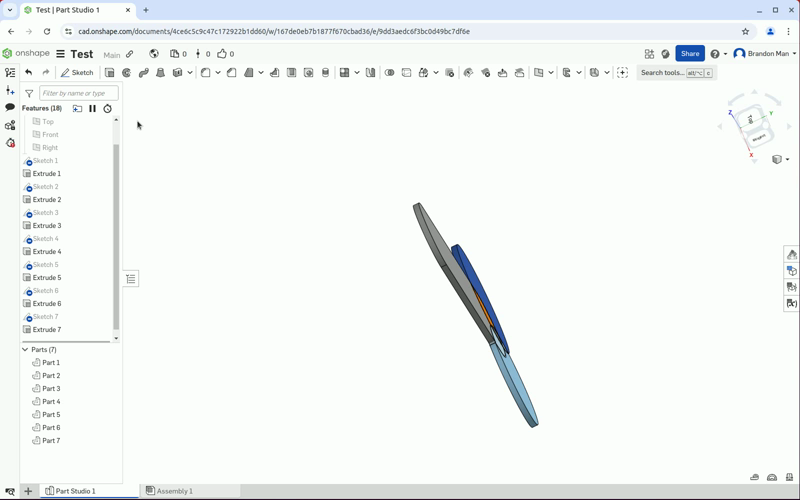
key(up, 2)
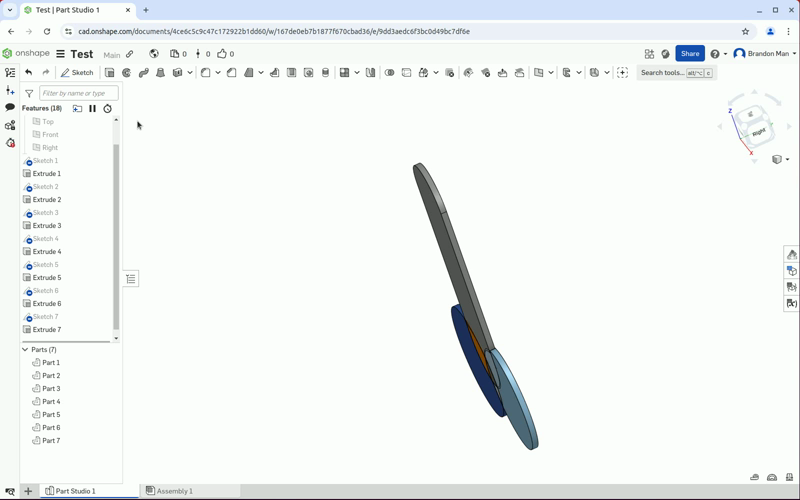
key(right, 2)
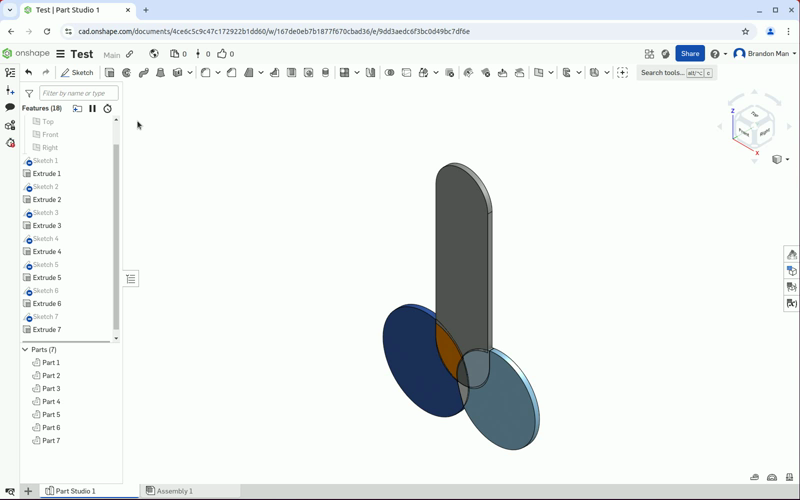
mouse_move(69, 163)
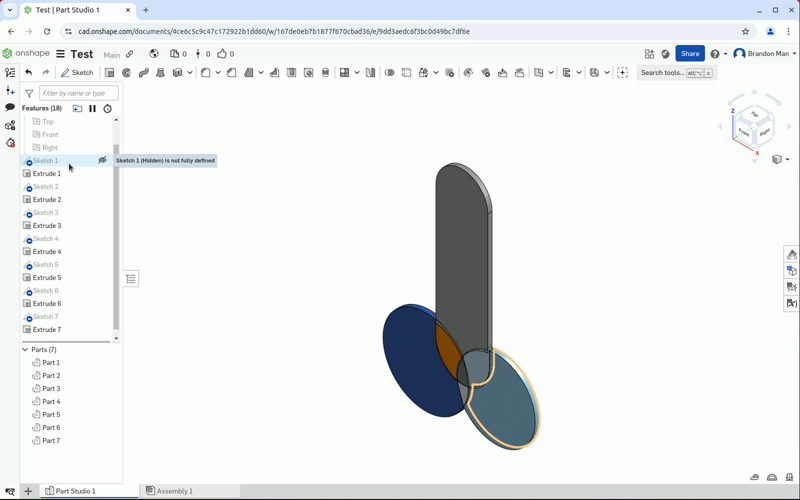
click(69, 163)